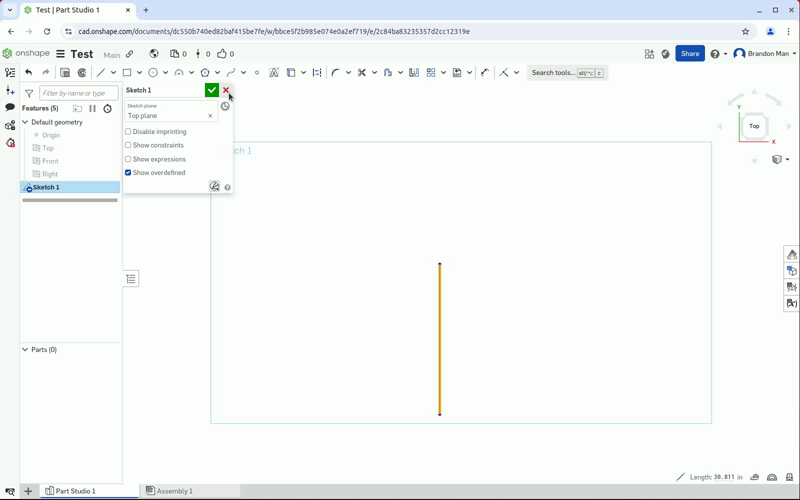
key(shift+h)
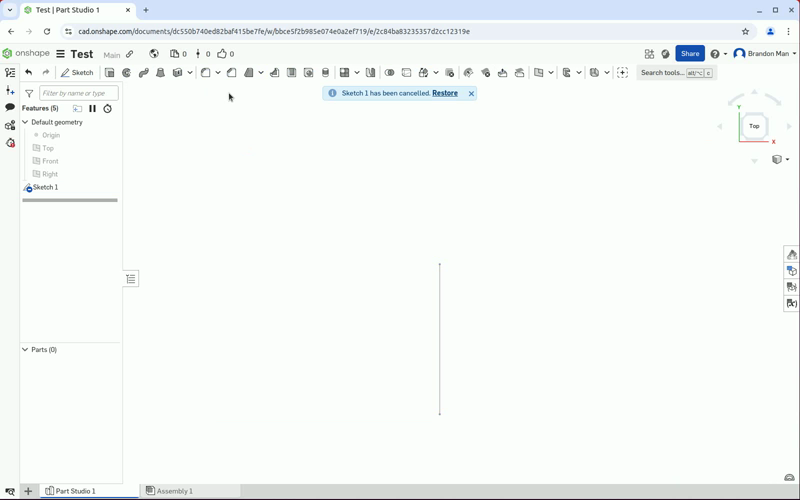
key(shift+s)
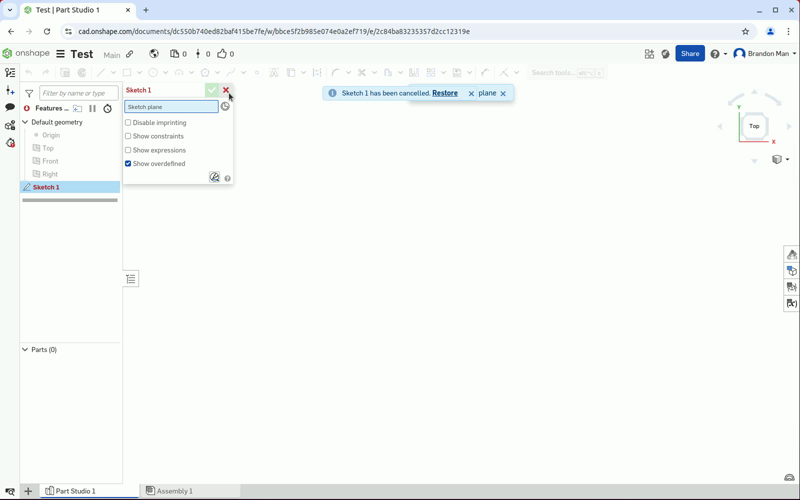
mouse_move(73, 150)
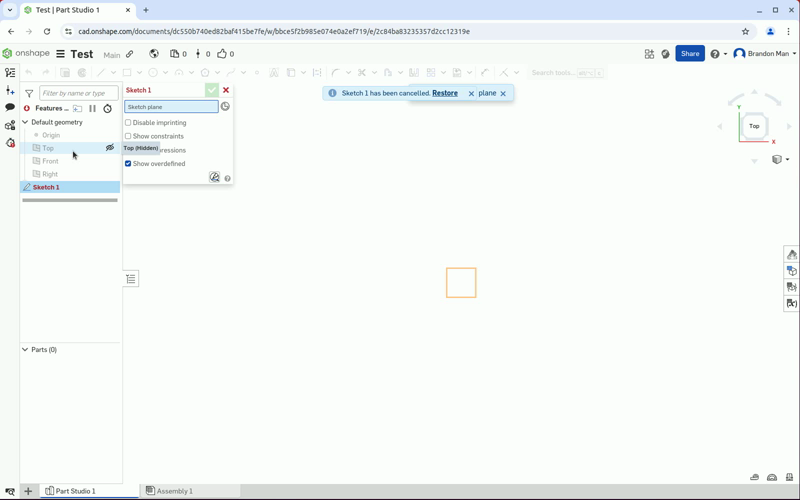
click(73, 150)
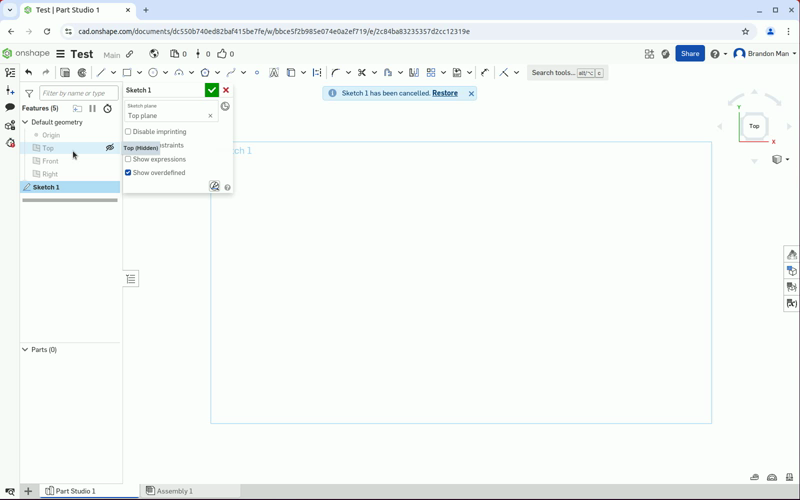
mouse_move(73, 352)
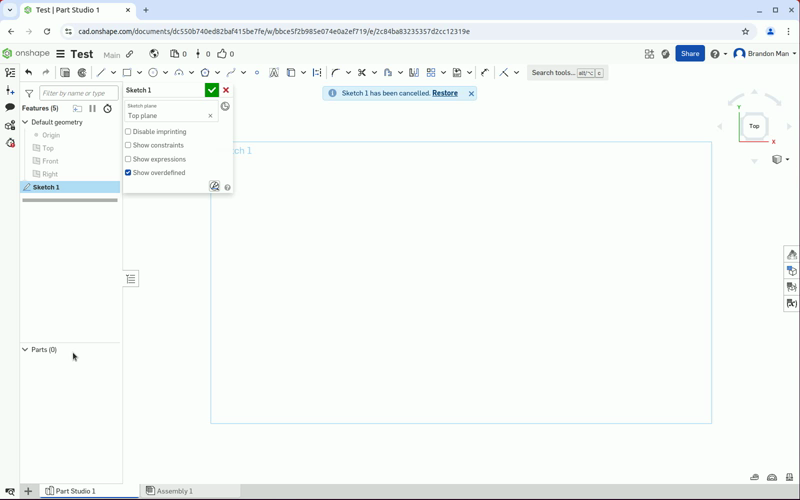
key(y)
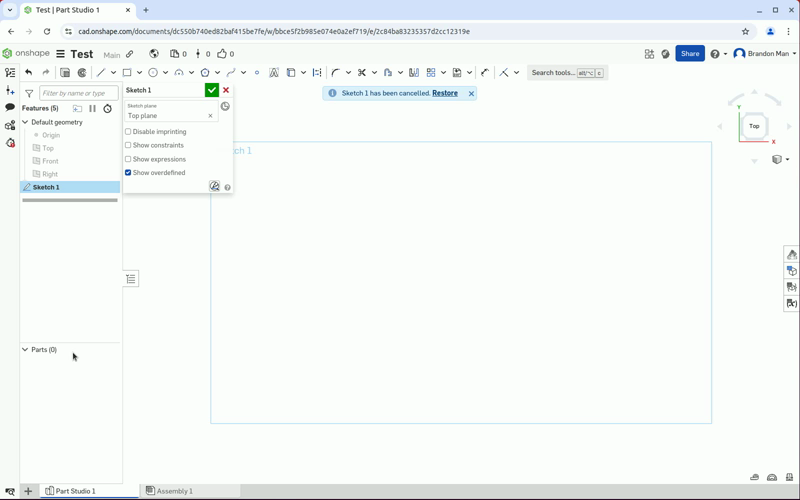
key(a)
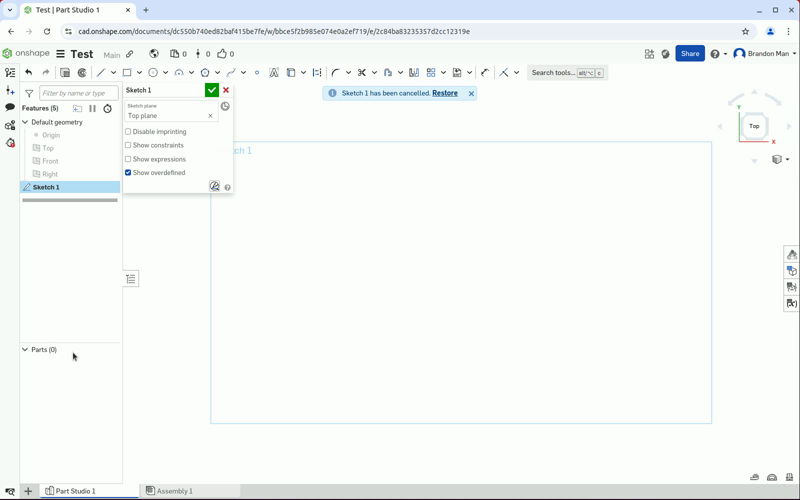
key_down(shift)
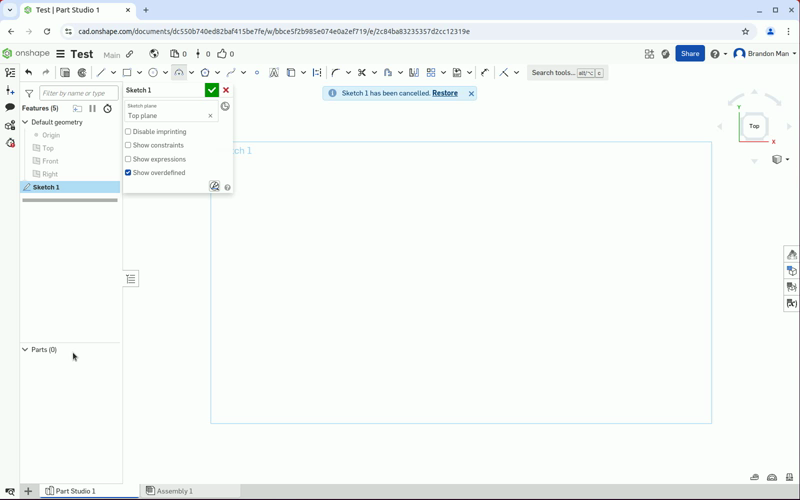
mouse_move(447, 246)
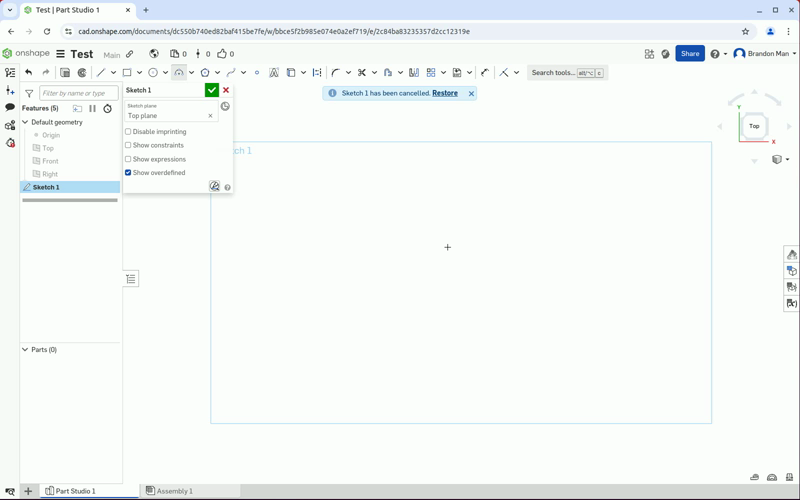
click(447, 246)
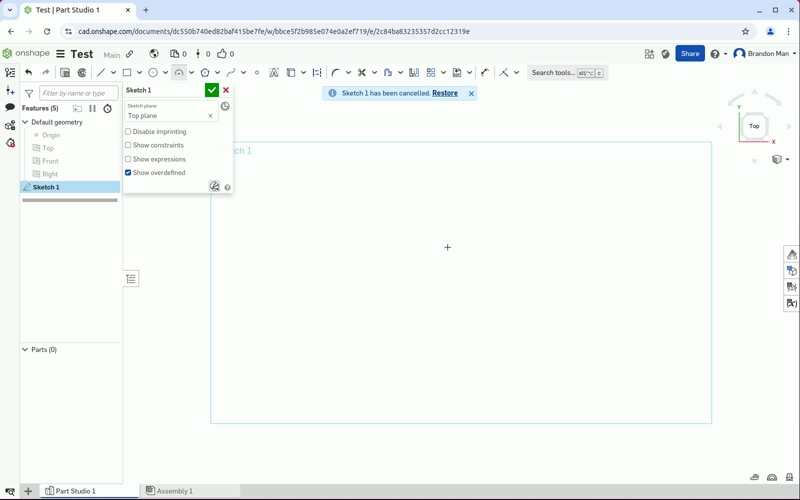
key_up(shift)
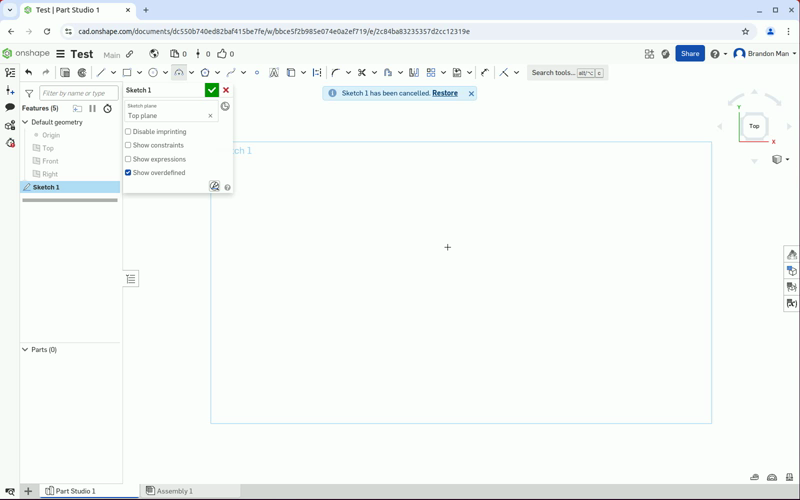
key_down(shift)
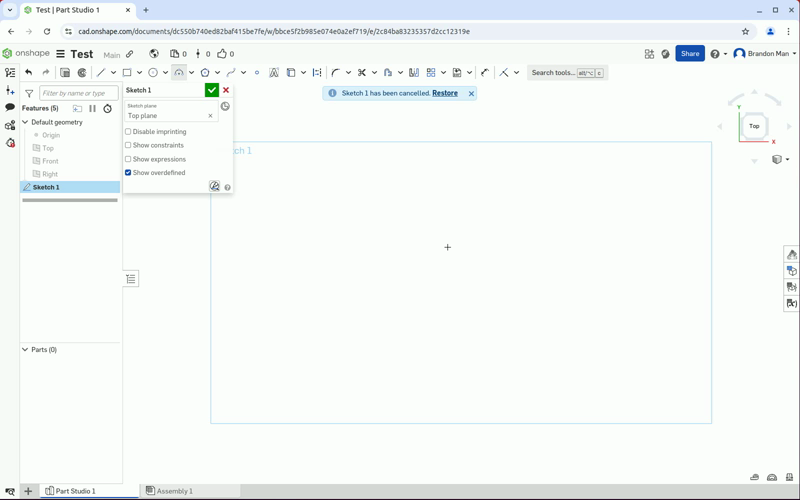
mouse_move(474, 246)
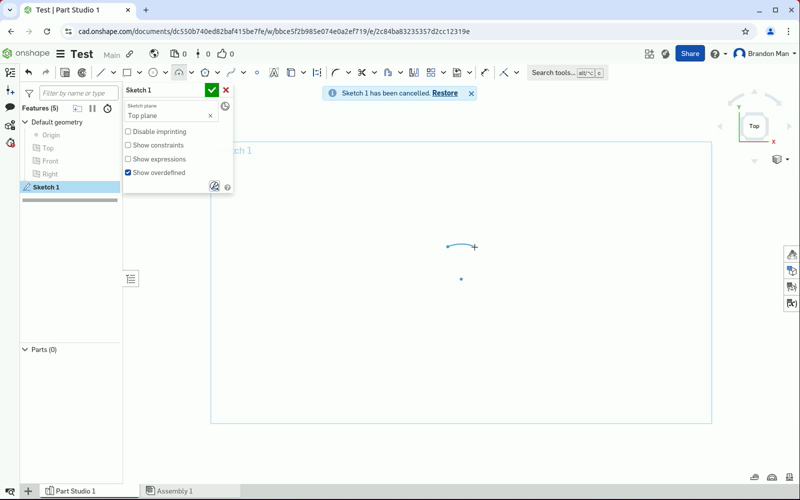
click(474, 246)
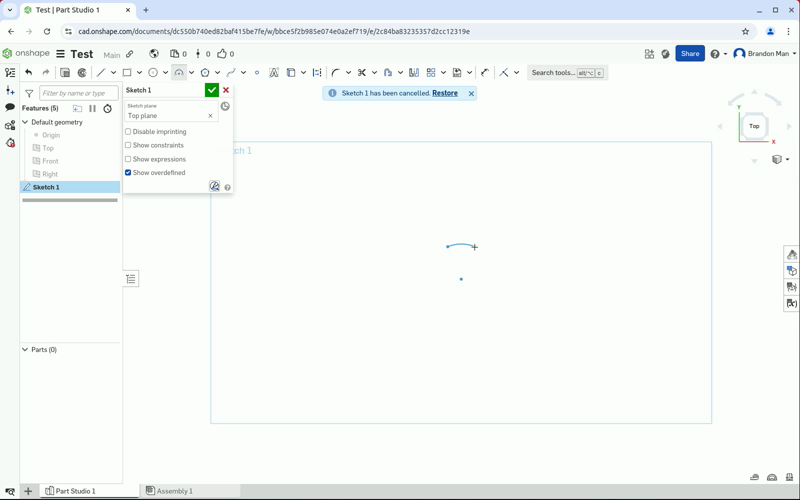
mouse_move(461, 248)
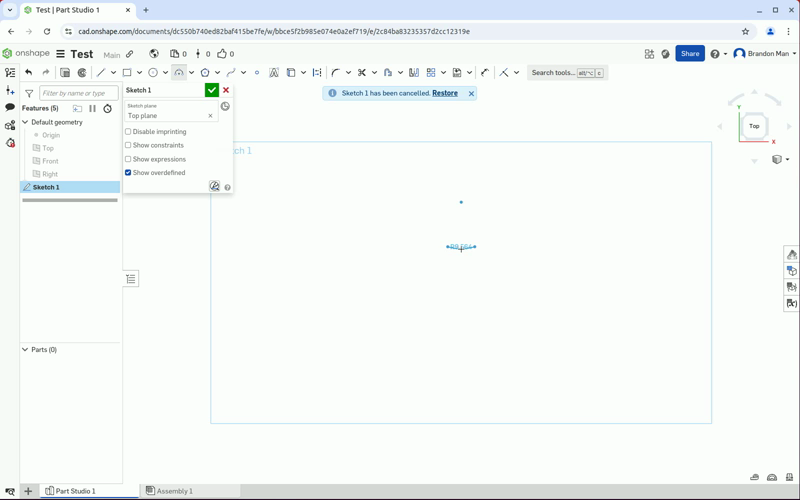
click(461, 248)
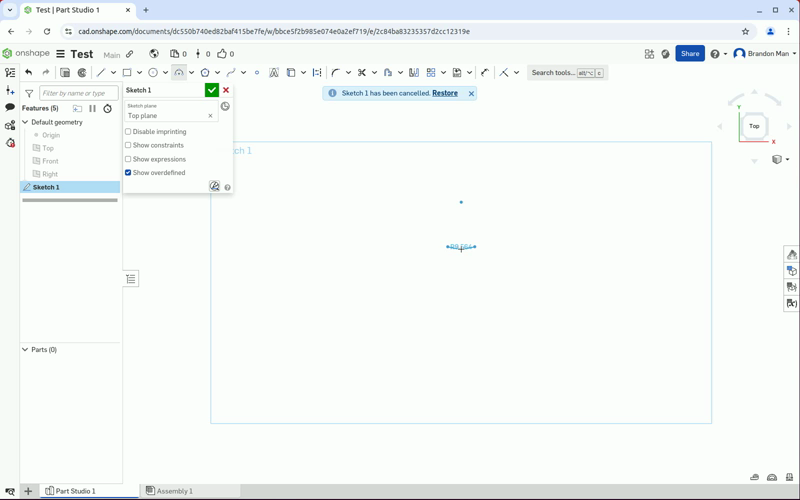
key_up(shift)
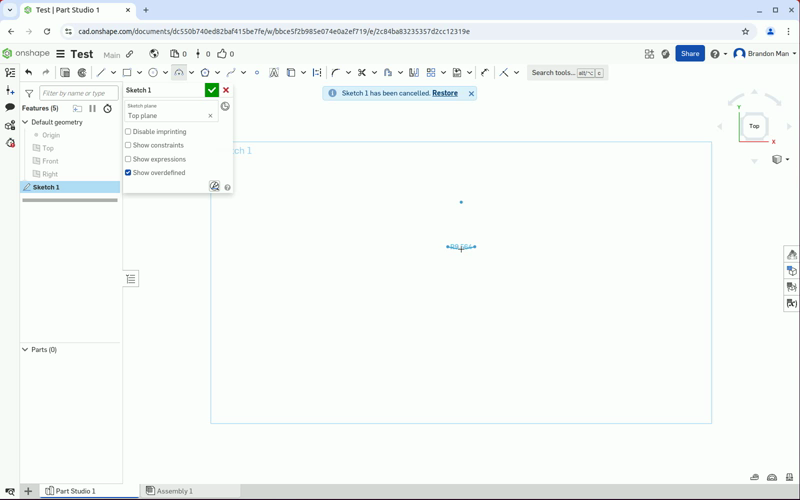
mouse_move(474, 246)
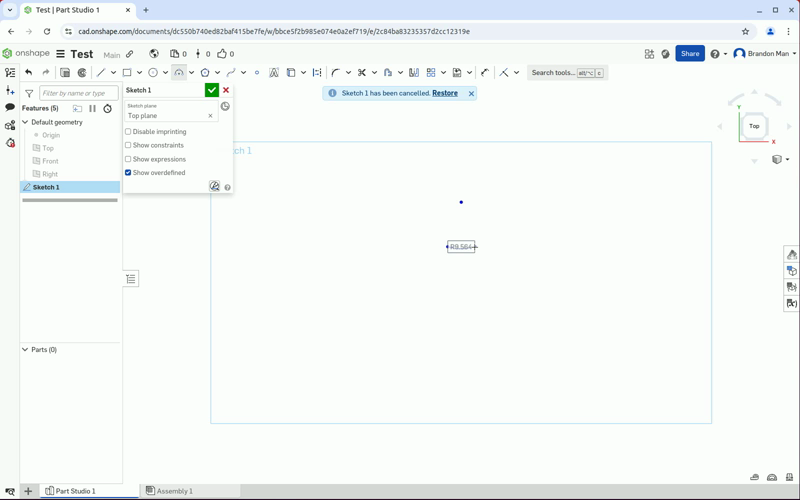
click(474, 246)
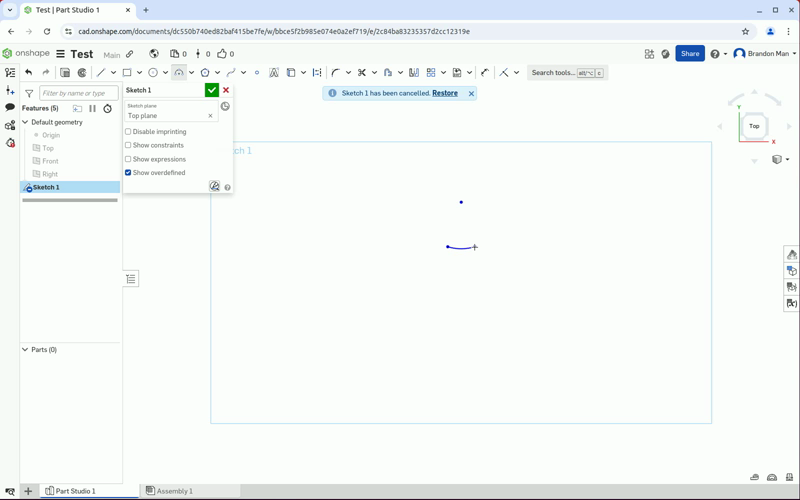
mouse_move(447, 246)
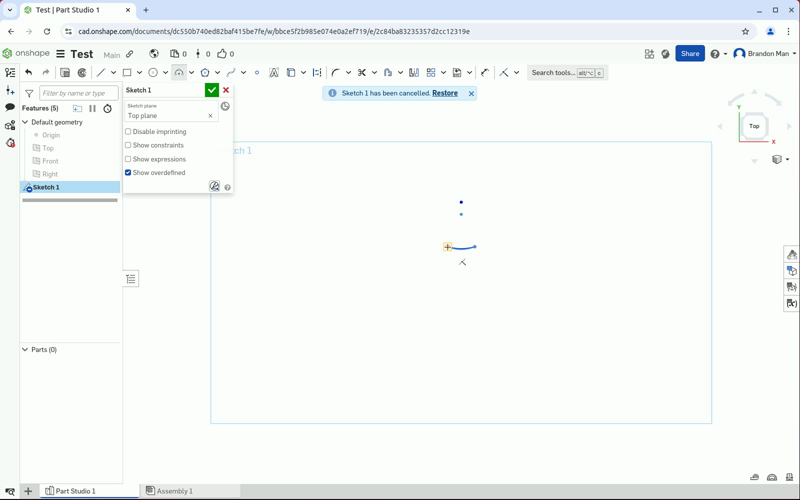
click(447, 246)
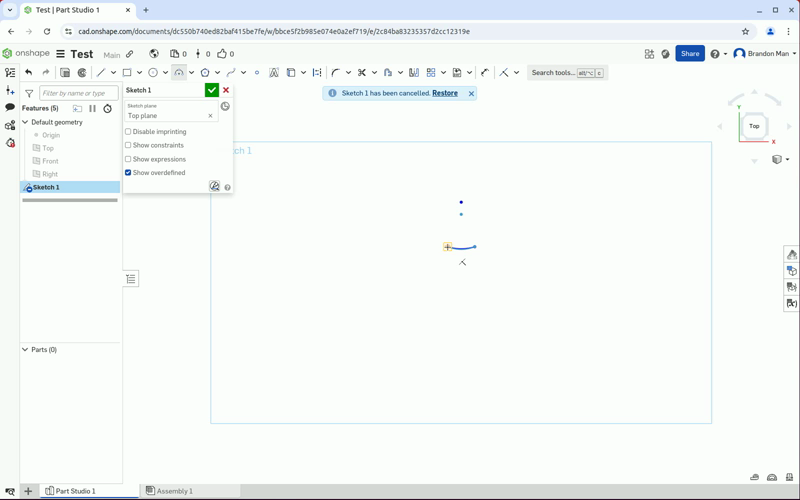
key_down(shift)
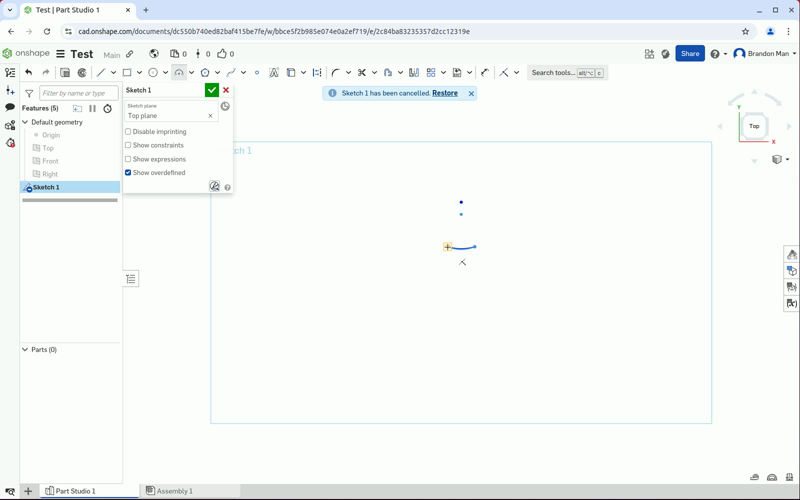
mouse_move(461, 244)
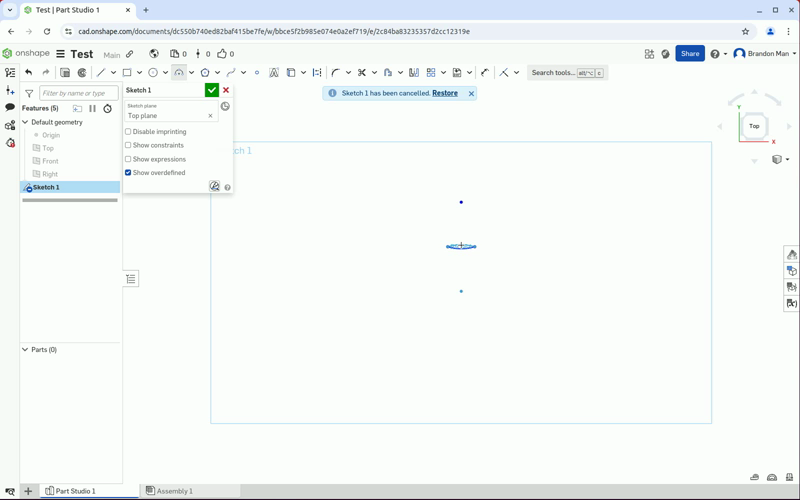
scroll(6)
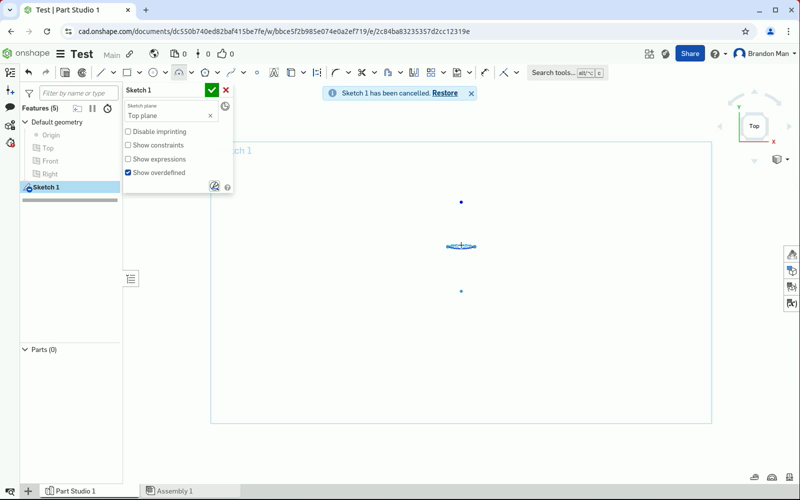
scroll(6)
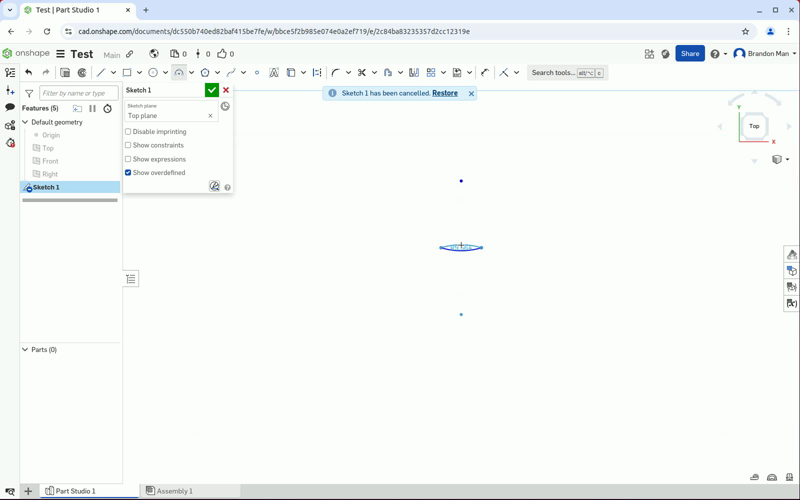
scroll(6)
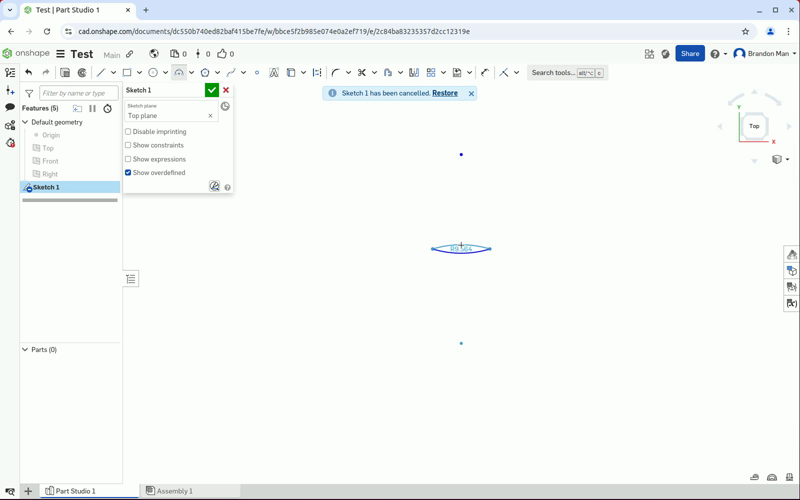
scroll(6)
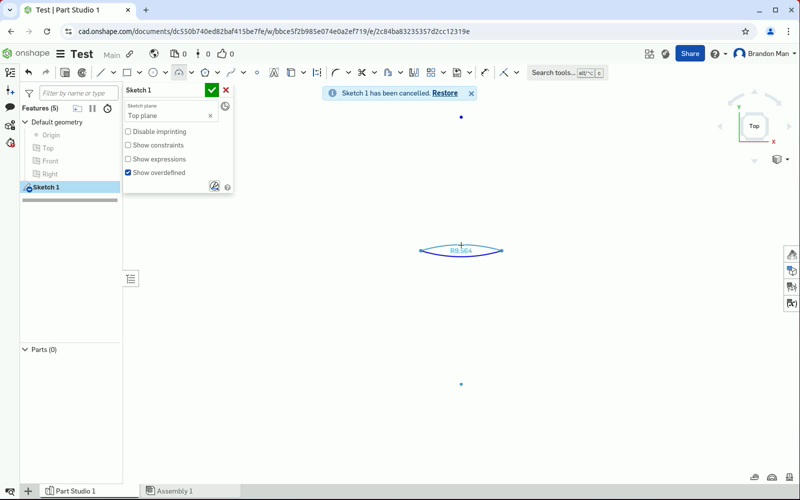
scroll(6)
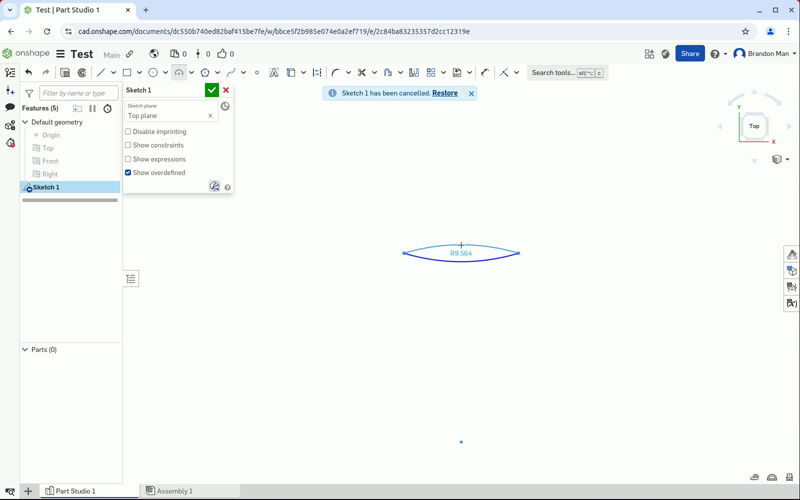
scroll(6)
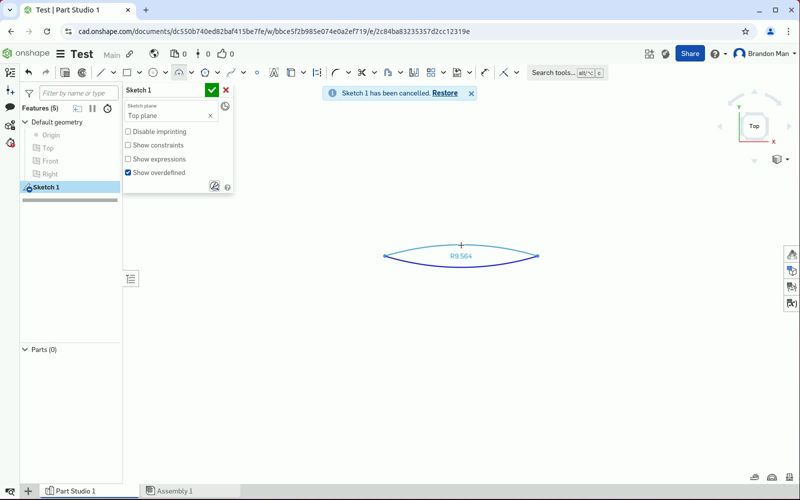
scroll(6)
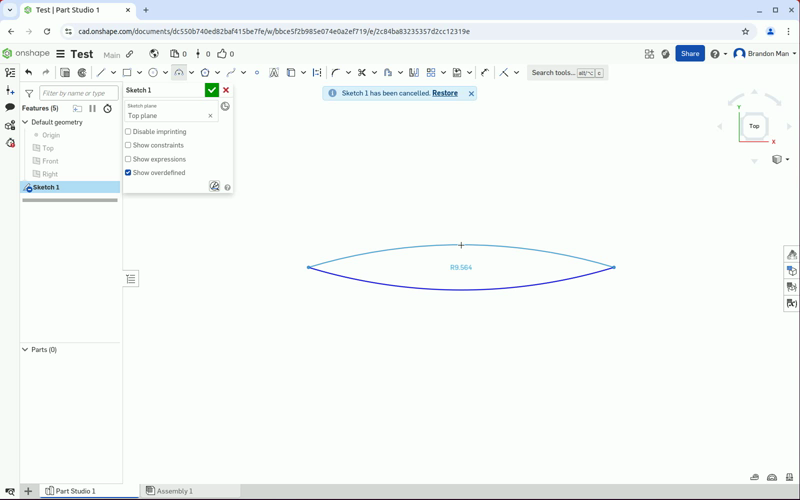
click(461, 244)
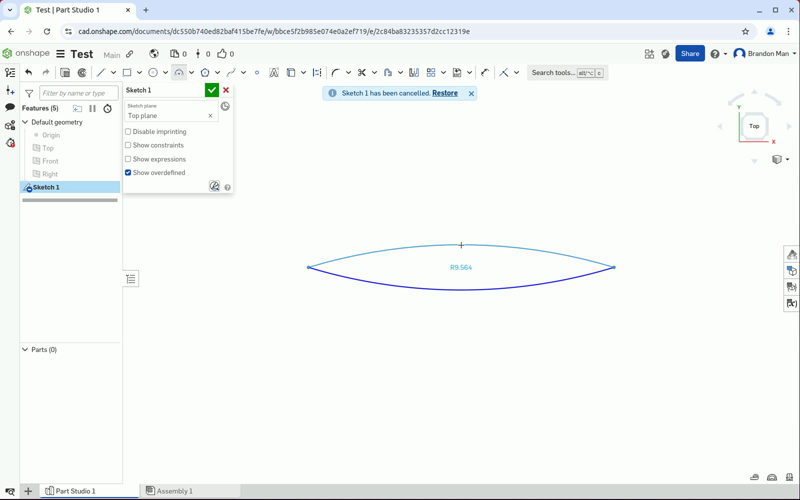
scroll(-6)
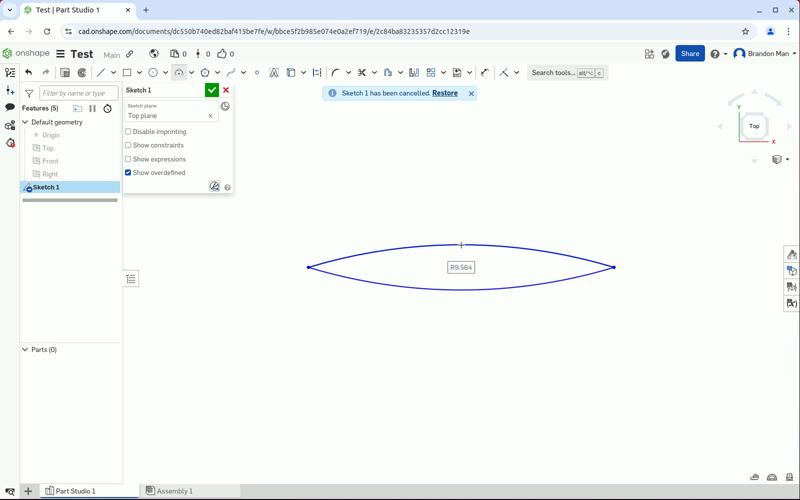
scroll(-6)
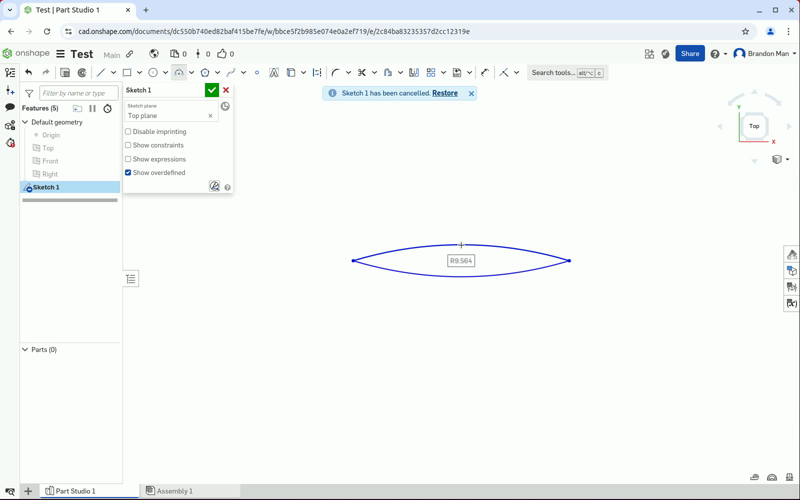
scroll(-6)
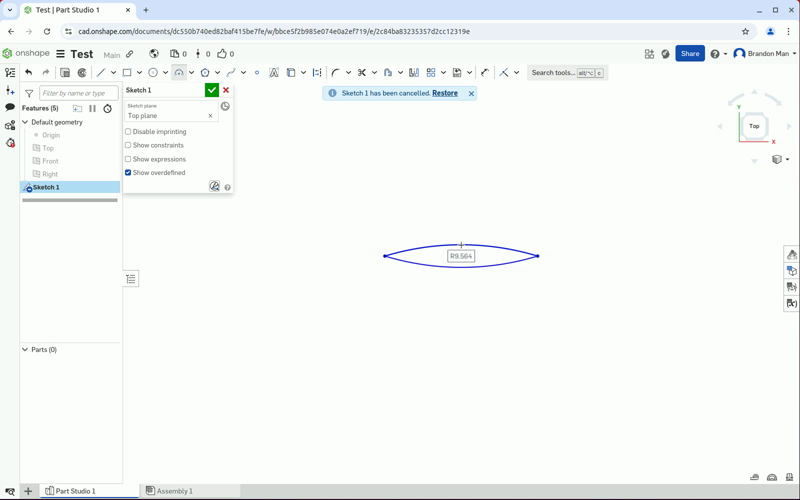
scroll(-6)
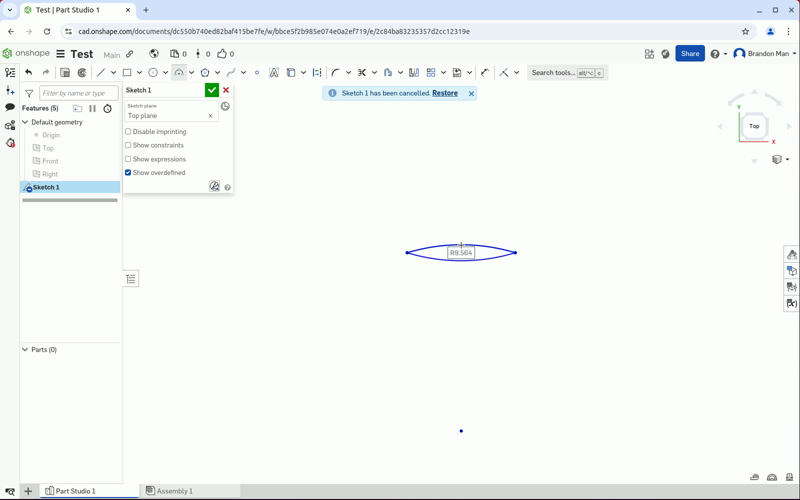
scroll(-6)
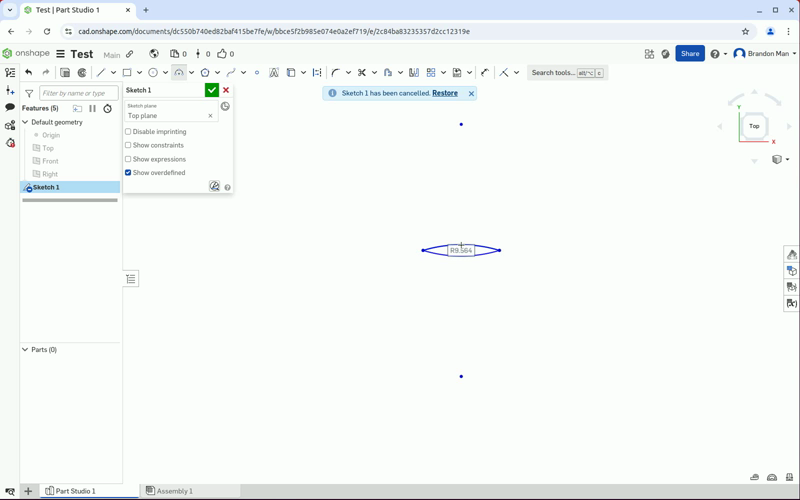
scroll(-6)
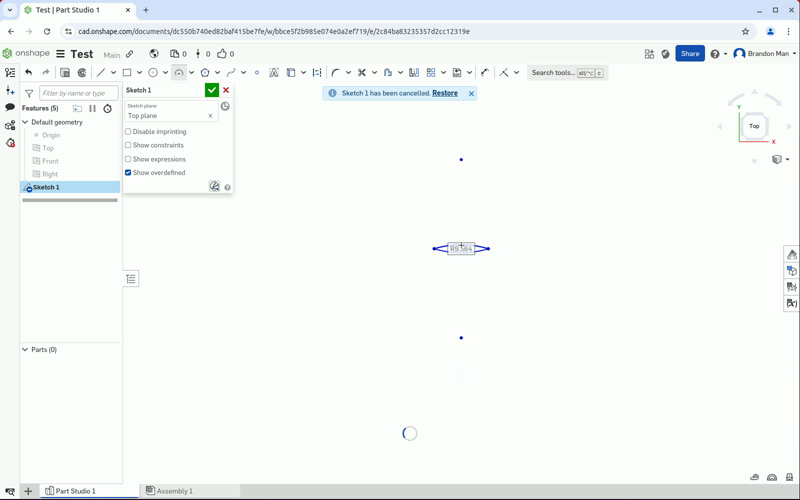
scroll(-6)
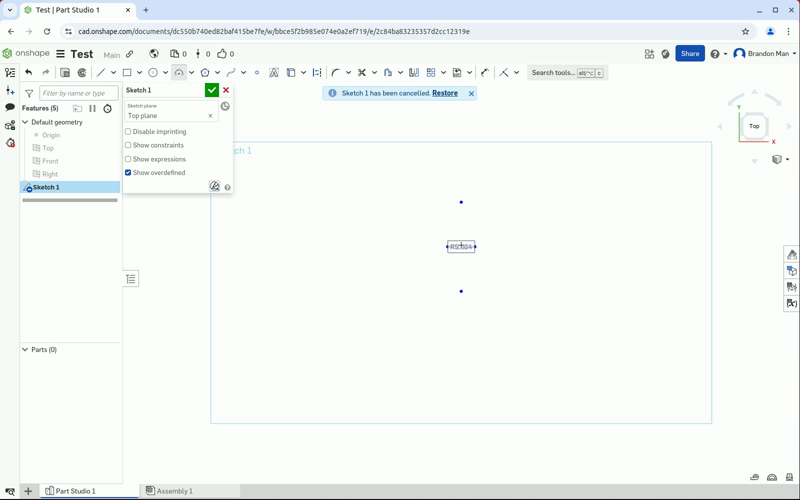
key_up(shift)
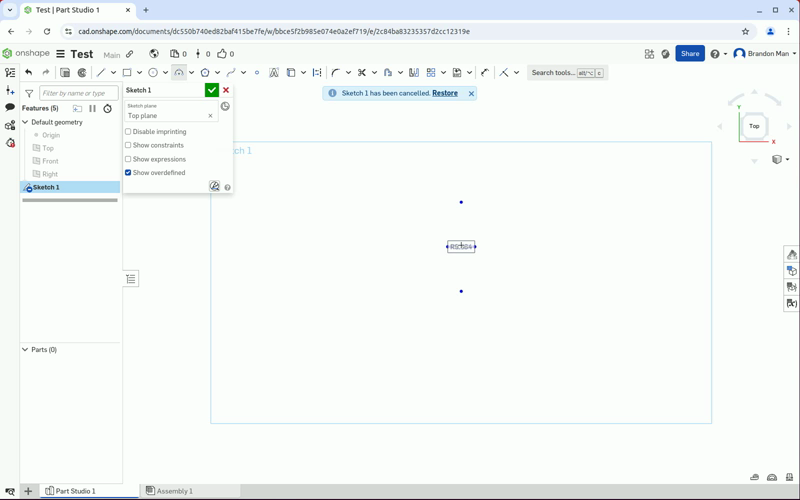
key(esc)
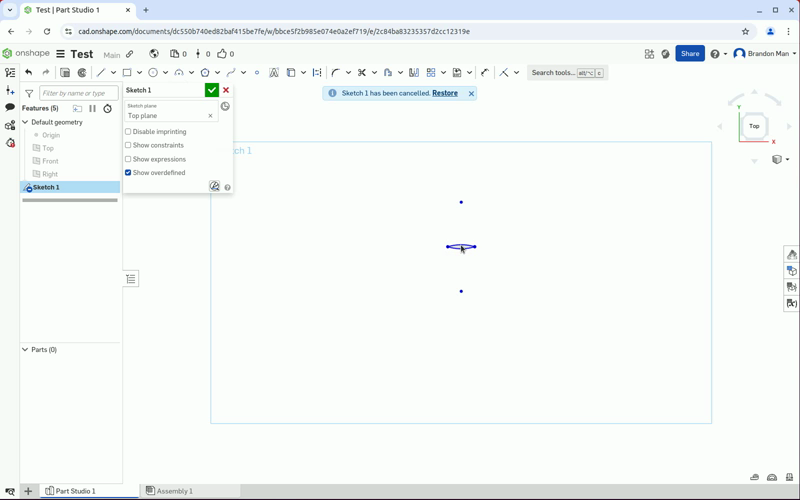
mouse_move(453, 246)
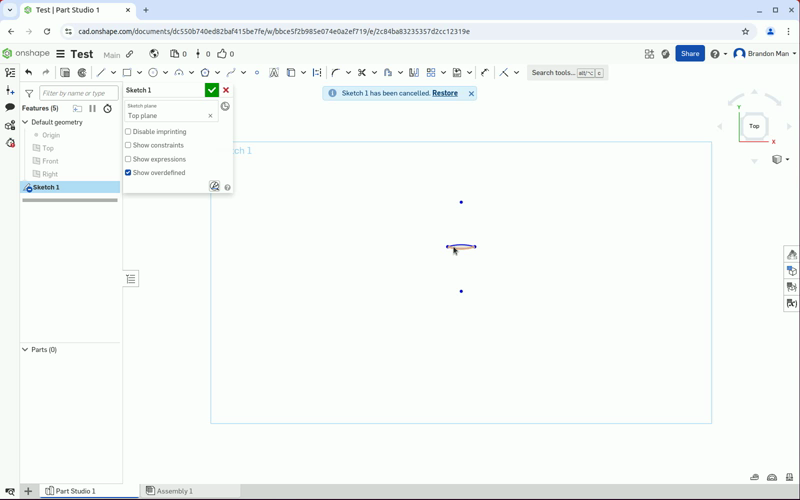
scroll(6)
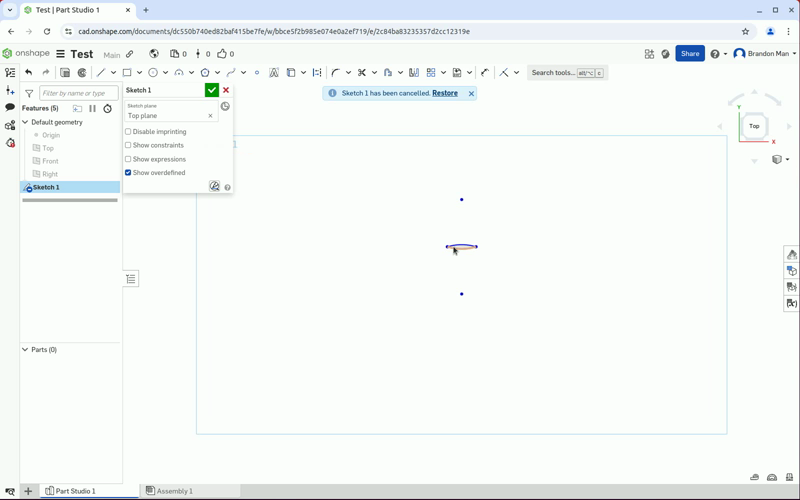
scroll(6)
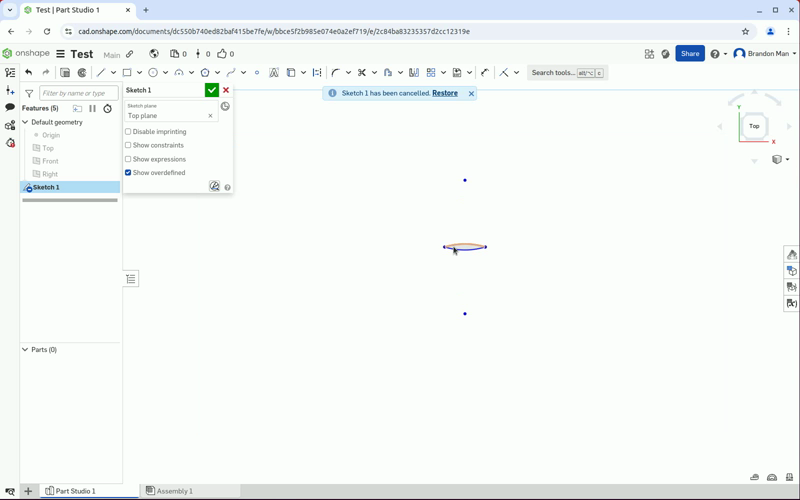
scroll(6)
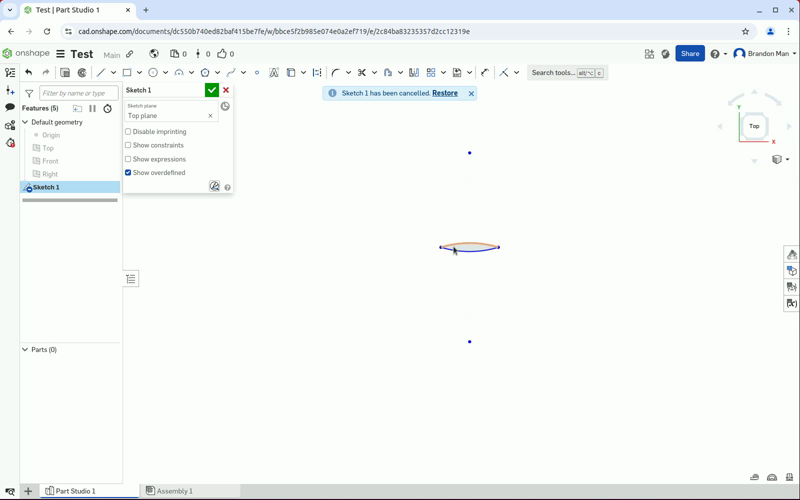
scroll(6)
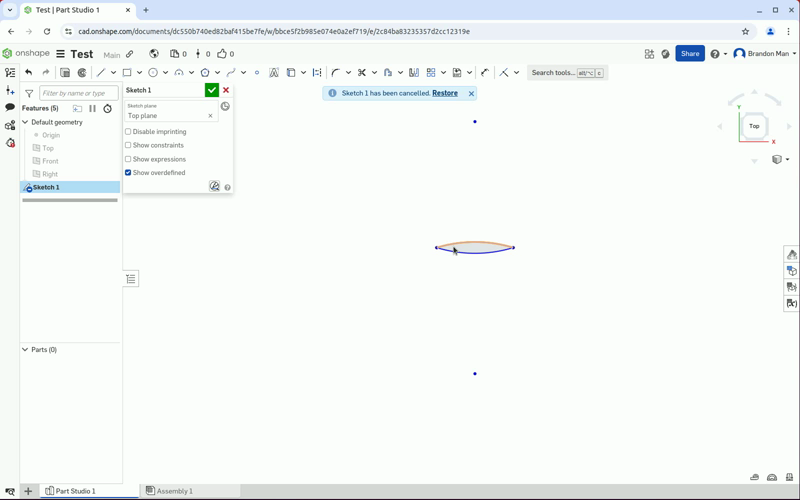
scroll(6)
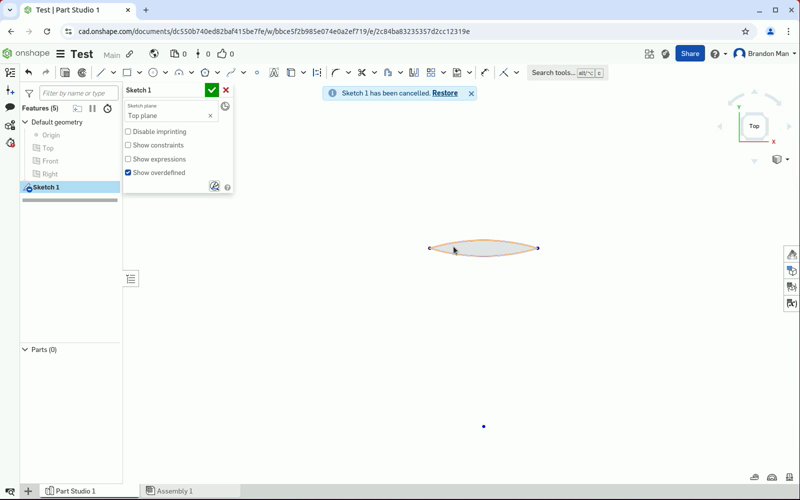
scroll(6)
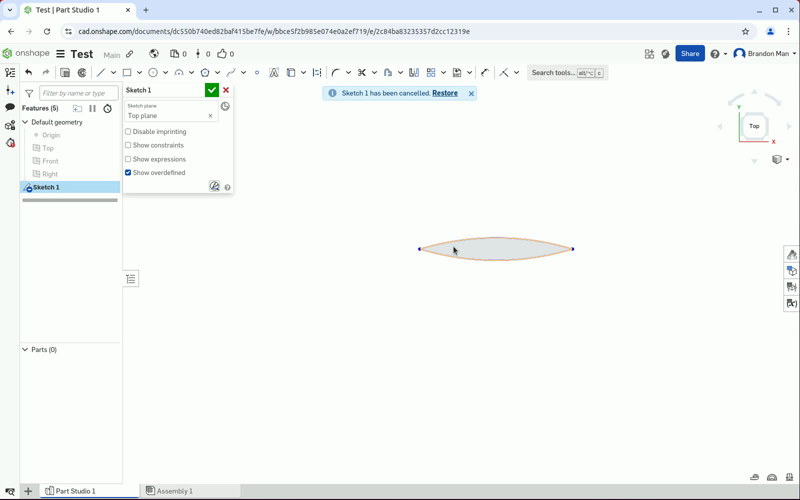
scroll(6)
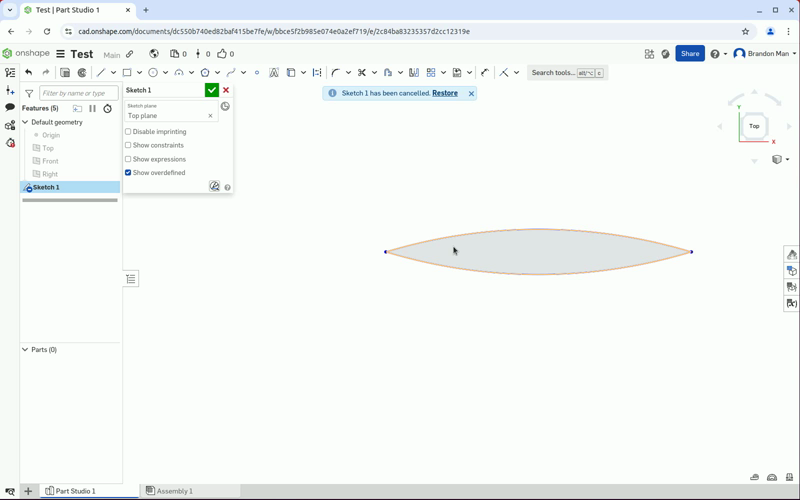
click(453, 246)
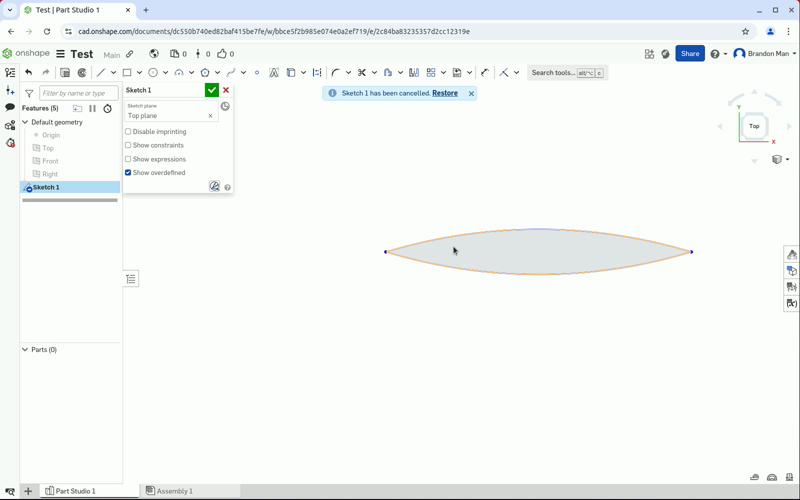
scroll(-6)
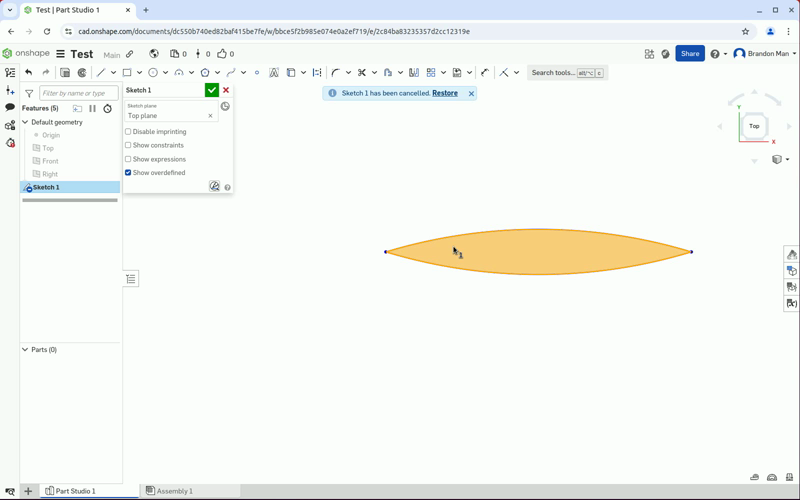
scroll(-6)
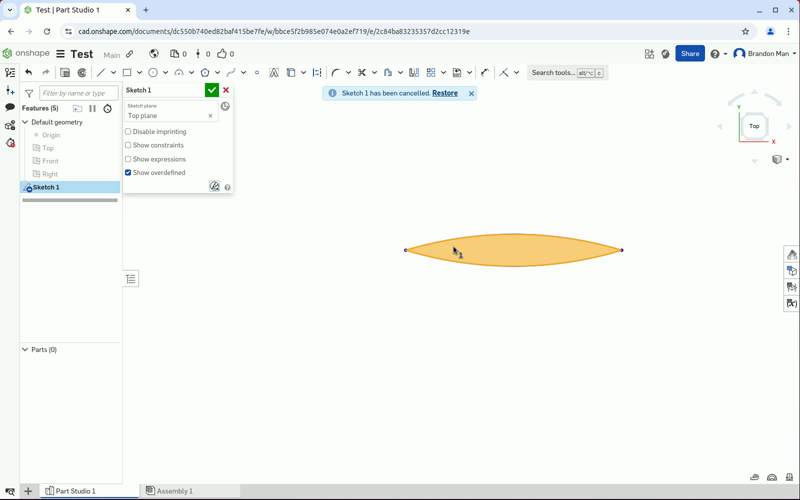
scroll(-6)
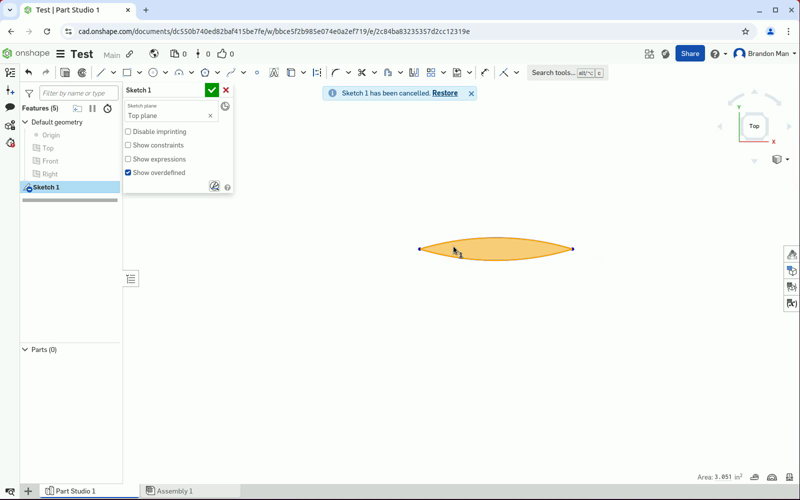
scroll(-6)
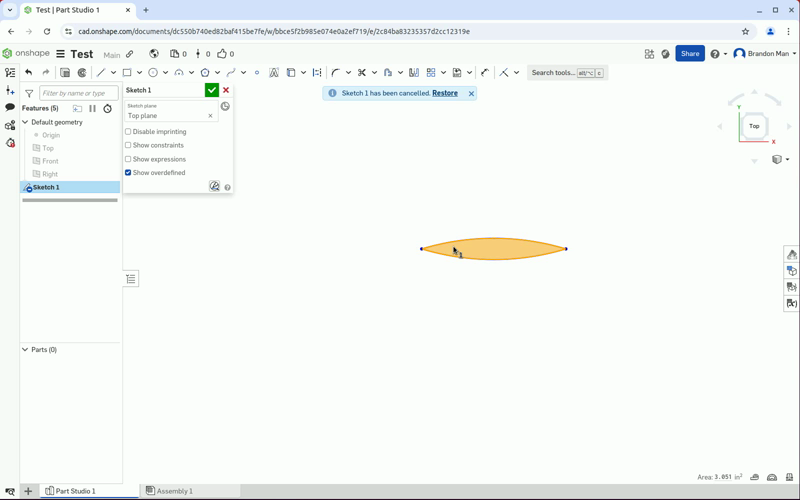
scroll(-6)
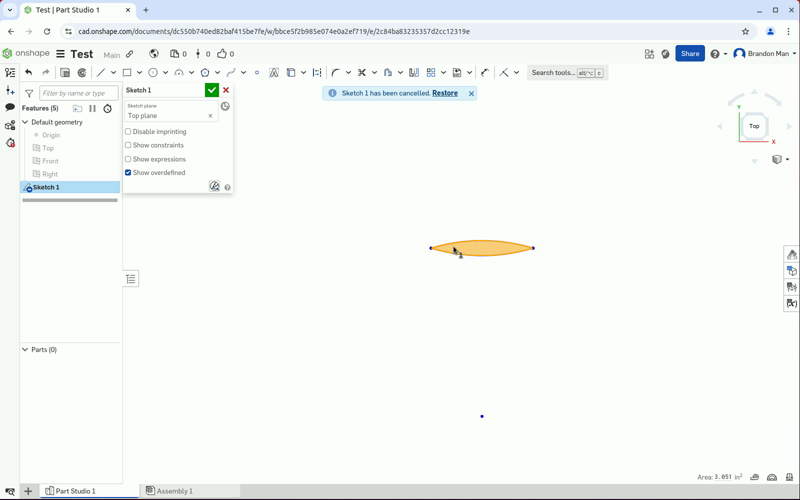
scroll(-6)
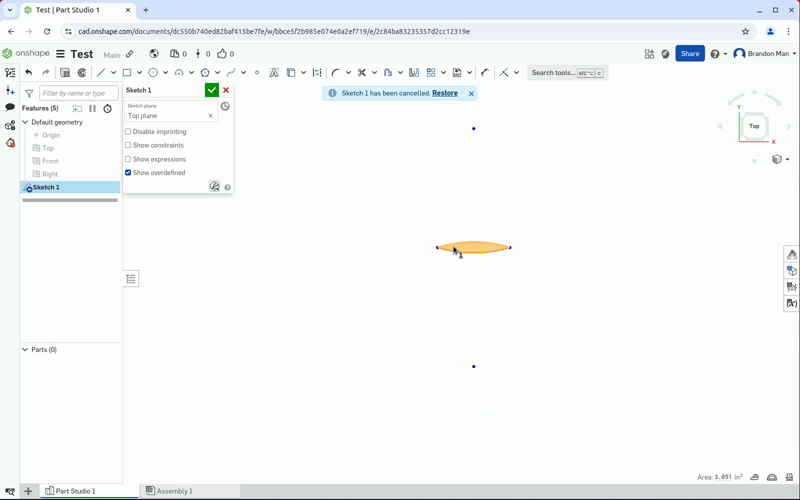
scroll(-6)
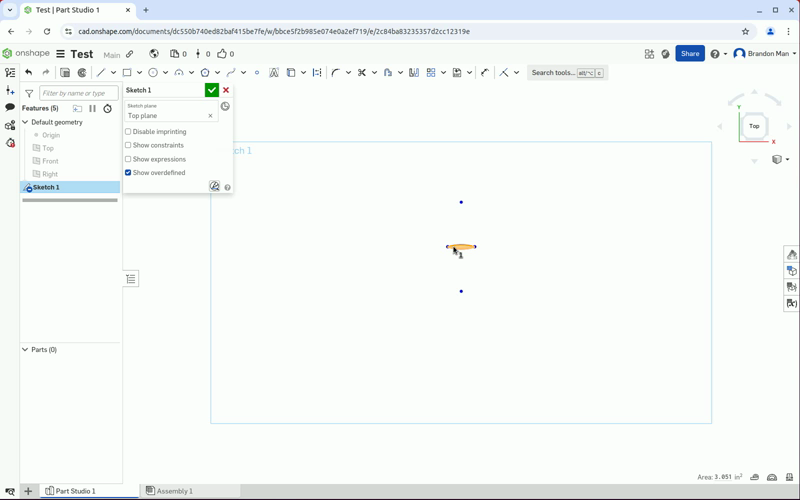
mouse_move(73, 352)
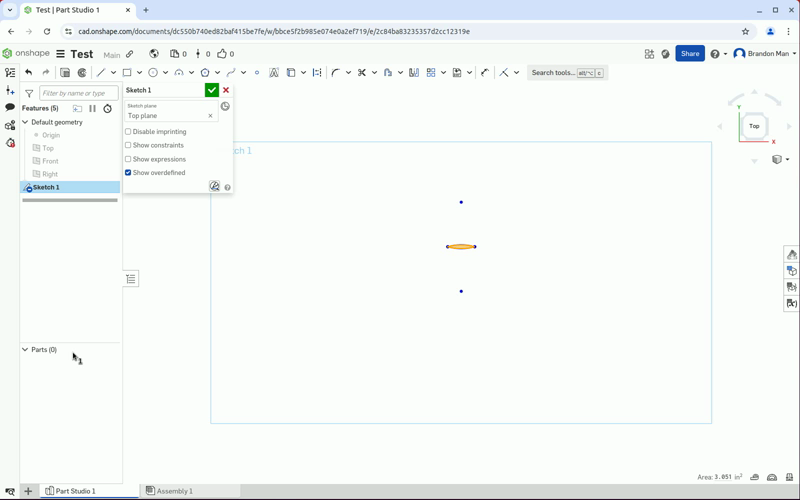
key(shift+y)
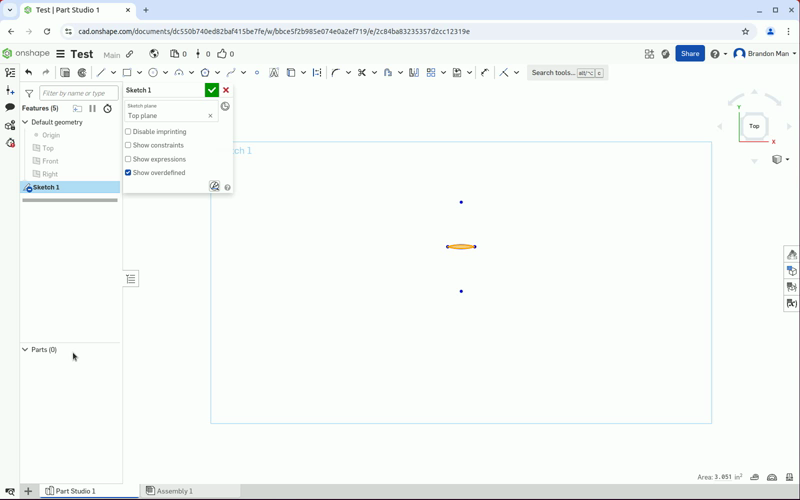
key(shift+e)
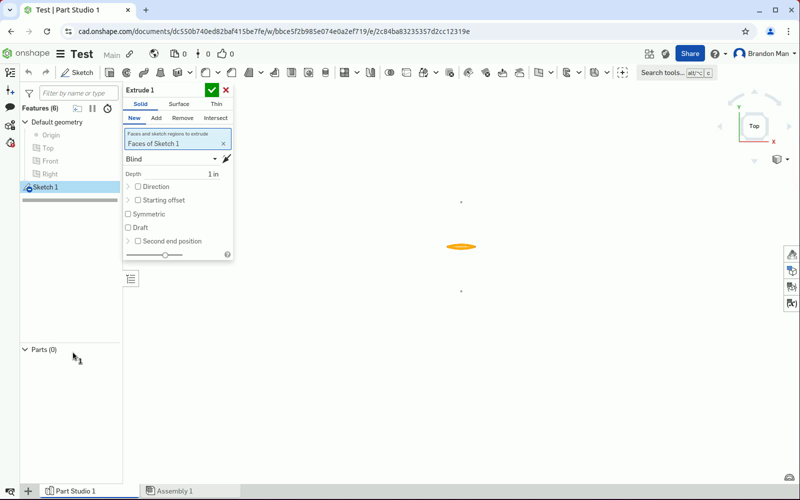
mouse_move(143, 106)
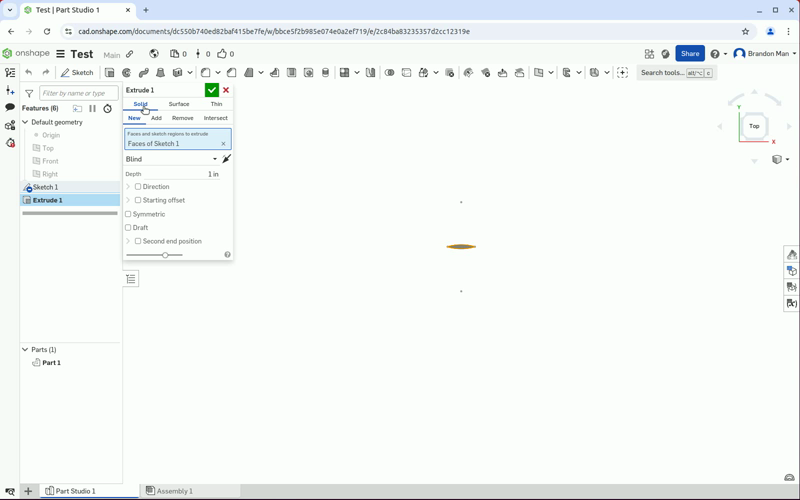
click(143, 106)
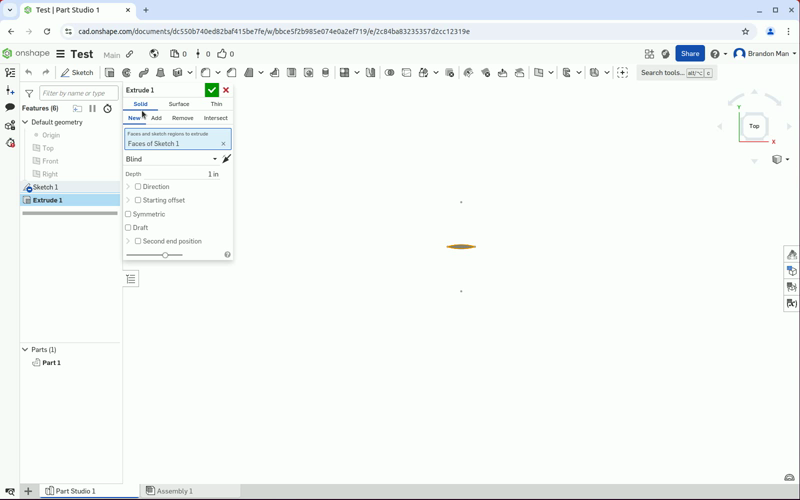
mouse_move(137, 120)
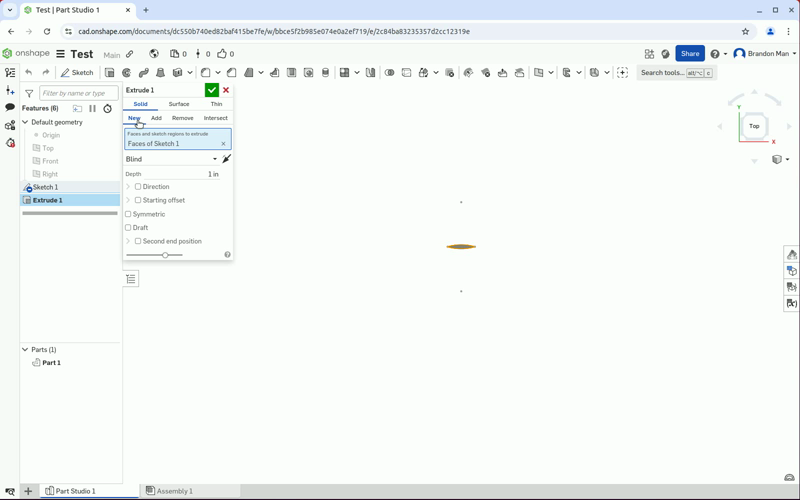
click(137, 120)
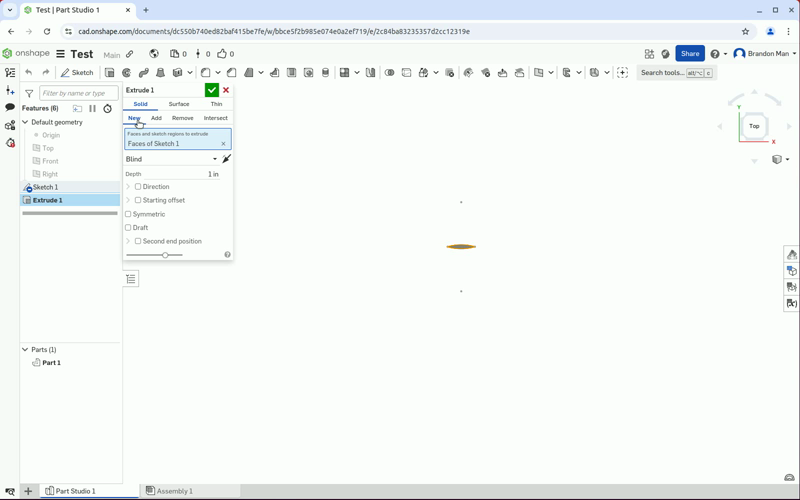
key(tab, 4)
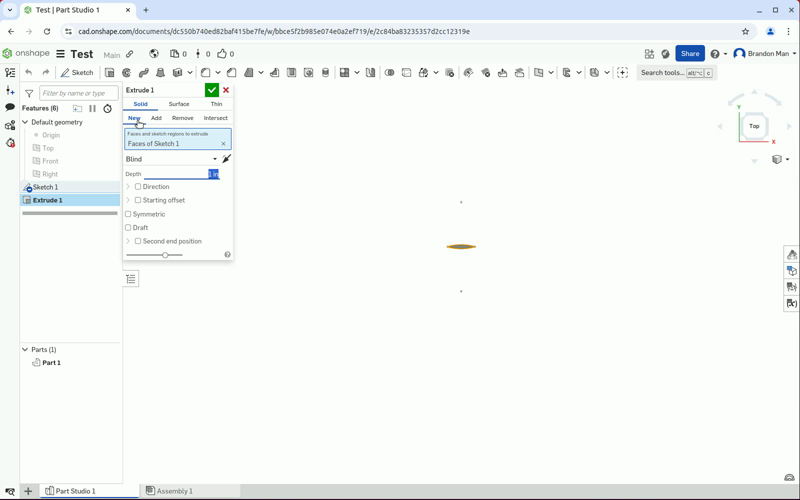
text(4.333)
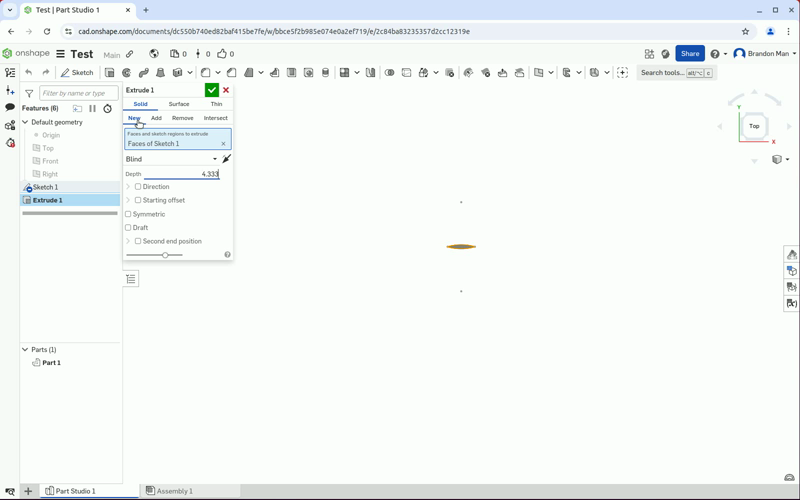
key(enter)
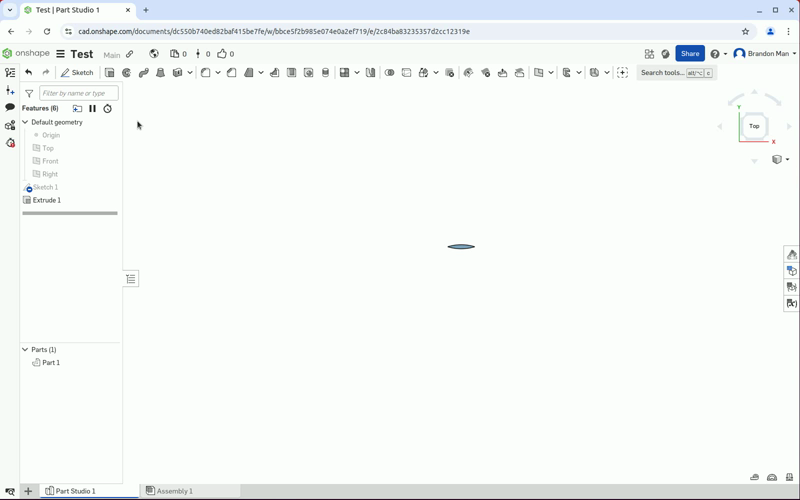
key(shift+h)
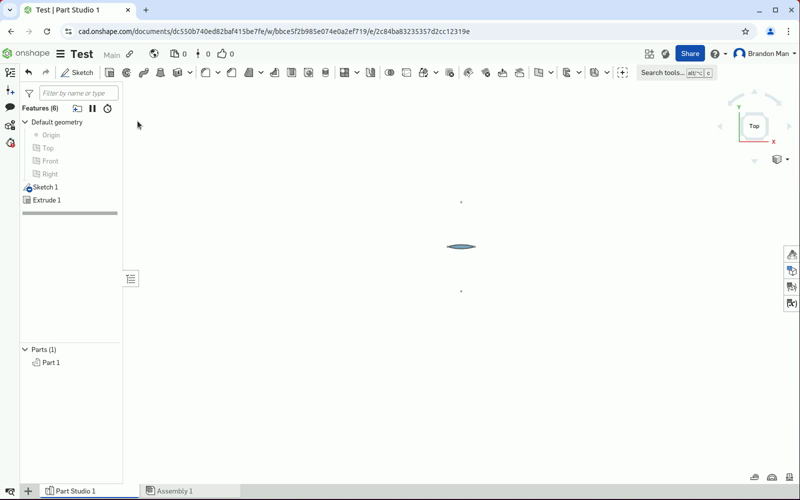
key(shift+h)
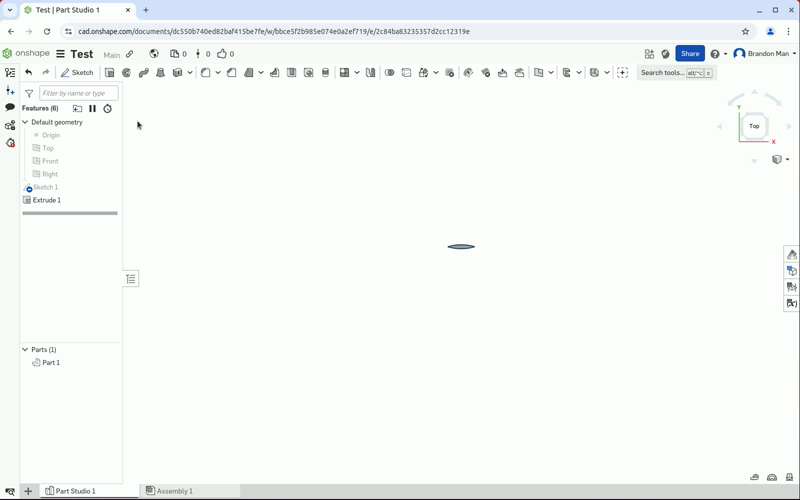
mouse_move(73, 189)
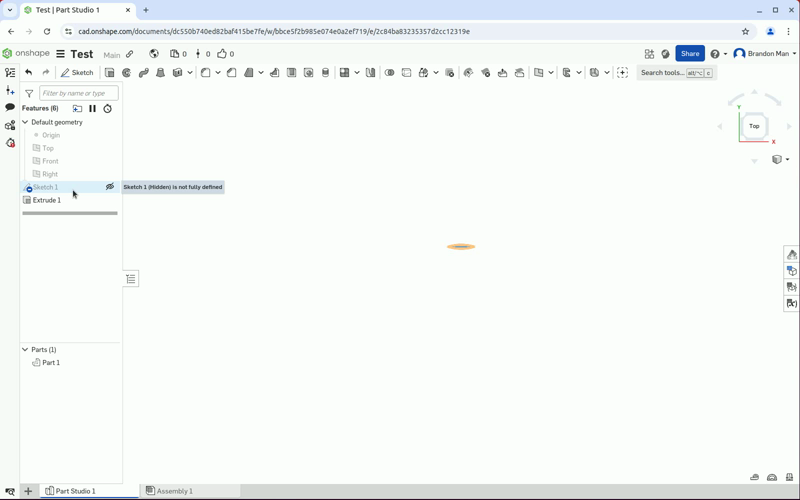
click(73, 189)
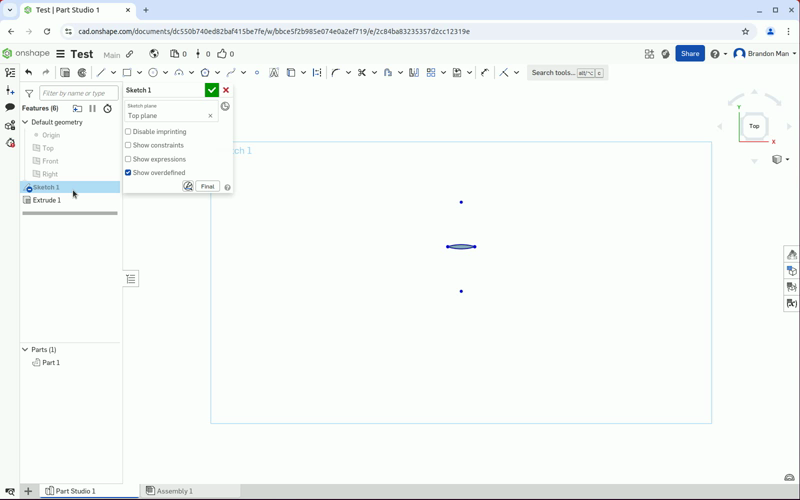
mouse_move(229, 92)
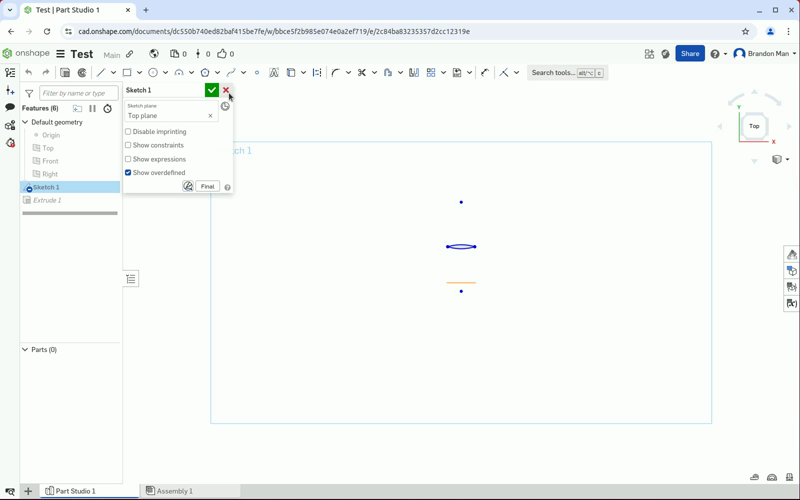
click(229, 92)
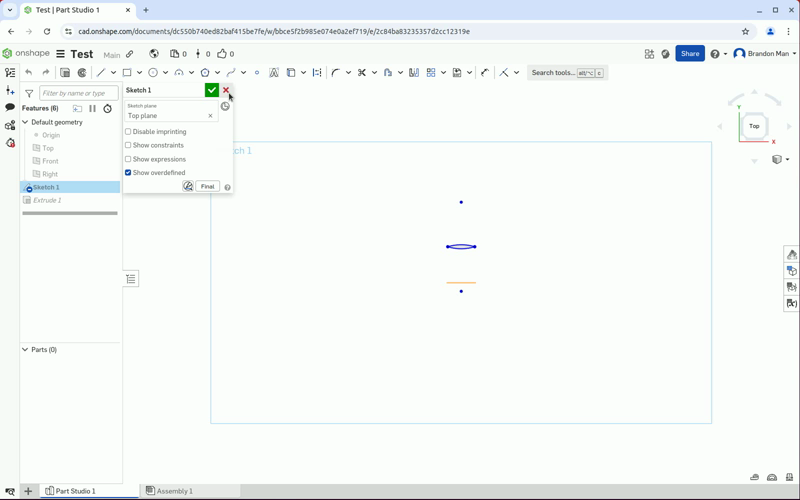
key(shift+s)
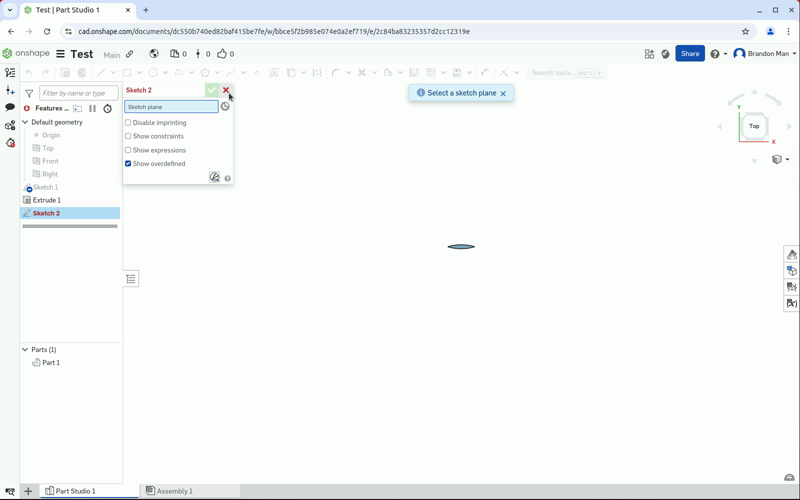
mouse_move(73, 150)
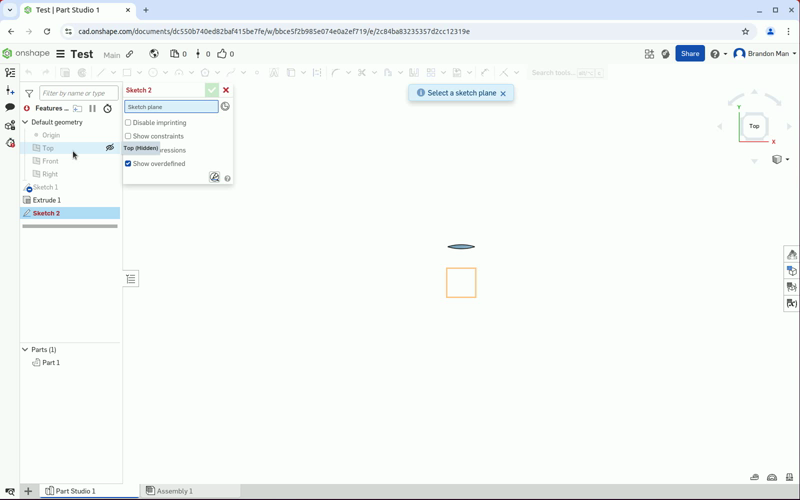
click(73, 150)
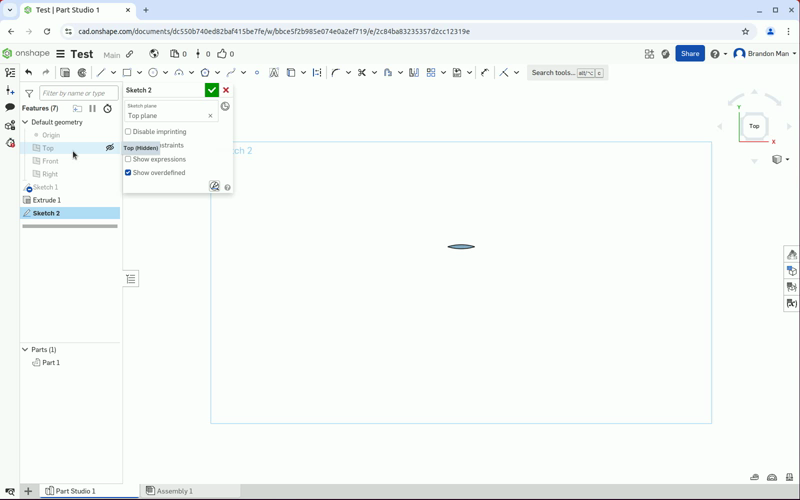
mouse_move(73, 352)
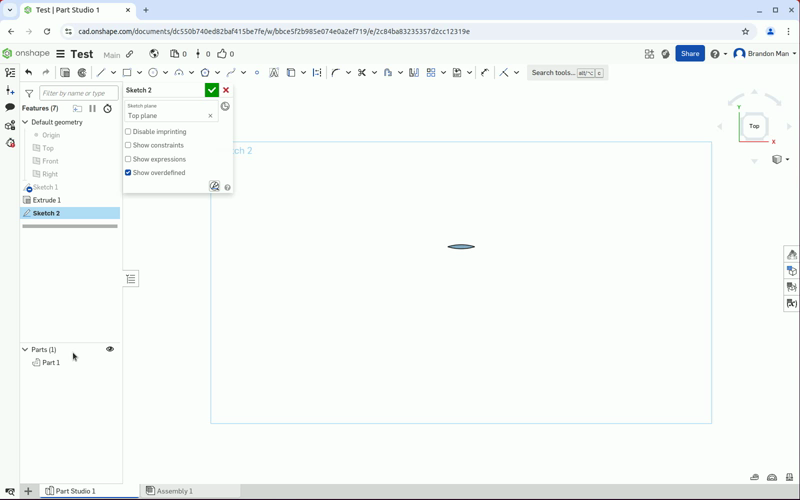
key(y)
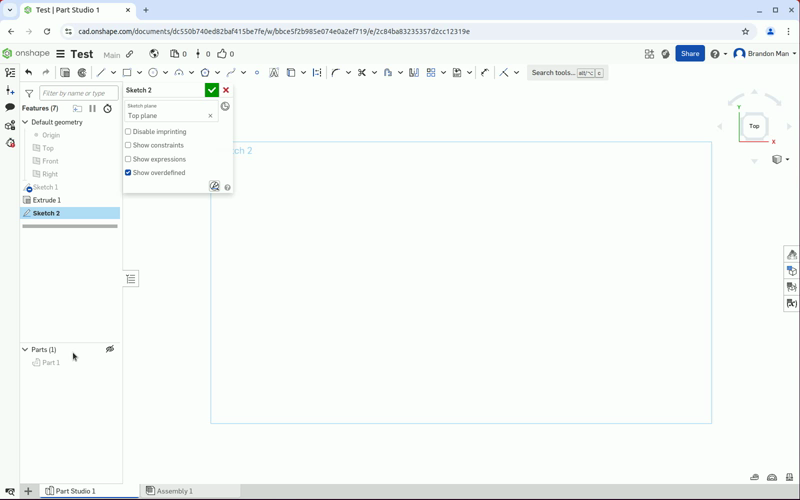
key(a)
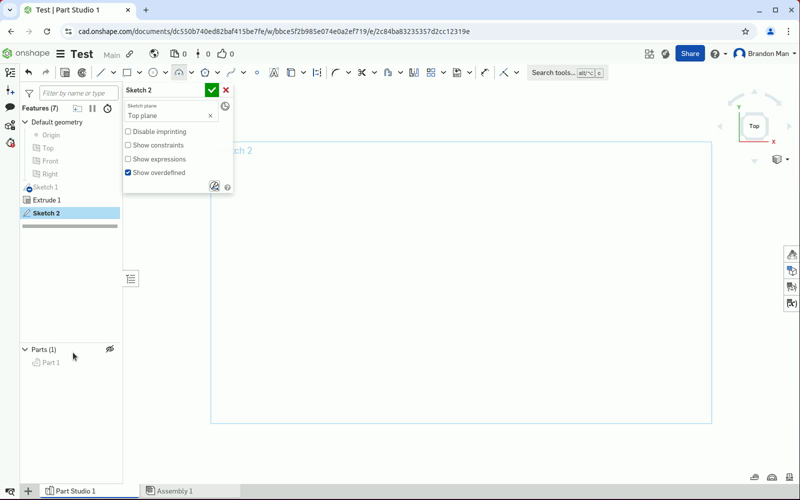
key_down(shift)
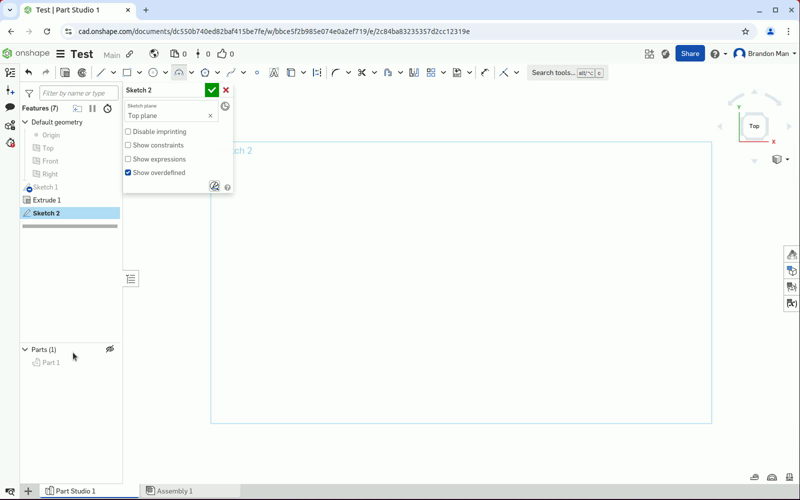
mouse_move(447, 246)
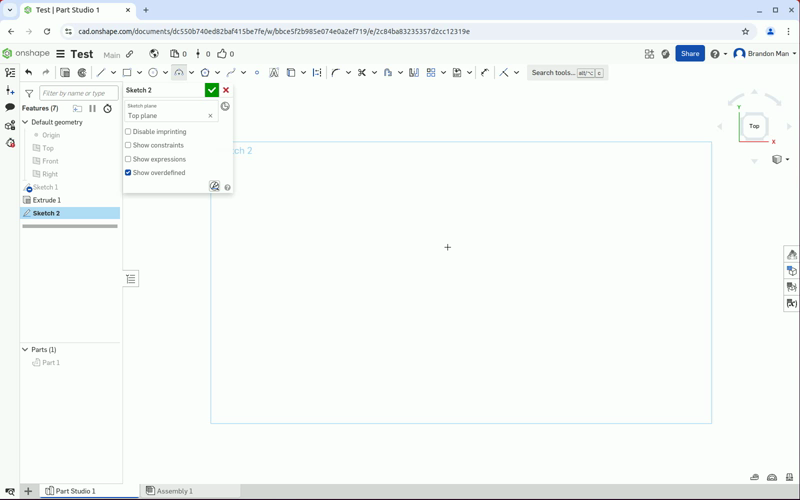
click(447, 246)
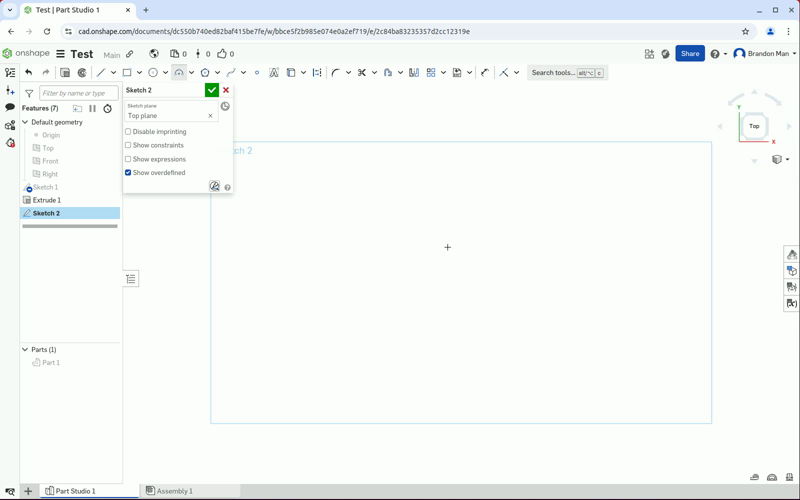
key_up(shift)
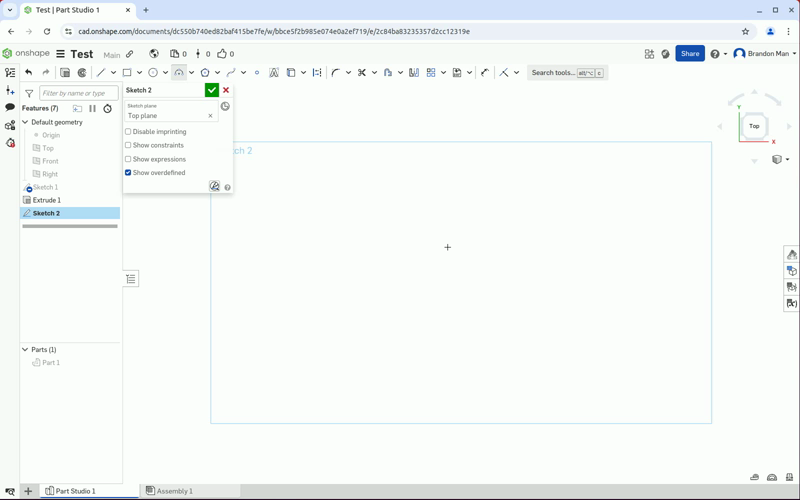
key_down(shift)
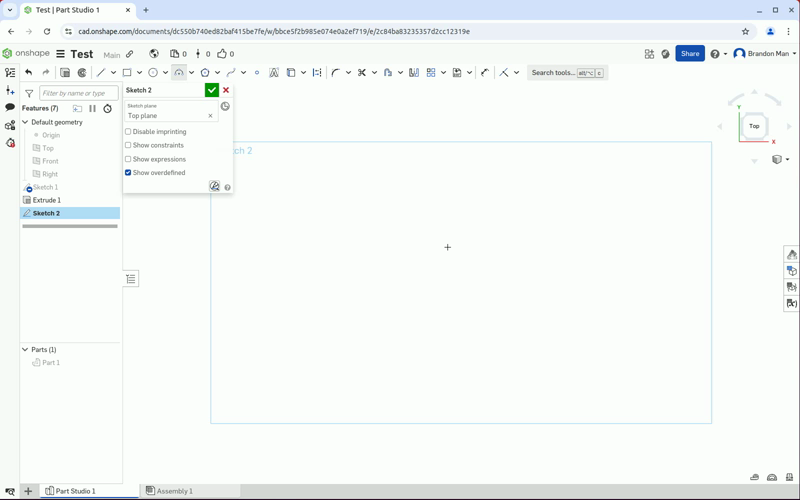
mouse_move(473, 246)
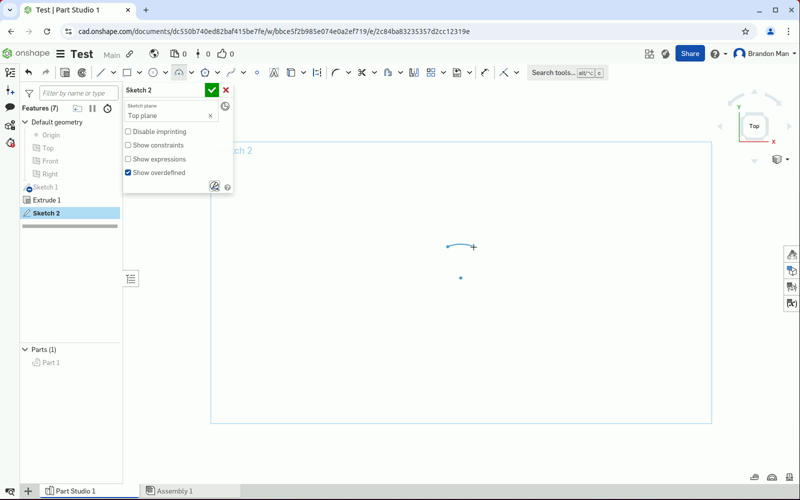
click(473, 246)
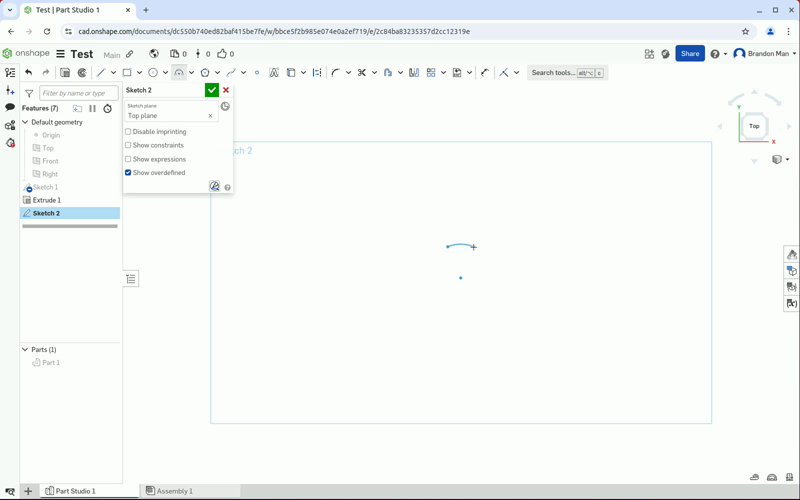
mouse_move(460, 244)
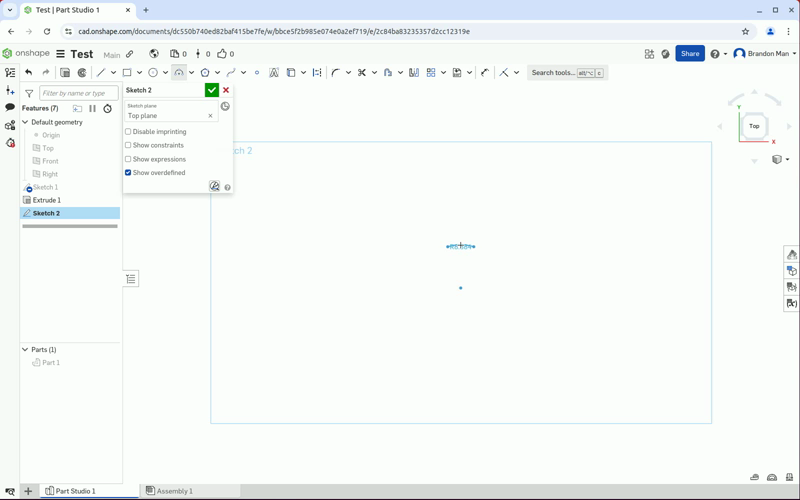
click(460, 244)
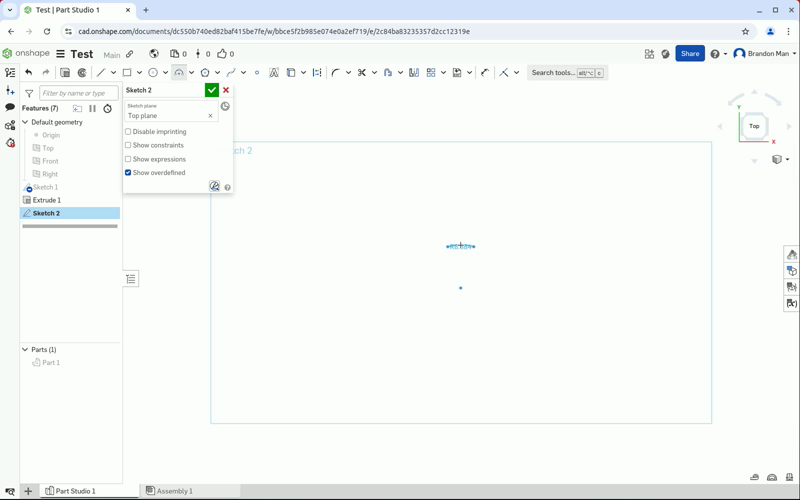
key_up(shift)
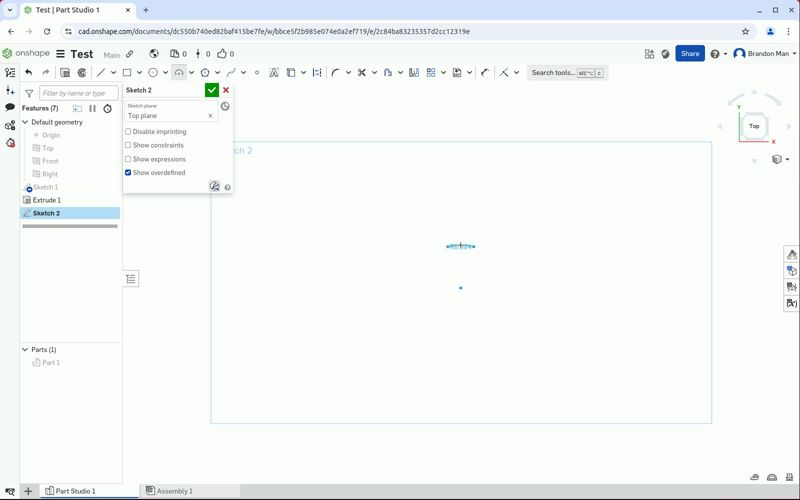
mouse_move(473, 246)
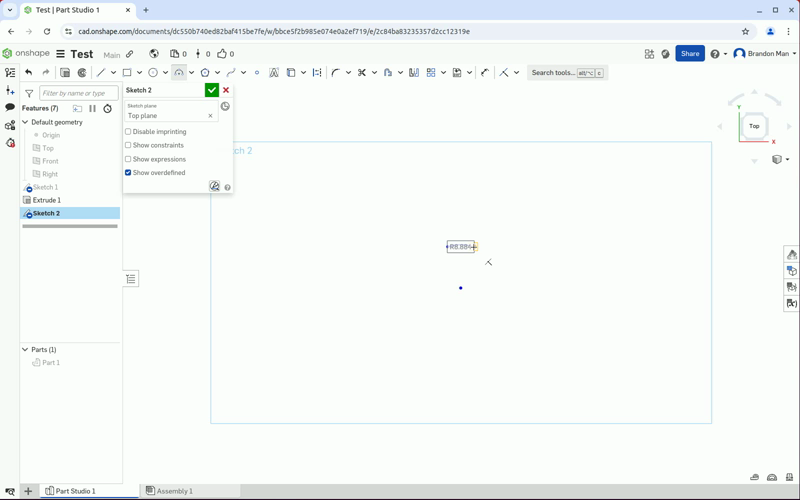
click(473, 246)
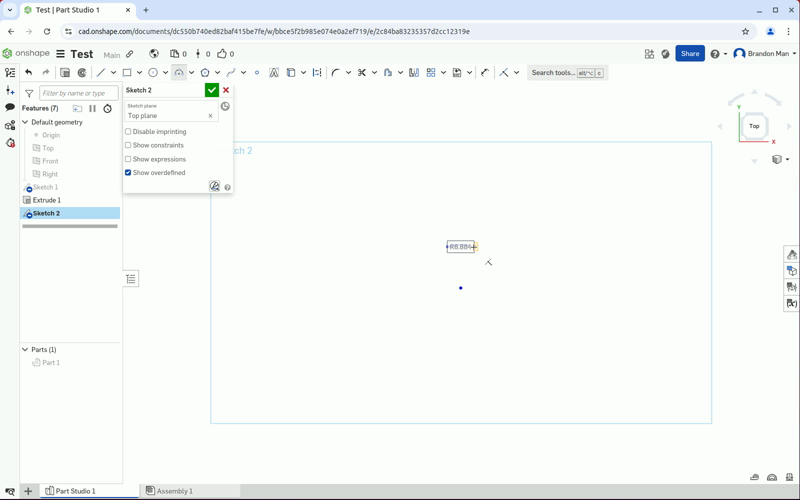
mouse_move(447, 246)
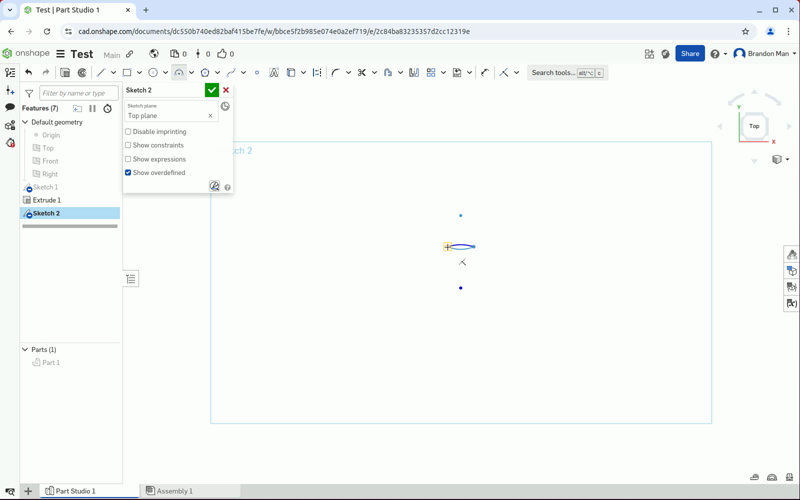
click(447, 246)
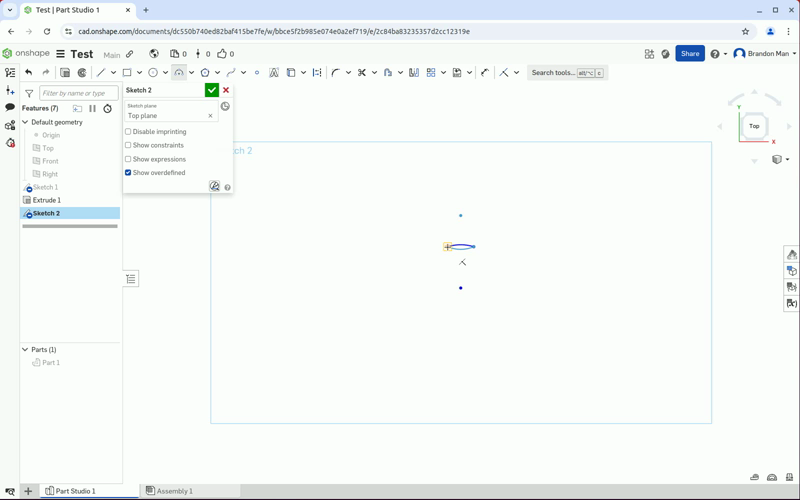
key_down(shift)
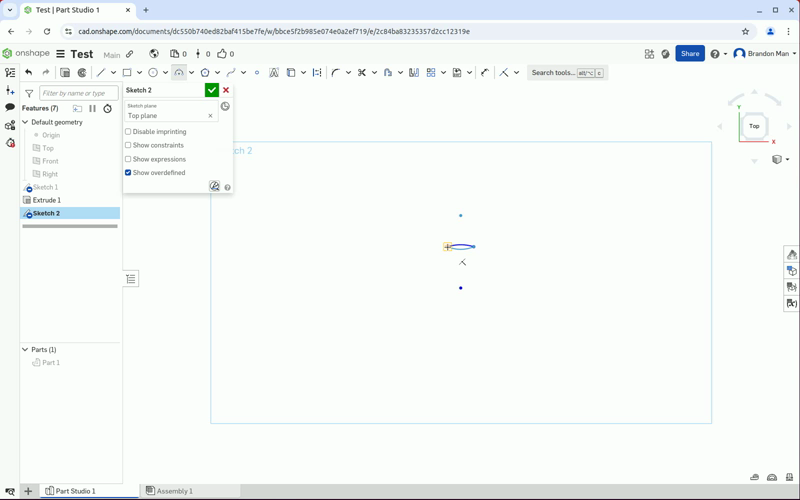
mouse_move(460, 169)
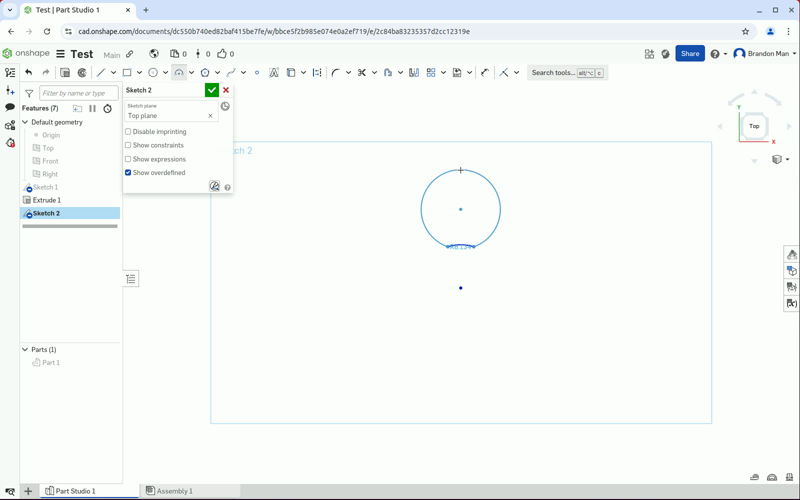
click(460, 169)
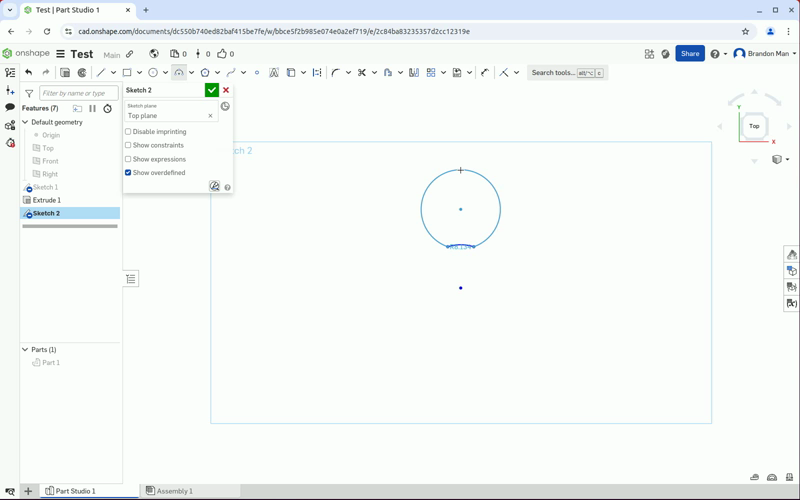
key_up(shift)
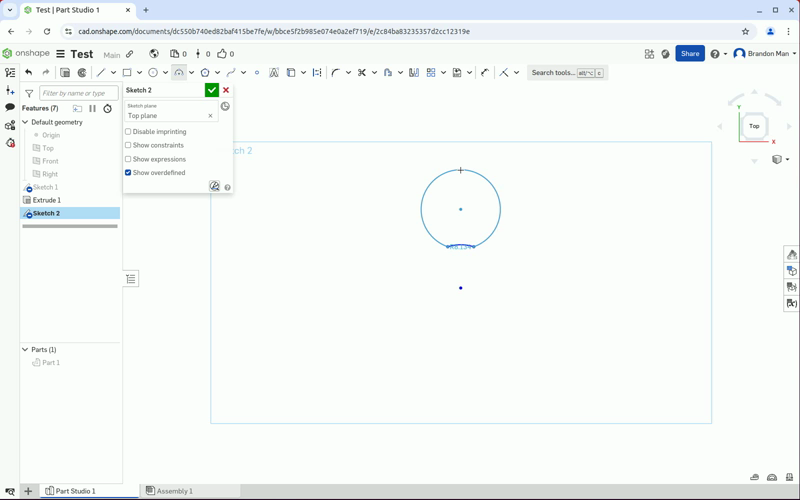
key(esc)
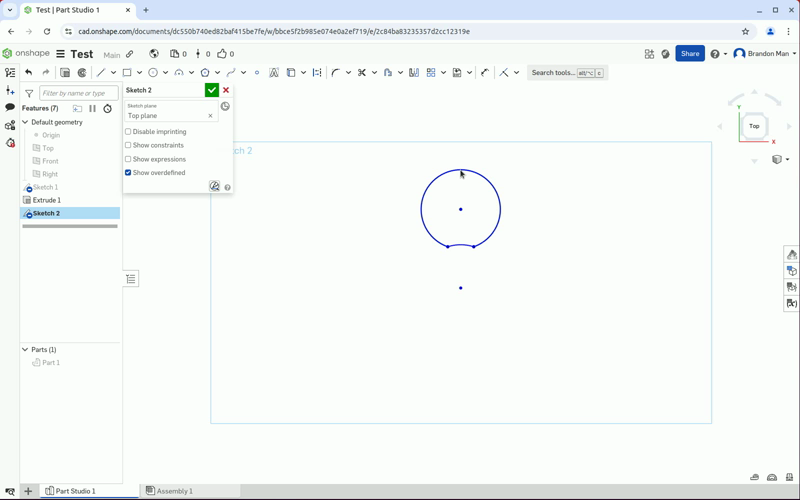
key(c)
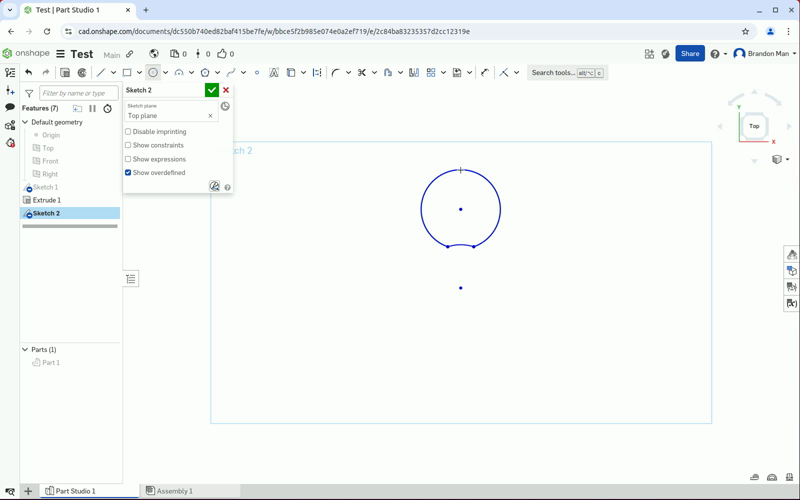
key_down(shift)
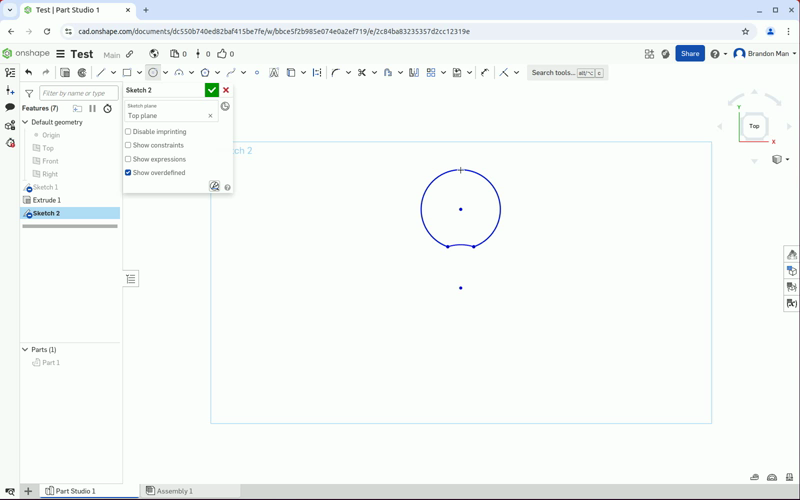
mouse_move(460, 209)
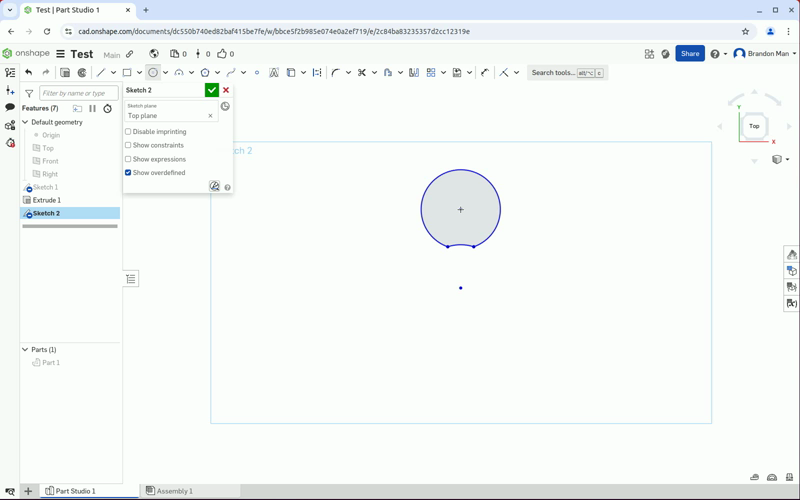
click(460, 209)
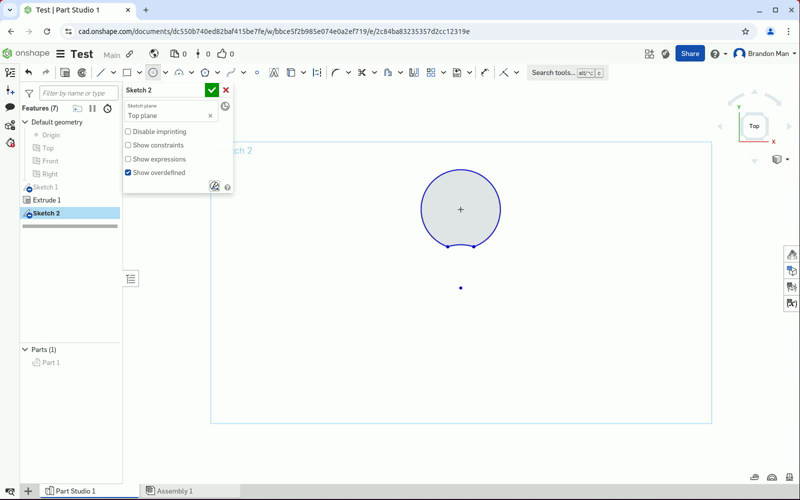
key_up(shift)
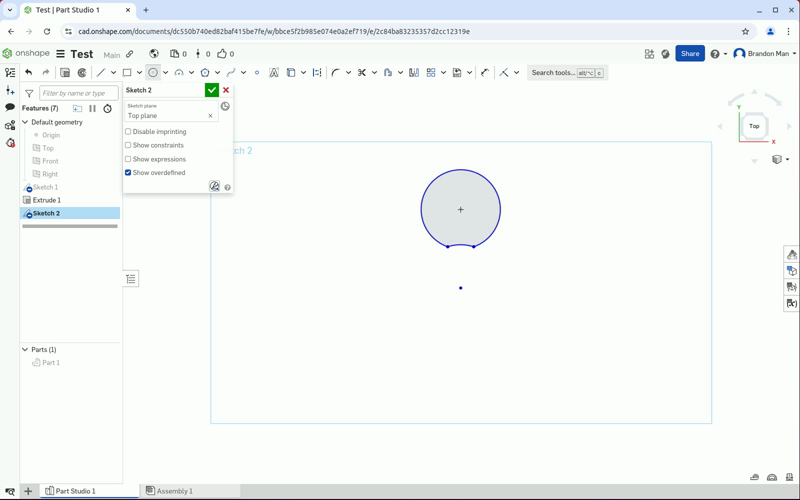
mouse_move(493, 209)
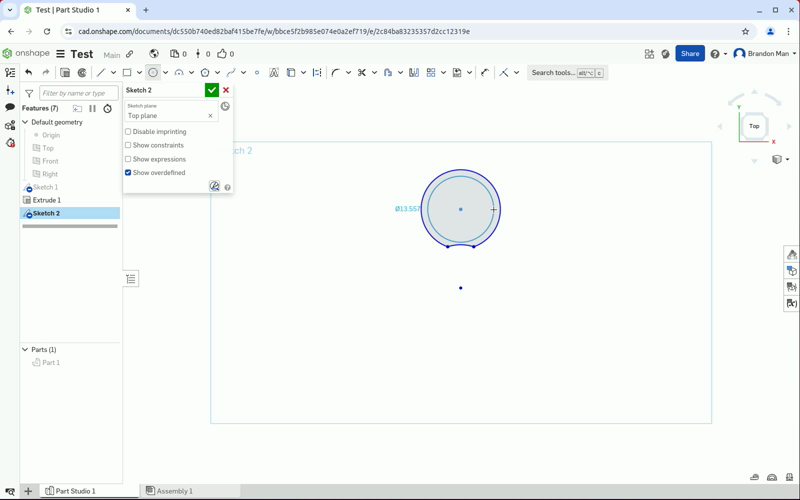
click(493, 209)
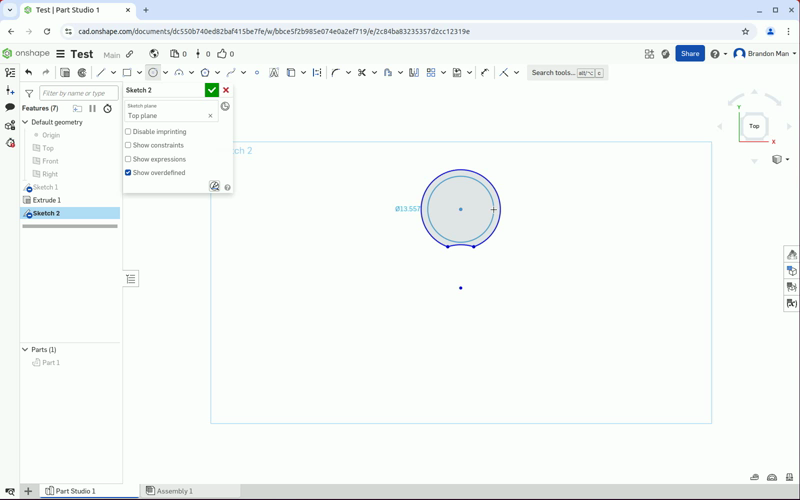
key(esc)
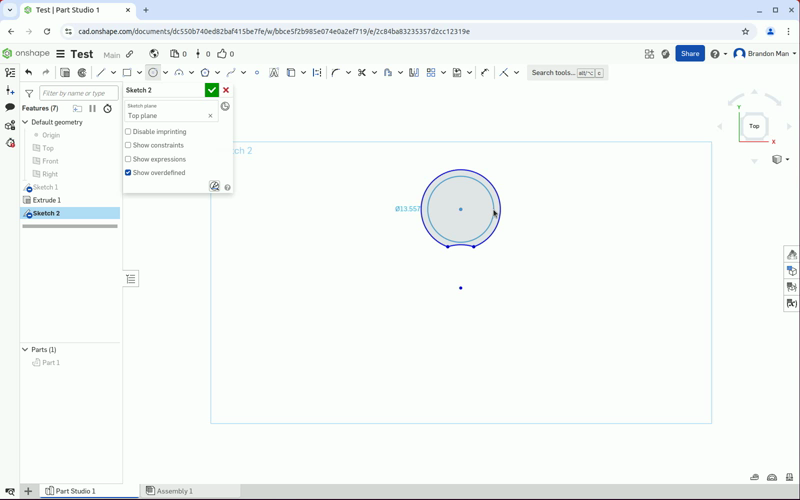
mouse_move(425, 198)
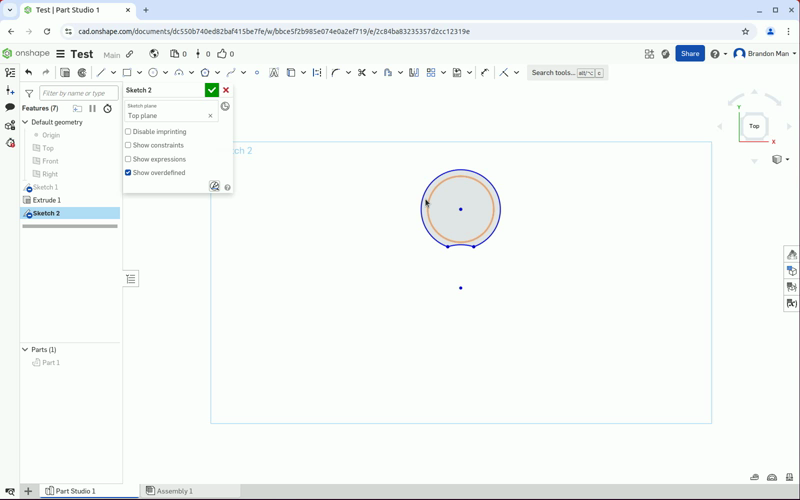
scroll(6)
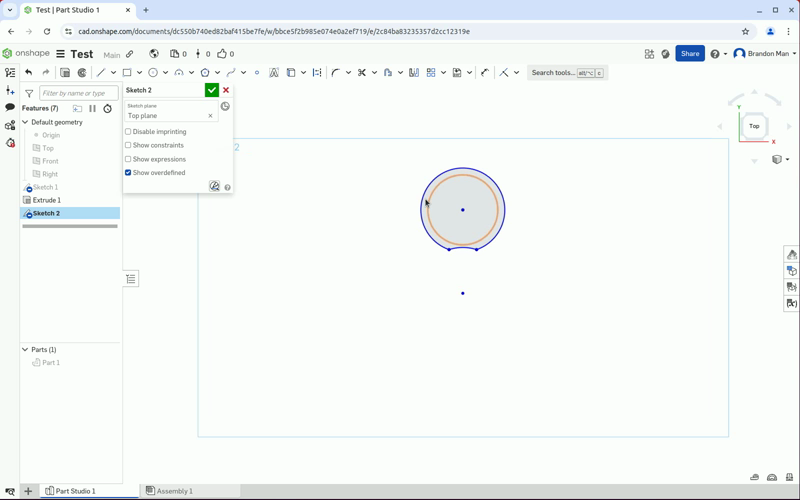
scroll(6)
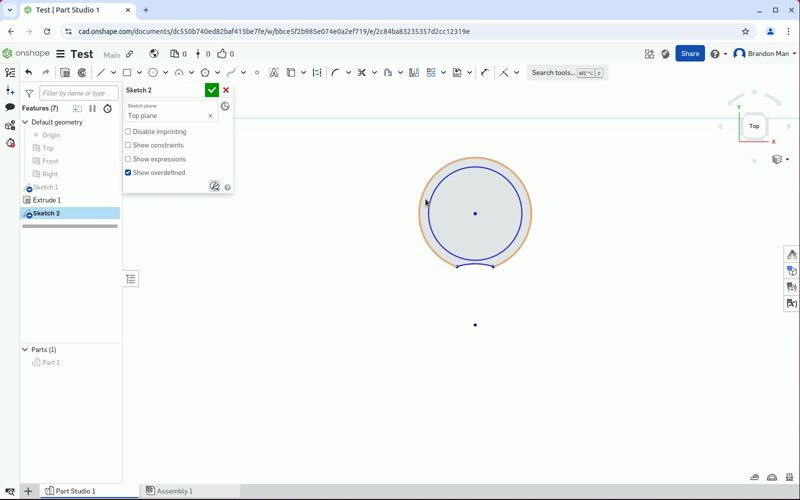
scroll(6)
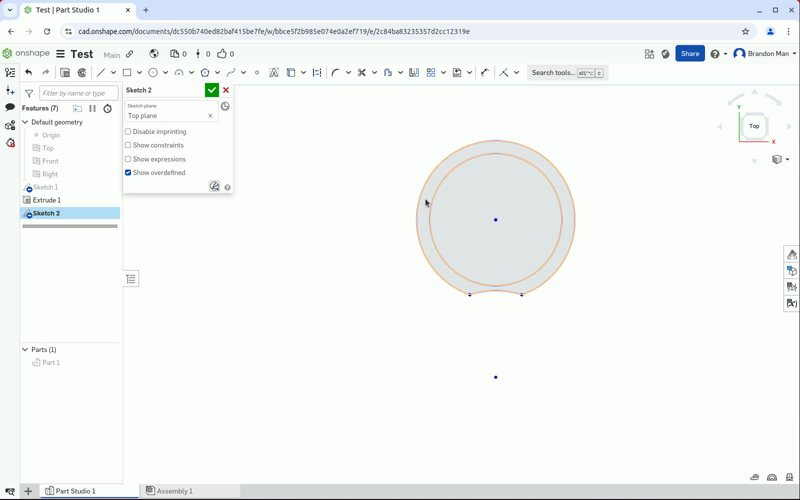
scroll(6)
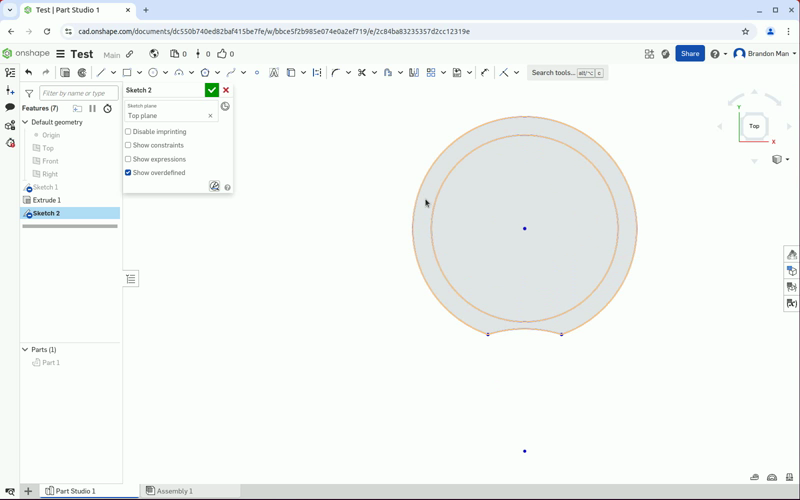
scroll(6)
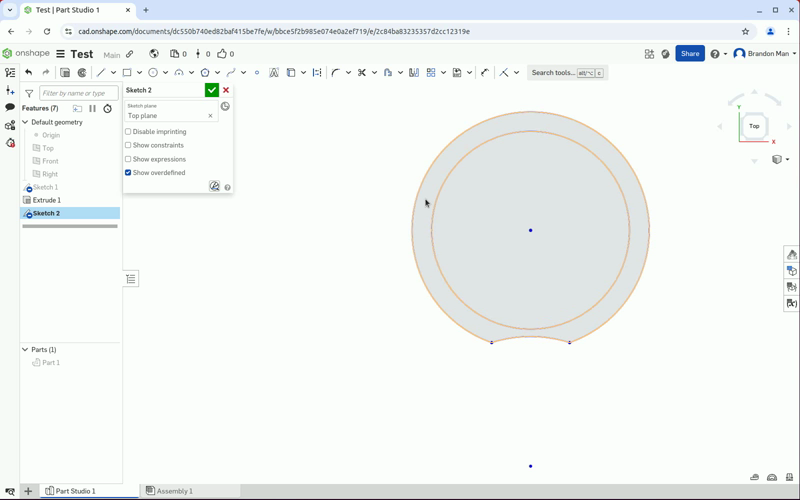
scroll(6)
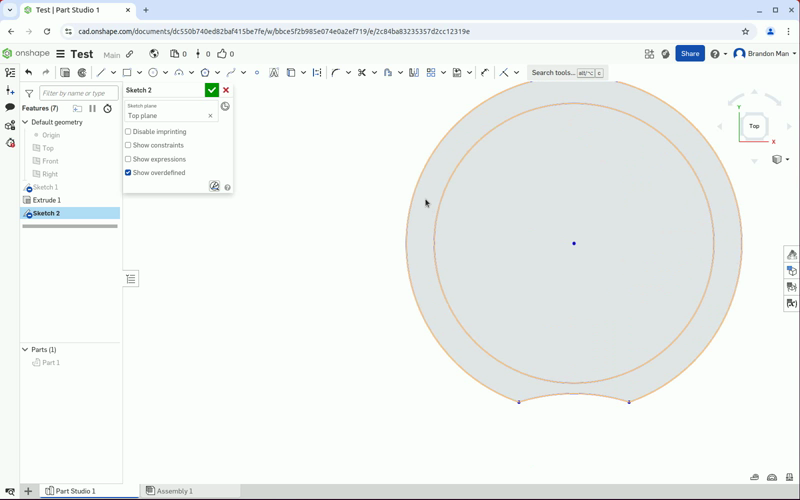
scroll(6)
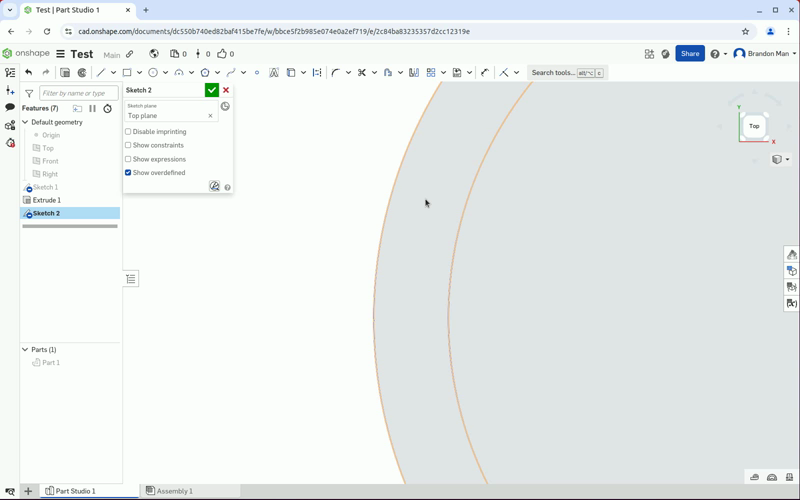
click(425, 198)
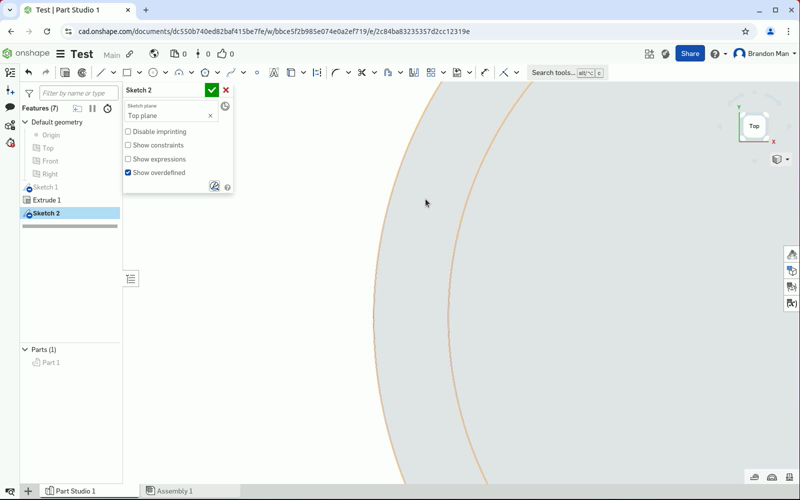
scroll(-6)
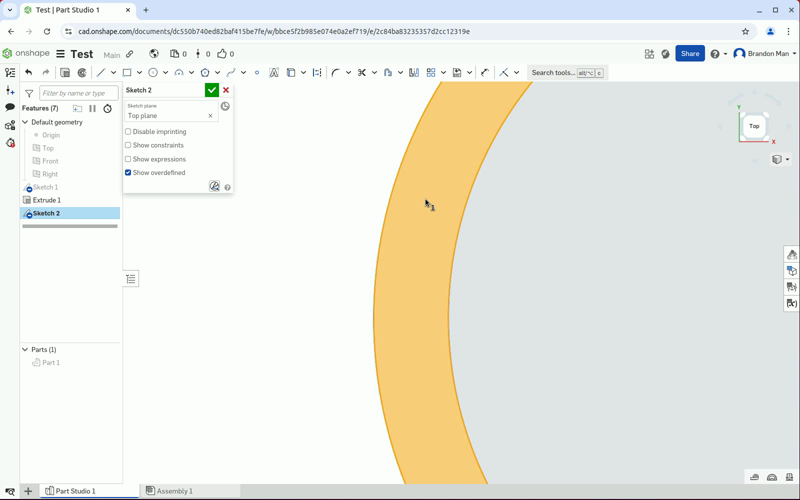
scroll(-6)
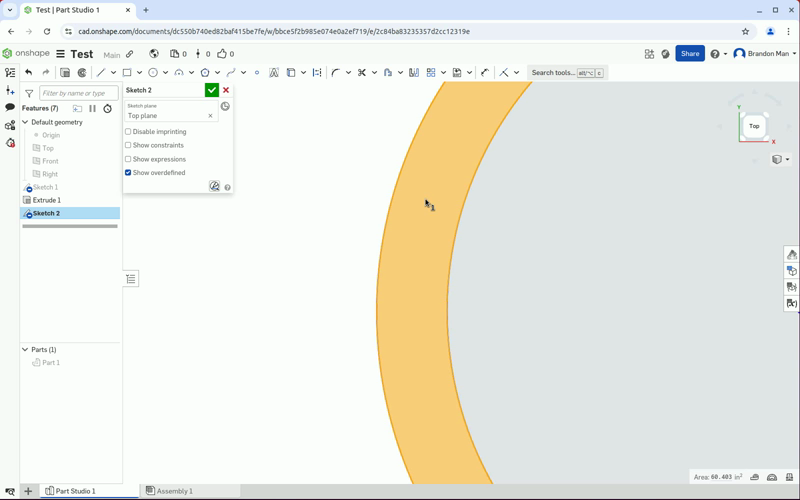
scroll(-6)
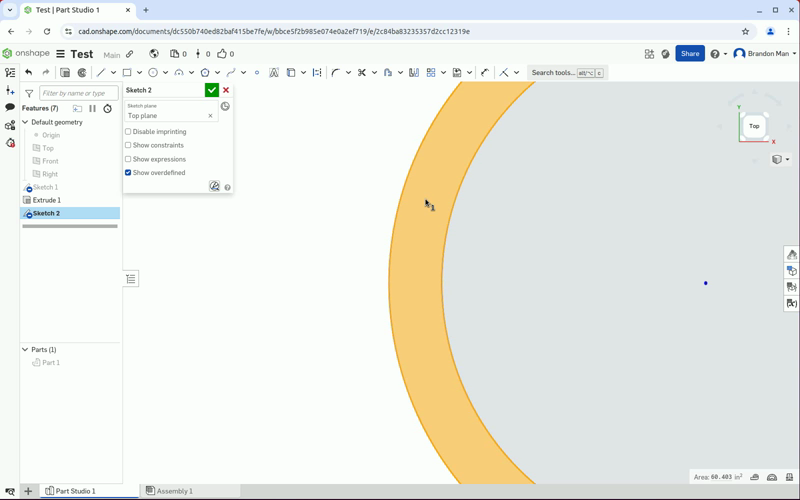
scroll(-6)
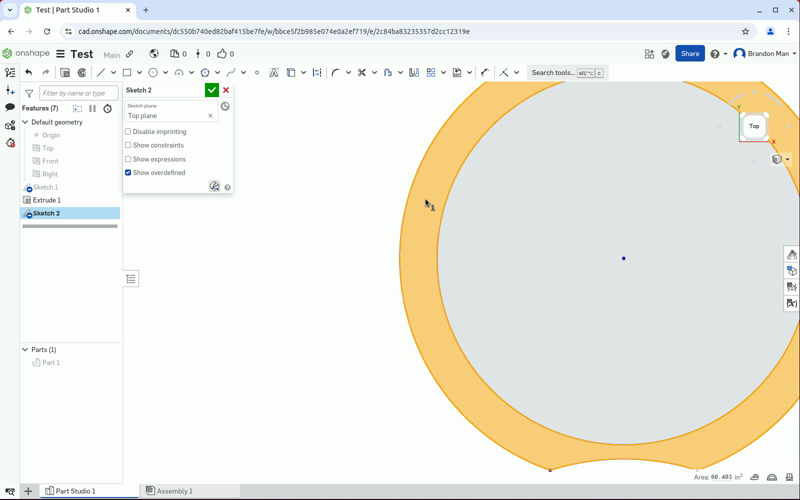
scroll(-6)
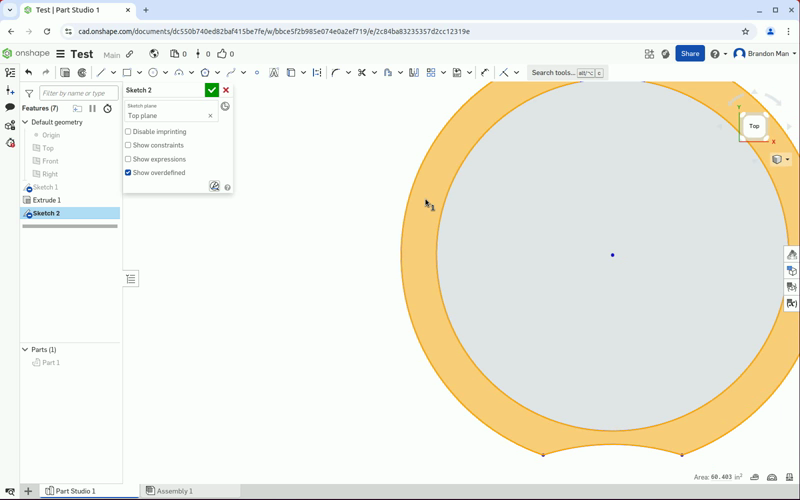
scroll(-6)
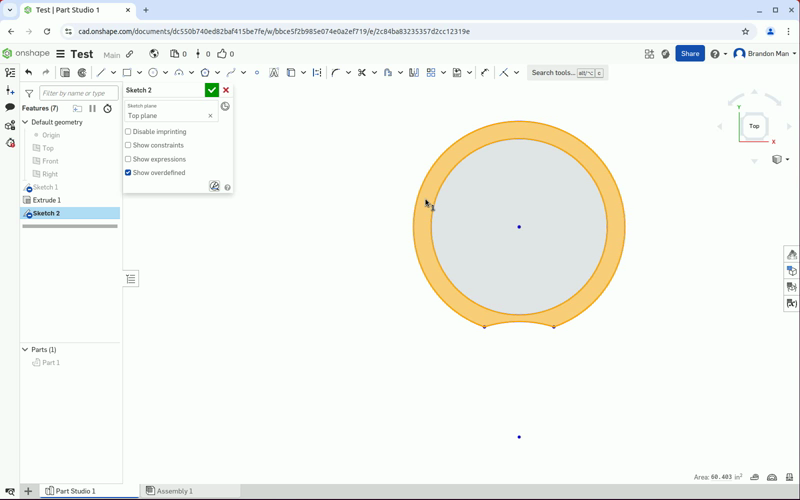
scroll(-6)
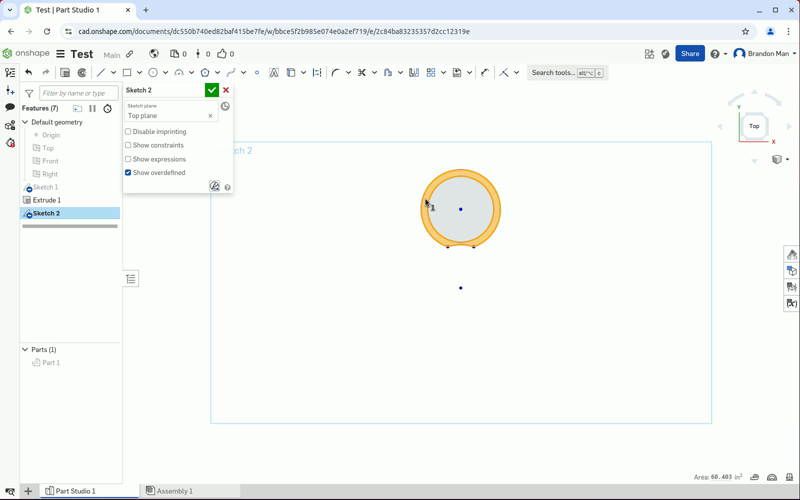
mouse_move(73, 352)
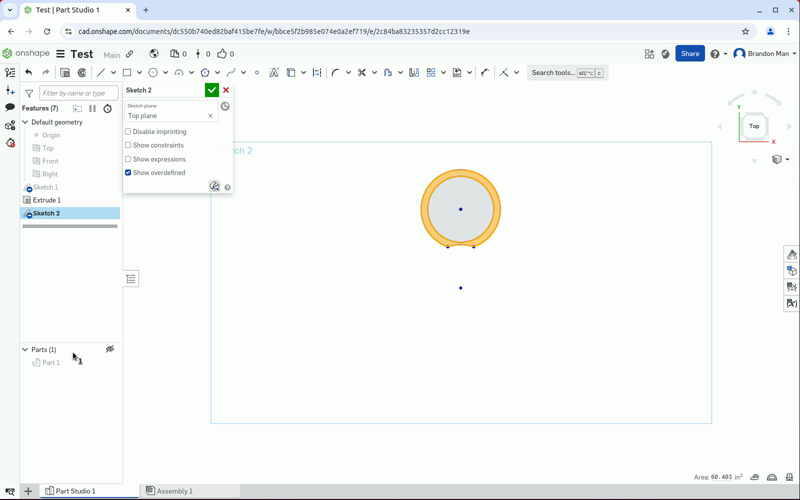
key(shift+y)
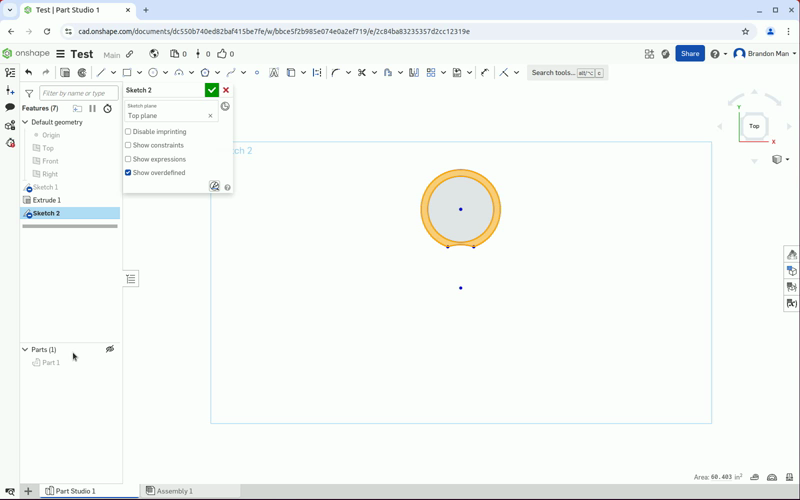
key(shift+e)
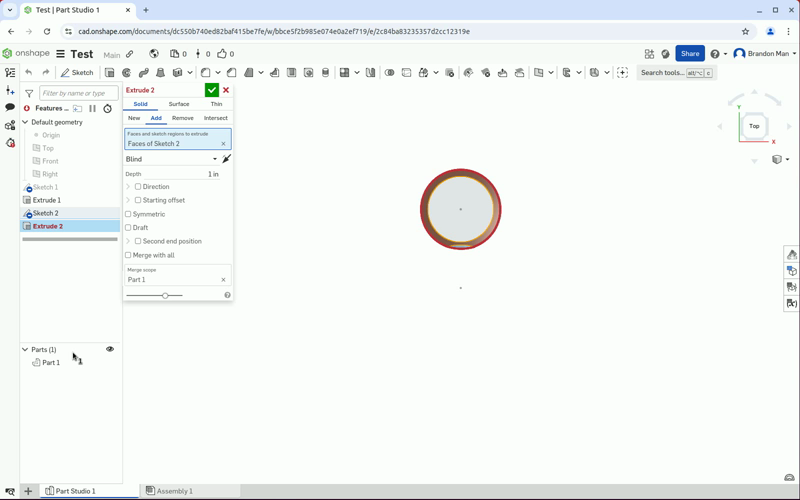
mouse_move(143, 106)
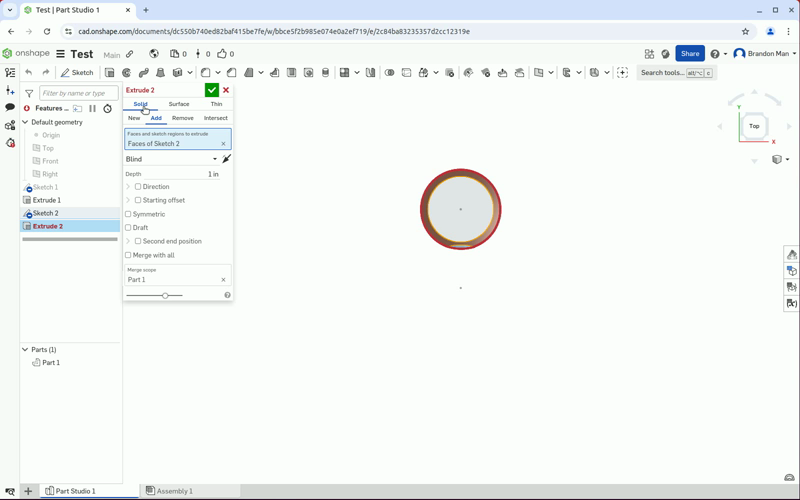
click(143, 106)
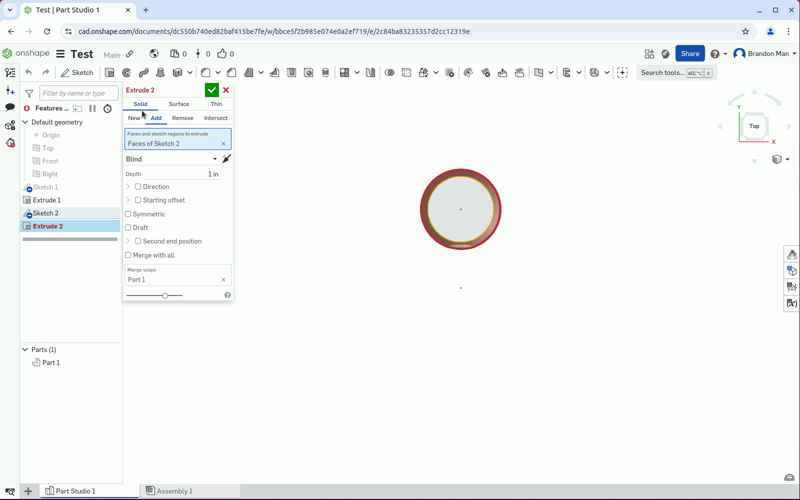
mouse_move(137, 120)
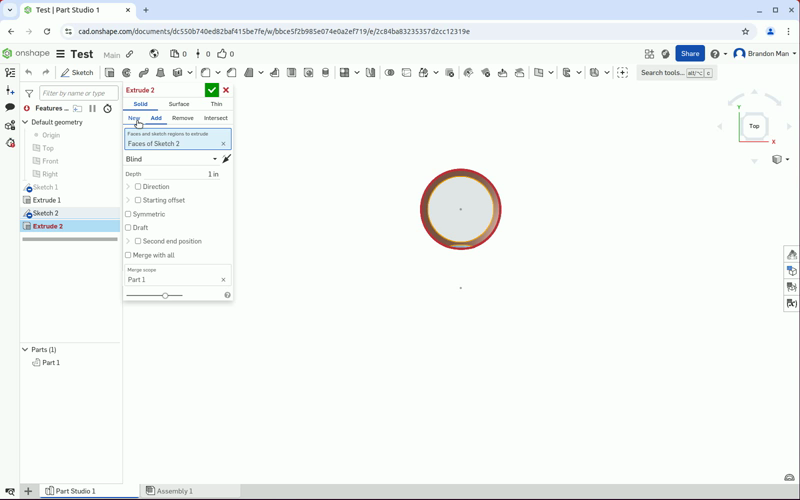
click(137, 120)
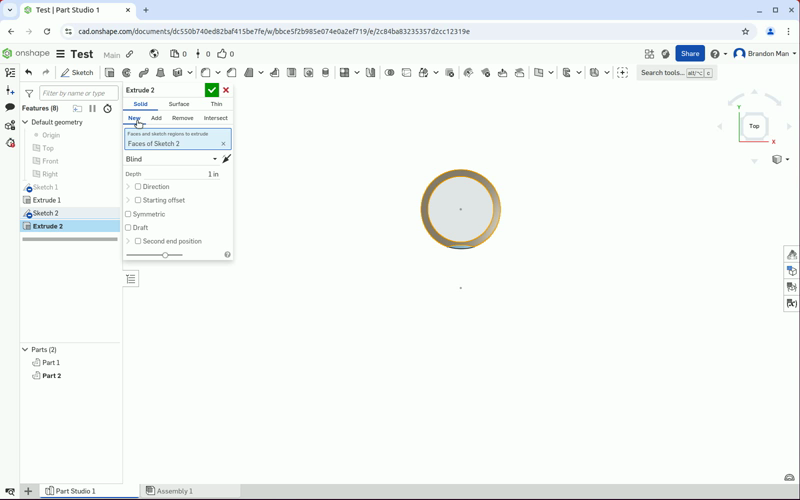
key(tab, 4)
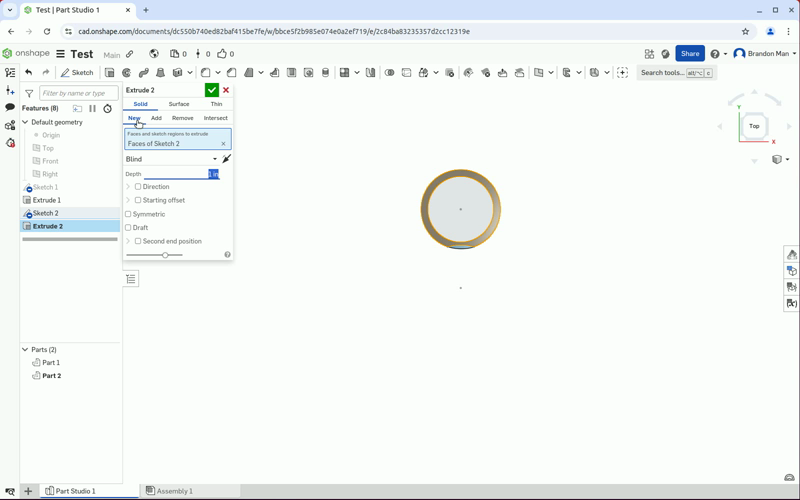
text(4.333)
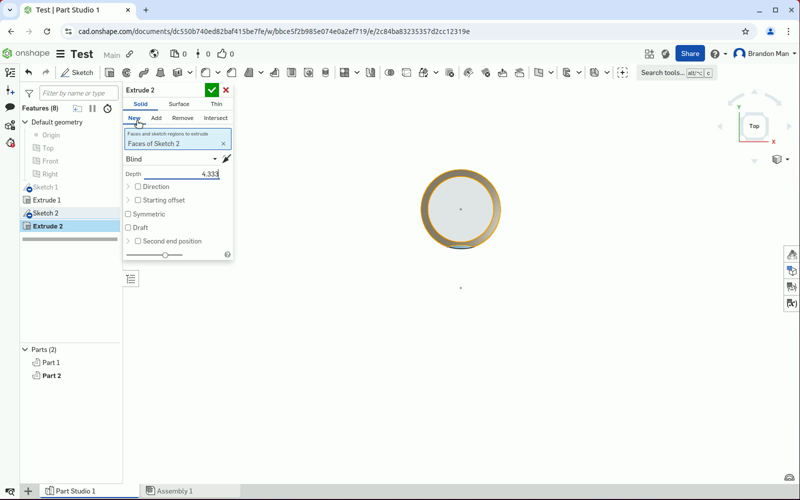
key(enter)
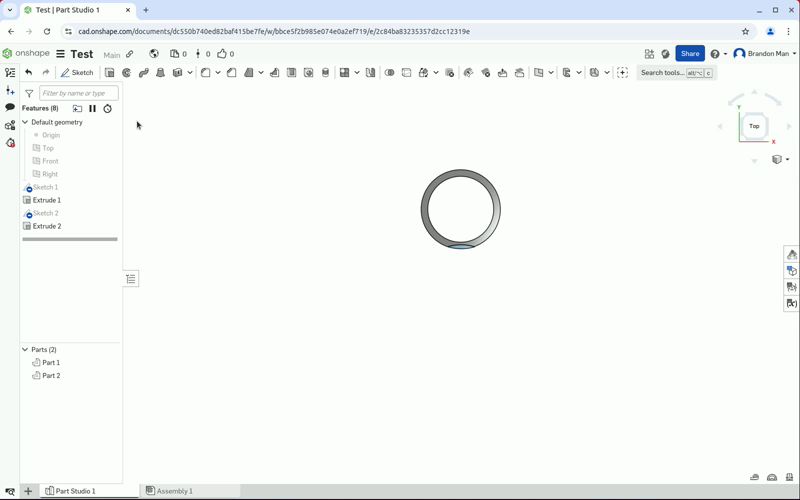
key(shift+h)
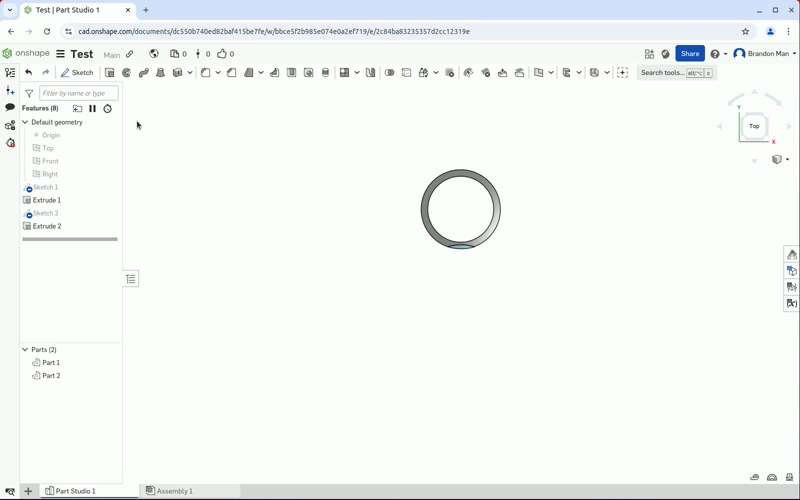
key(shift+h)
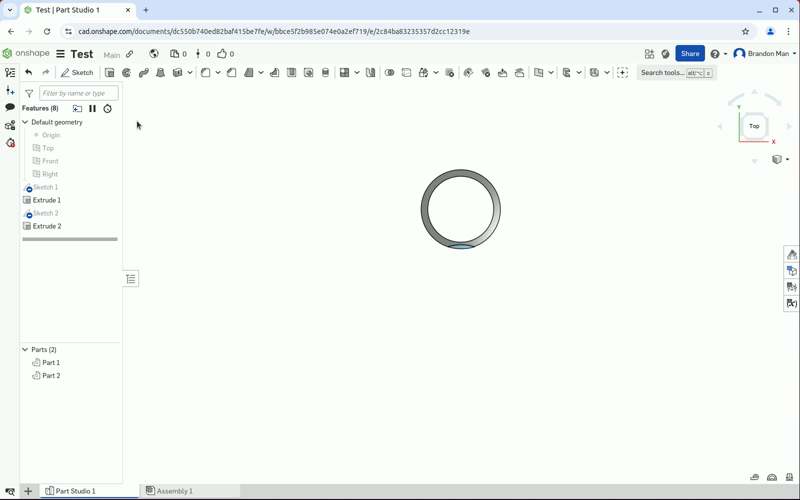
mouse_move(73, 189)
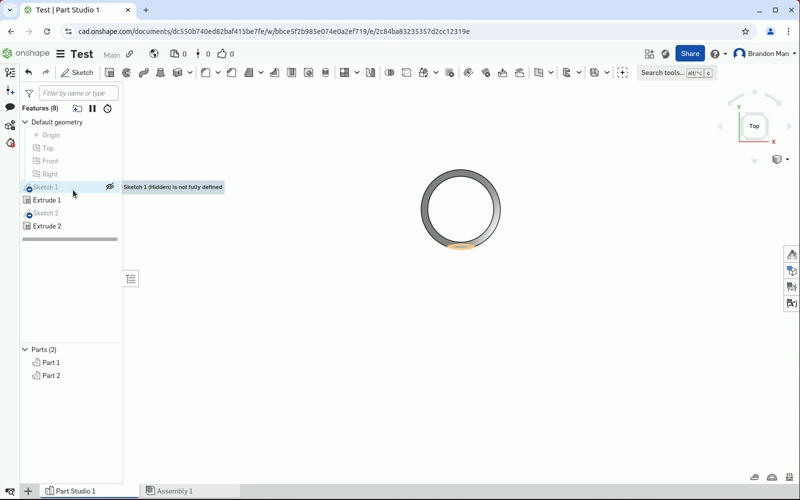
click(73, 189)
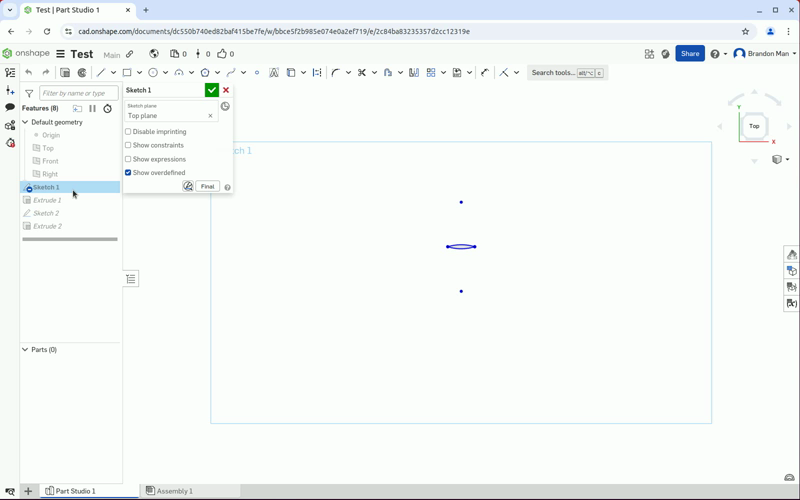
mouse_move(229, 92)
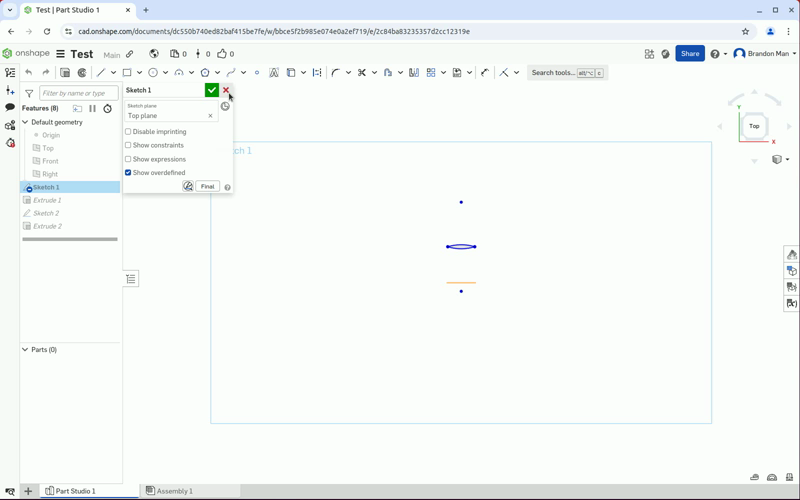
click(229, 92)
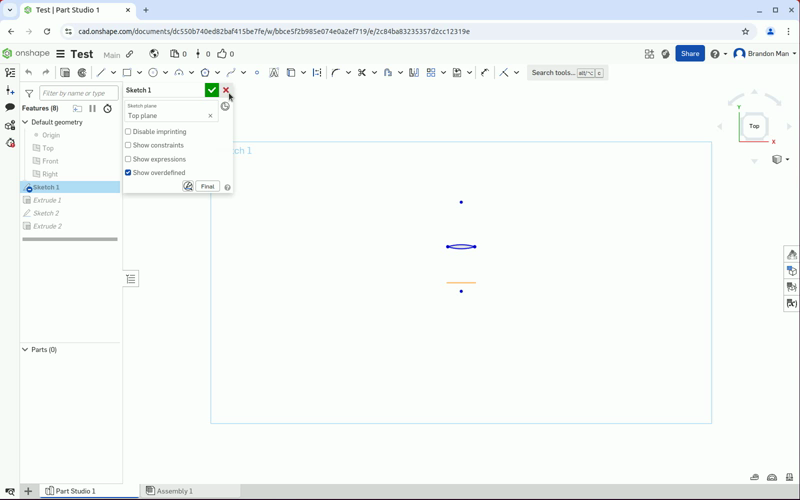
key(shift+s)
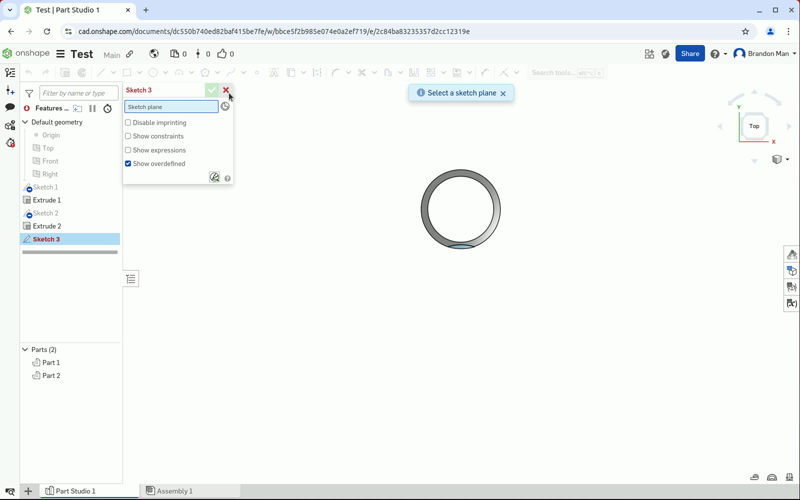
mouse_move(73, 150)
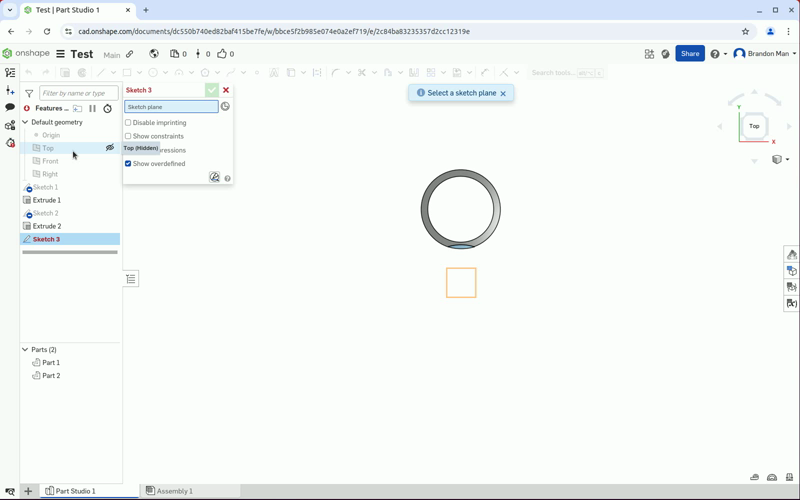
click(73, 150)
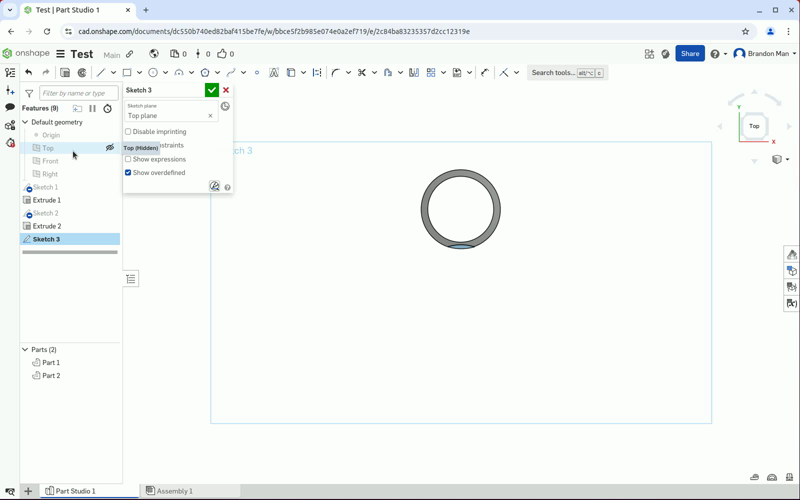
mouse_move(73, 352)
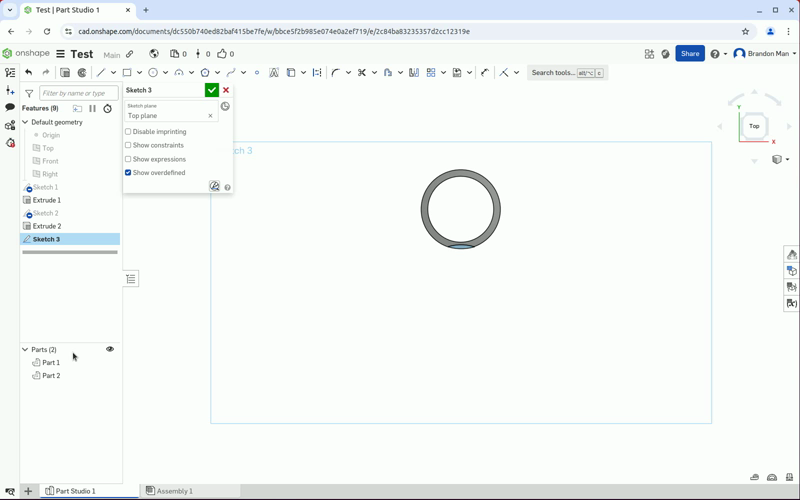
key(y)
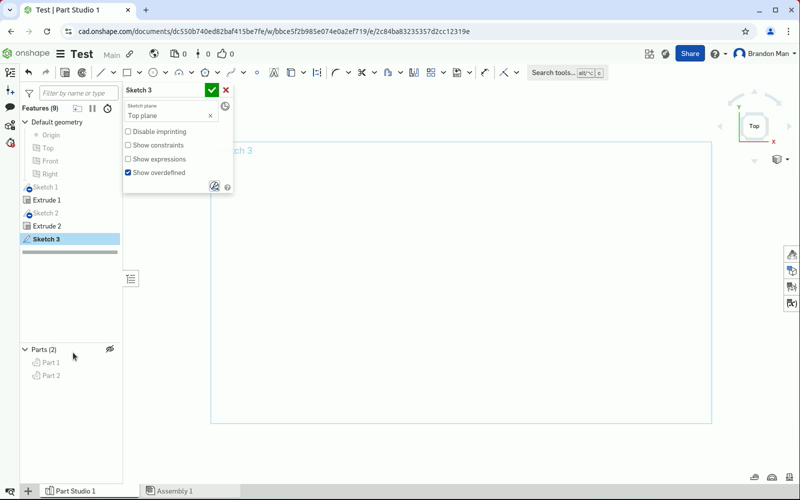
key(a)
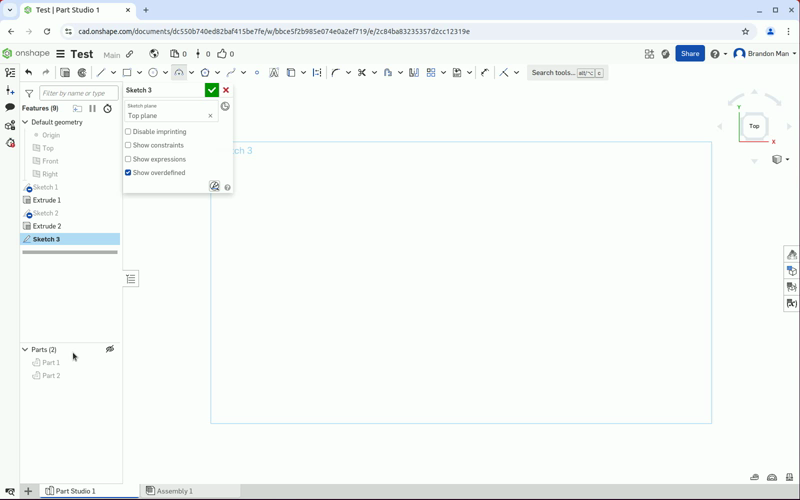
key_down(shift)
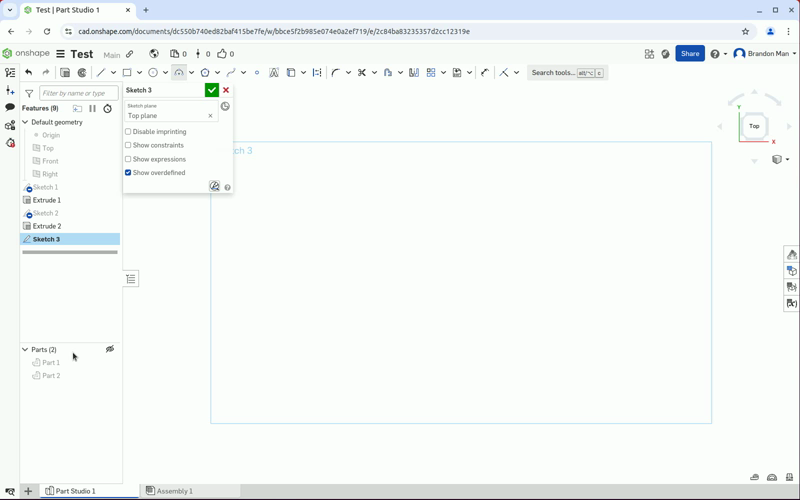
mouse_move(422, 290)
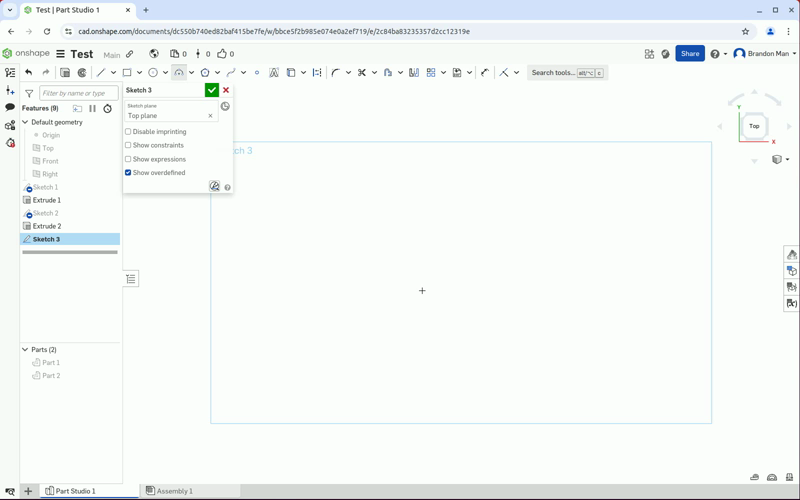
click(422, 290)
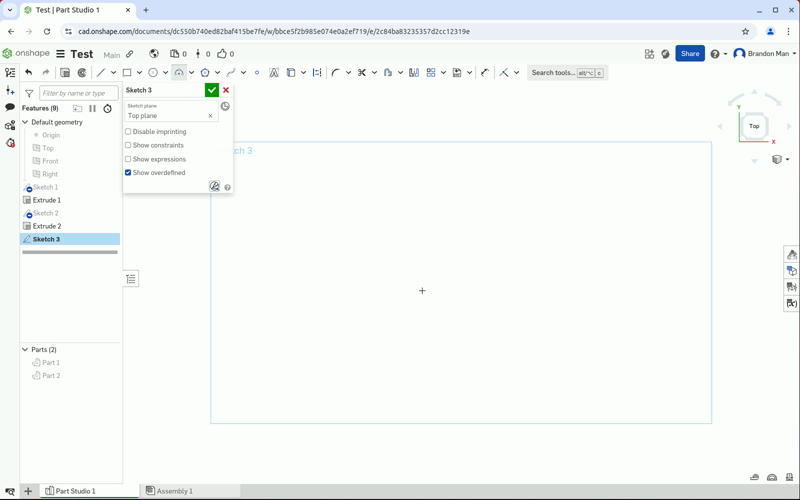
key_up(shift)
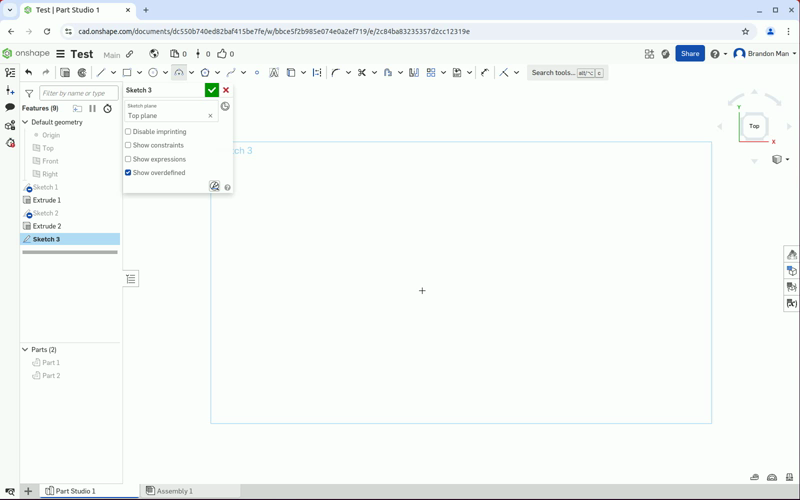
key_down(shift)
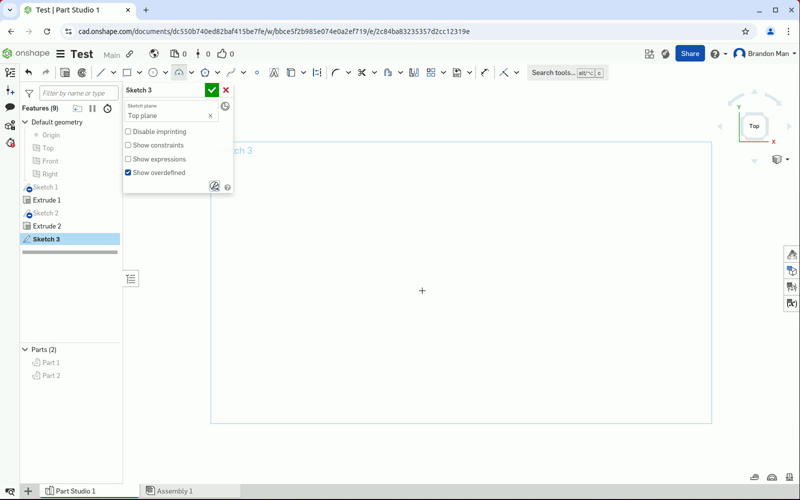
mouse_move(435, 313)
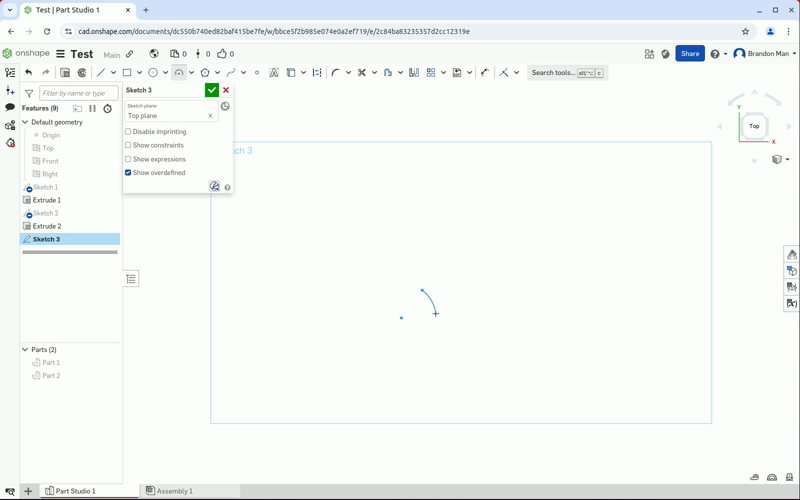
click(435, 313)
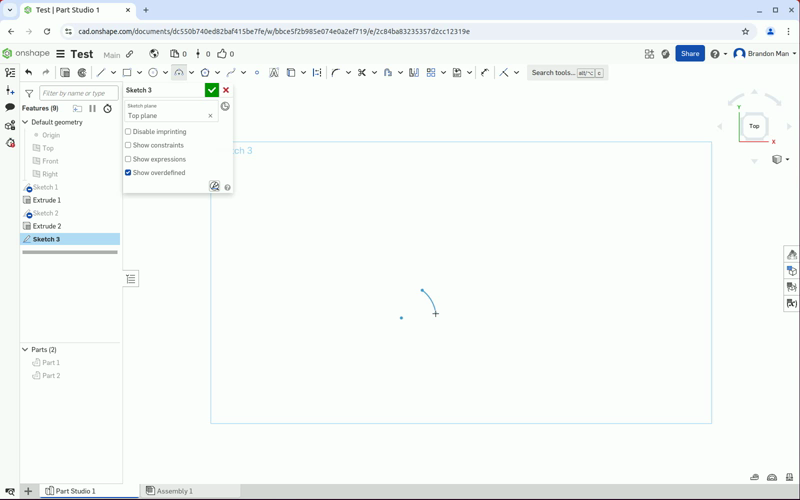
mouse_move(426, 302)
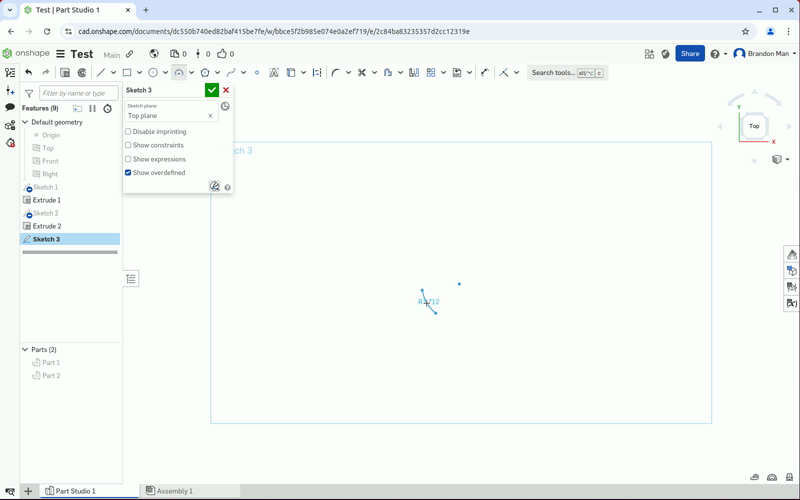
click(426, 302)
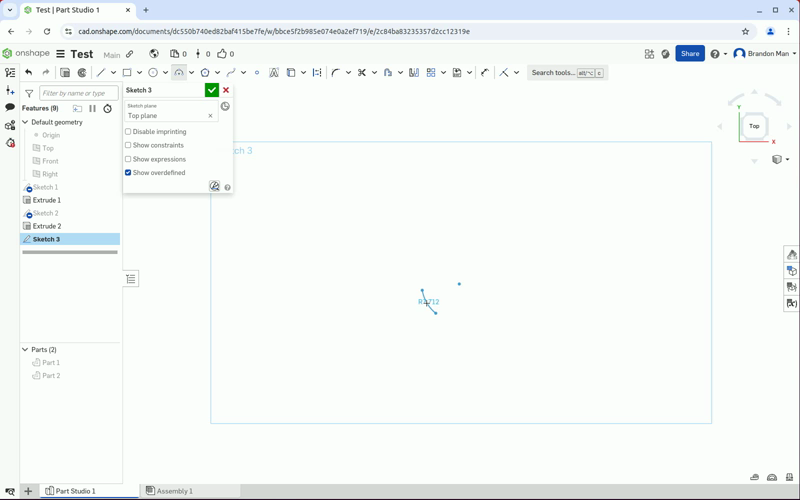
key_up(shift)
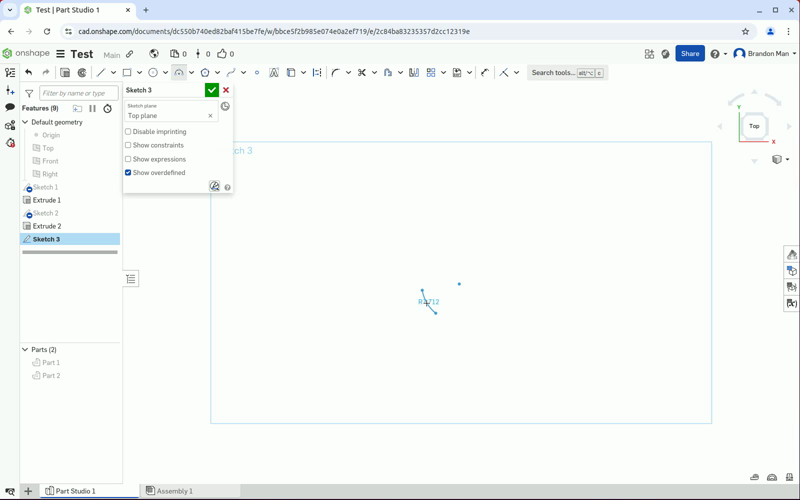
mouse_move(435, 313)
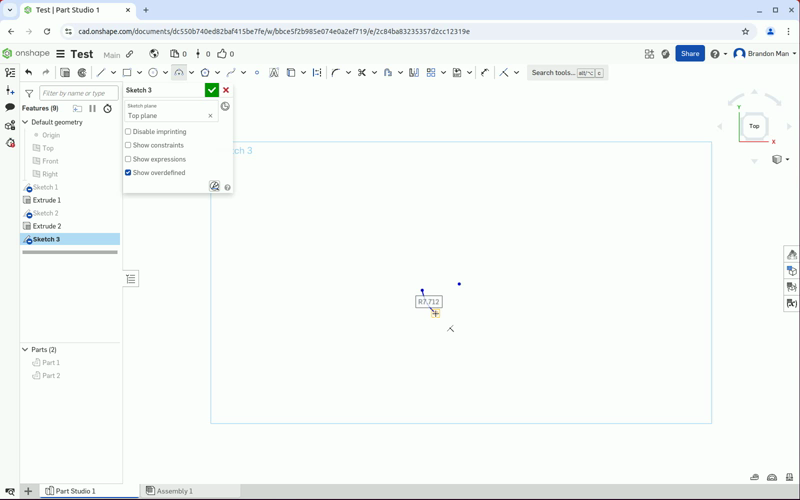
click(435, 313)
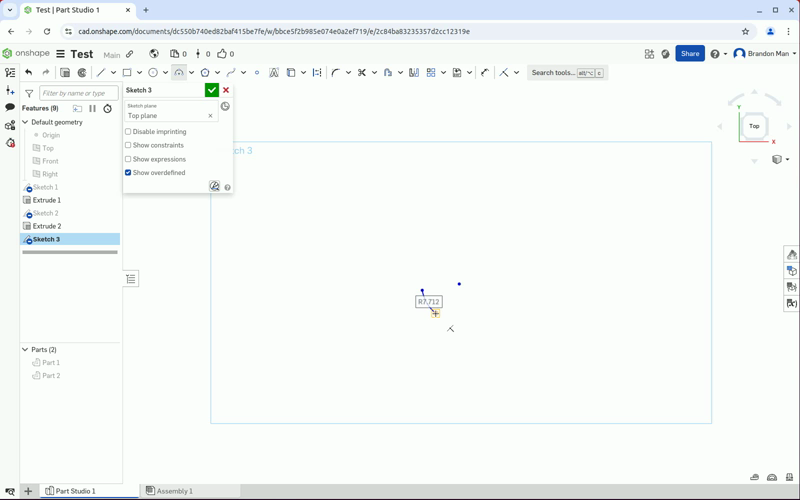
mouse_move(422, 290)
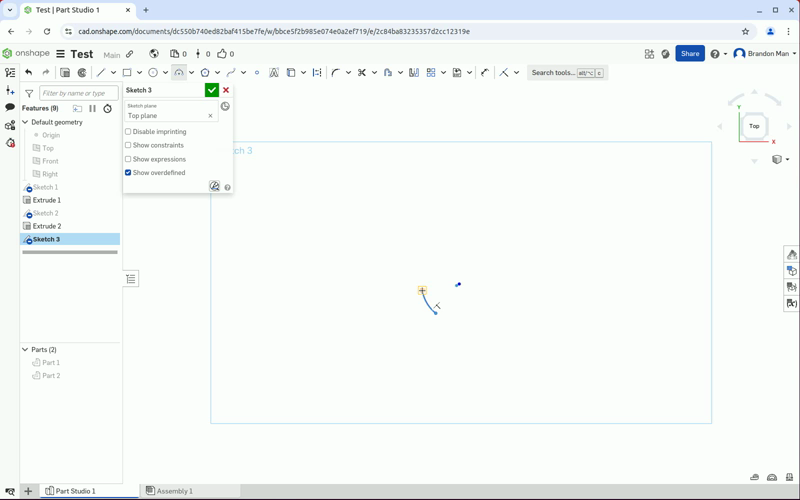
click(422, 290)
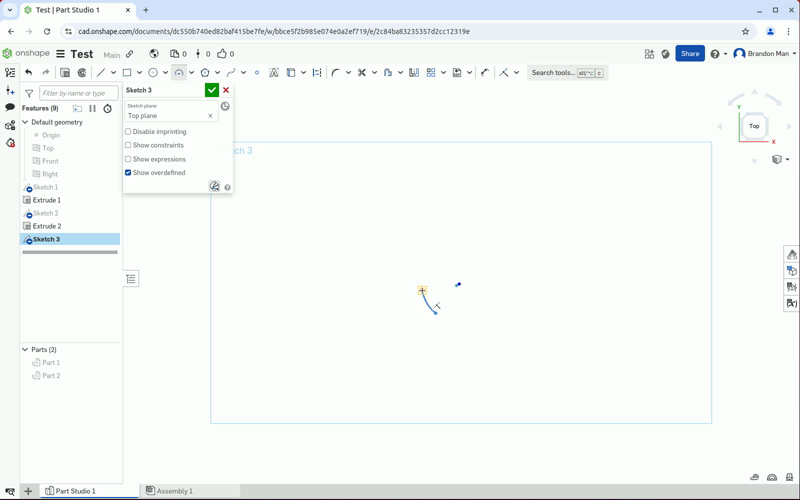
key_down(shift)
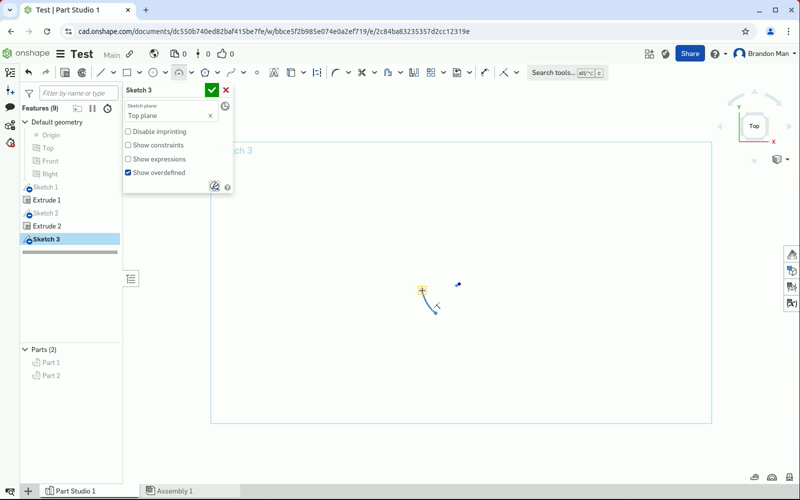
mouse_move(430, 300)
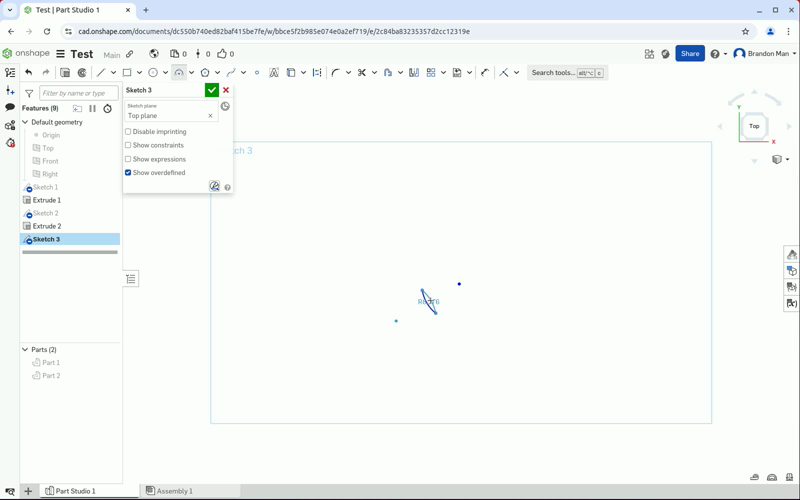
click(430, 300)
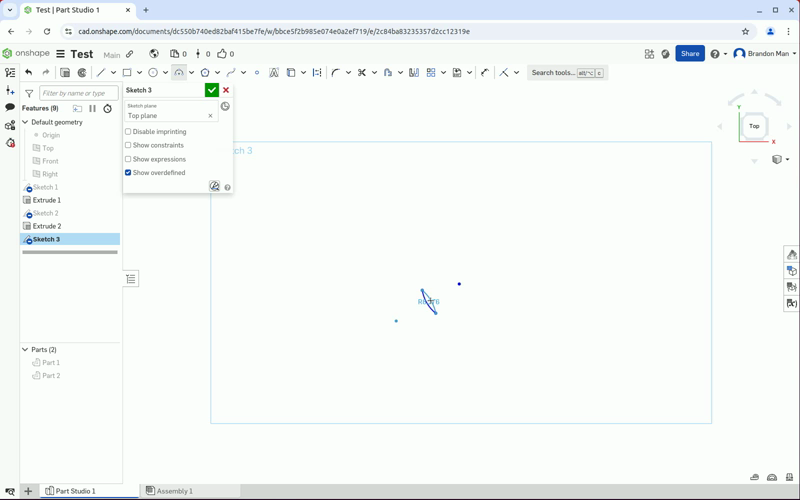
key_up(shift)
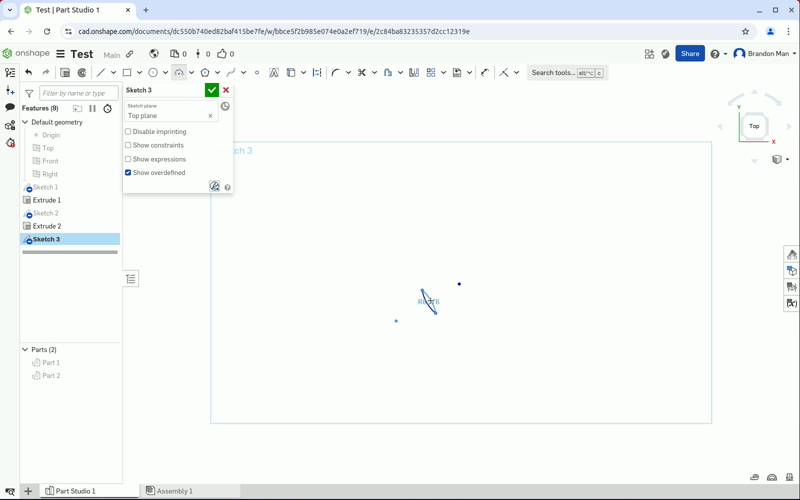
key(esc)
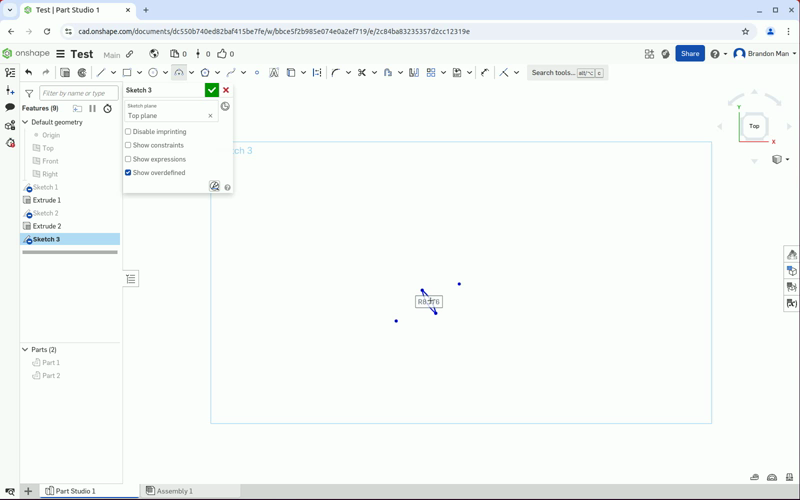
mouse_move(426, 299)
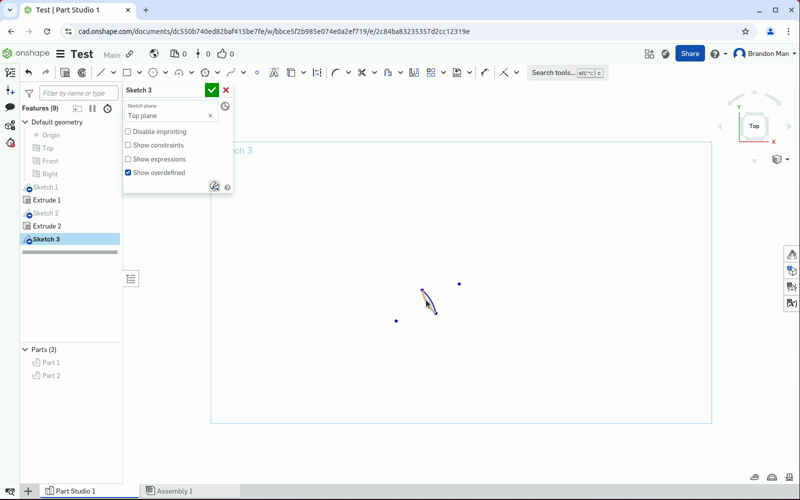
scroll(6)
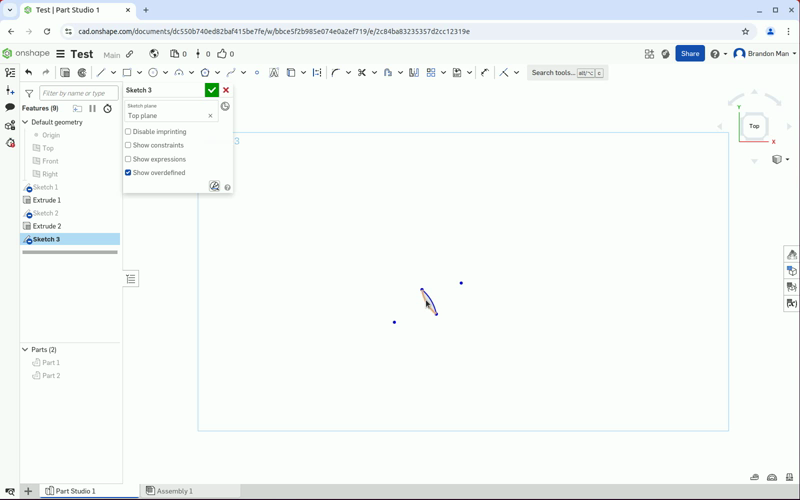
scroll(6)
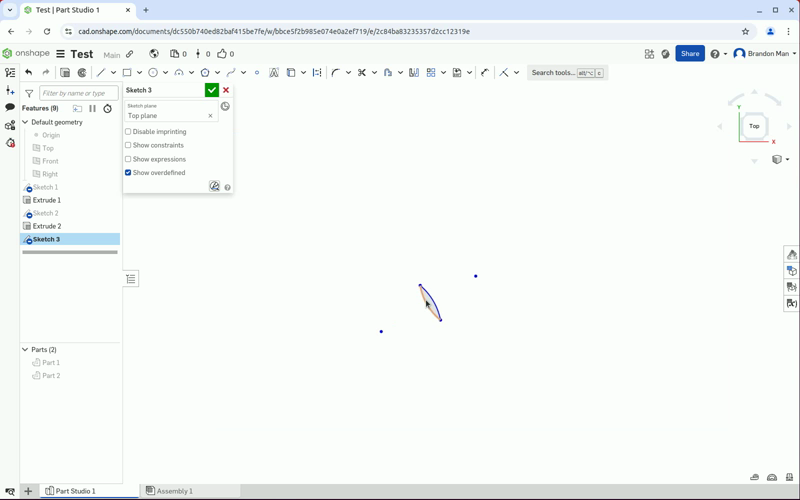
scroll(6)
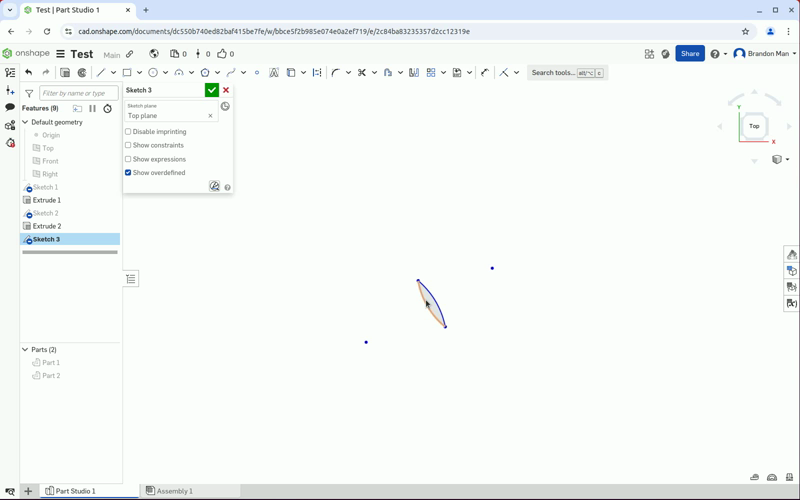
scroll(6)
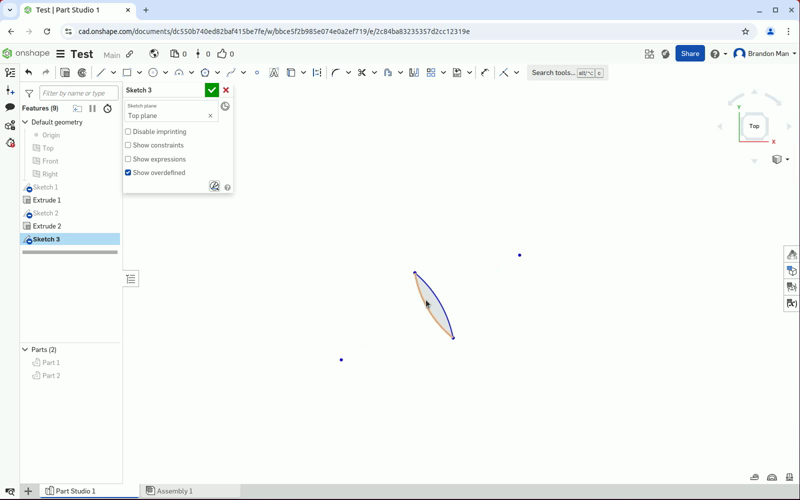
scroll(6)
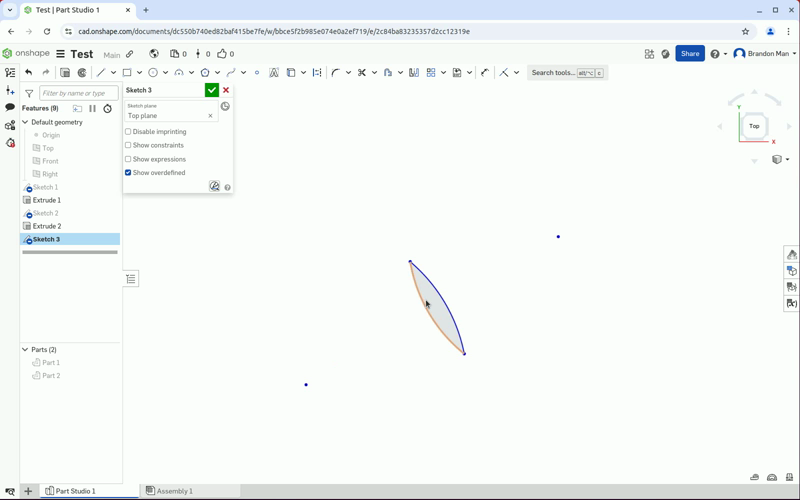
scroll(6)
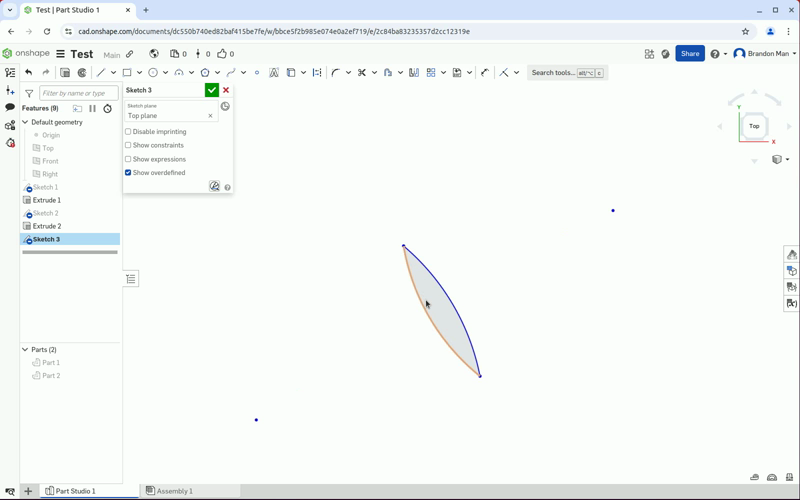
scroll(6)
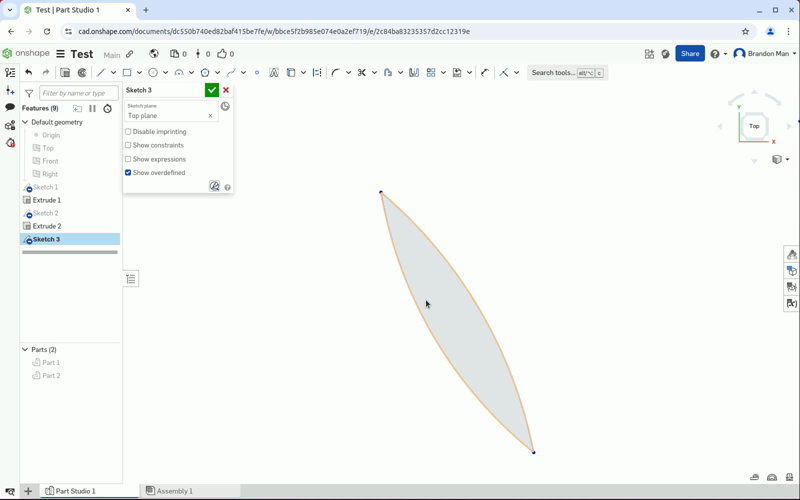
click(426, 299)
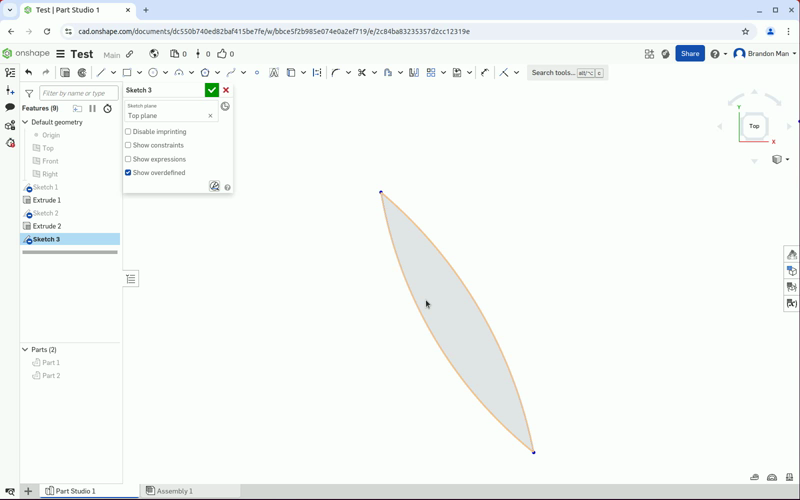
scroll(-6)
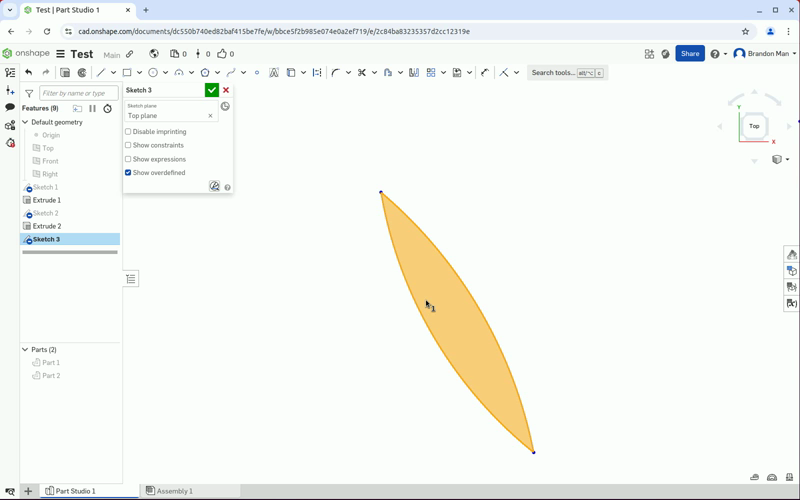
scroll(-6)
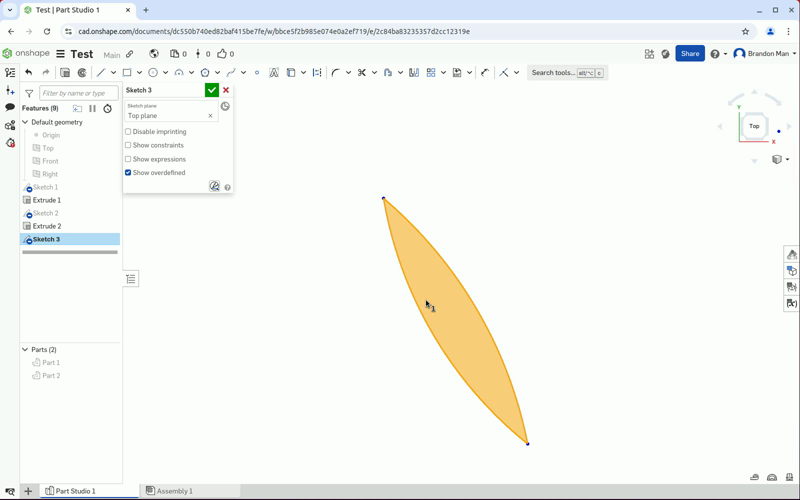
scroll(-6)
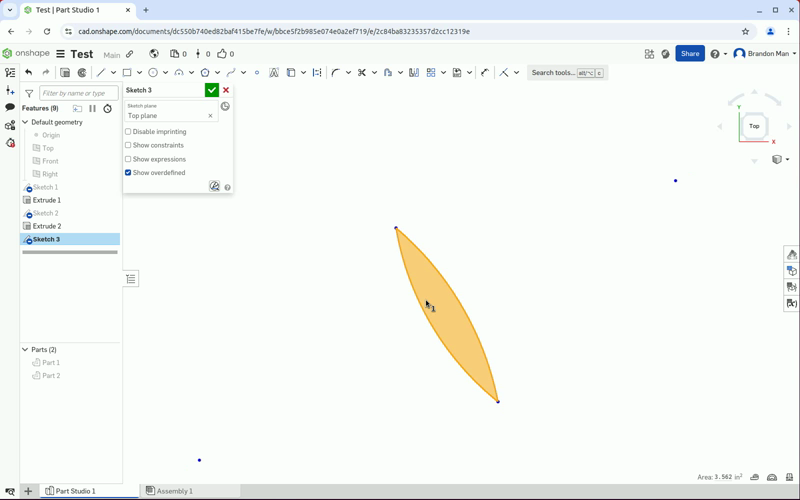
scroll(-6)
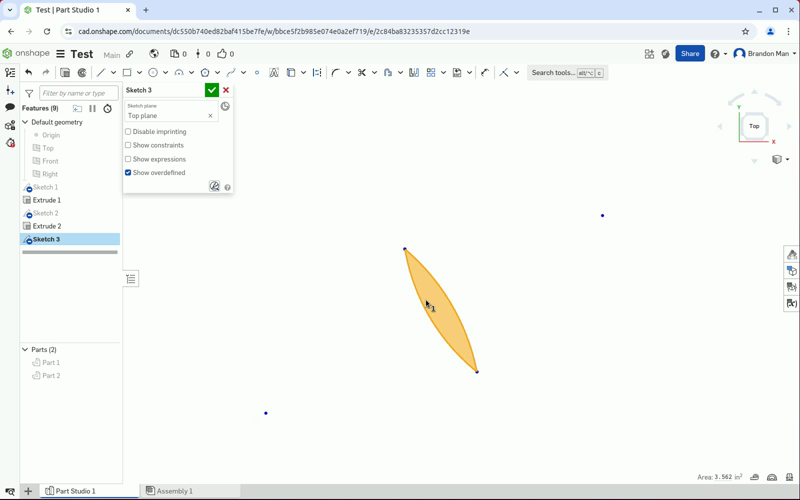
scroll(-6)
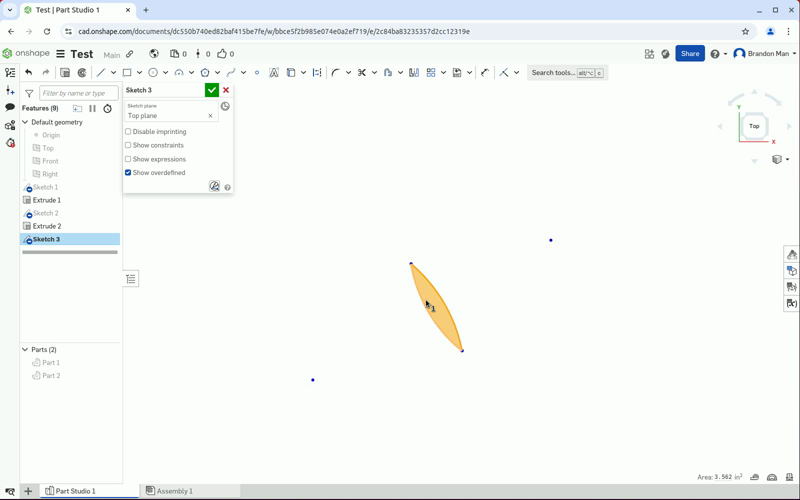
scroll(-6)
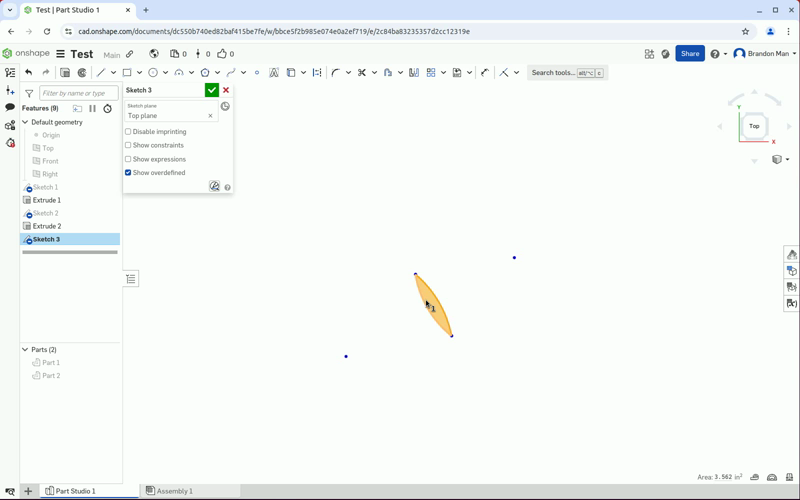
scroll(-6)
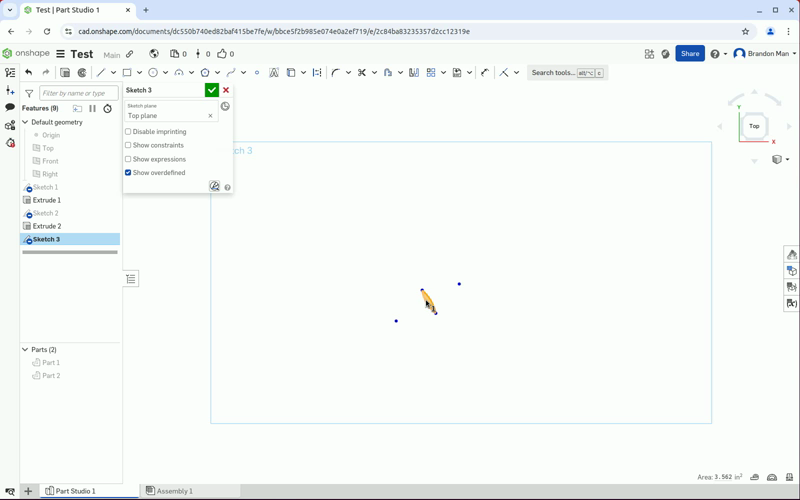
mouse_move(73, 352)
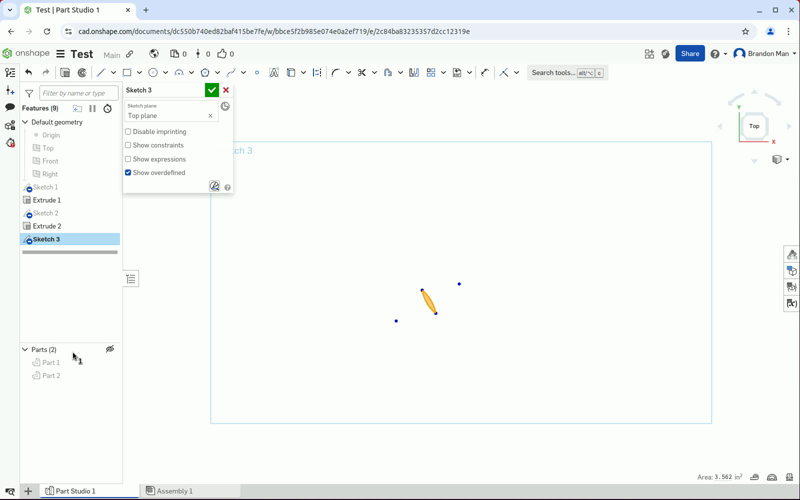
key(shift+y)
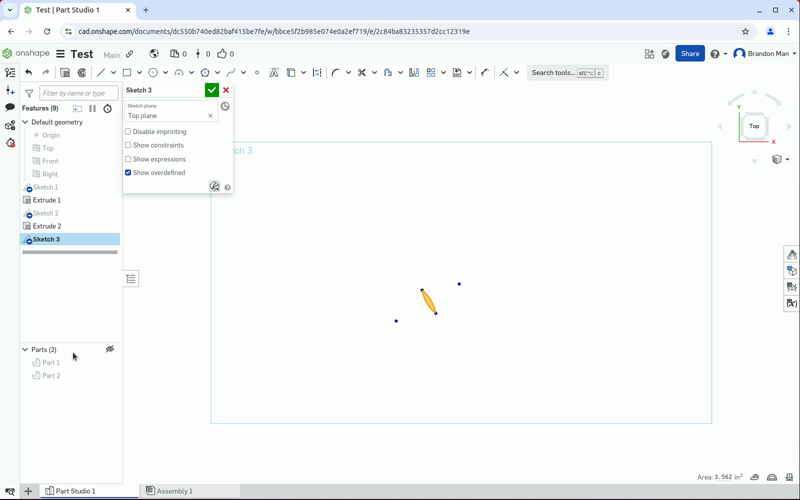
key(shift+e)
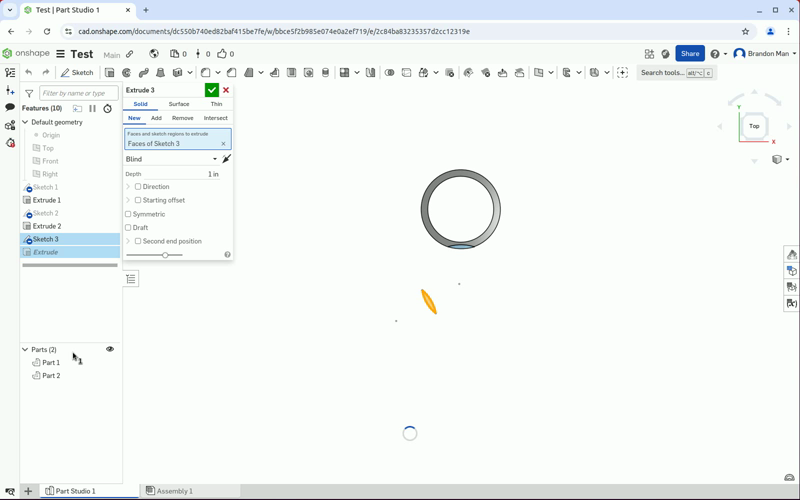
mouse_move(143, 106)
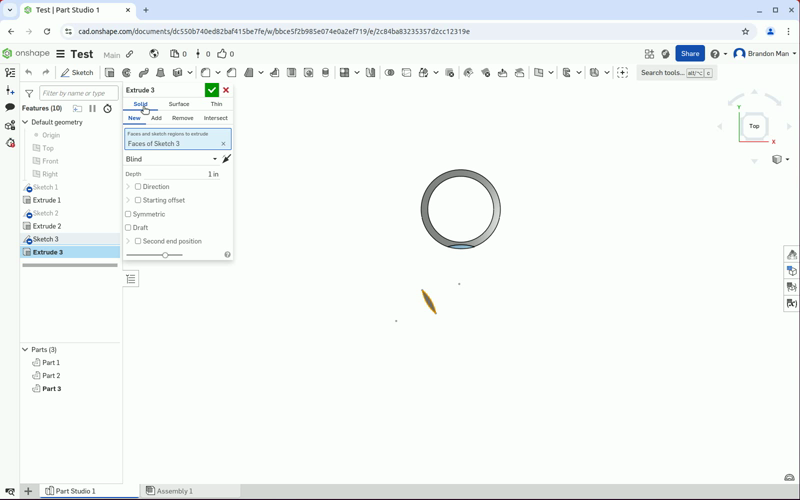
click(143, 106)
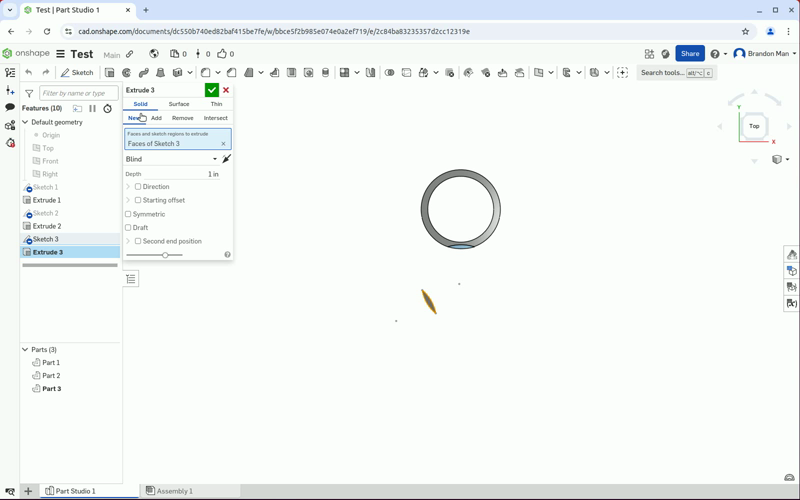
mouse_move(137, 120)
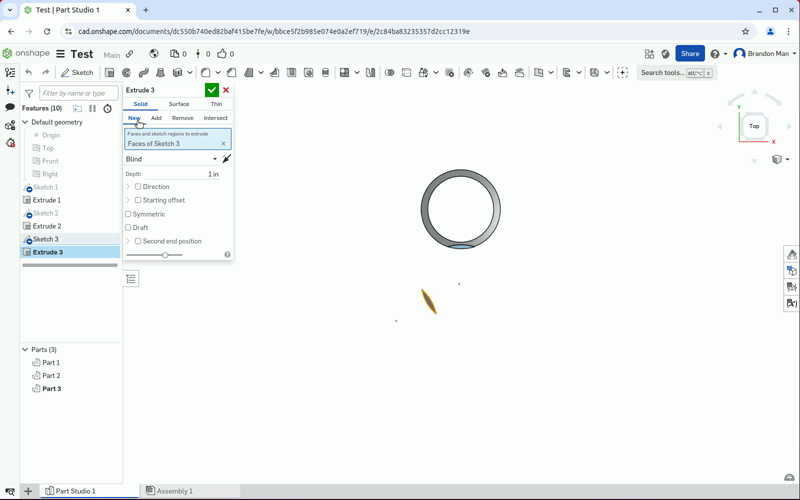
click(137, 120)
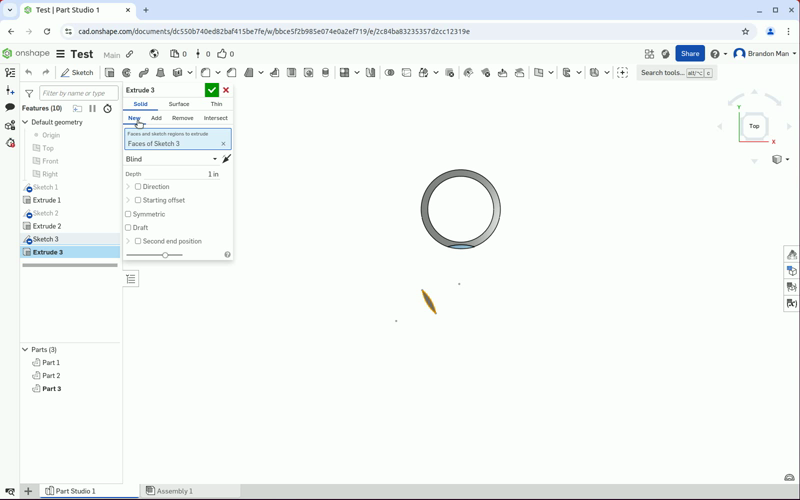
key(tab, 4)
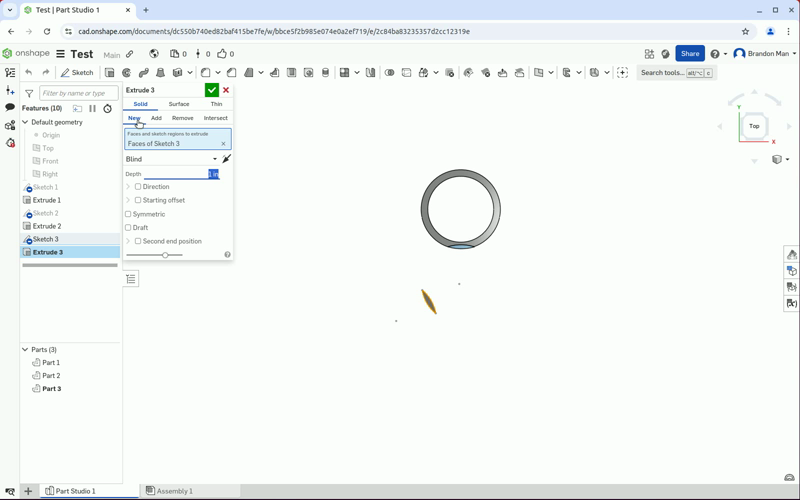
text(4.333)
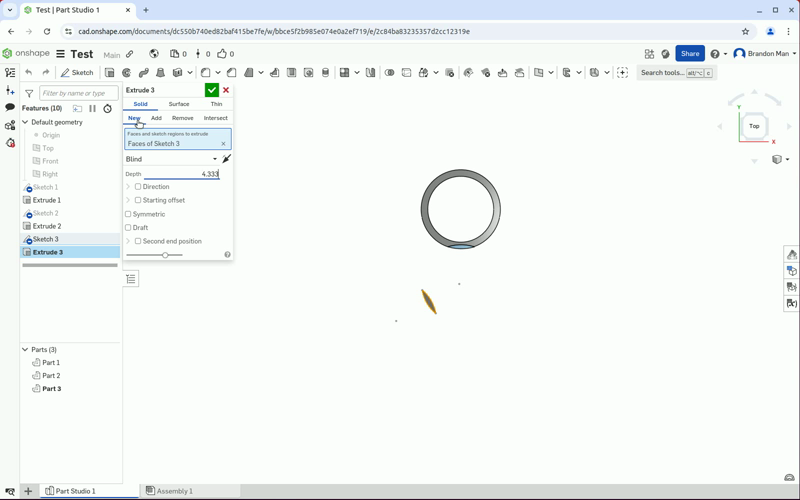
key(enter)
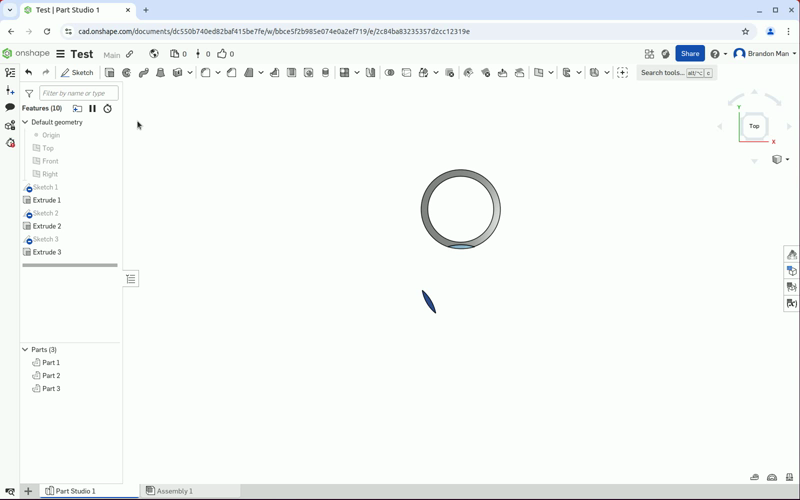
key(shift+h)
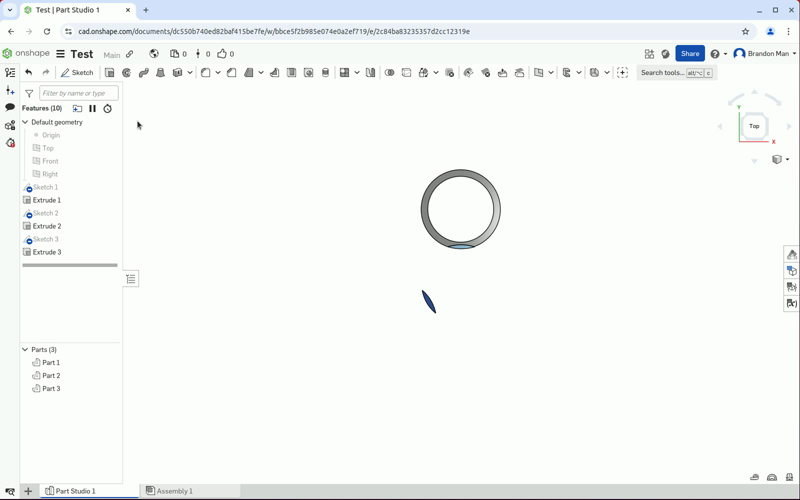
key(shift+h)
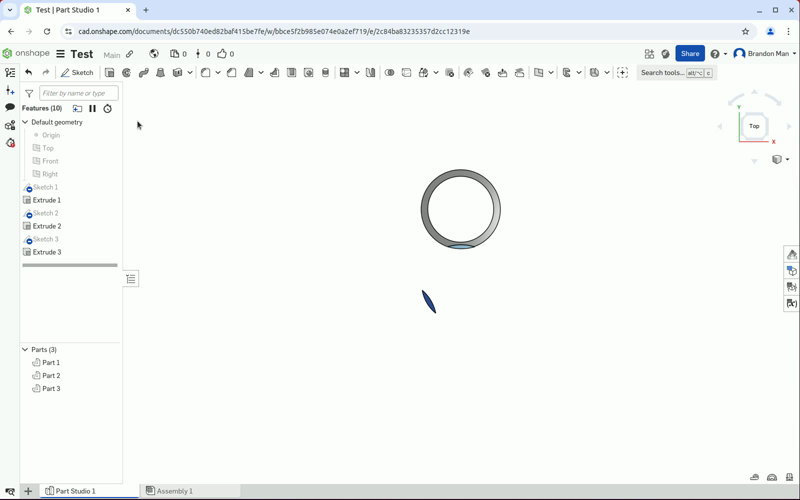
mouse_move(73, 189)
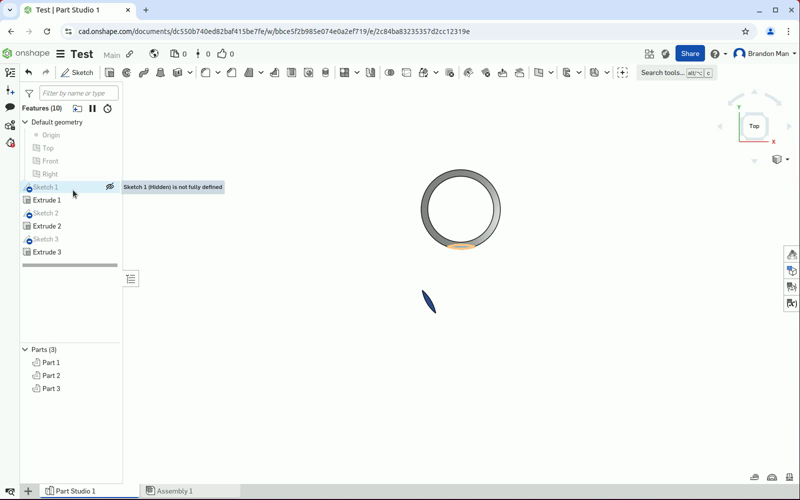
click(73, 189)
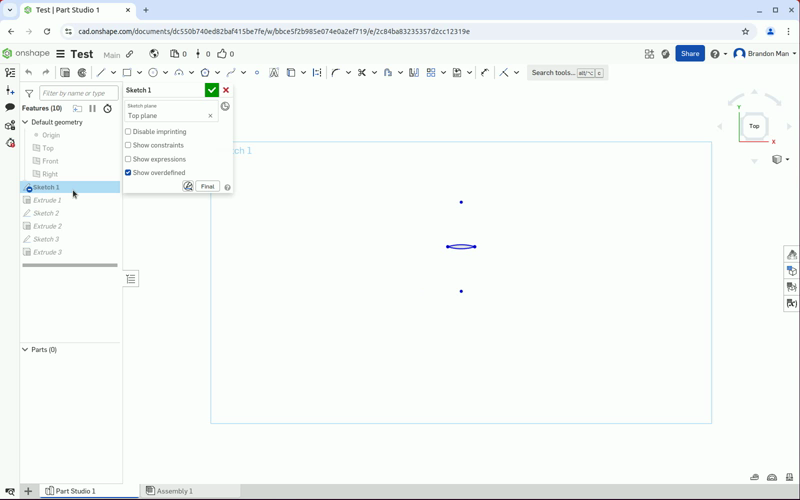
mouse_move(229, 92)
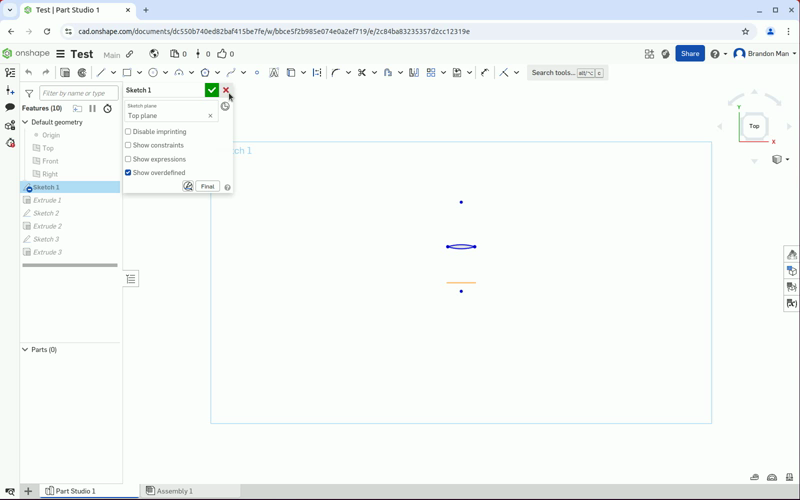
click(229, 92)
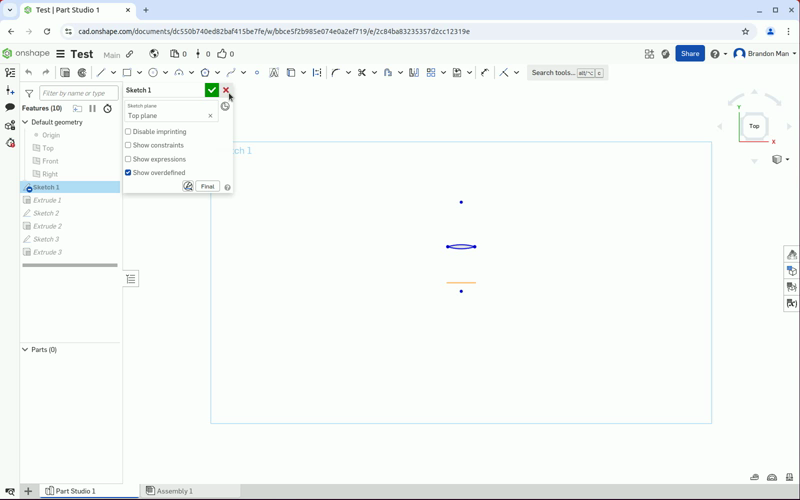
key(shift+s)
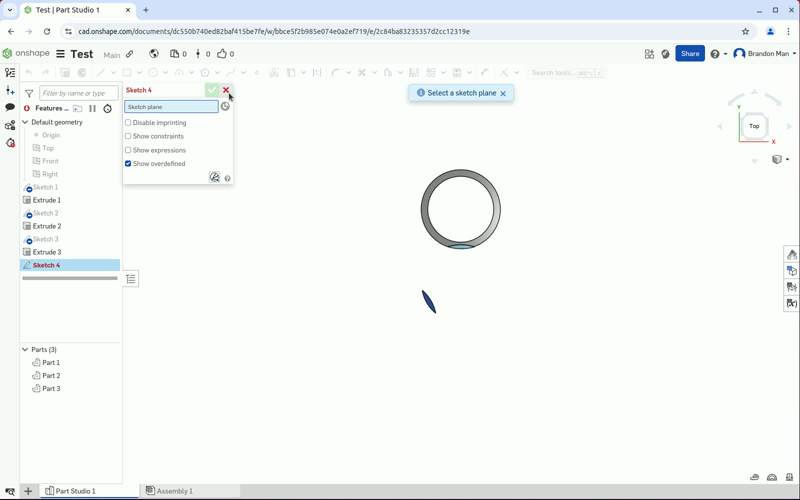
mouse_move(73, 150)
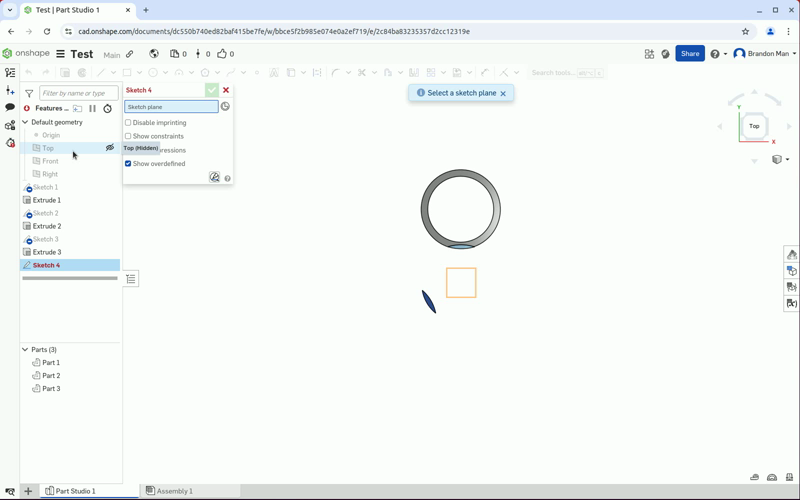
click(73, 150)
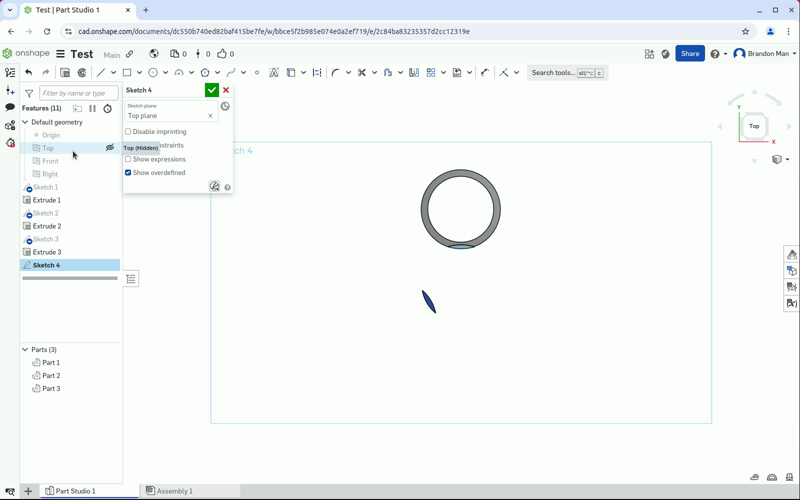
mouse_move(73, 352)
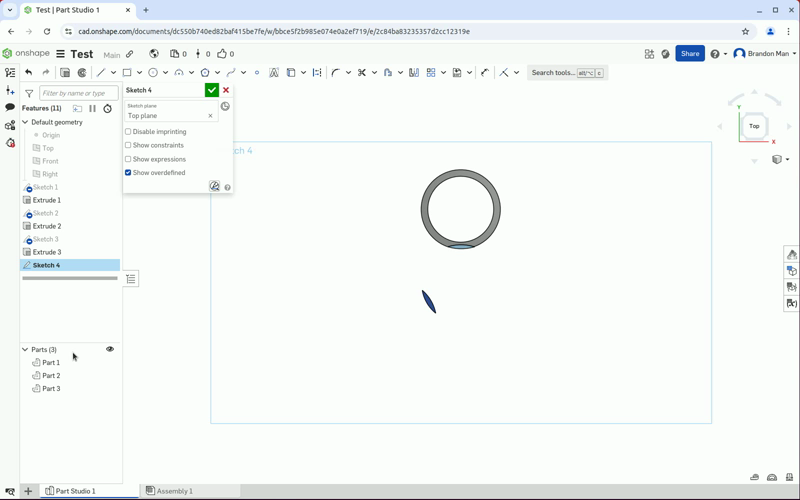
key(y)
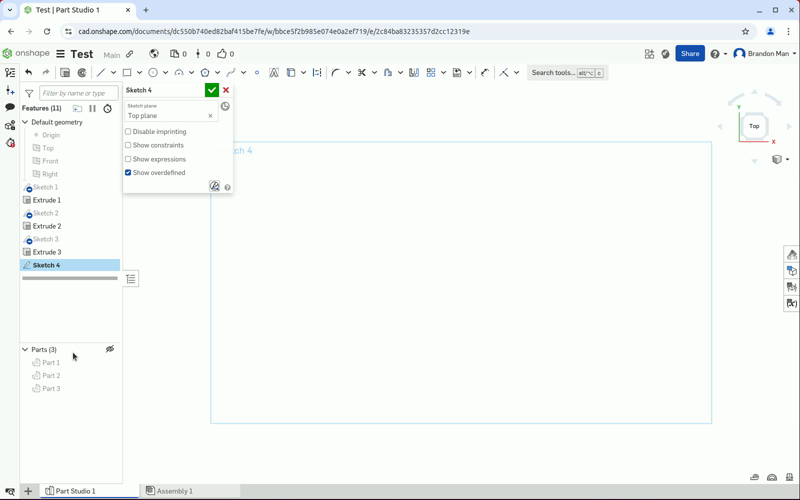
key(a)
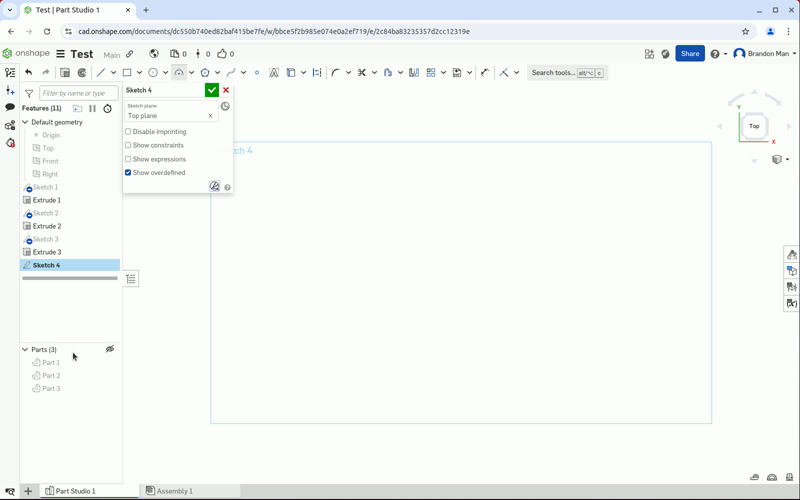
key_down(shift)
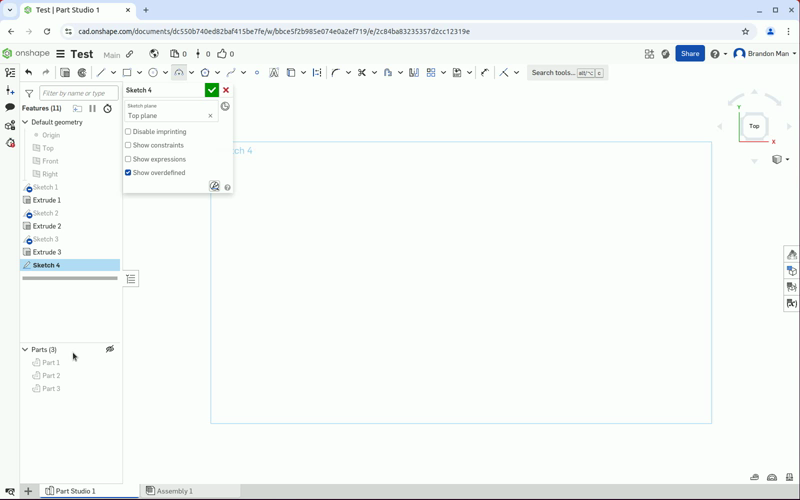
mouse_move(422, 290)
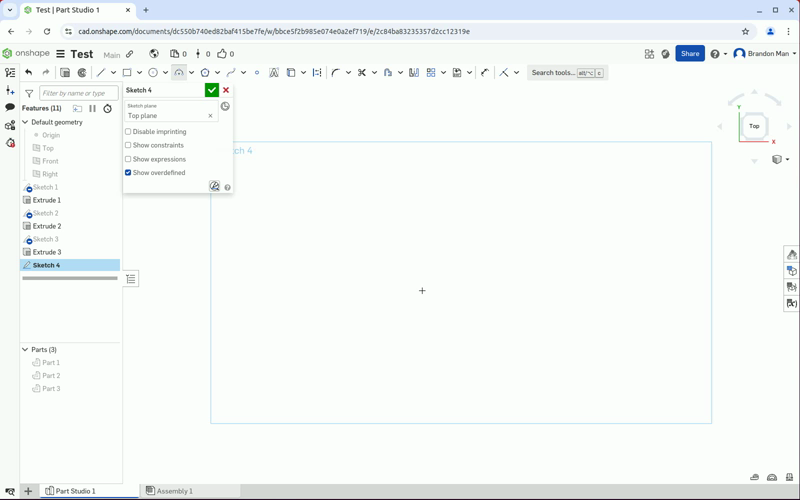
click(422, 290)
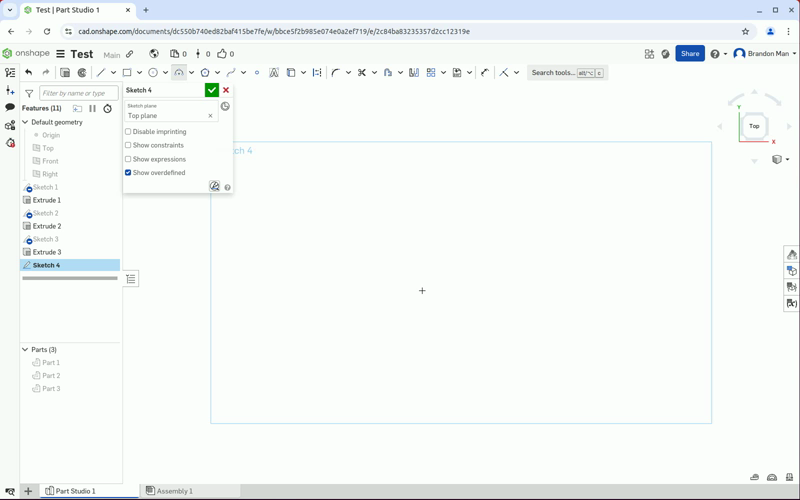
key_up(shift)
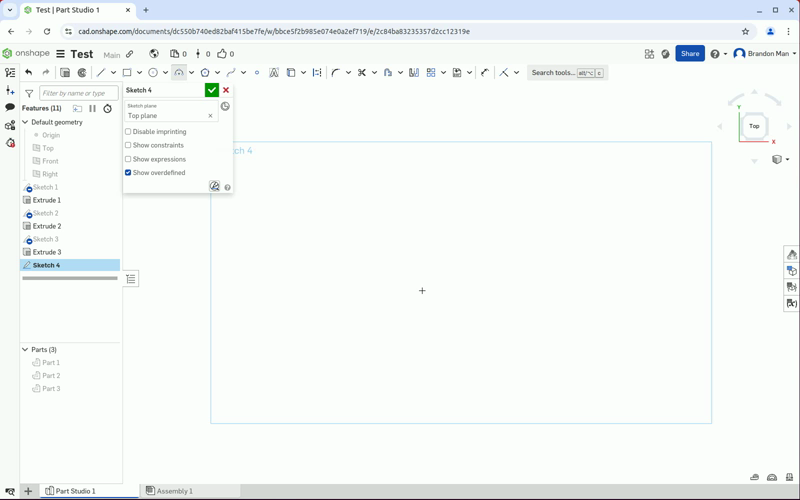
key_down(shift)
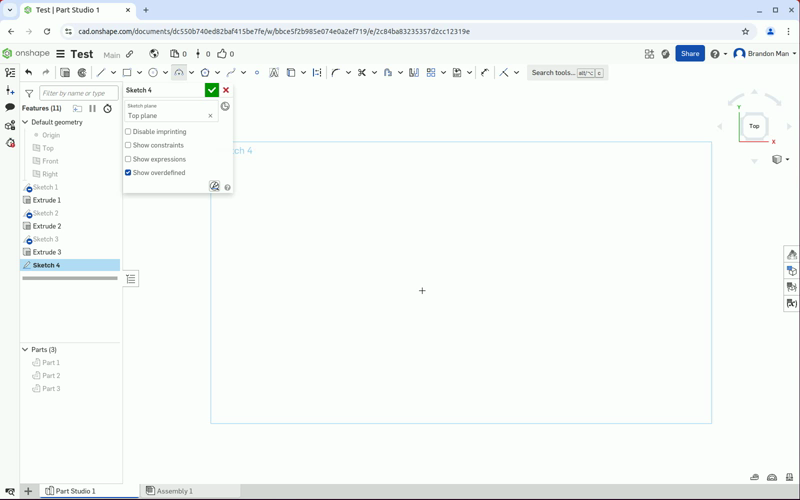
mouse_move(434, 312)
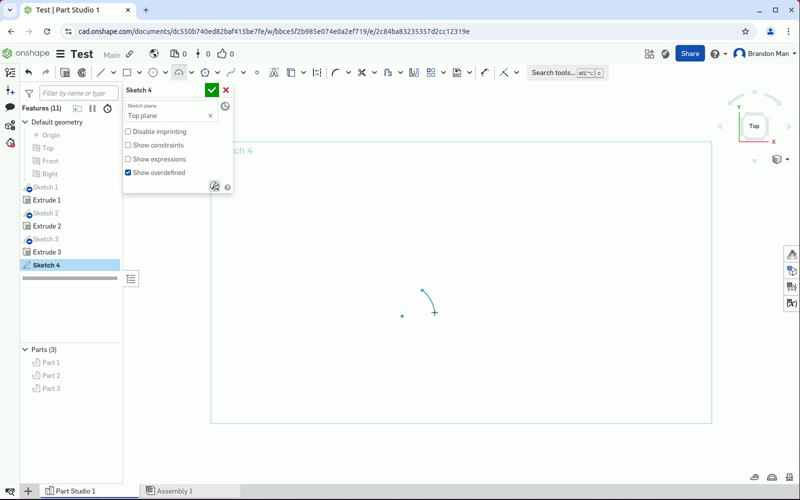
click(434, 312)
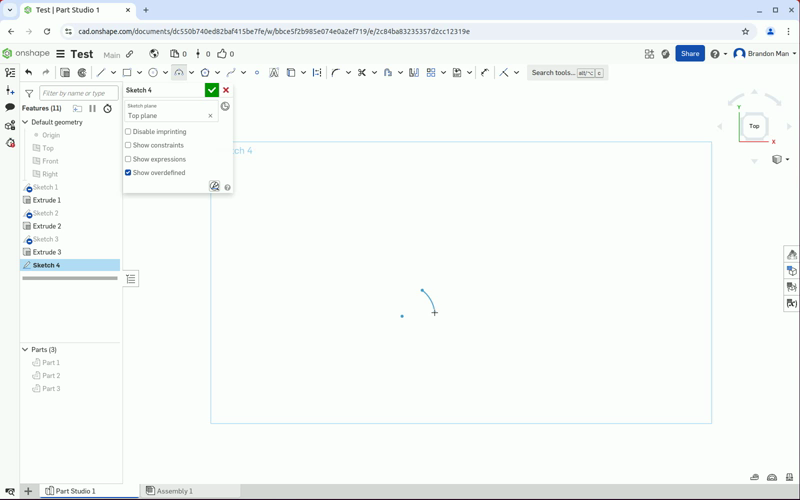
mouse_move(361, 339)
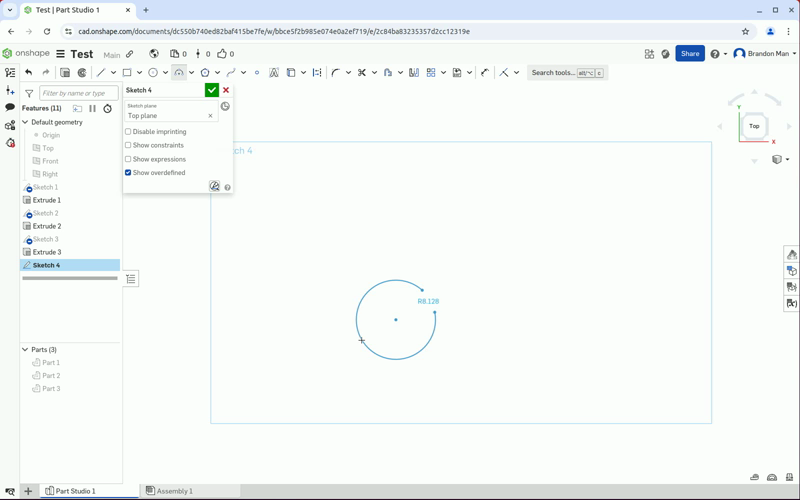
click(361, 339)
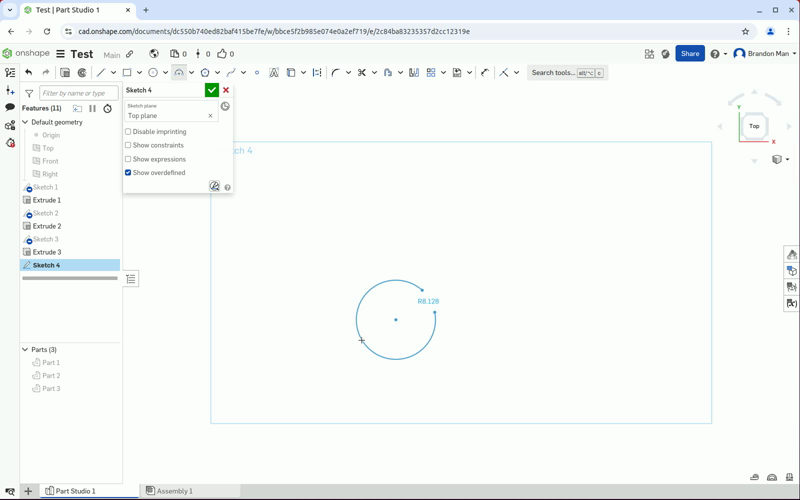
key_up(shift)
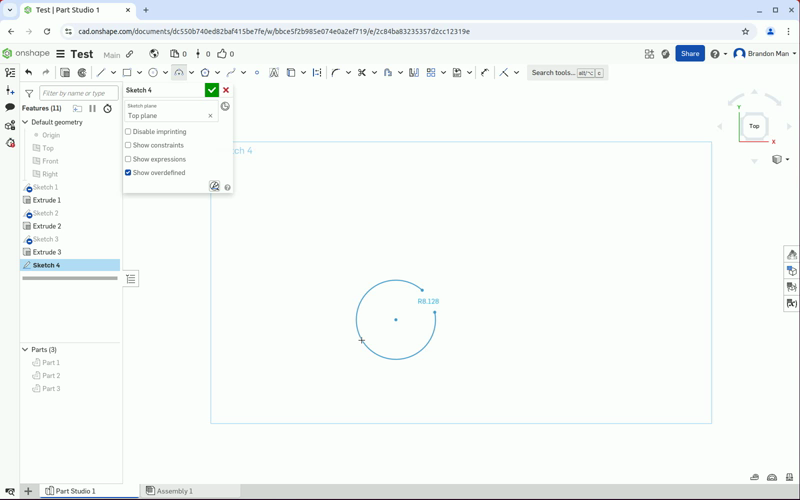
mouse_move(434, 312)
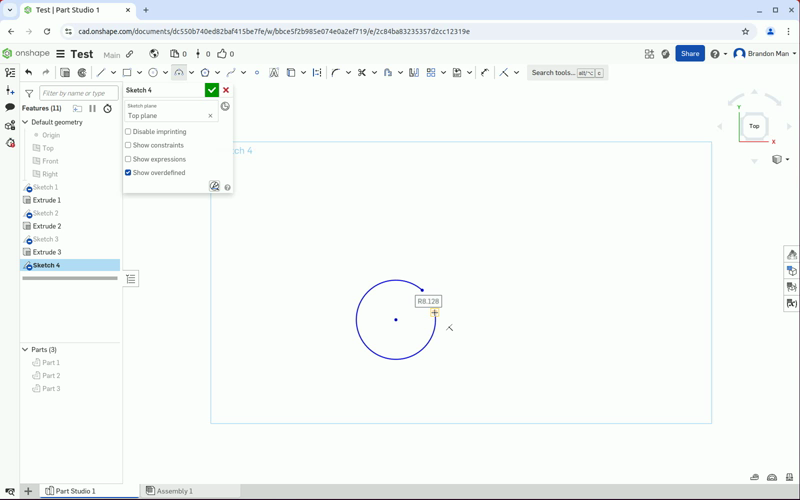
click(434, 312)
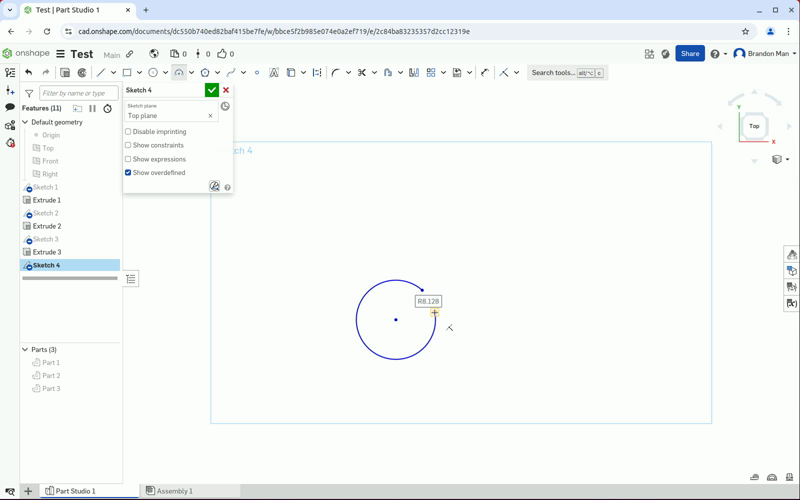
mouse_move(422, 290)
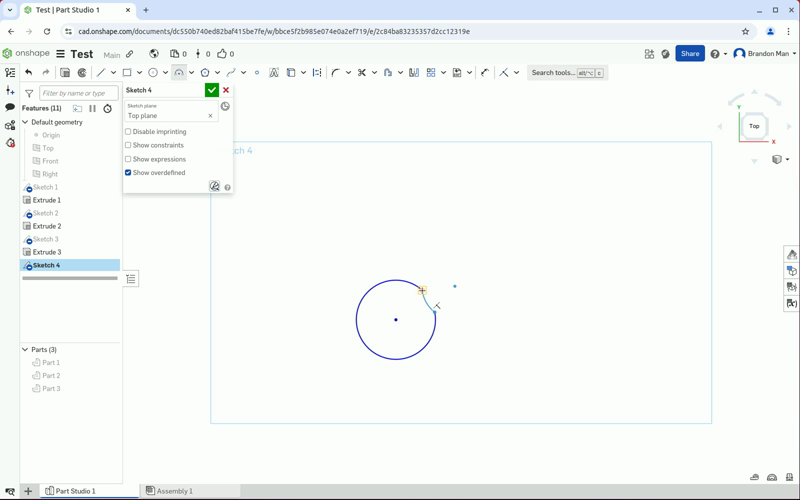
click(422, 290)
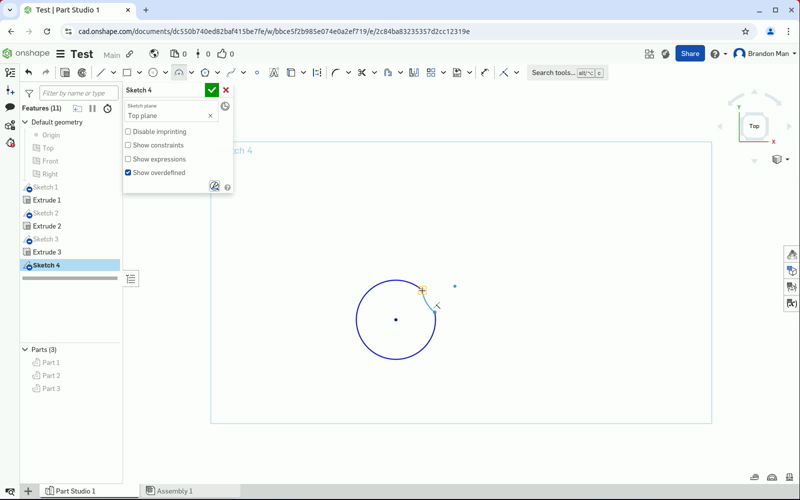
key_down(shift)
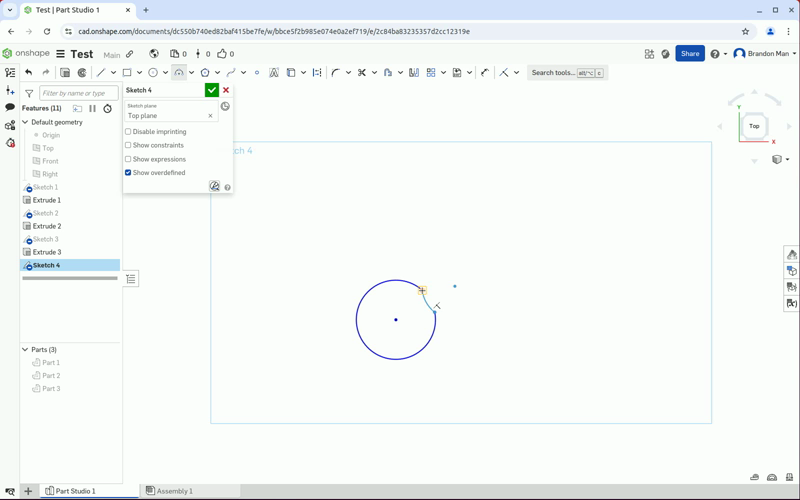
mouse_move(426, 302)
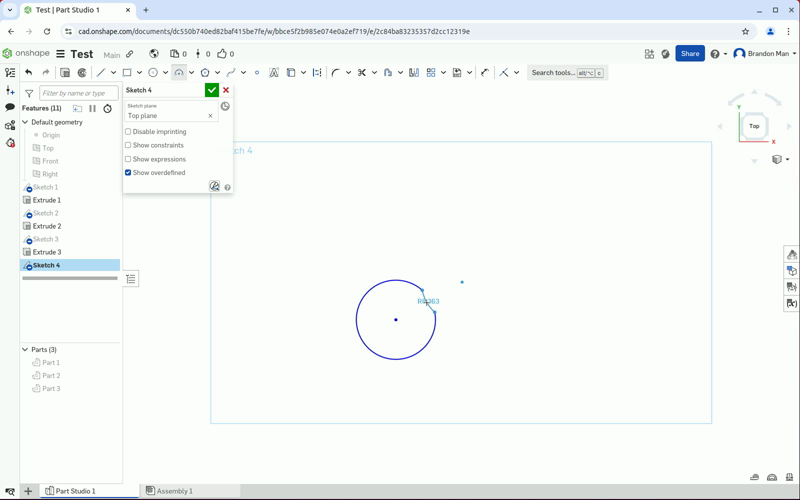
click(426, 302)
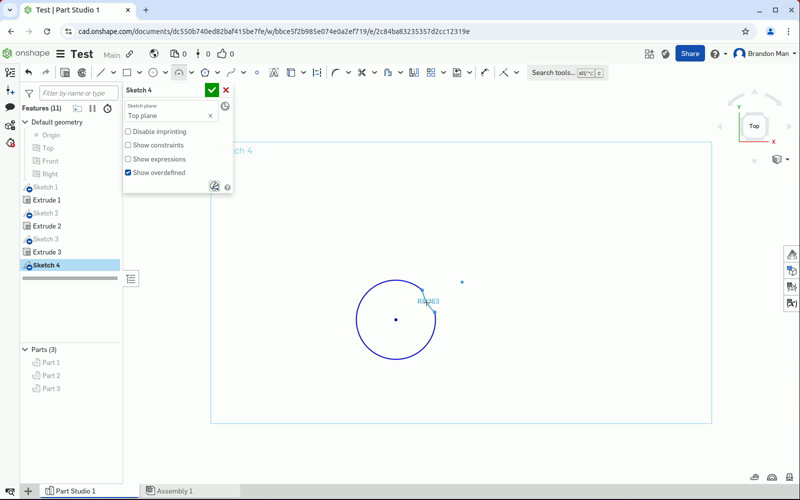
key_up(shift)
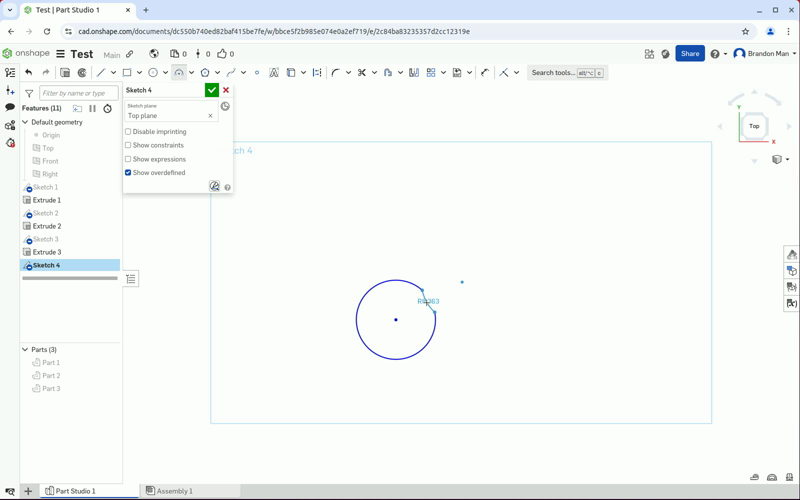
key(esc)
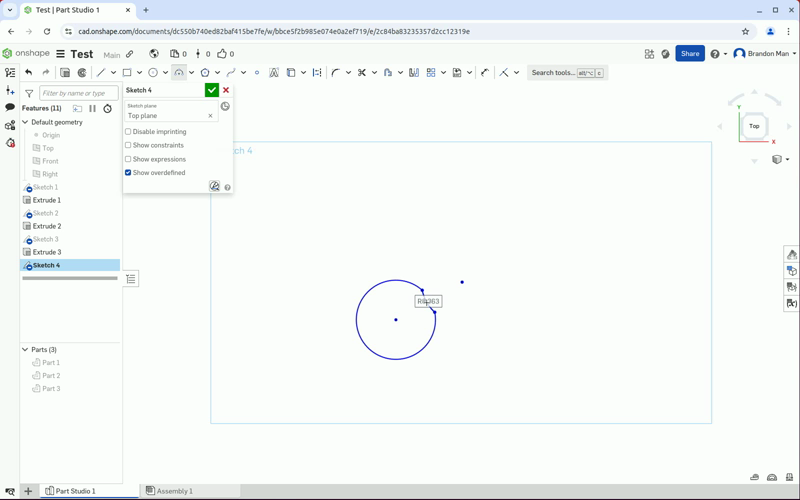
key(c)
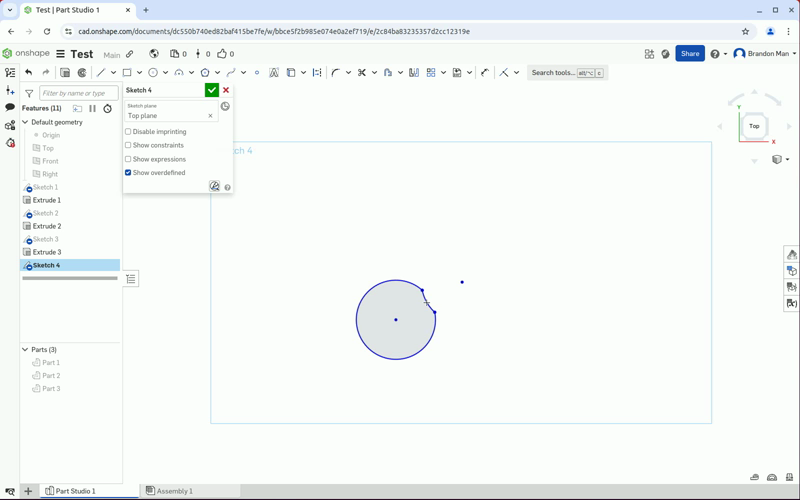
key_down(shift)
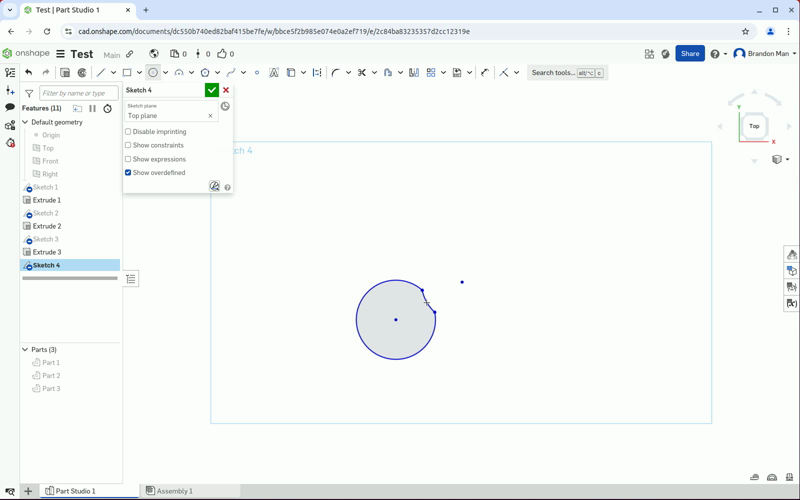
mouse_move(396, 319)
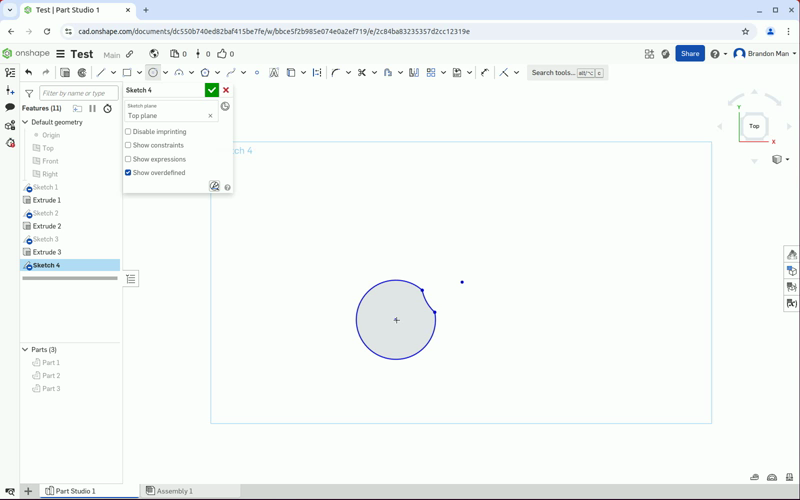
scroll(6)
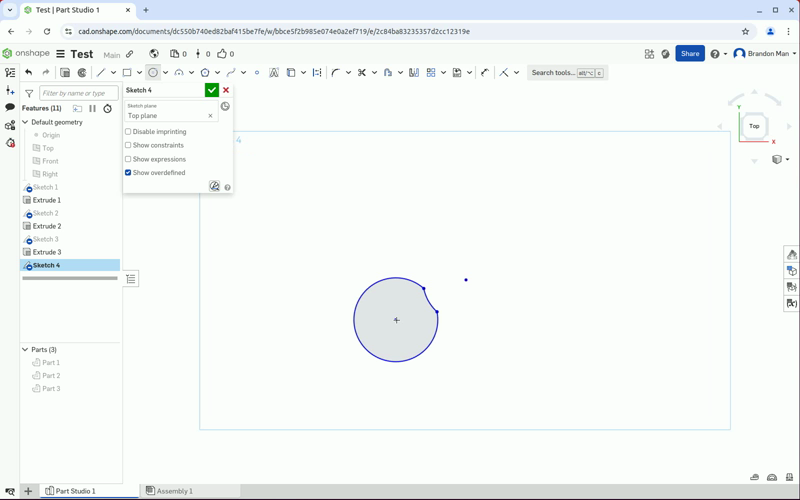
scroll(6)
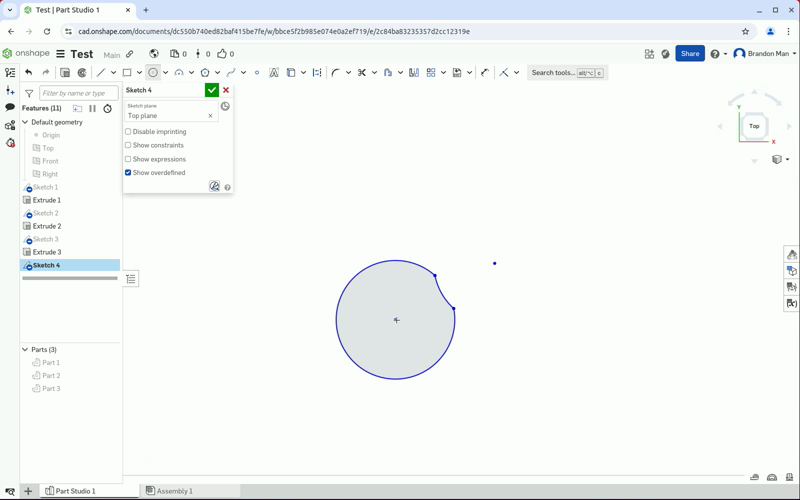
scroll(6)
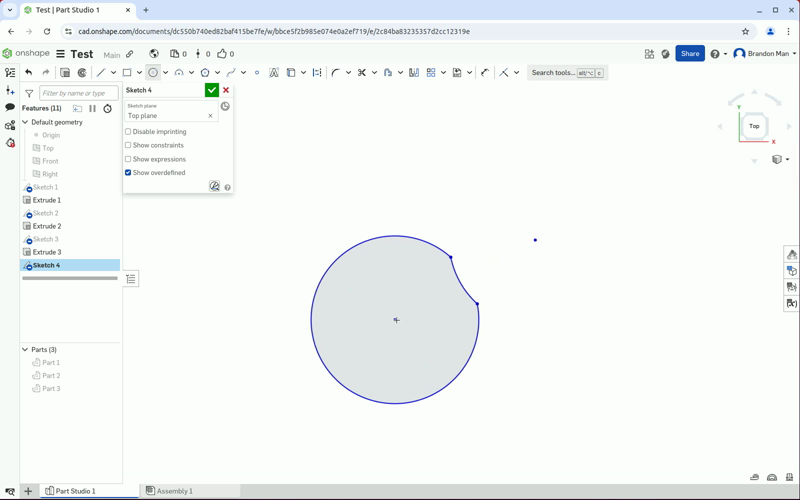
scroll(6)
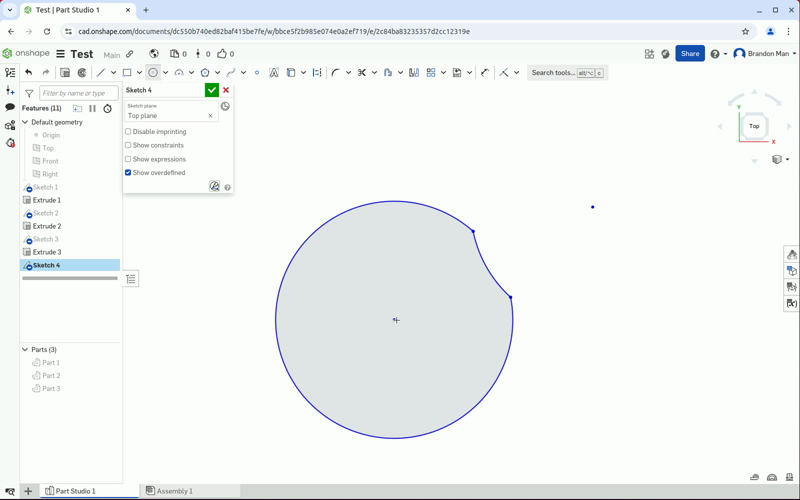
scroll(6)
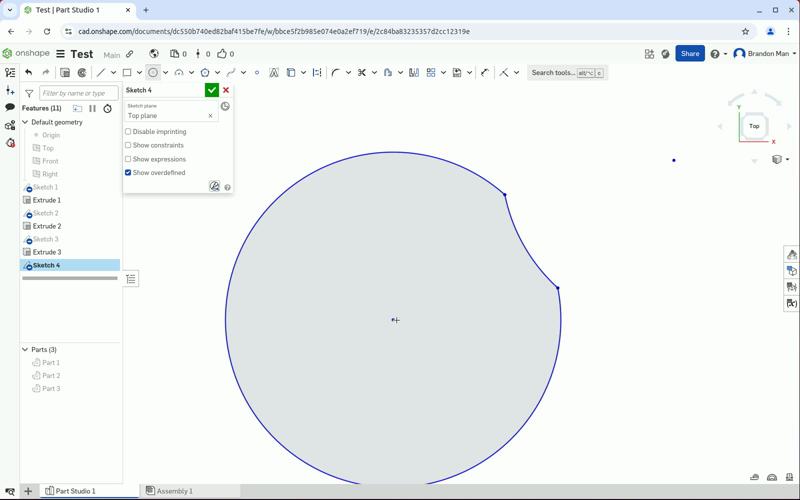
scroll(6)
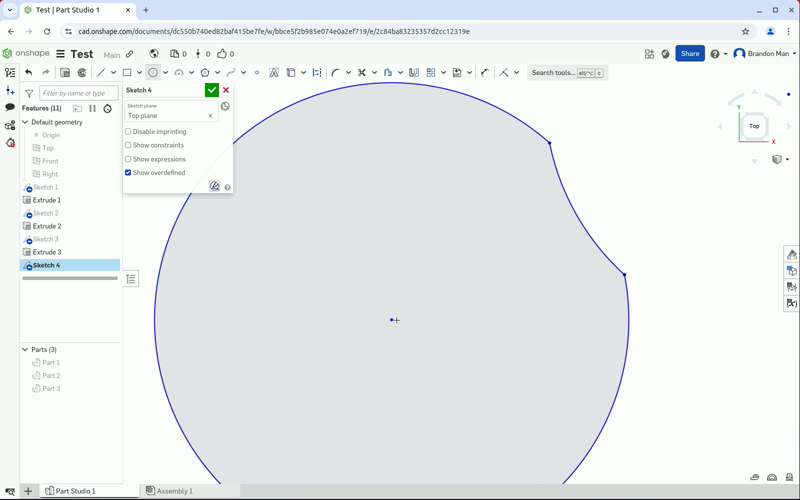
scroll(6)
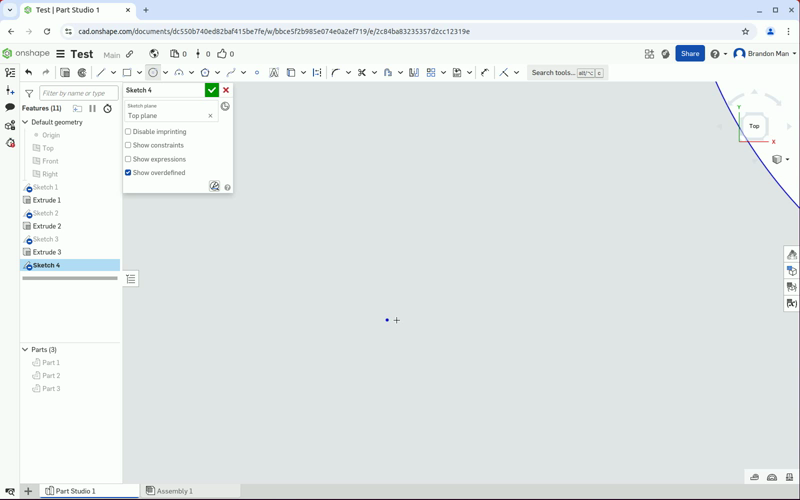
click(396, 319)
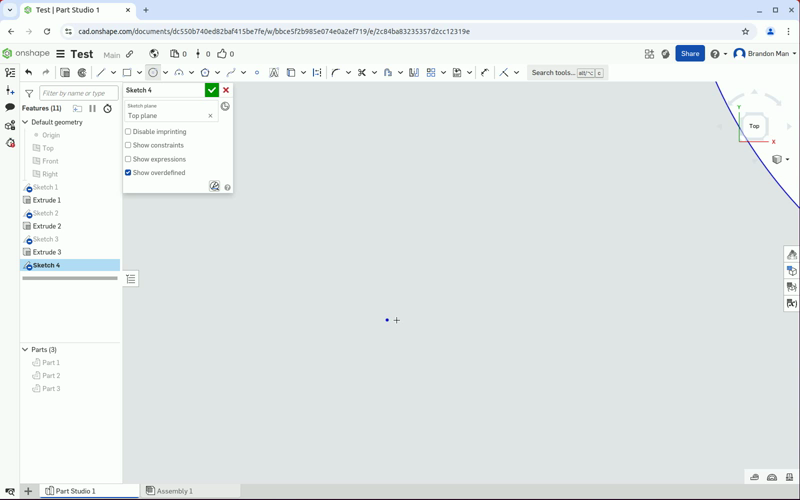
scroll(-6)
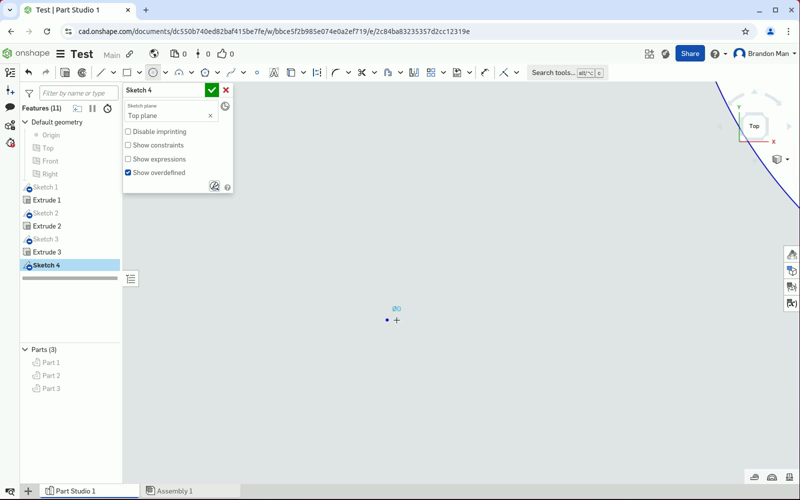
scroll(-6)
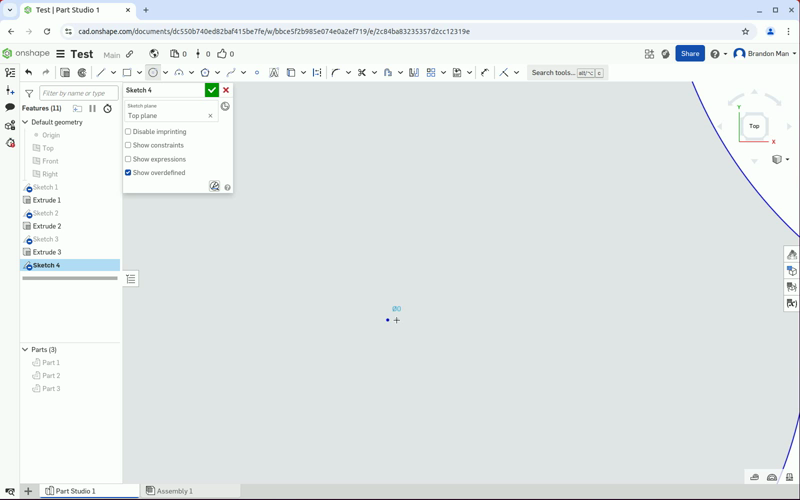
scroll(-6)
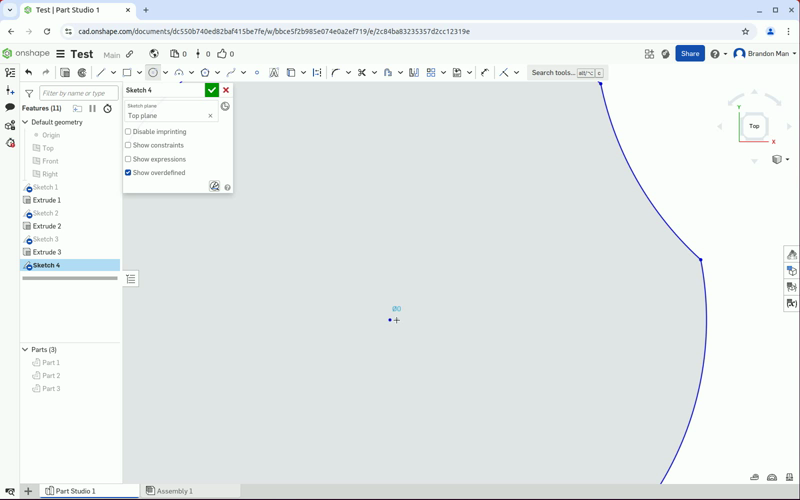
scroll(-6)
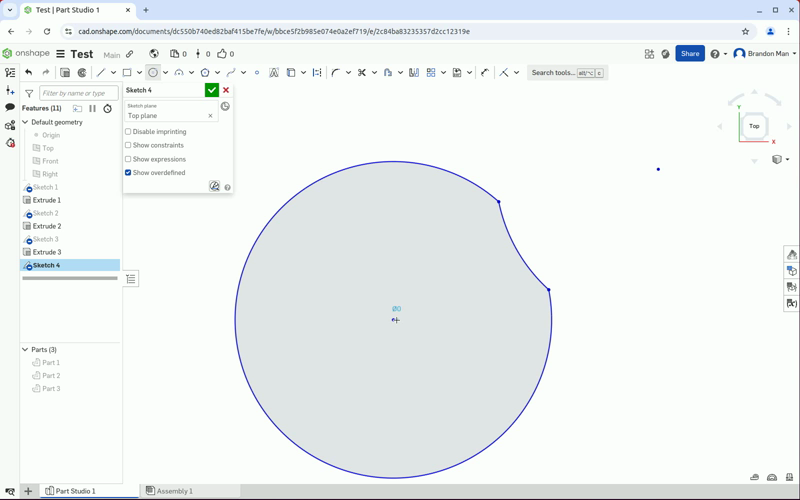
scroll(-6)
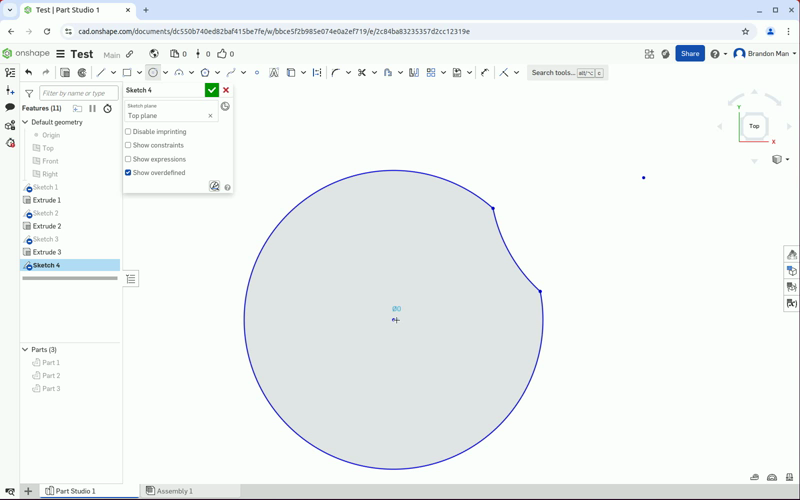
scroll(-6)
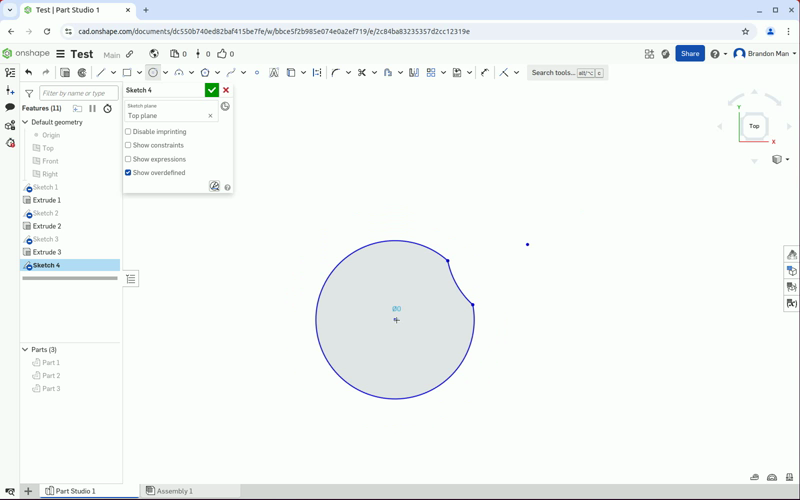
scroll(-6)
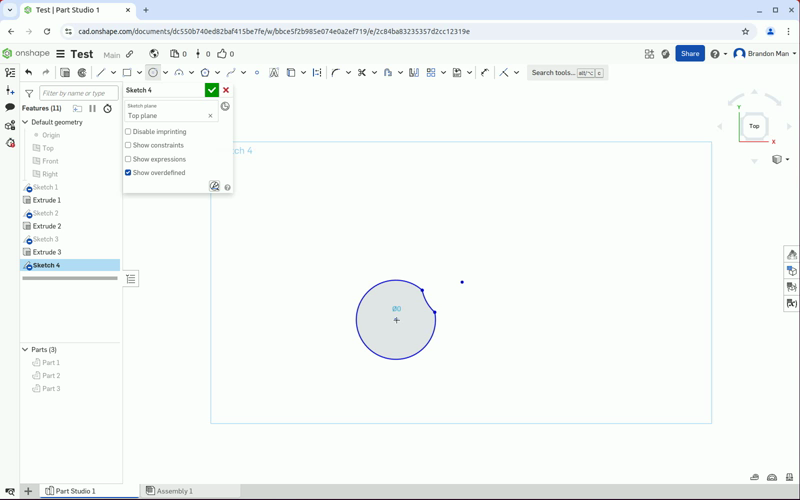
key_up(shift)
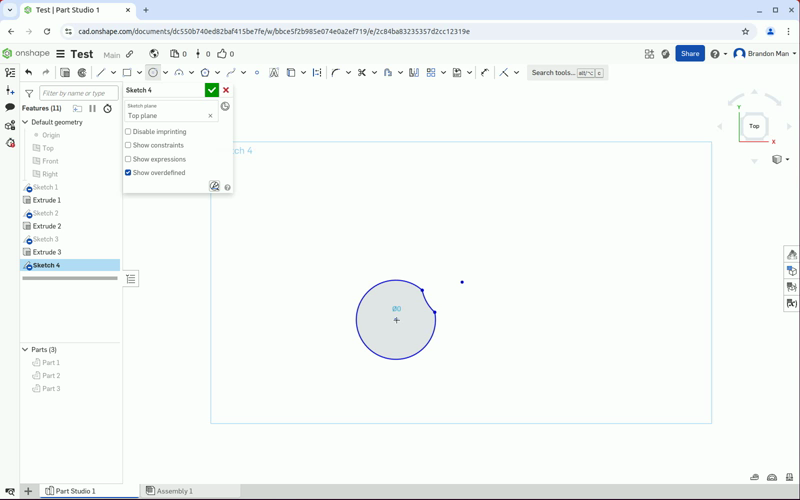
mouse_move(429, 319)
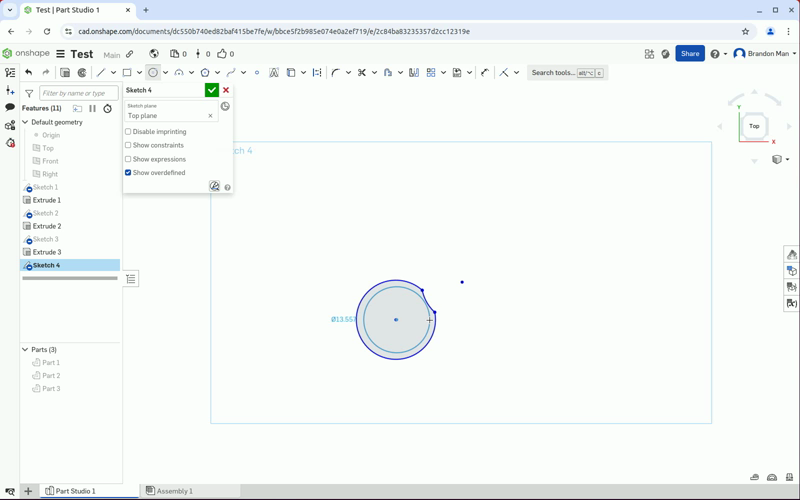
click(429, 319)
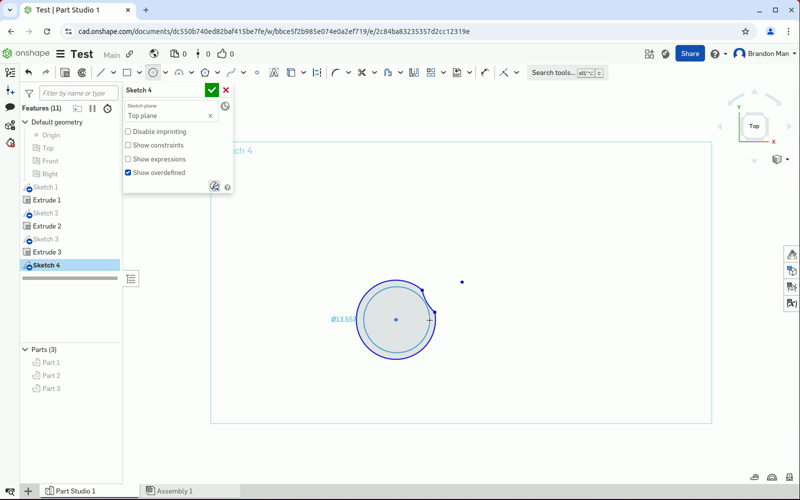
key(esc)
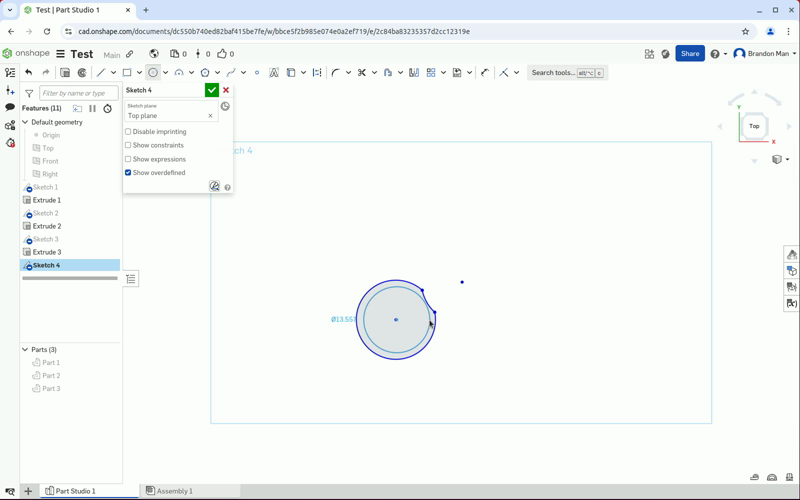
mouse_move(368, 347)
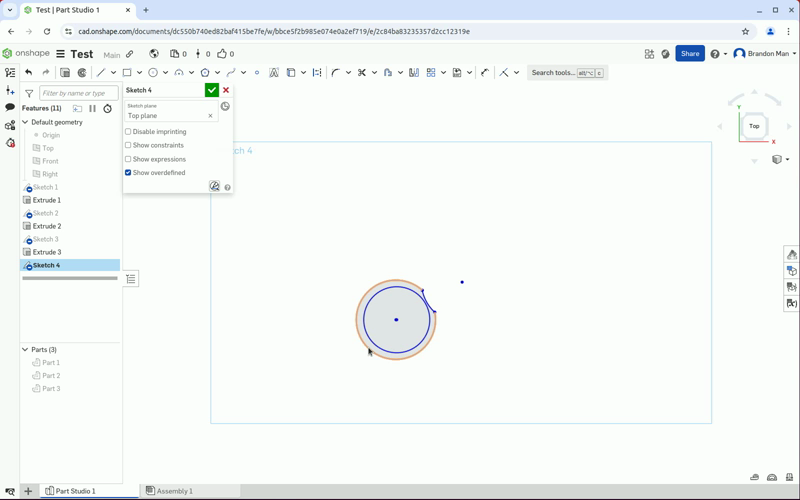
scroll(6)
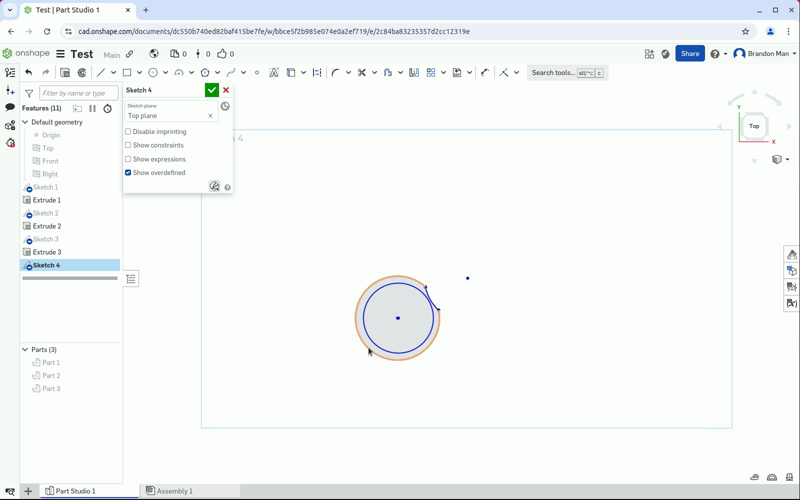
scroll(6)
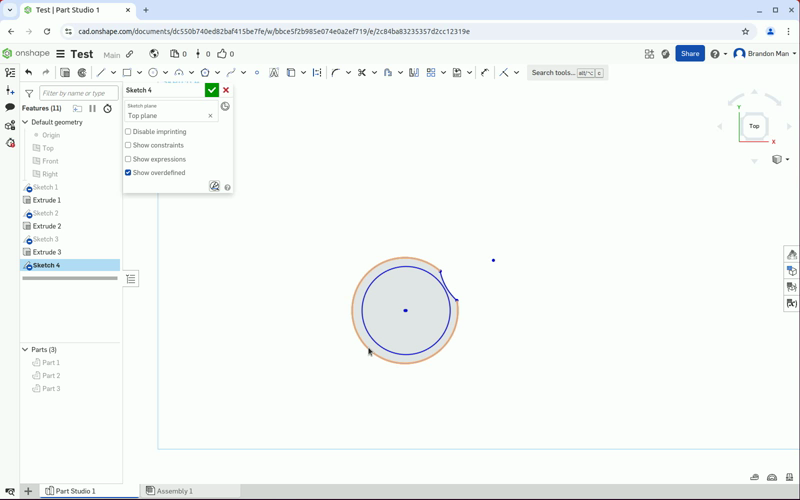
scroll(6)
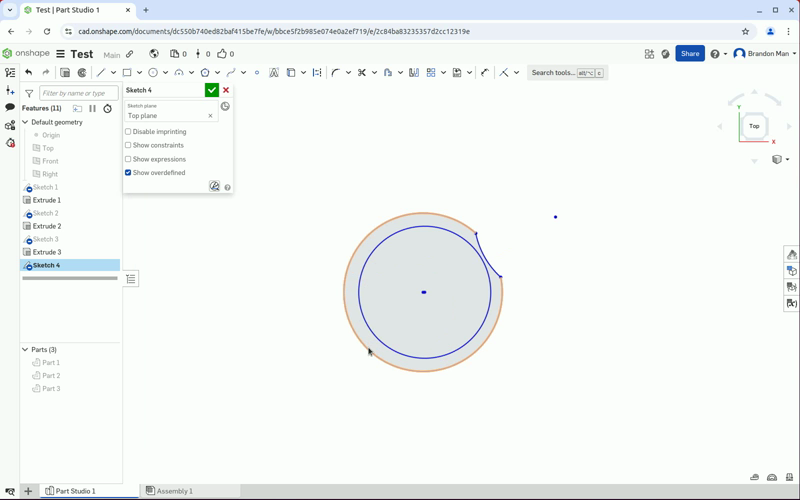
scroll(6)
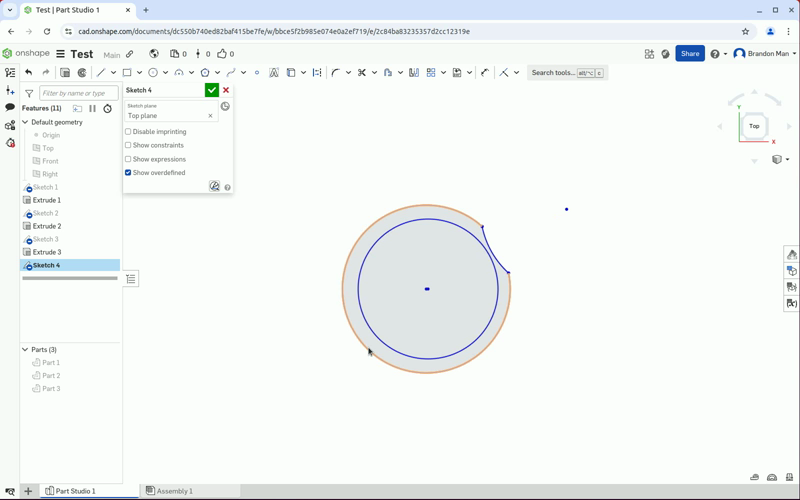
scroll(6)
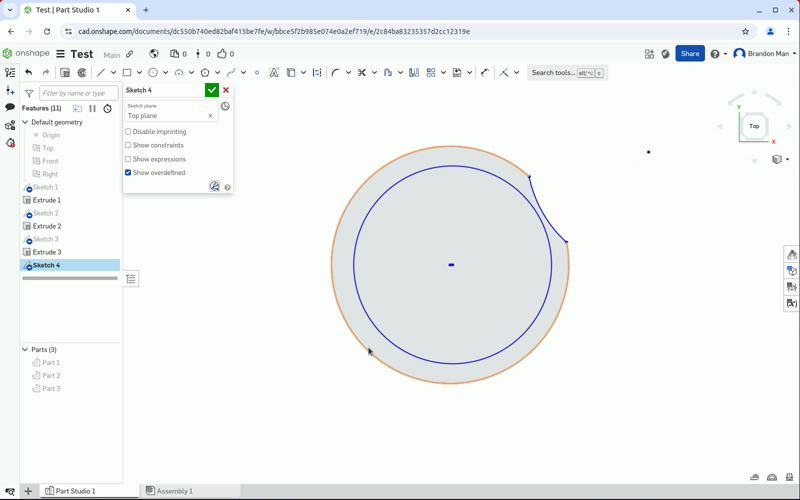
scroll(6)
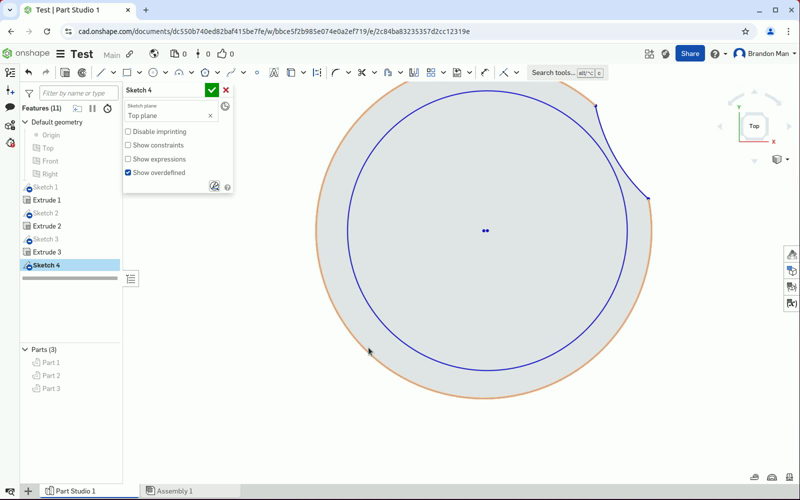
scroll(6)
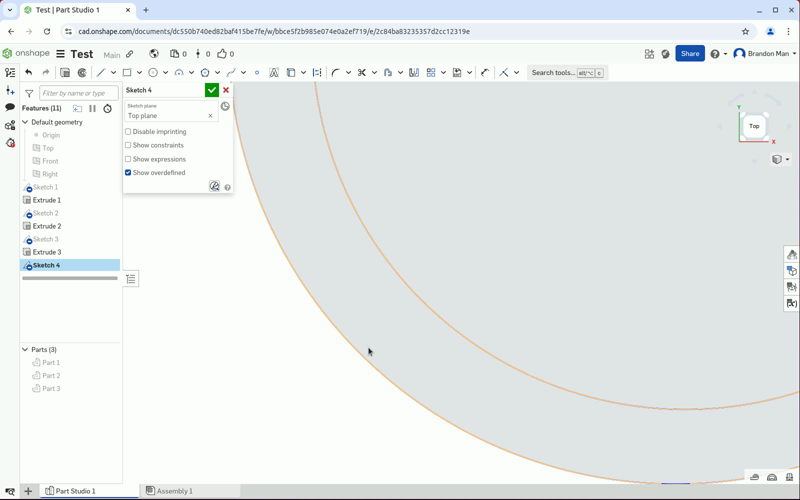
click(368, 347)
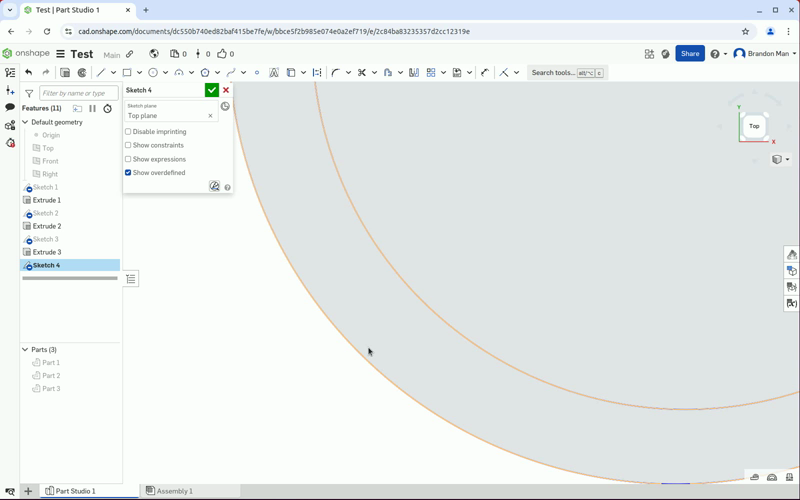
scroll(-6)
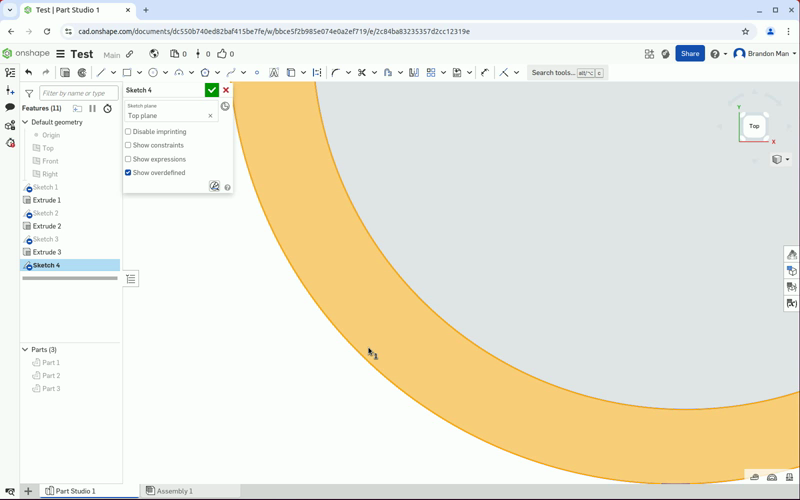
scroll(-6)
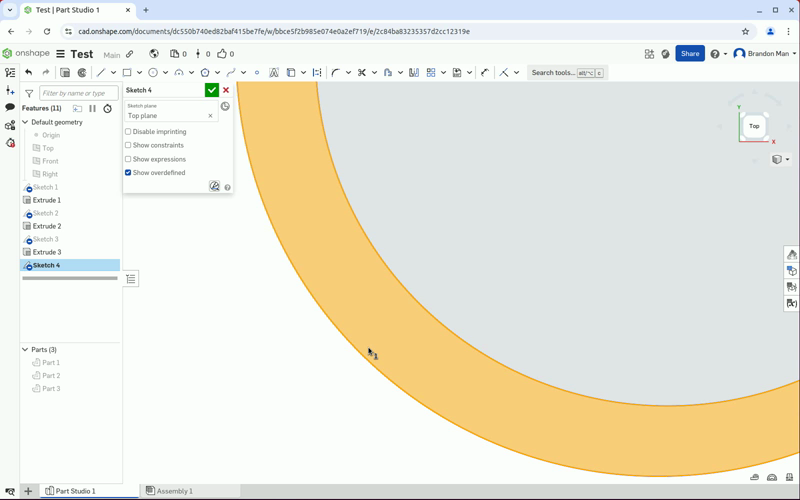
scroll(-6)
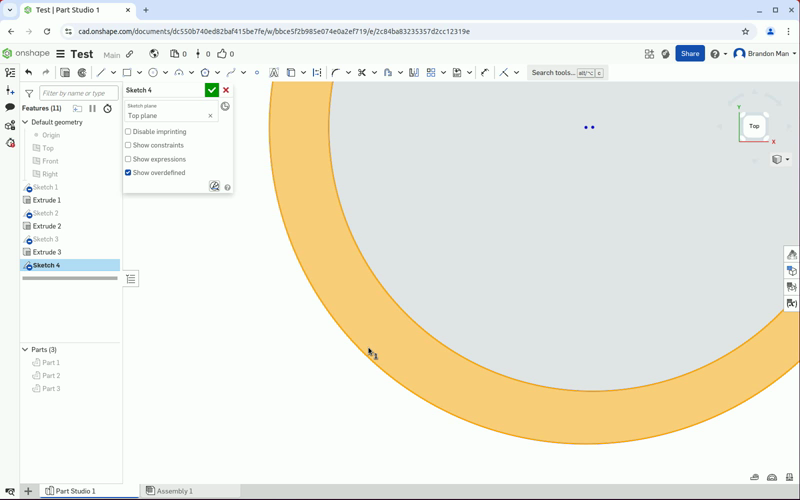
scroll(-6)
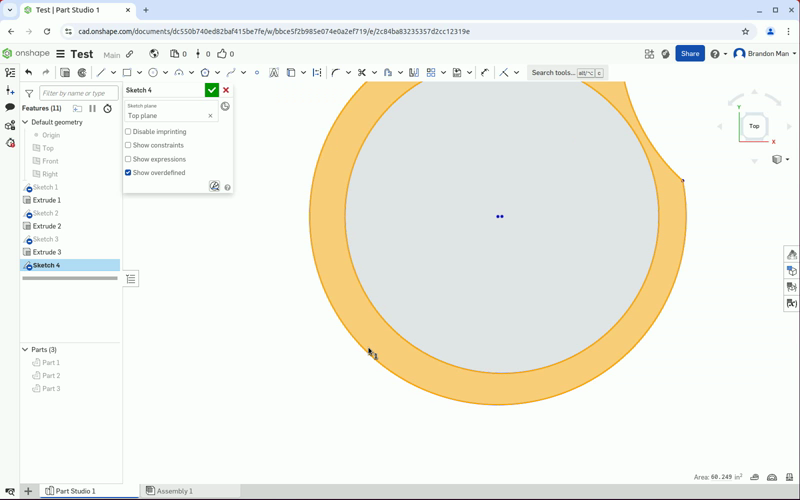
scroll(-6)
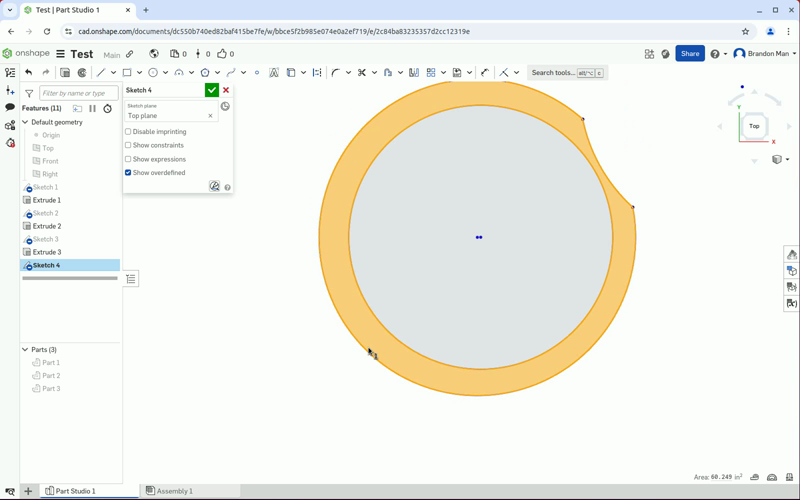
scroll(-6)
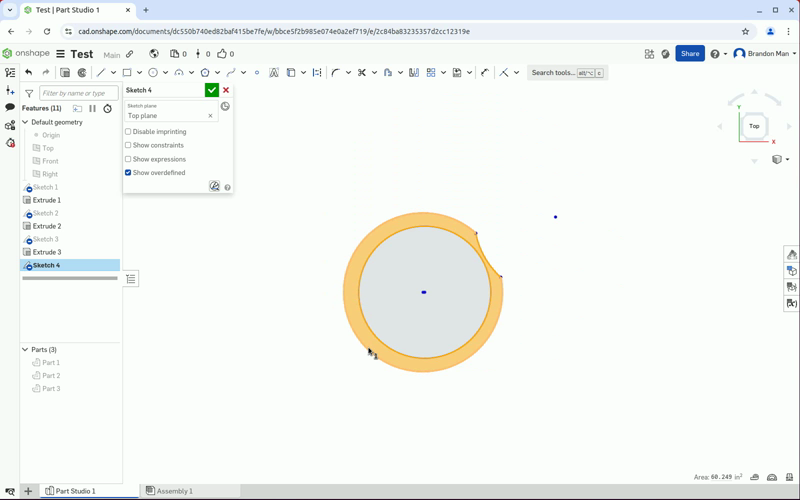
scroll(-6)
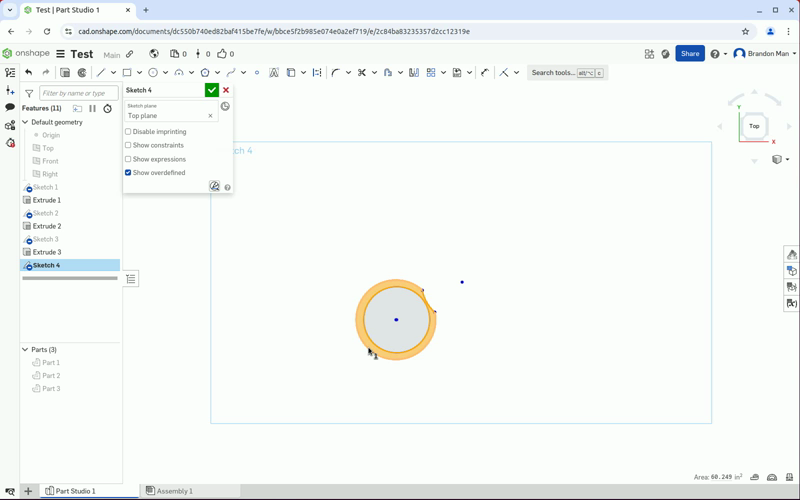
mouse_move(73, 352)
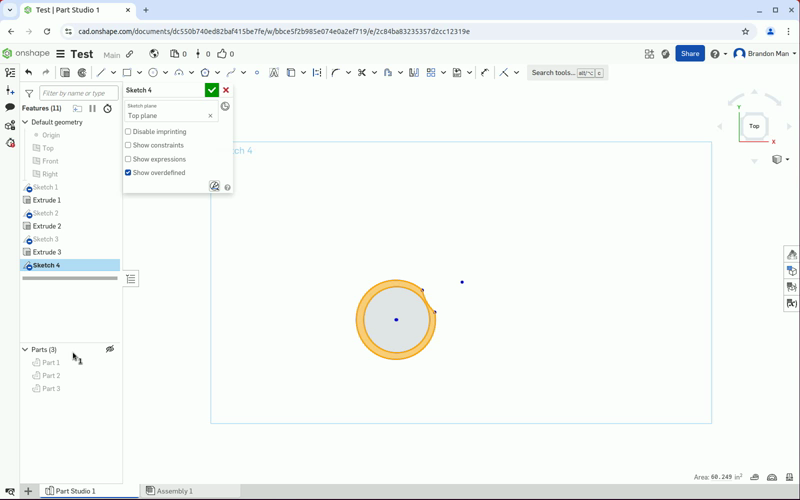
key(shift+y)
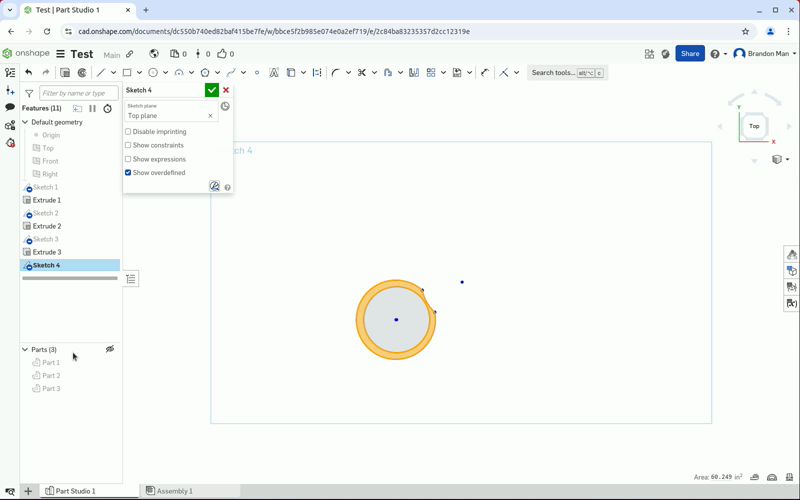
key(shift+e)
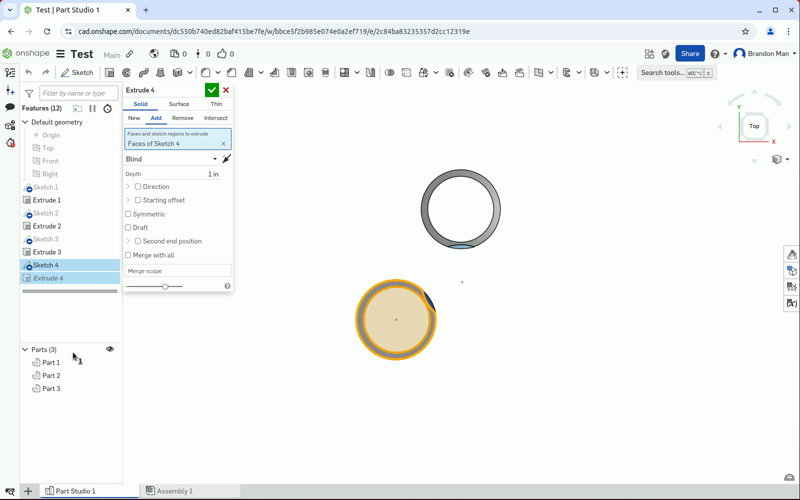
mouse_move(143, 106)
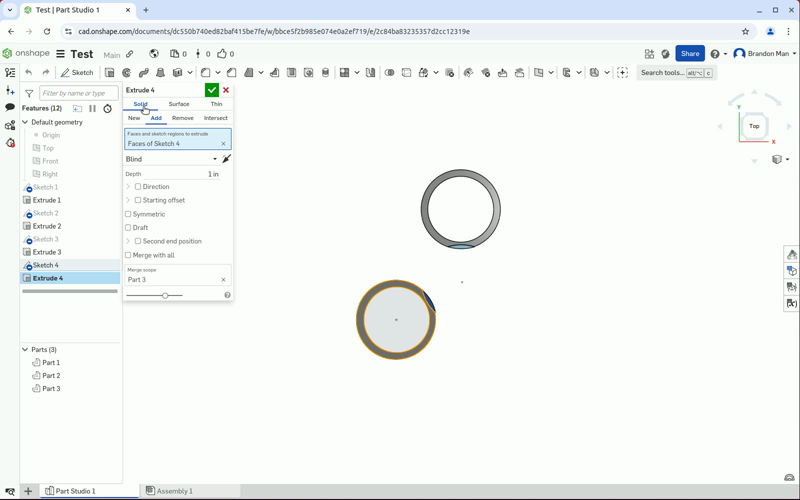
click(143, 106)
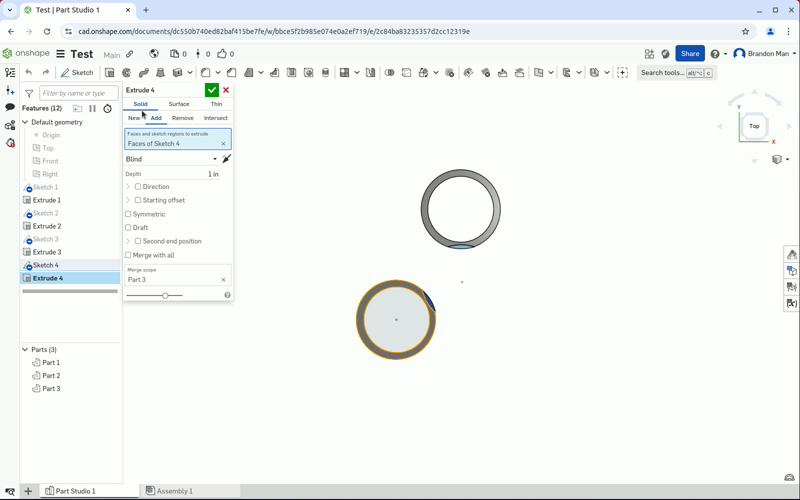
mouse_move(137, 120)
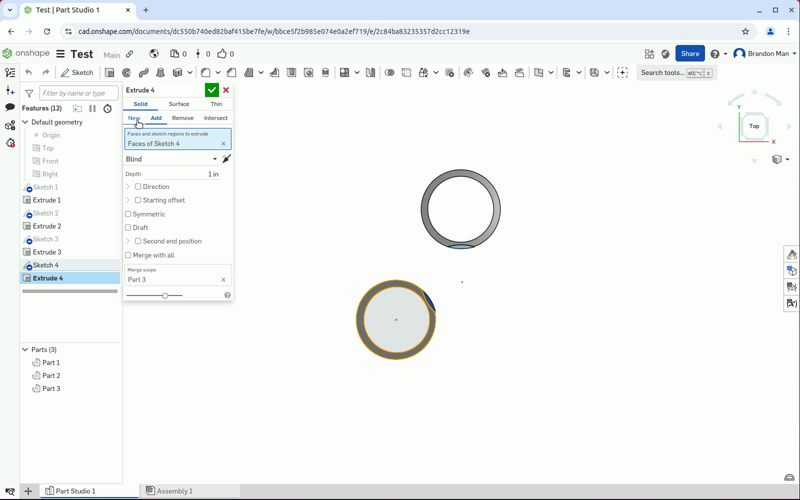
click(137, 120)
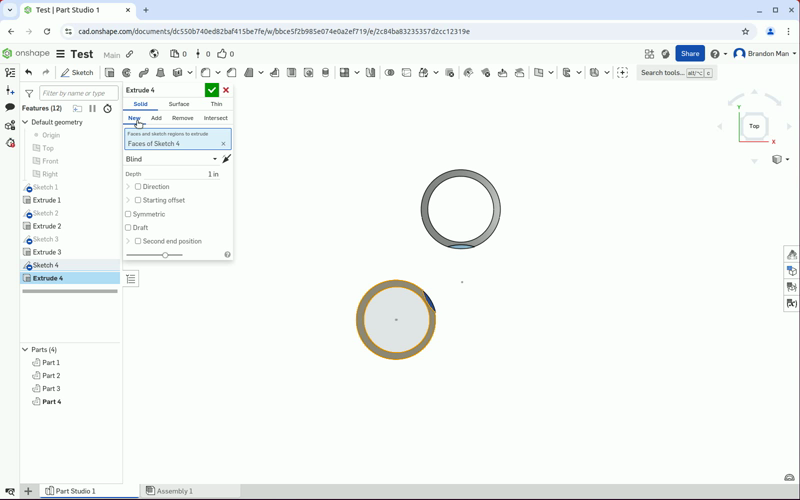
key(tab, 4)
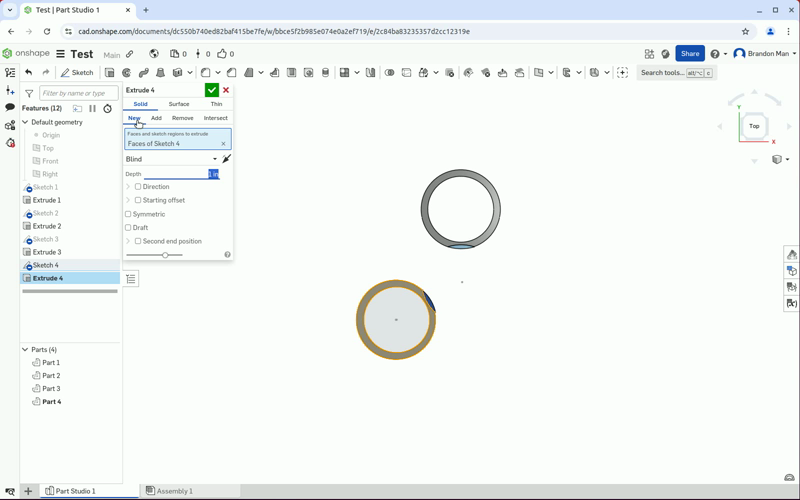
text(4.333)
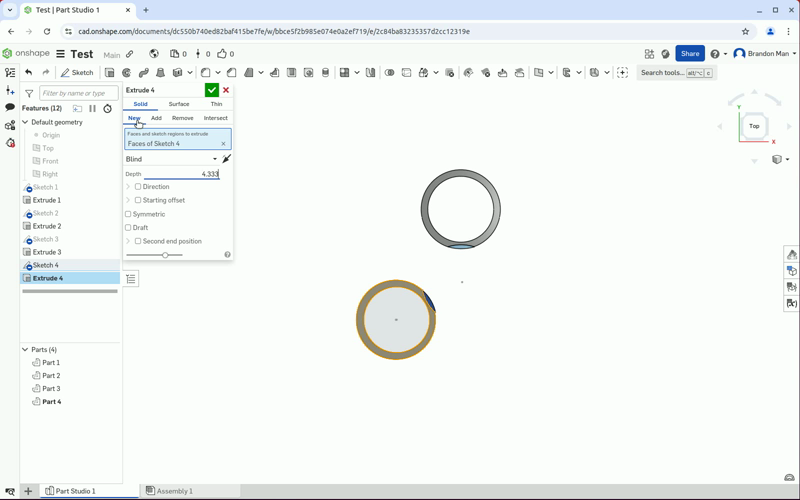
key(enter)
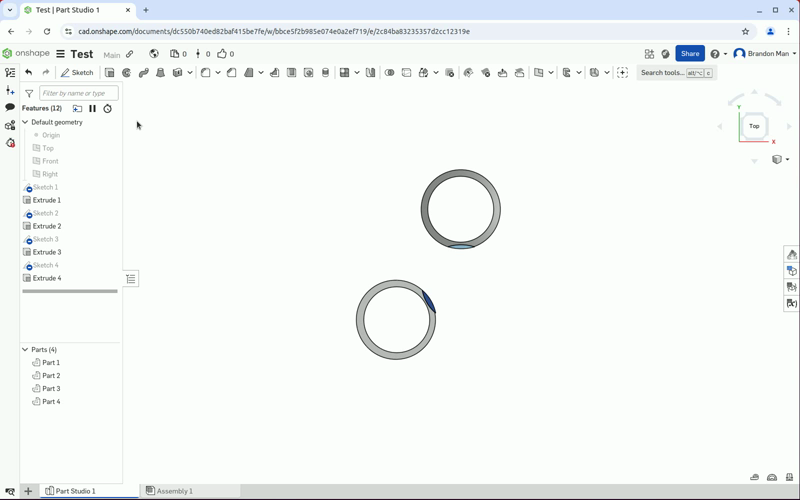
key(shift+h)
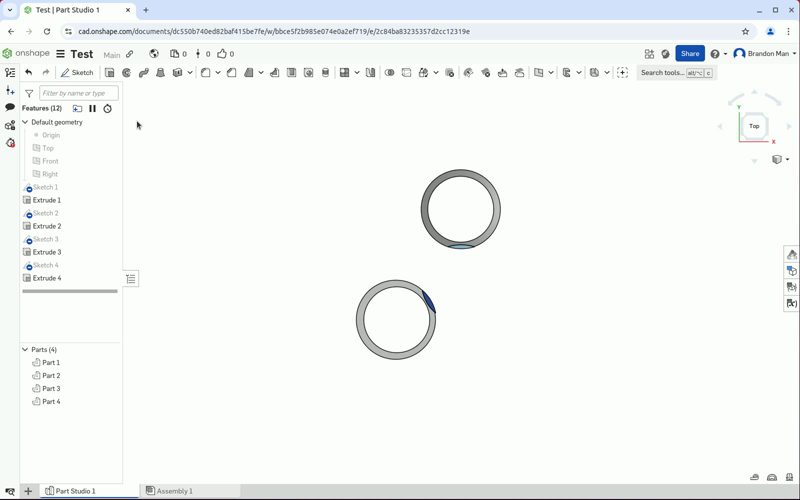
key(shift+h)
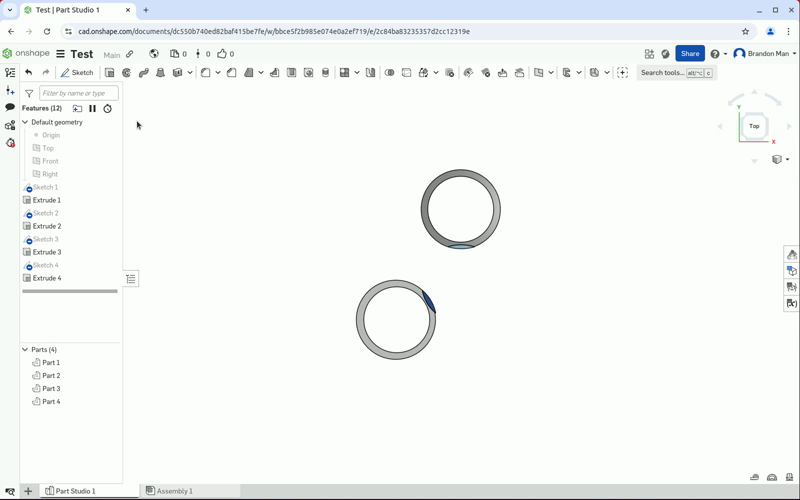
mouse_move(73, 189)
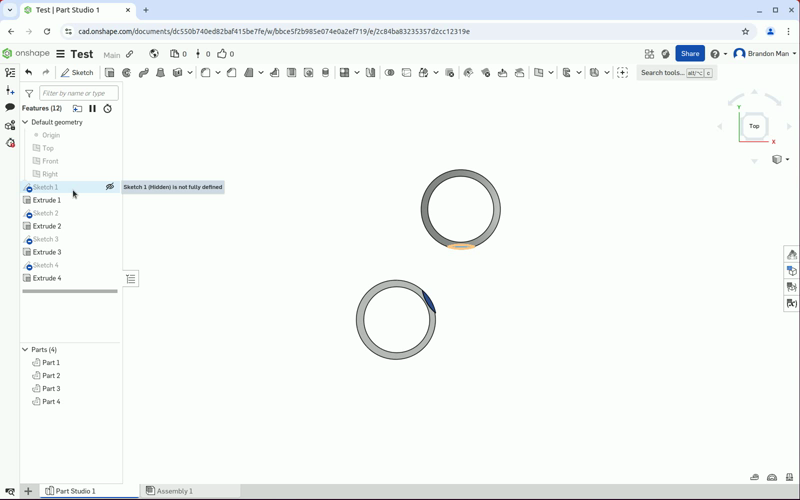
click(73, 189)
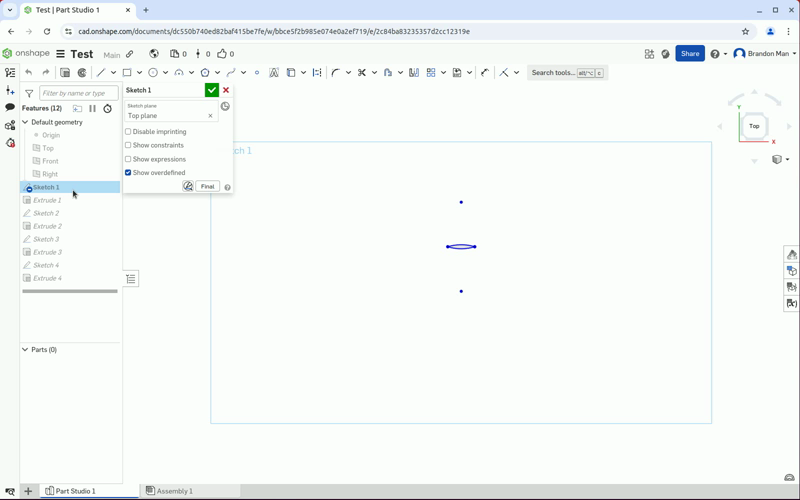
mouse_move(229, 92)
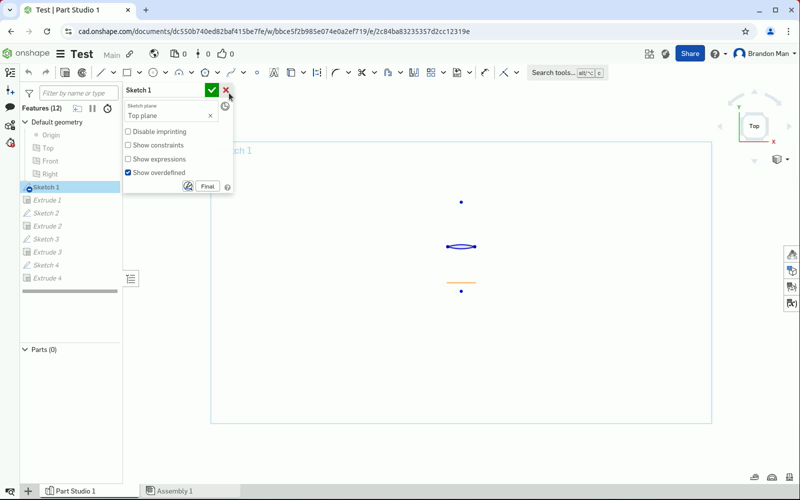
click(229, 92)
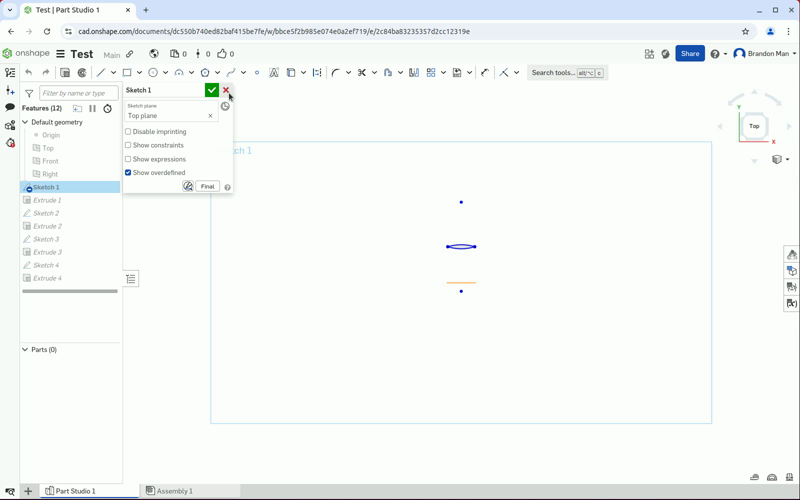
key(shift+s)
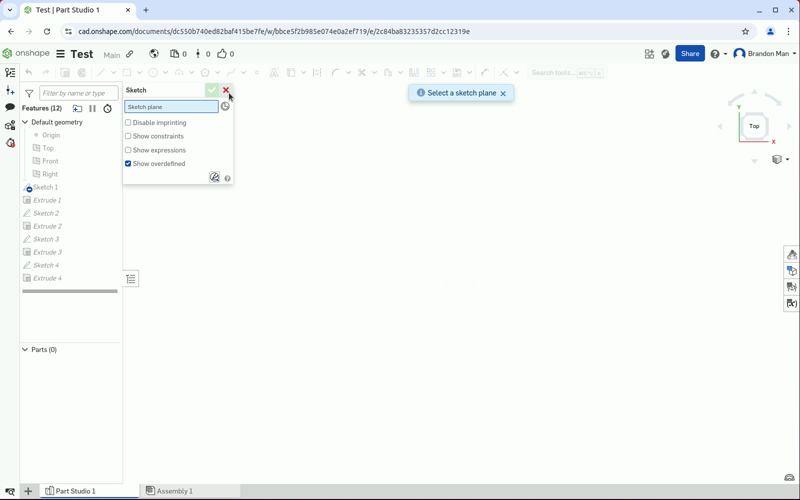
mouse_move(73, 150)
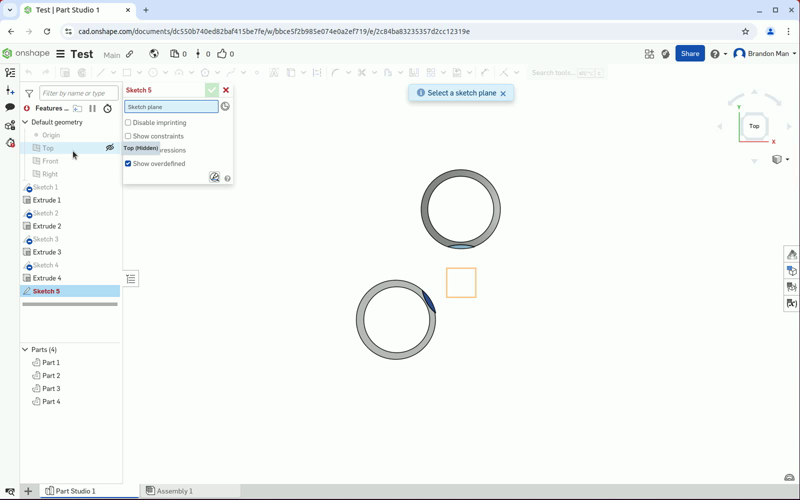
click(73, 150)
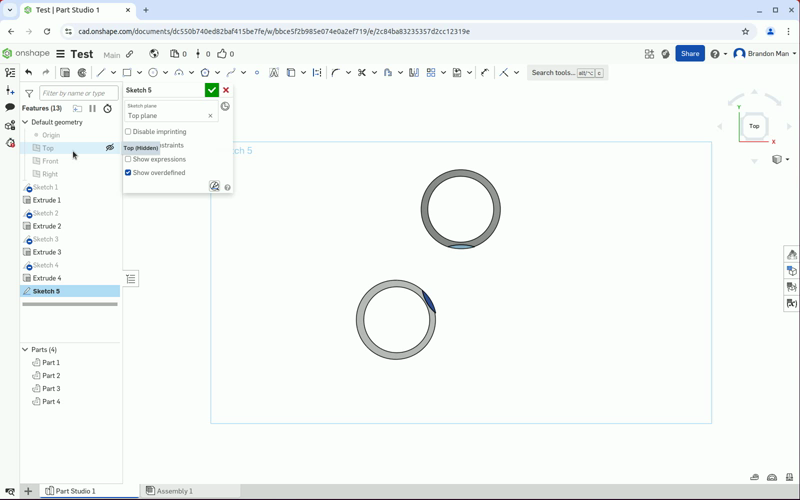
mouse_move(73, 352)
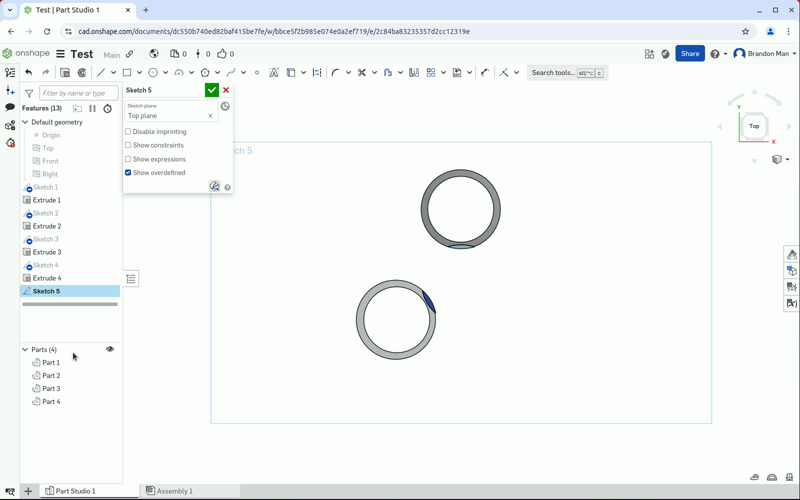
key(y)
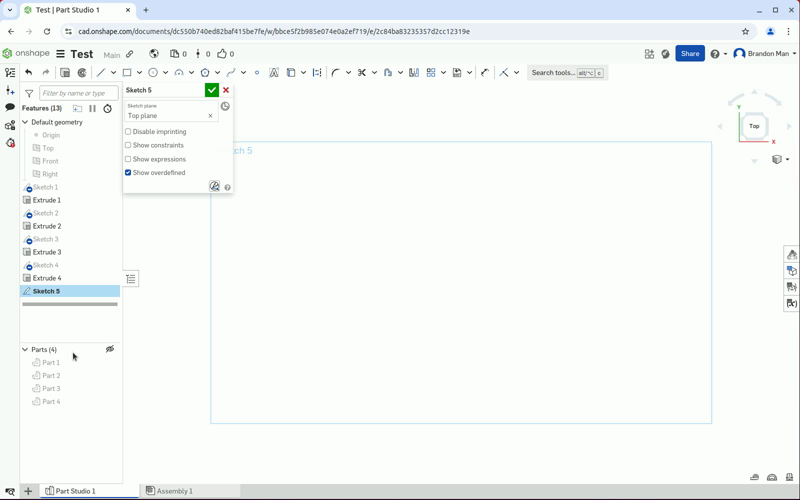
key(a)
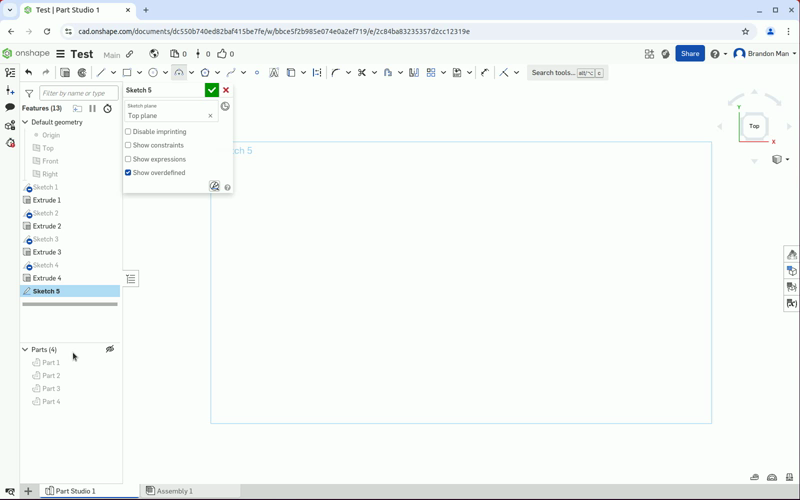
key_down(shift)
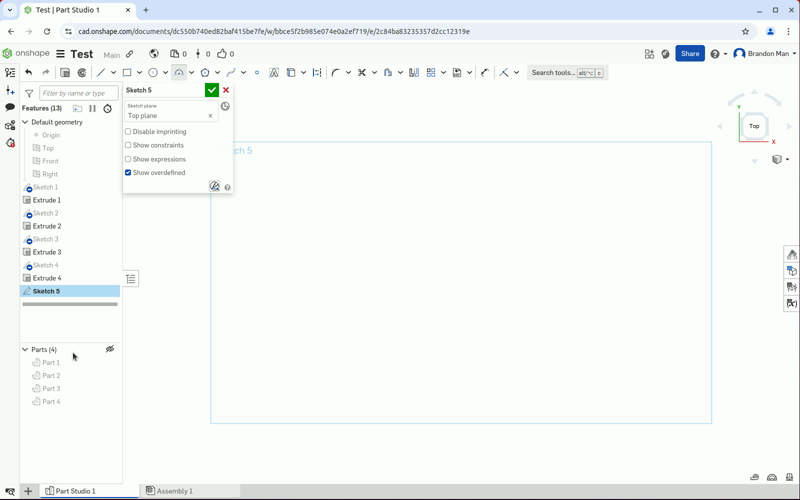
mouse_move(486, 312)
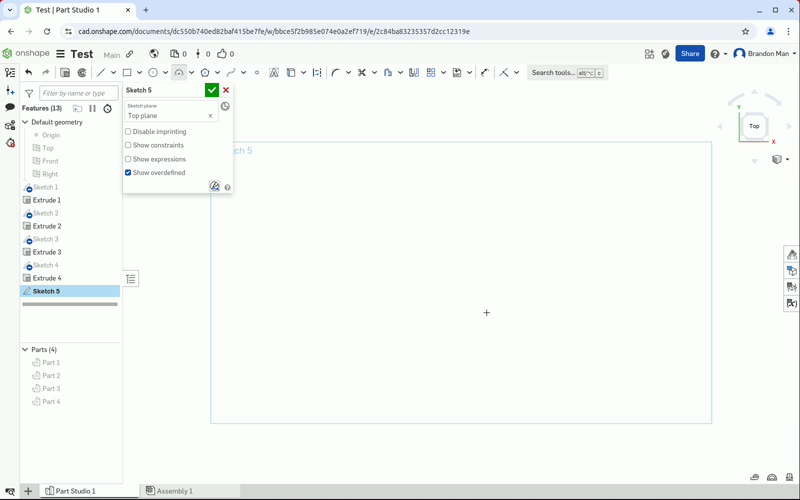
click(486, 312)
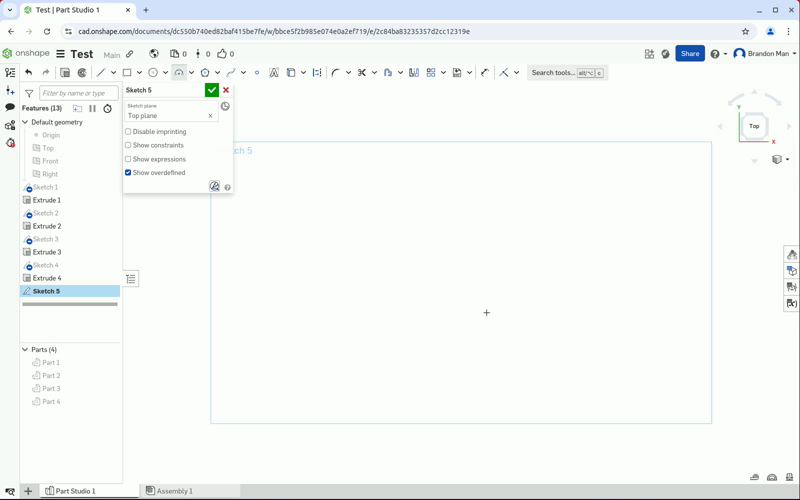
key_up(shift)
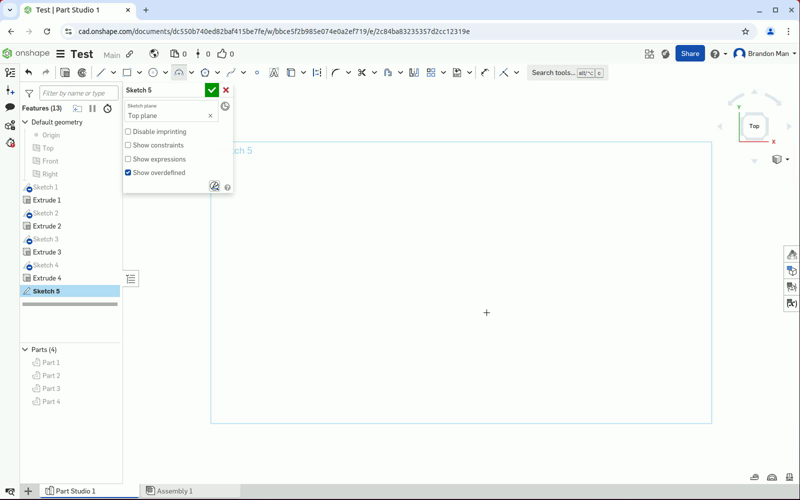
key_down(shift)
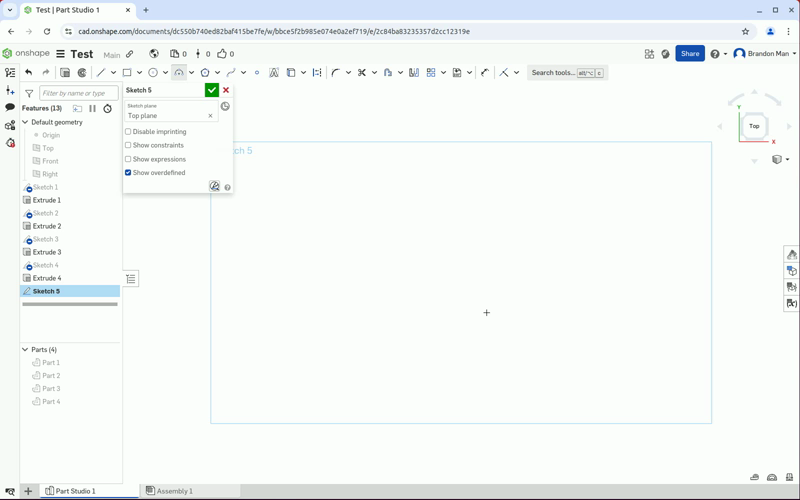
mouse_move(500, 288)
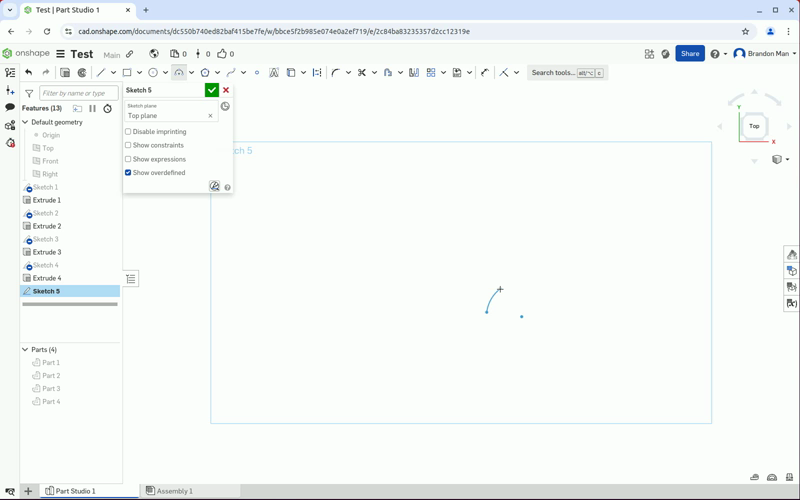
click(500, 288)
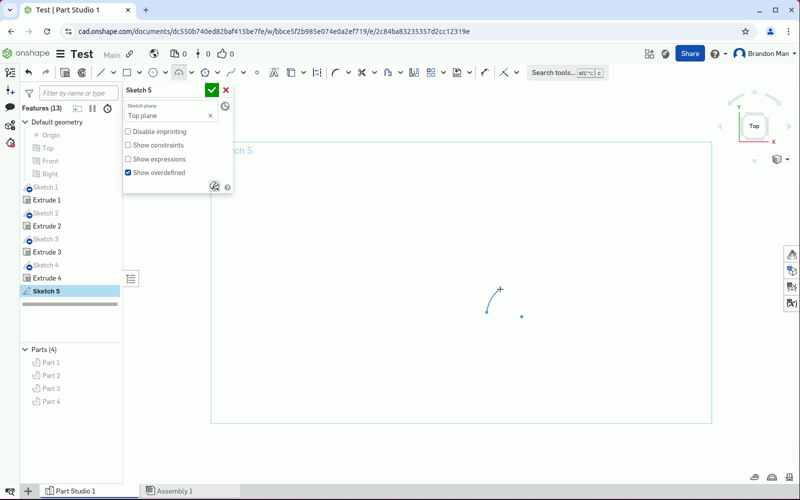
mouse_move(495, 301)
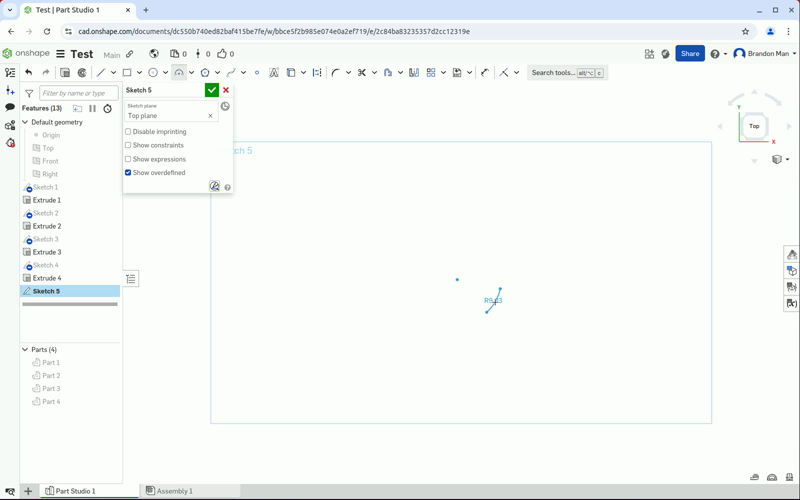
click(495, 301)
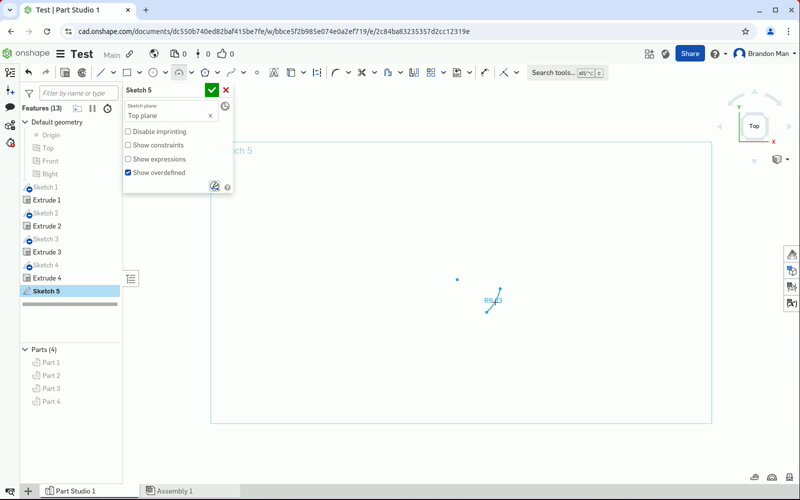
key_up(shift)
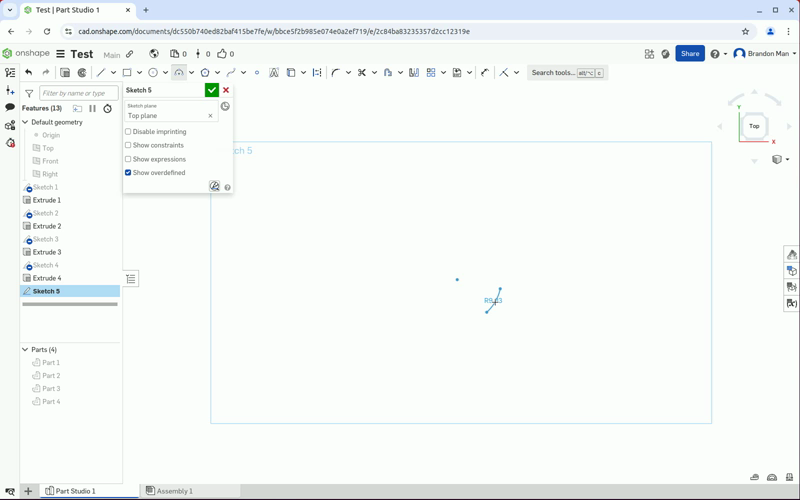
mouse_move(500, 288)
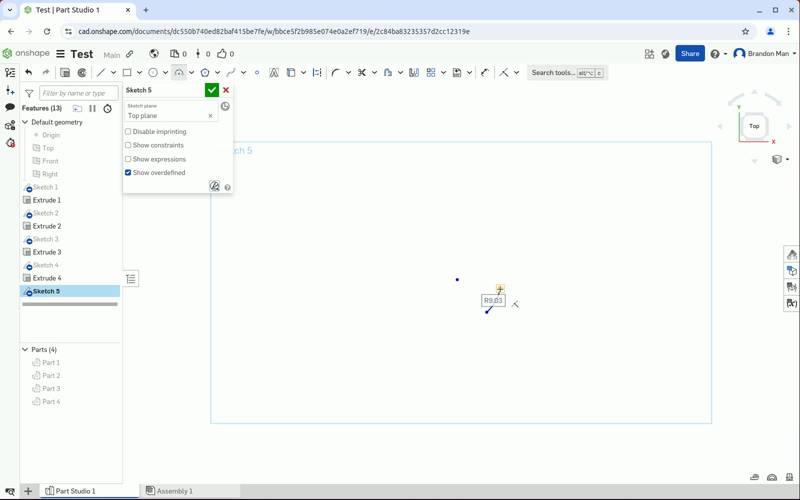
click(500, 288)
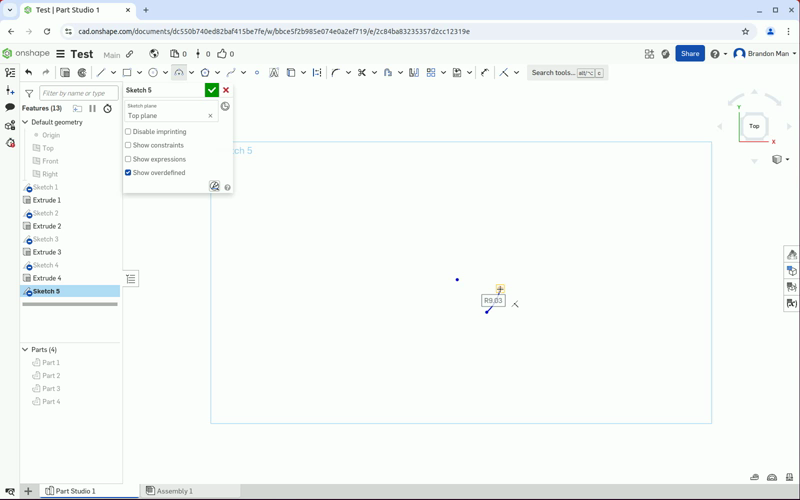
mouse_move(486, 312)
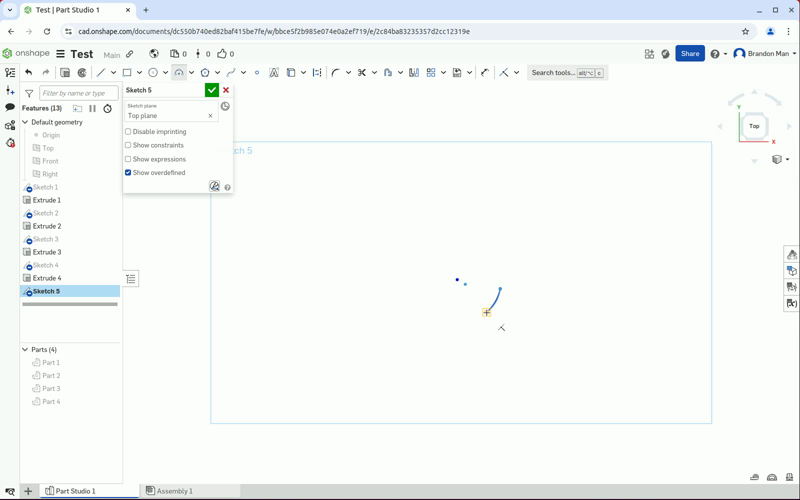
click(486, 312)
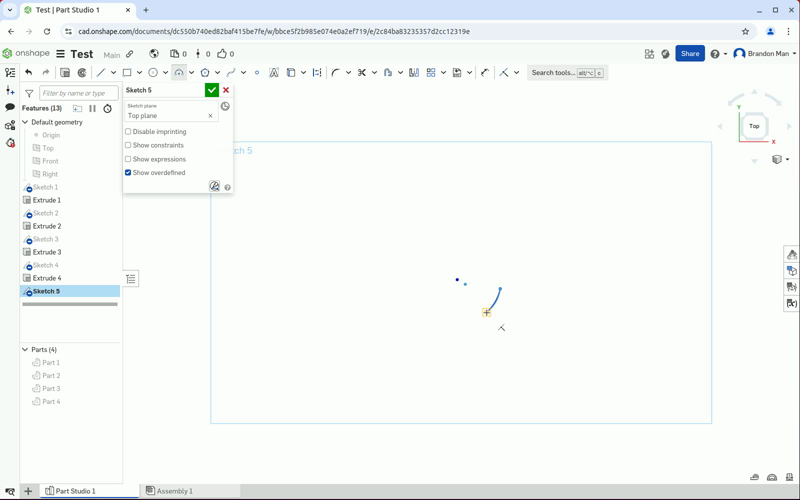
key_down(shift)
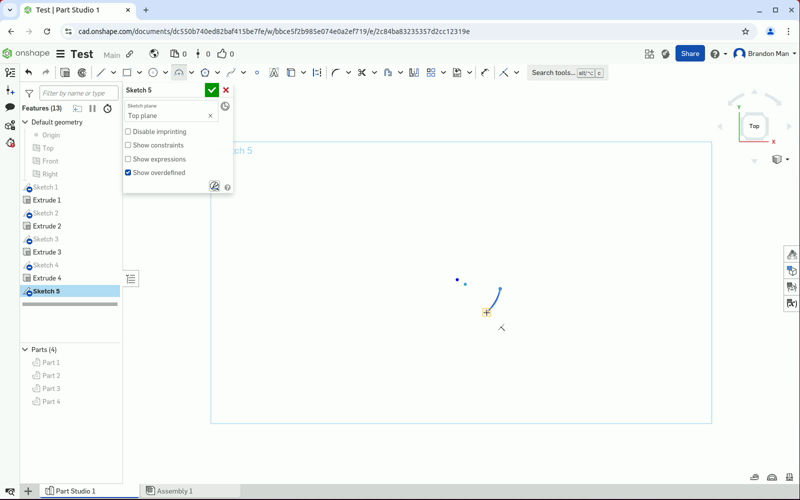
mouse_move(491, 299)
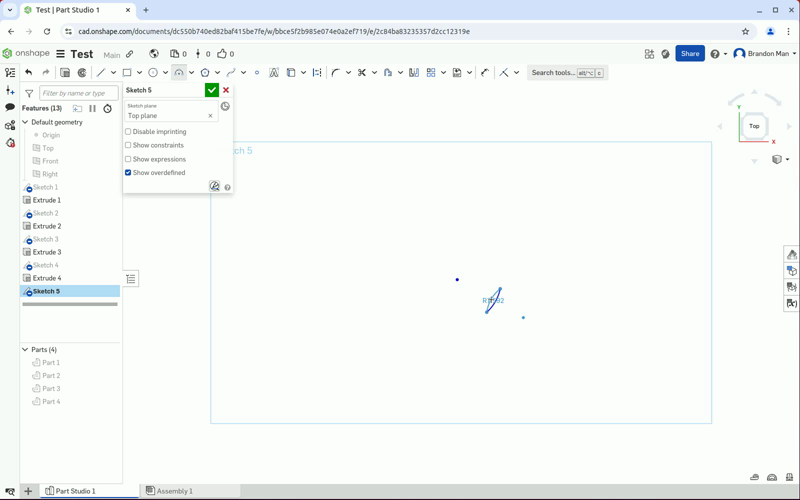
click(491, 299)
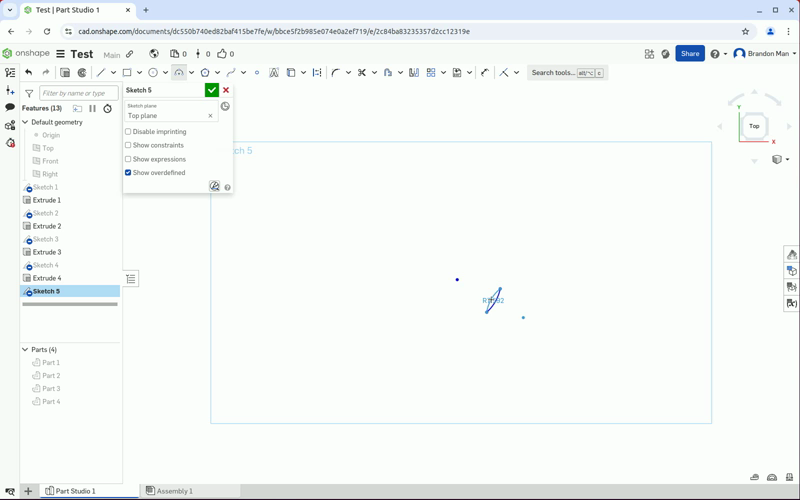
key_up(shift)
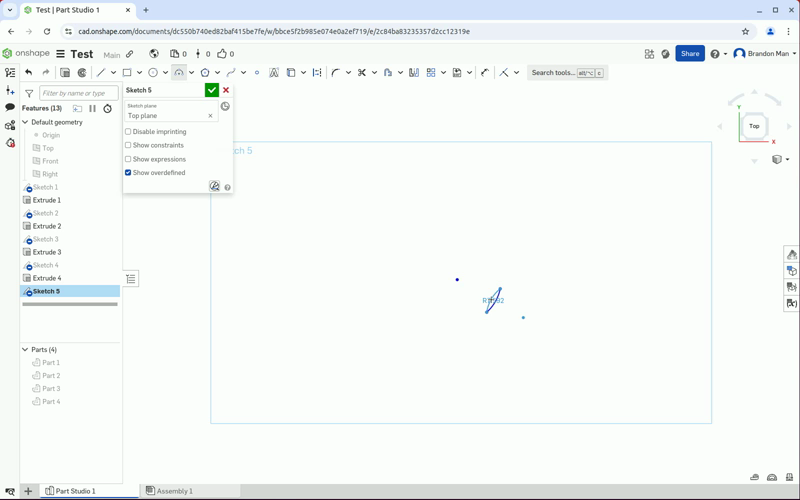
key(esc)
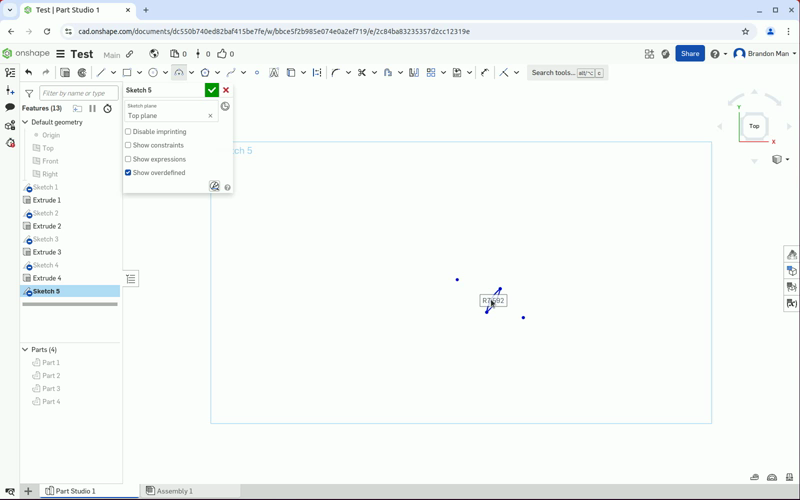
mouse_move(489, 306)
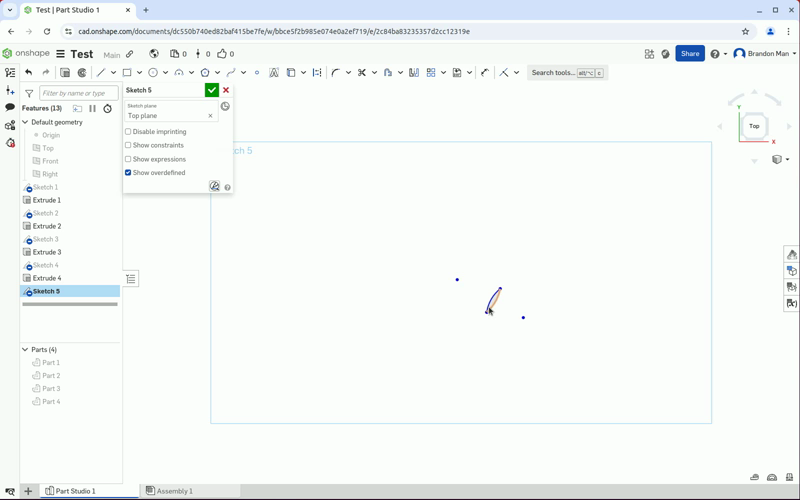
scroll(6)
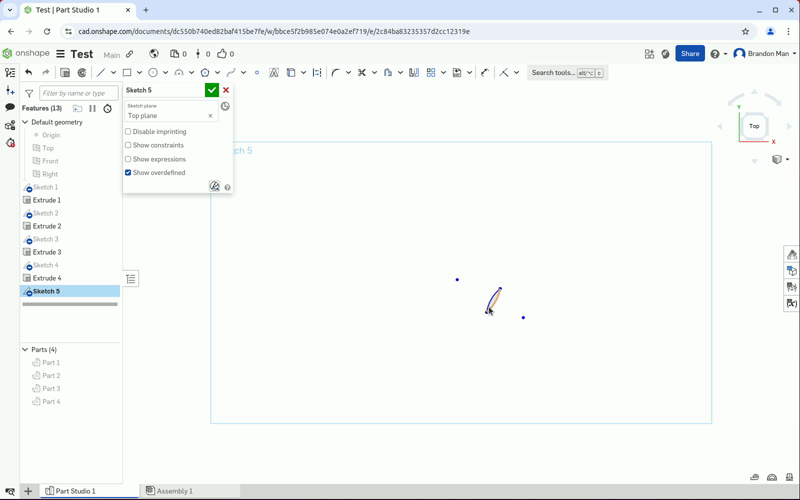
scroll(6)
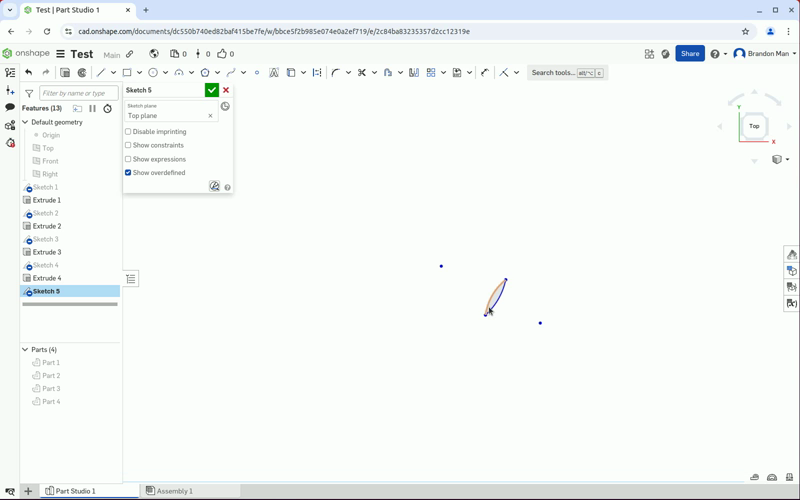
scroll(6)
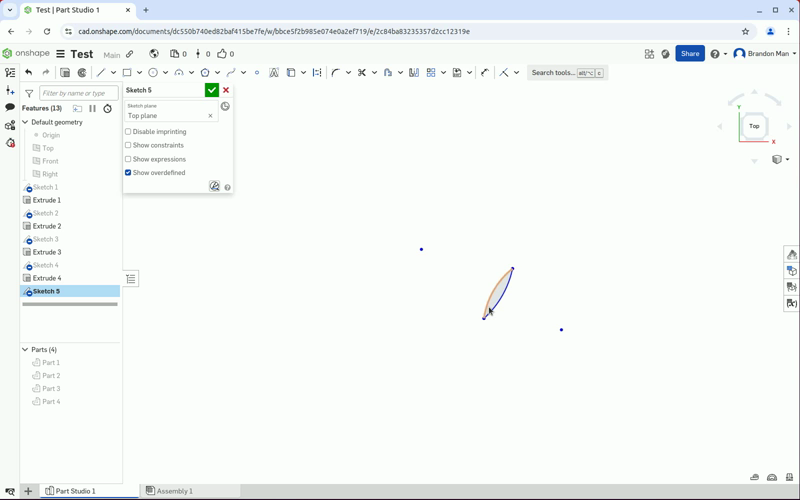
scroll(6)
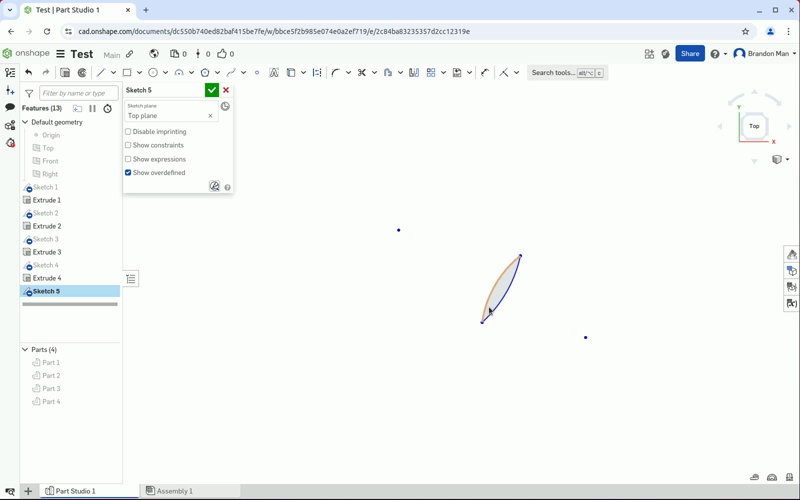
scroll(6)
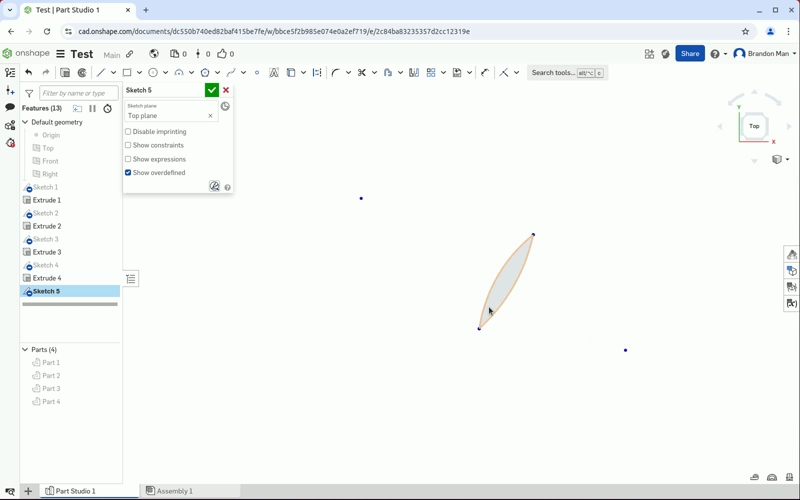
scroll(6)
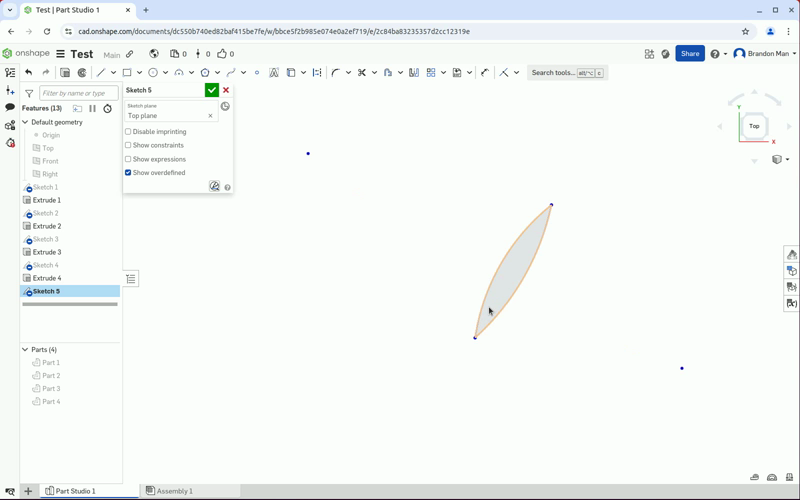
scroll(6)
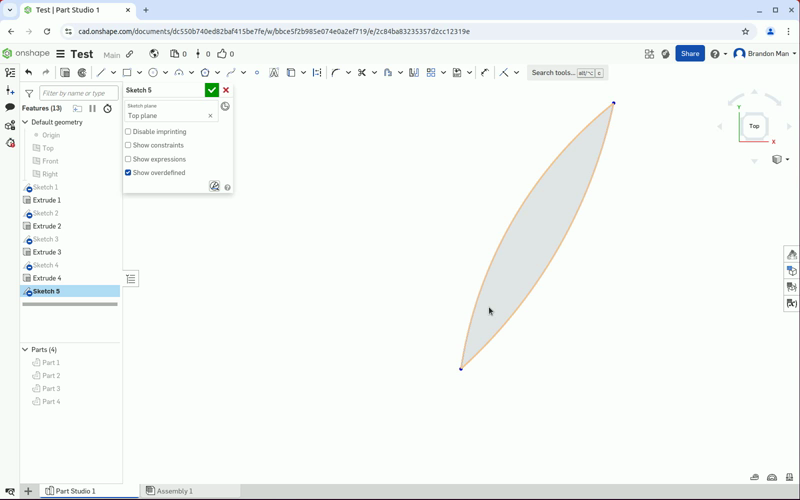
click(489, 306)
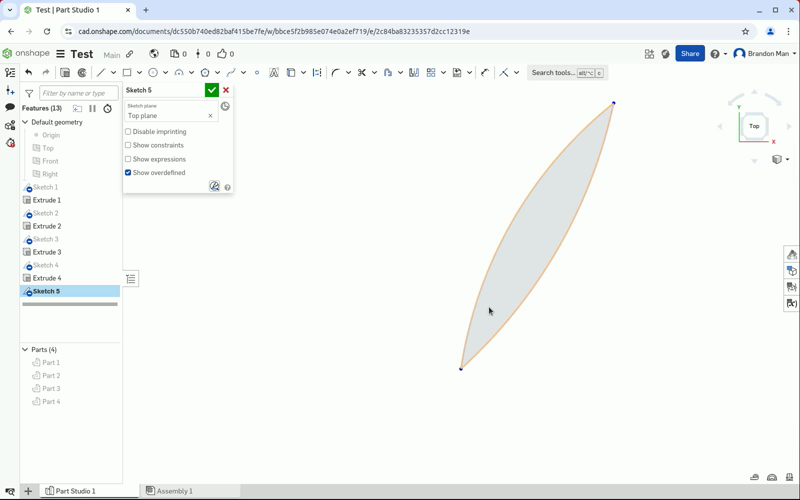
scroll(-6)
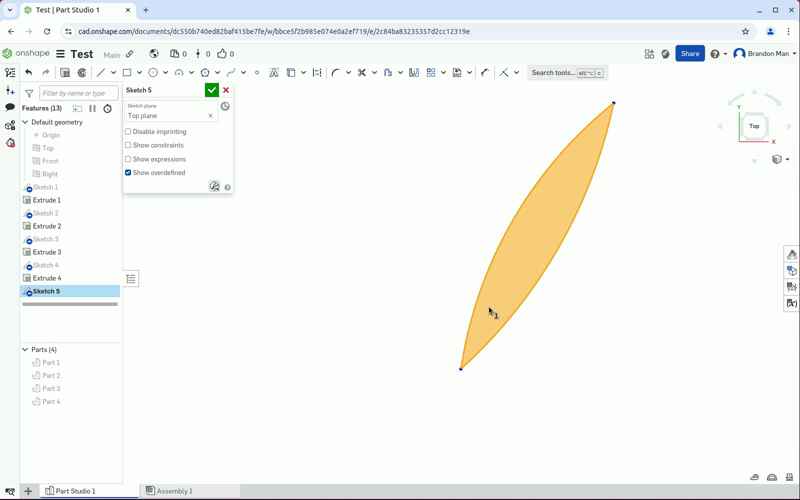
scroll(-6)
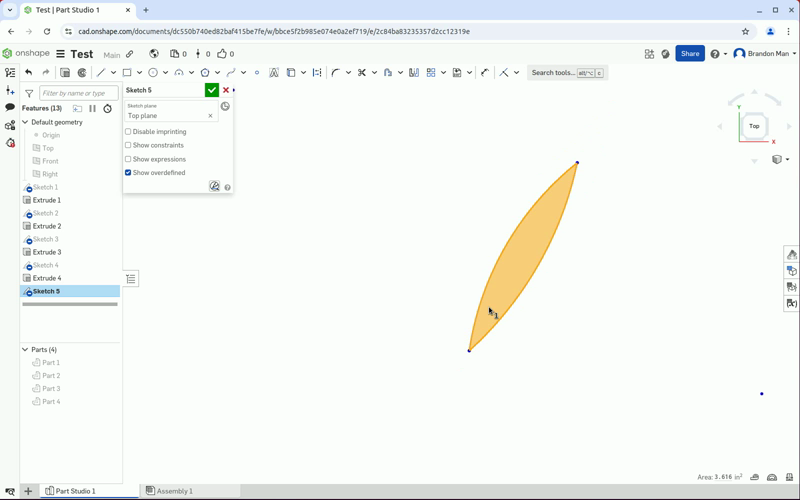
scroll(-6)
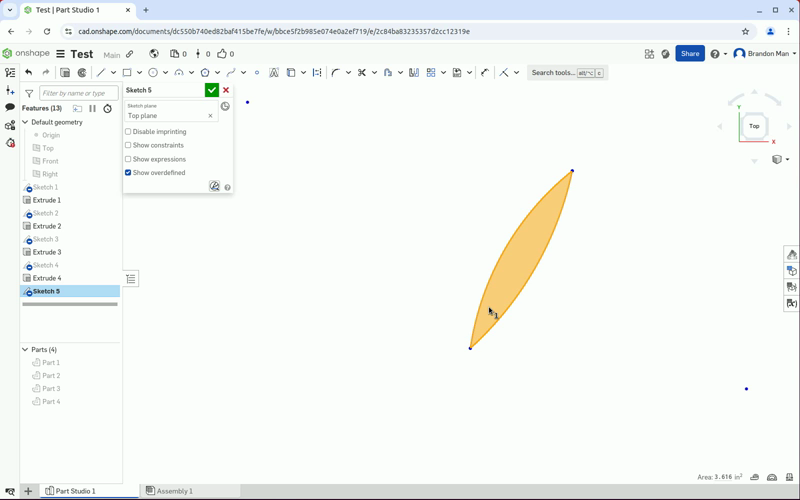
scroll(-6)
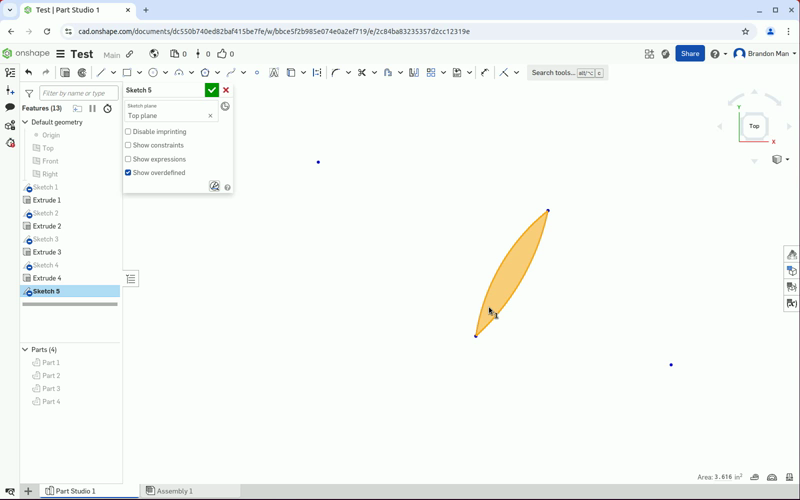
scroll(-6)
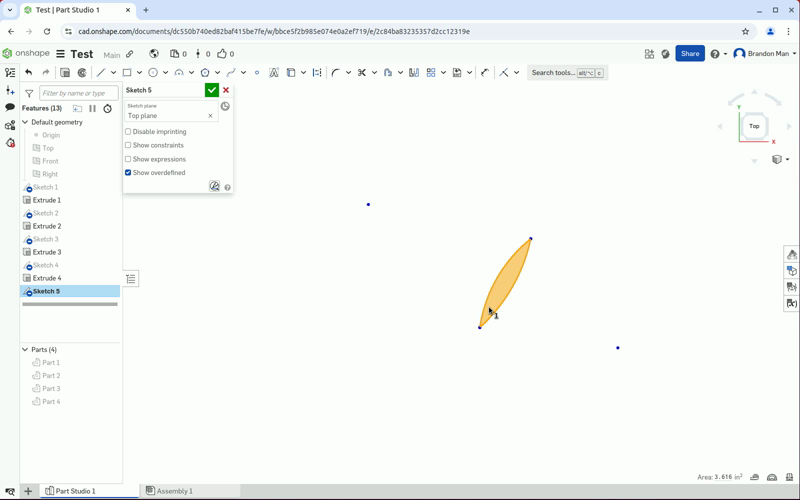
scroll(-6)
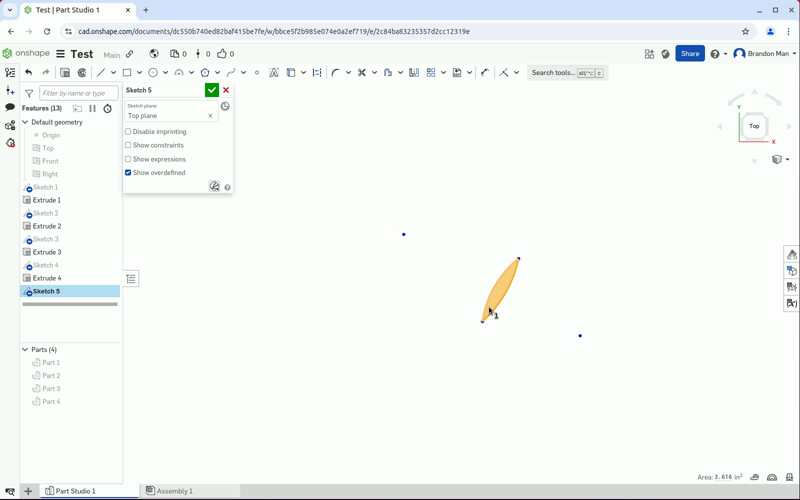
scroll(-6)
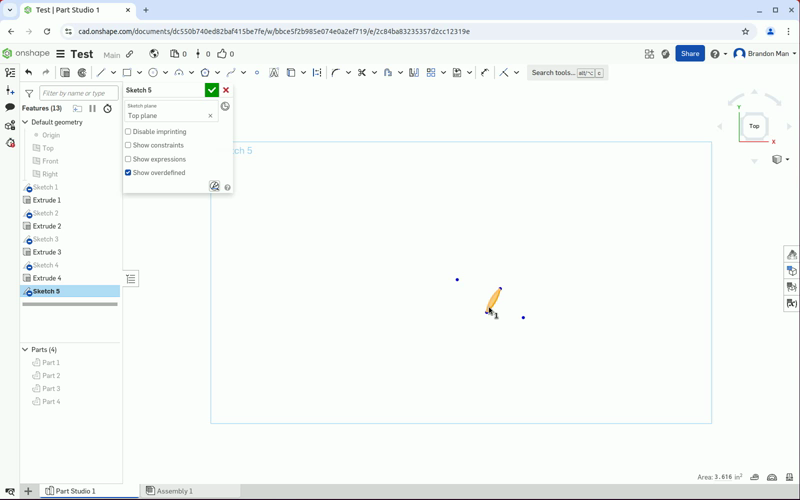
mouse_move(73, 352)
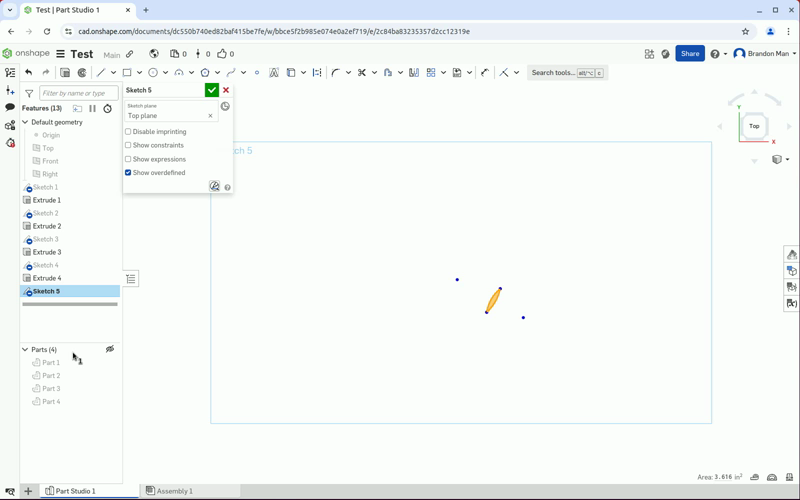
key(shift+y)
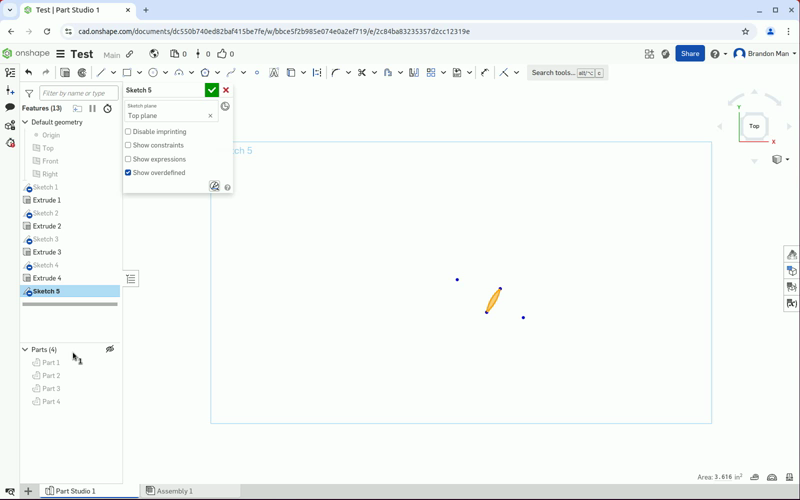
key(shift+e)
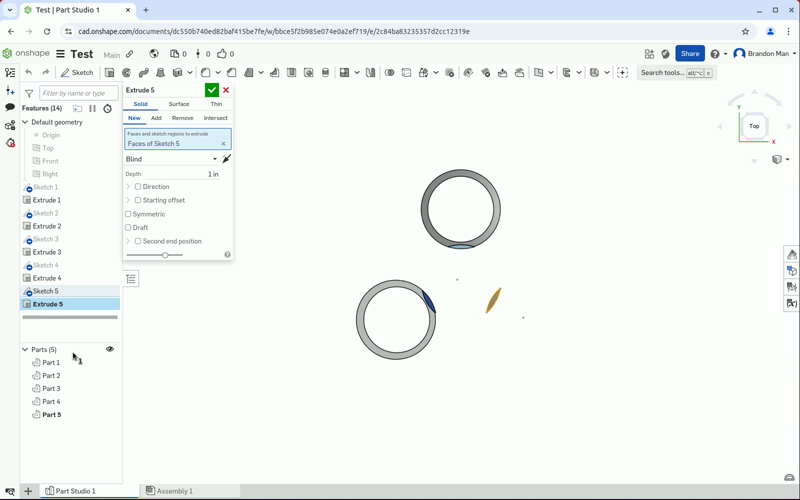
mouse_move(143, 106)
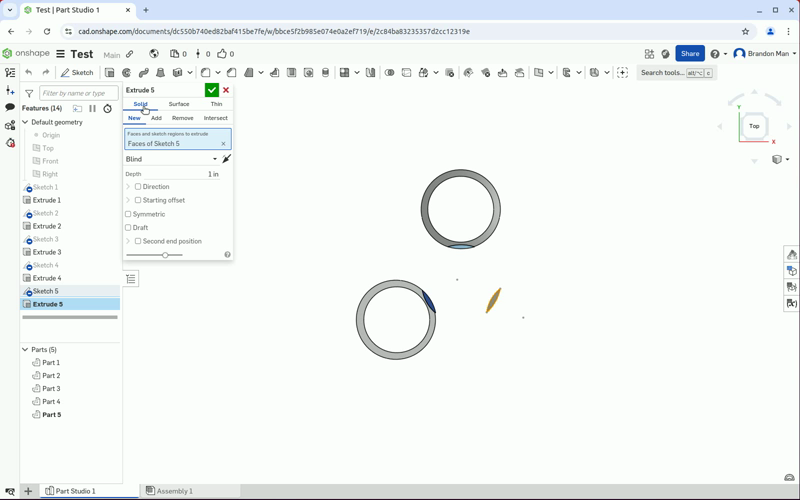
click(143, 106)
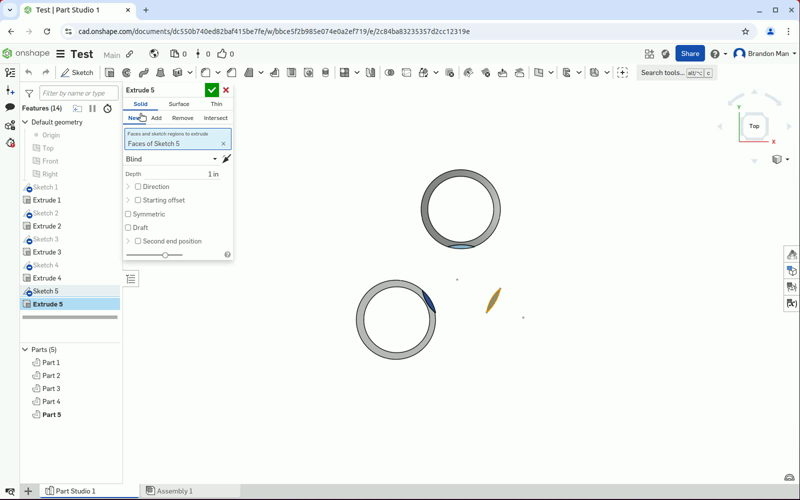
mouse_move(137, 120)
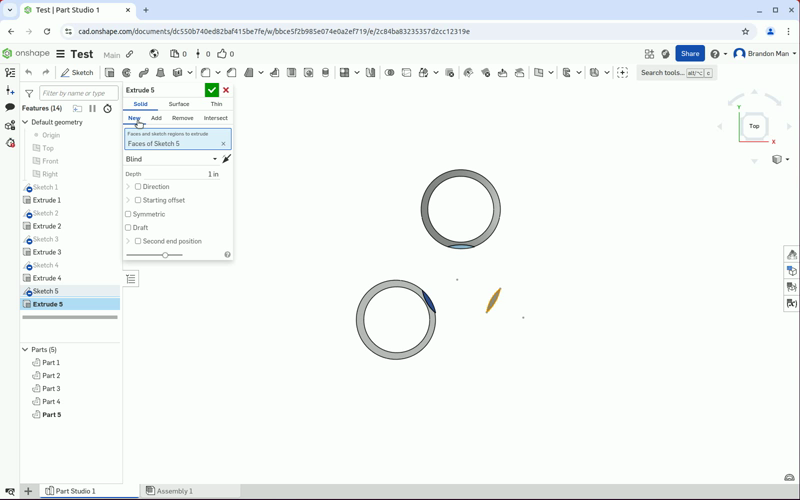
click(137, 120)
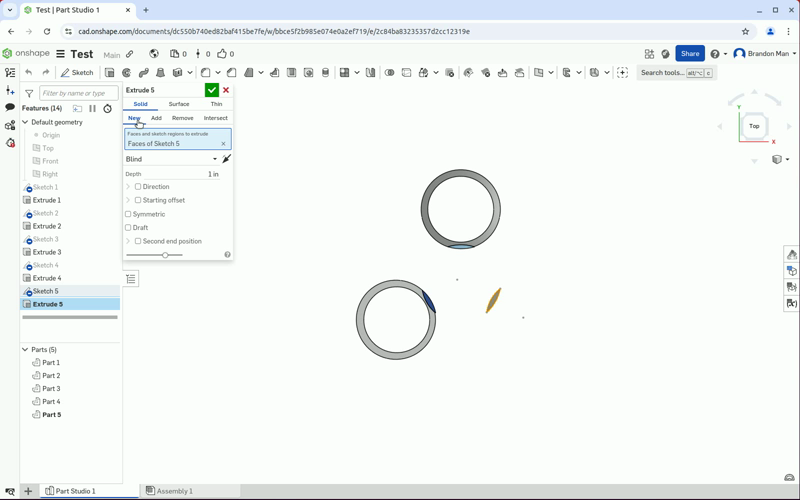
key(tab, 4)
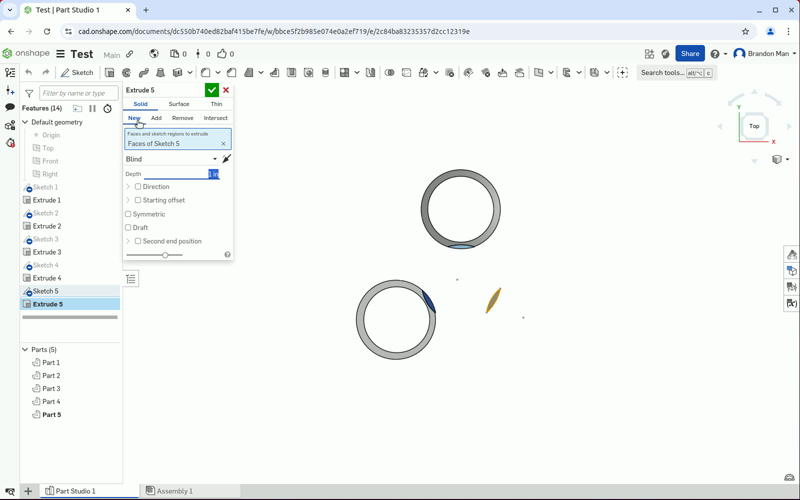
text(4.333)
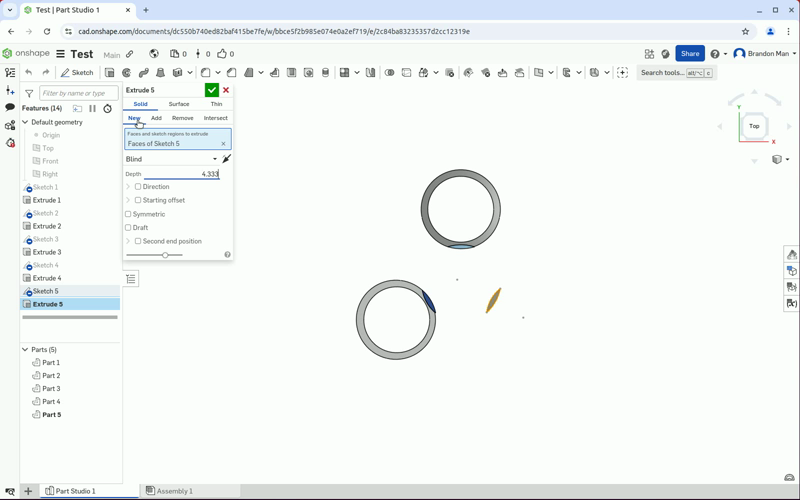
key(enter)
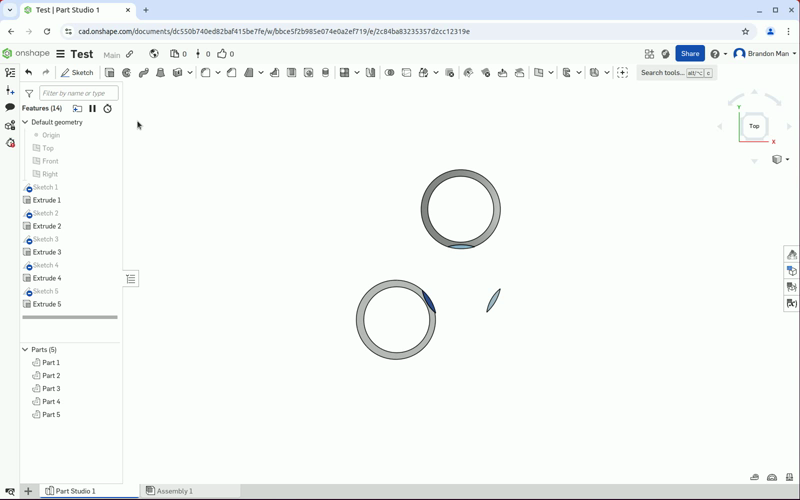
key(shift+h)
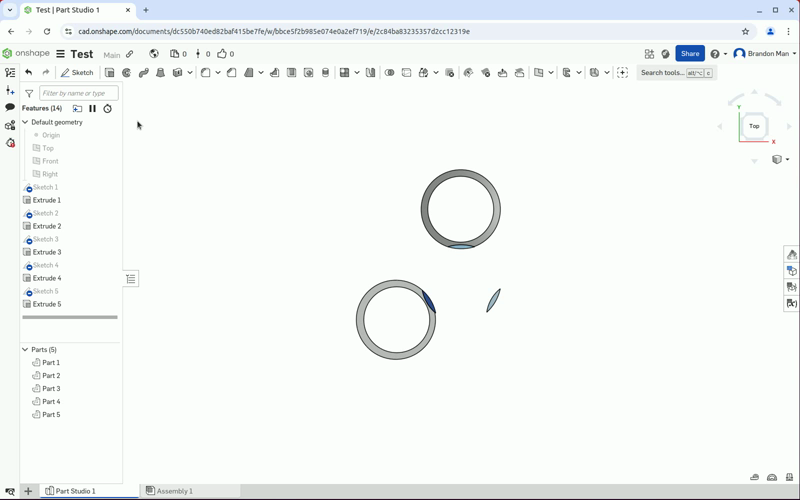
key(shift+h)
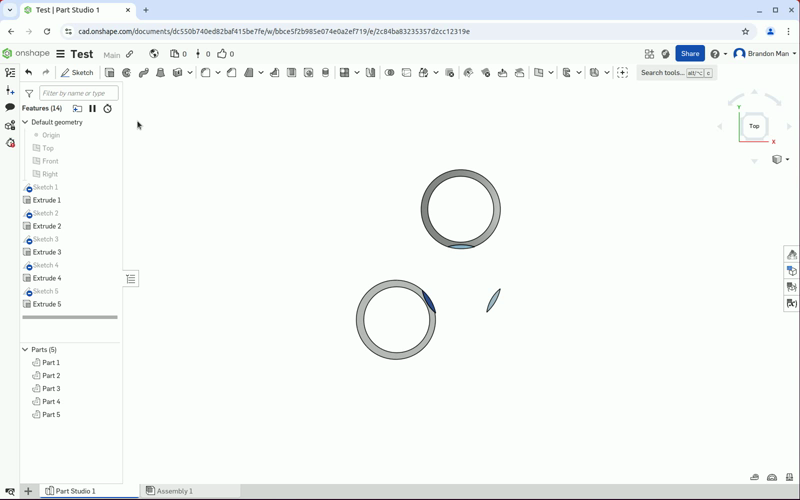
mouse_move(73, 189)
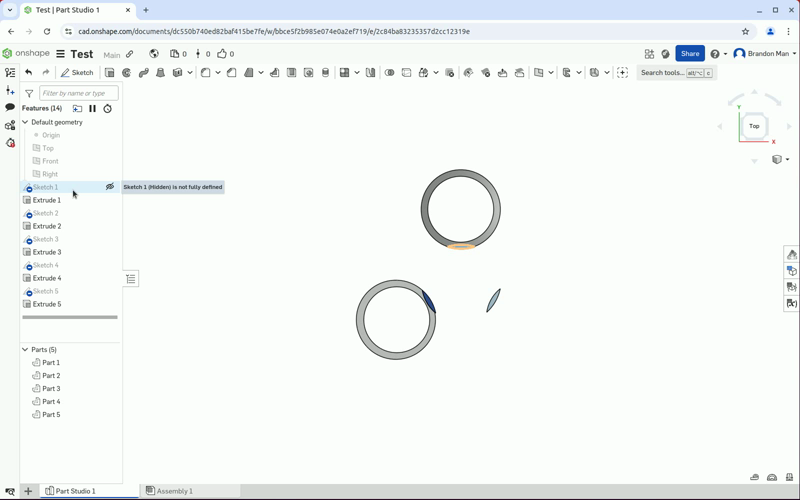
click(73, 189)
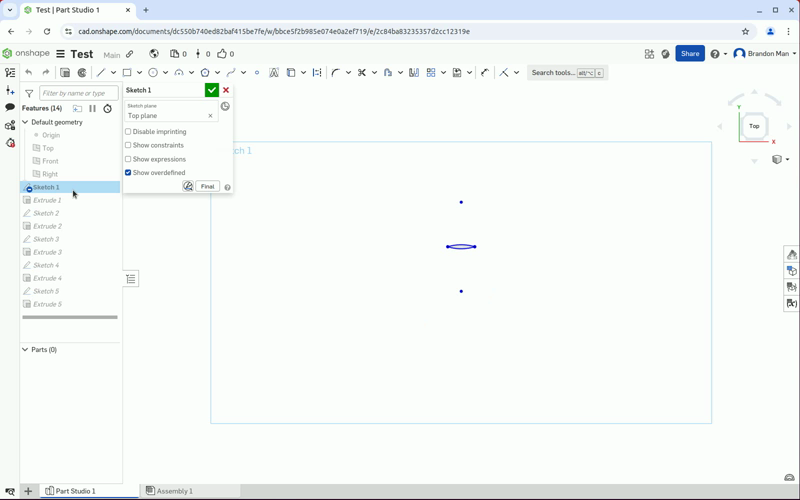
mouse_move(229, 92)
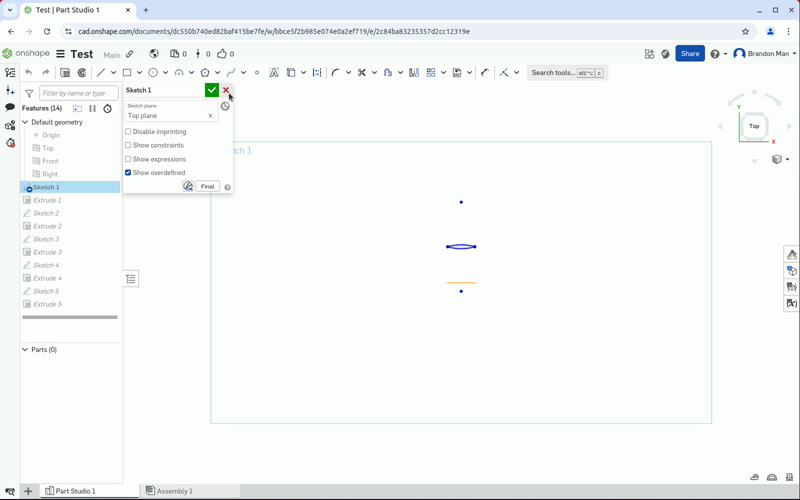
click(229, 92)
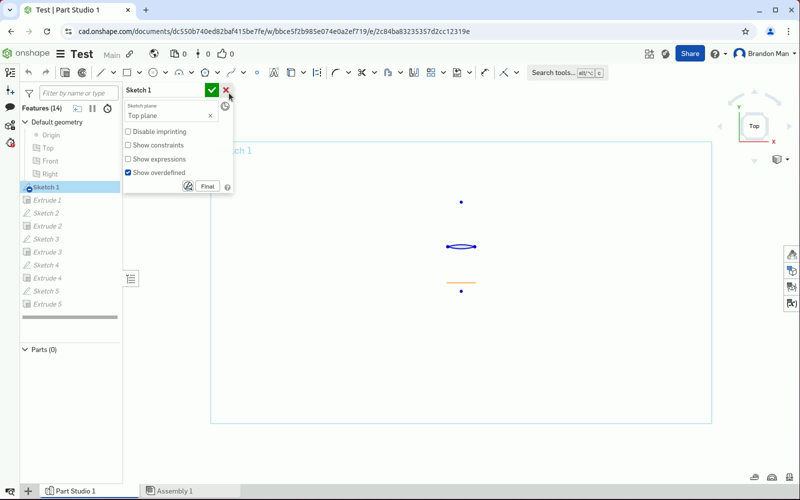
key(shift+s)
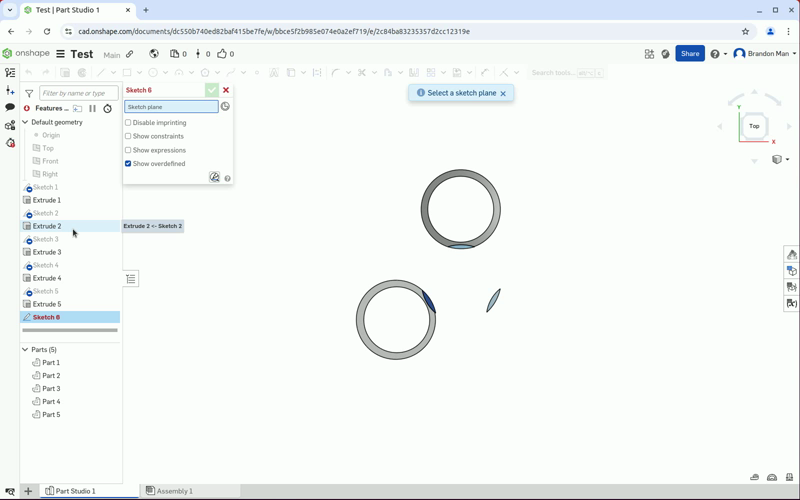
scroll(3)
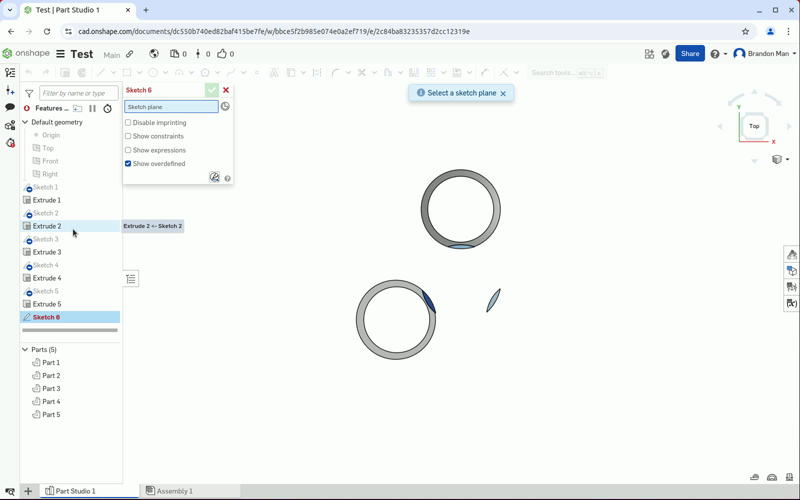
mouse_move(73, 150)
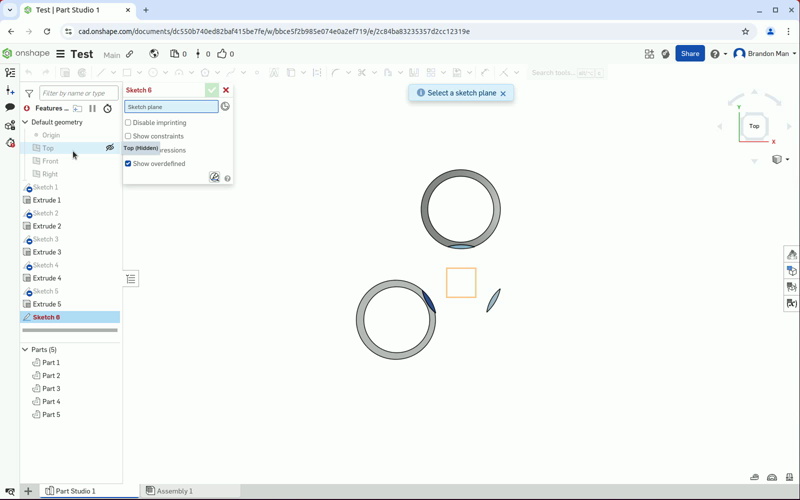
click(73, 150)
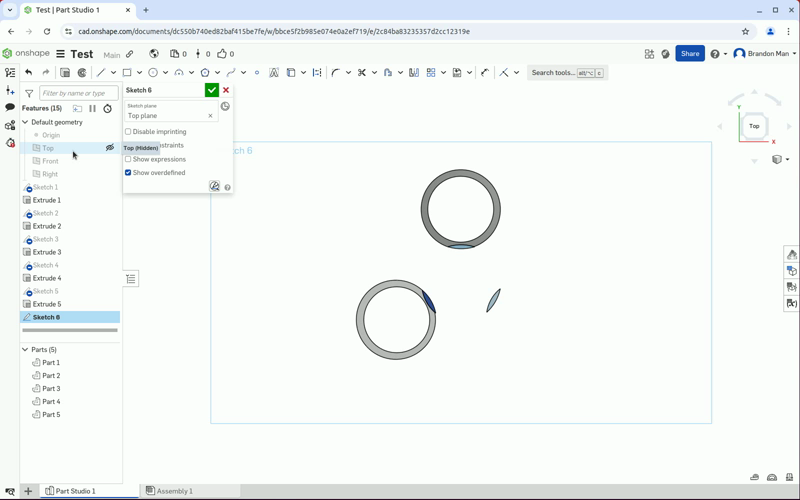
mouse_move(73, 352)
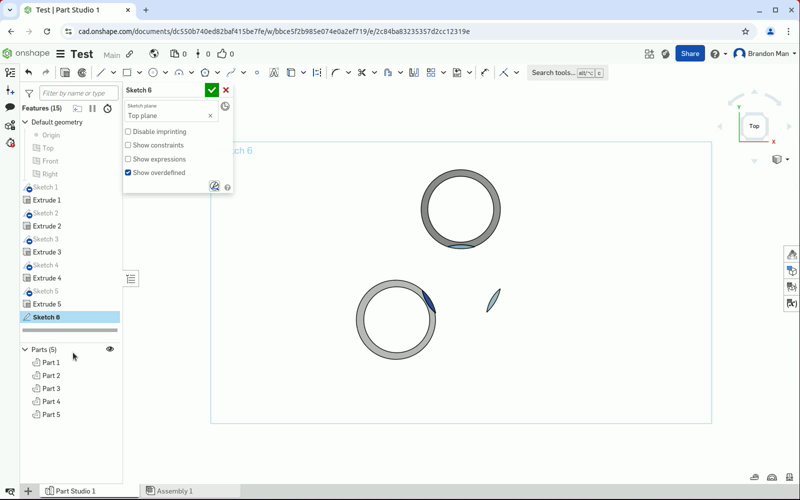
key(y)
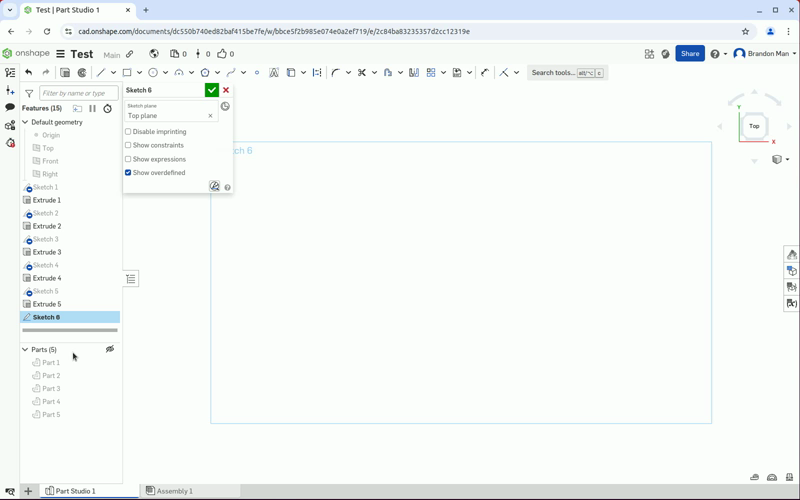
key(a)
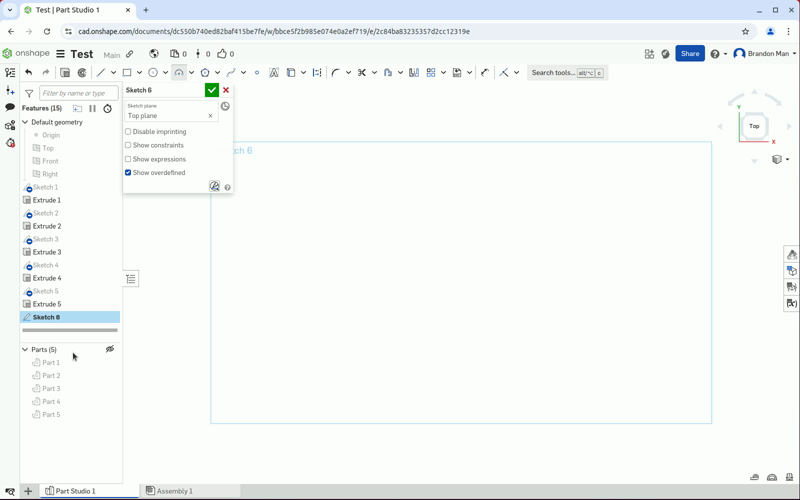
key_down(shift)
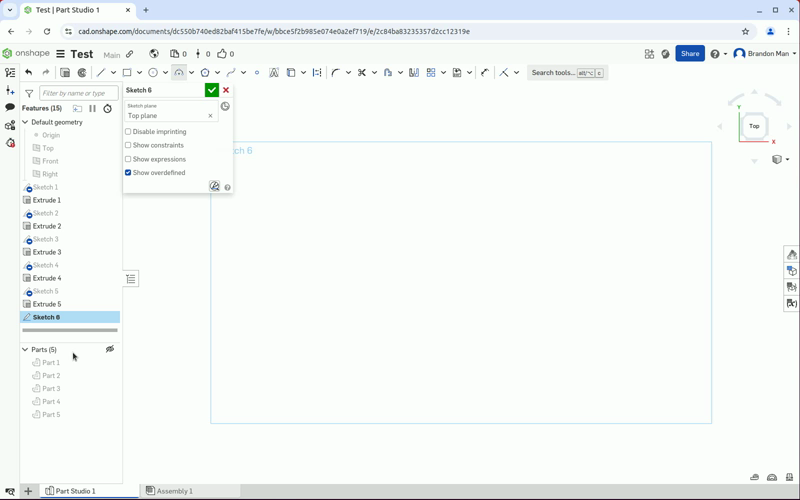
mouse_move(486, 312)
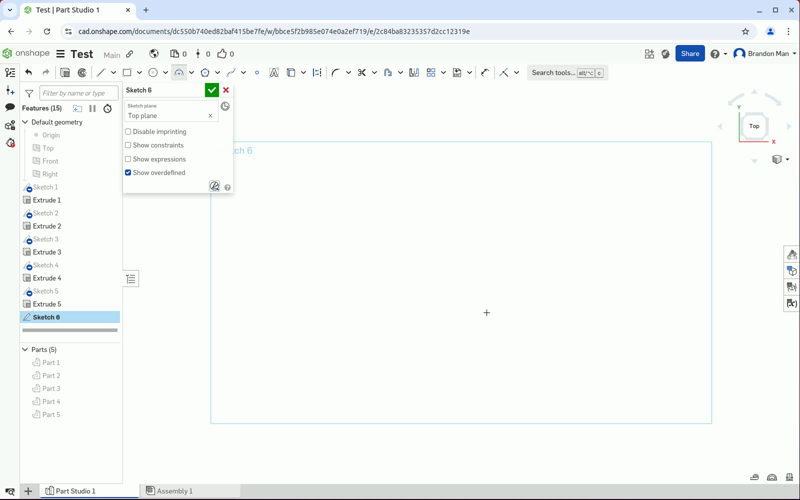
click(486, 312)
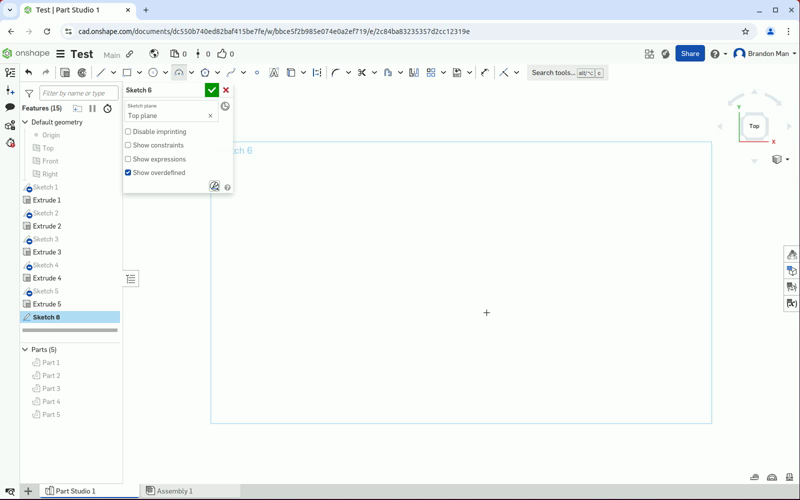
key_up(shift)
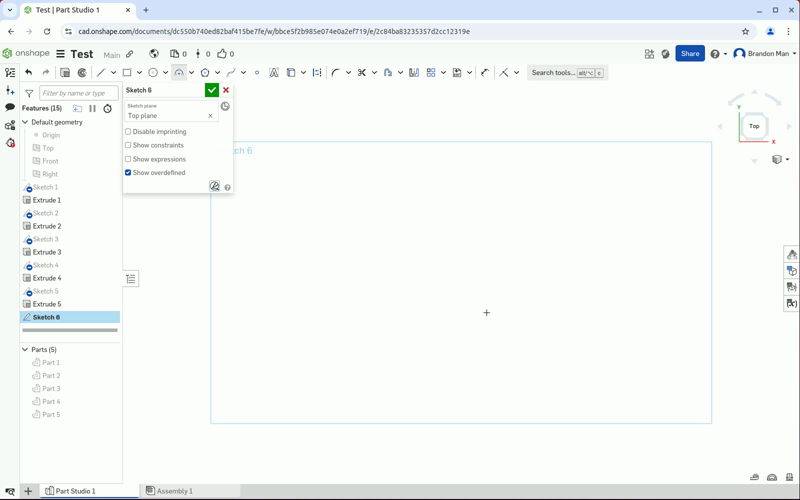
key_down(shift)
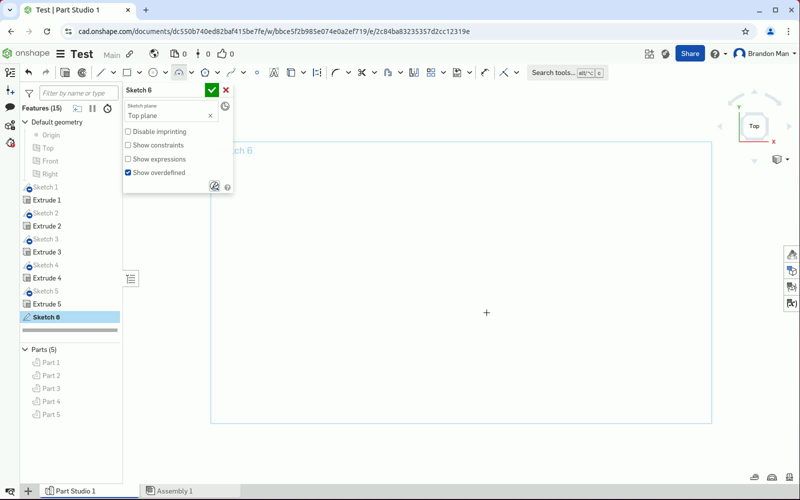
mouse_move(499, 290)
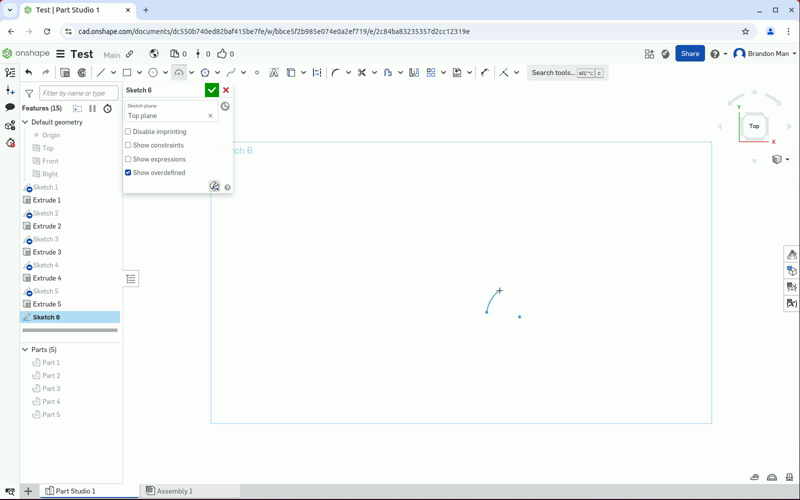
click(499, 290)
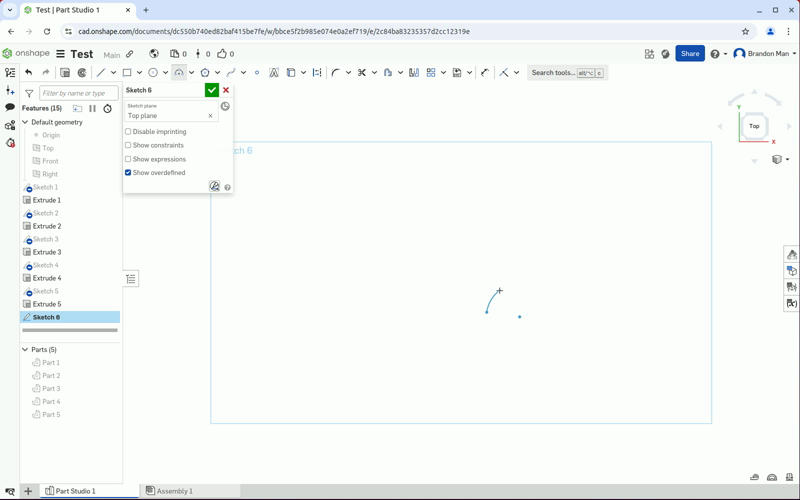
mouse_move(559, 340)
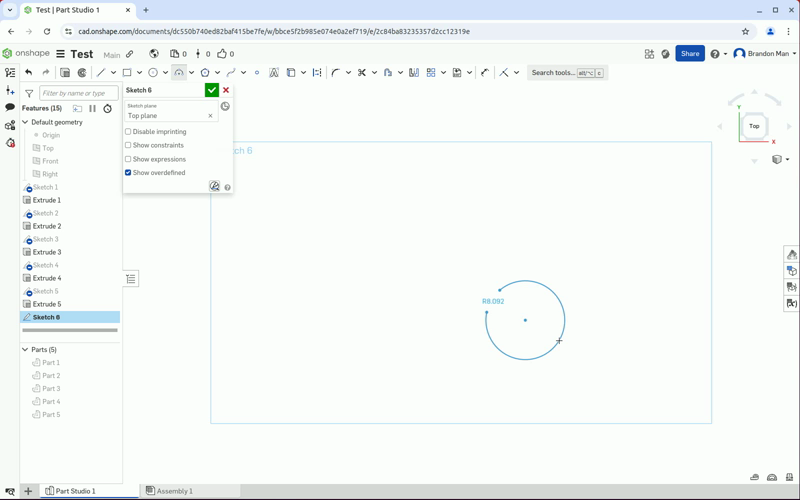
click(559, 340)
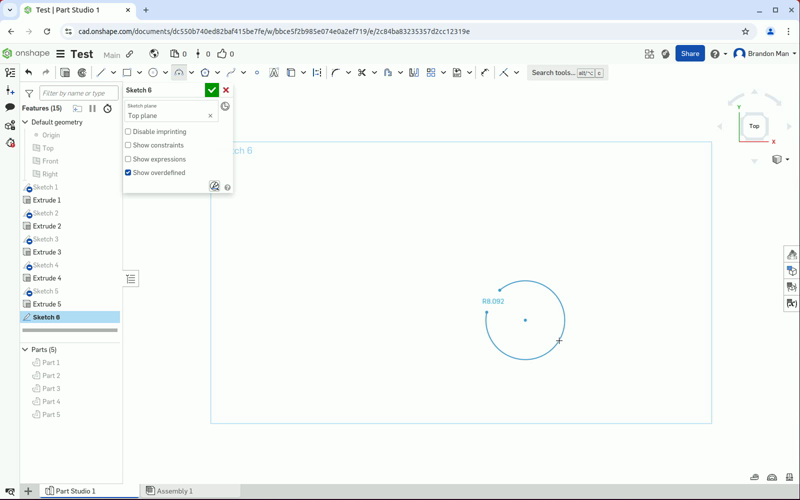
key_up(shift)
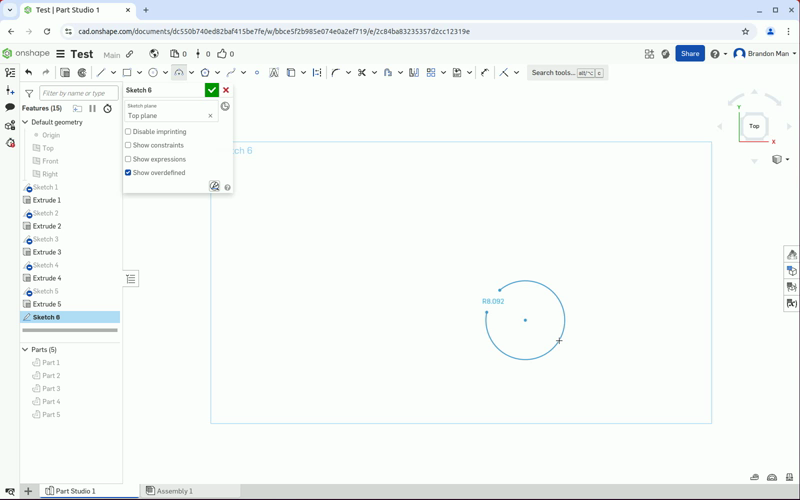
mouse_move(499, 290)
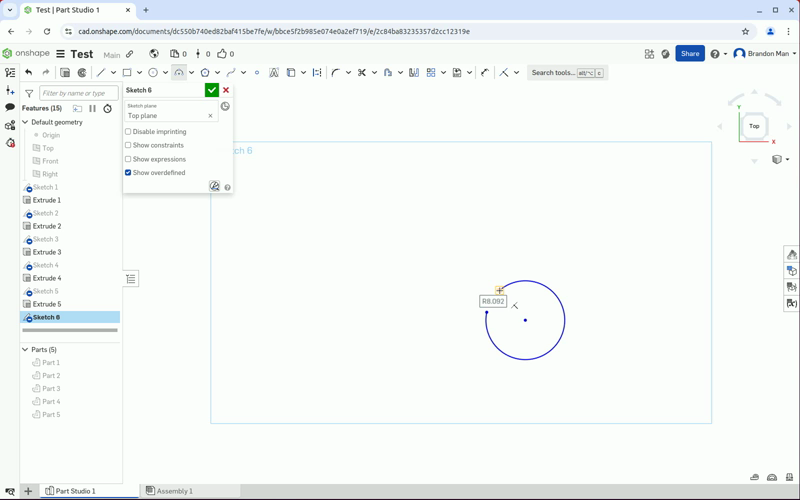
click(499, 290)
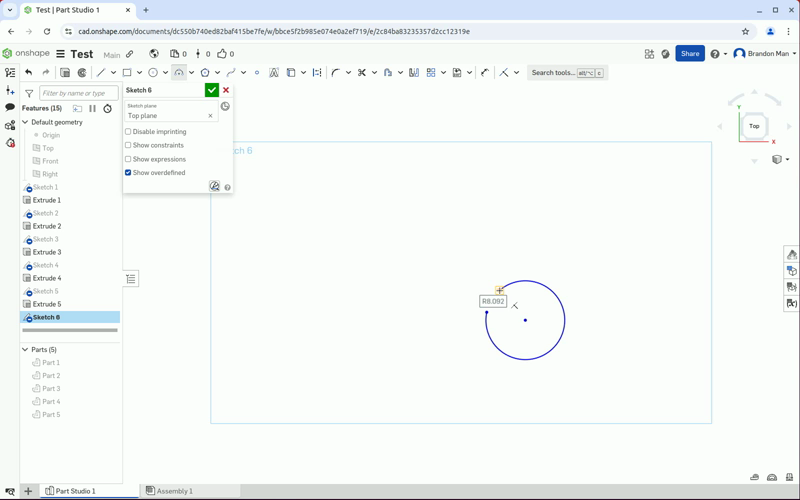
mouse_move(486, 312)
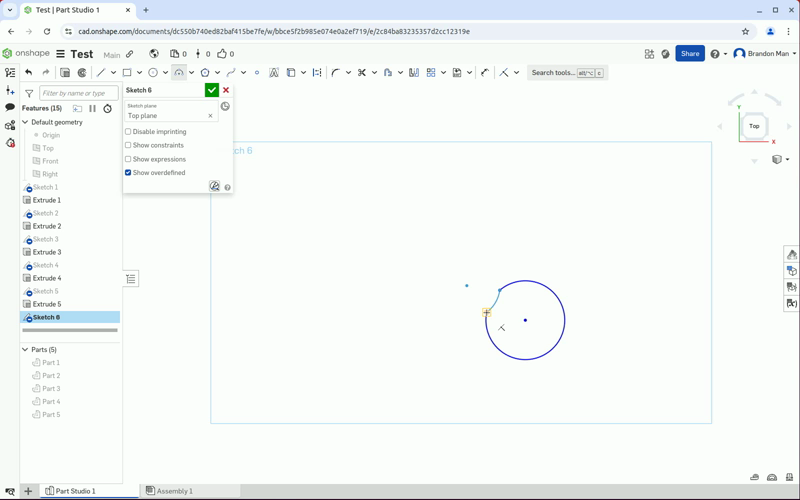
click(486, 312)
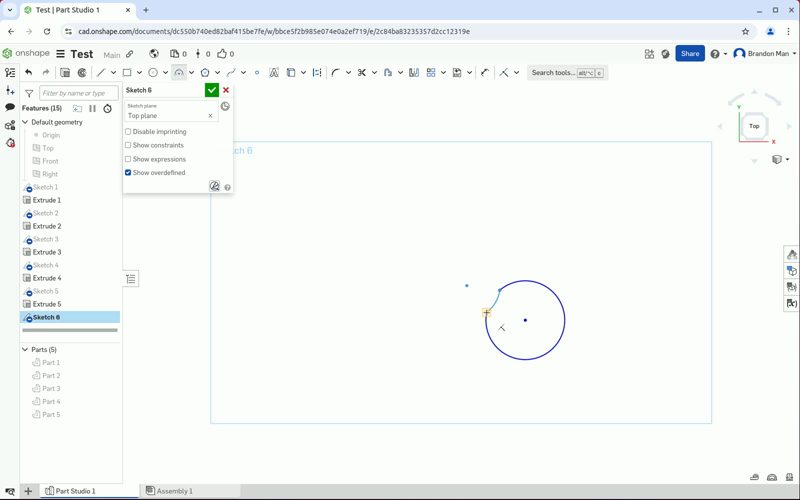
key_down(shift)
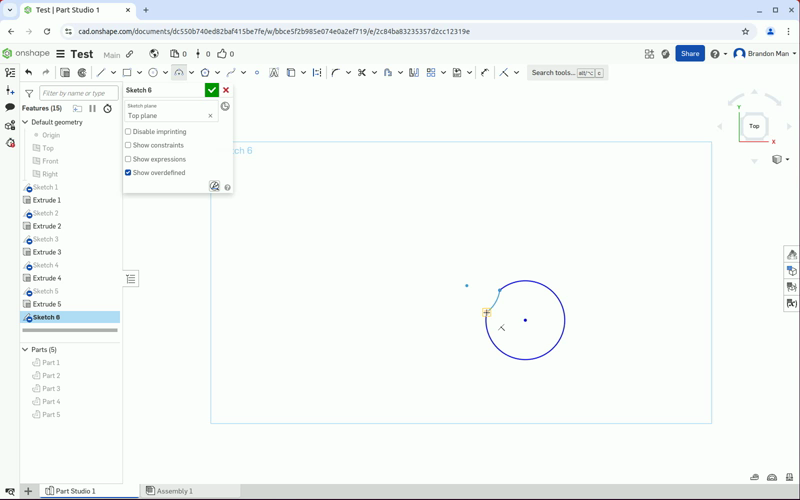
mouse_move(495, 302)
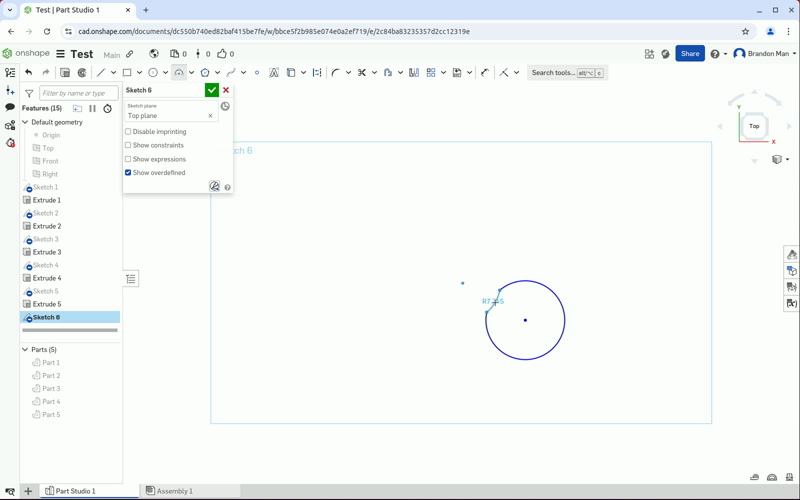
click(495, 302)
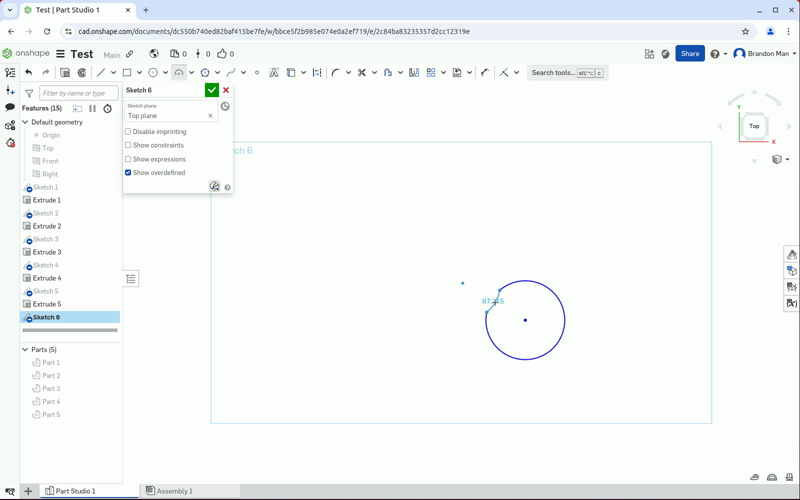
key_up(shift)
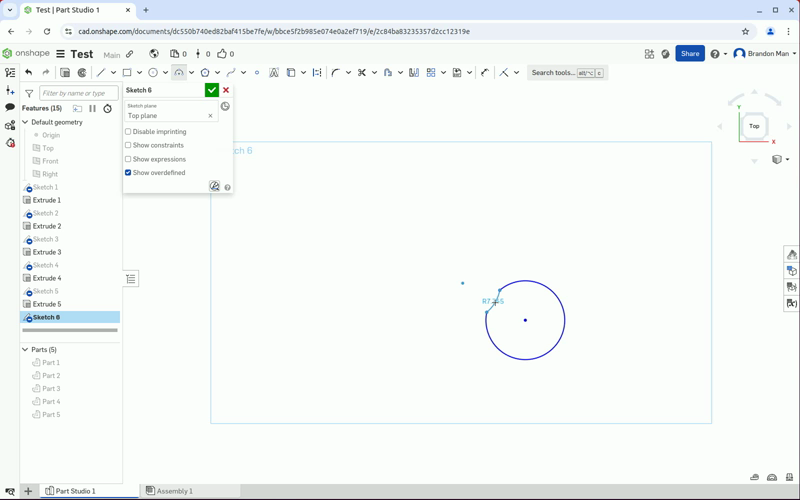
key(esc)
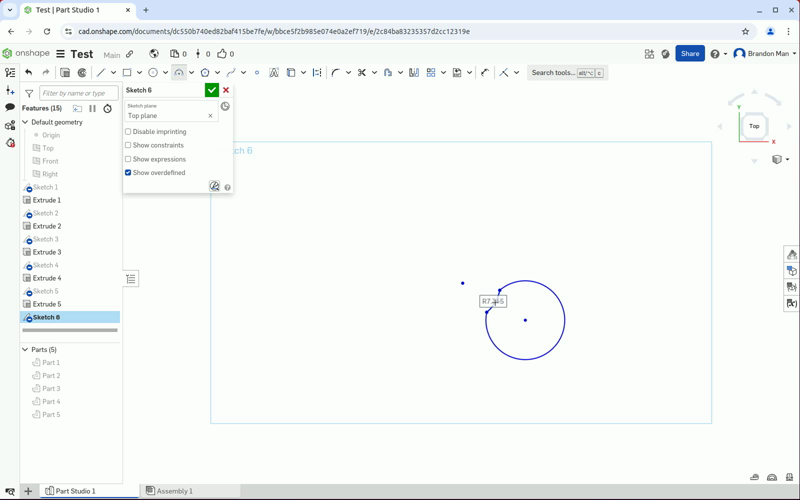
key(c)
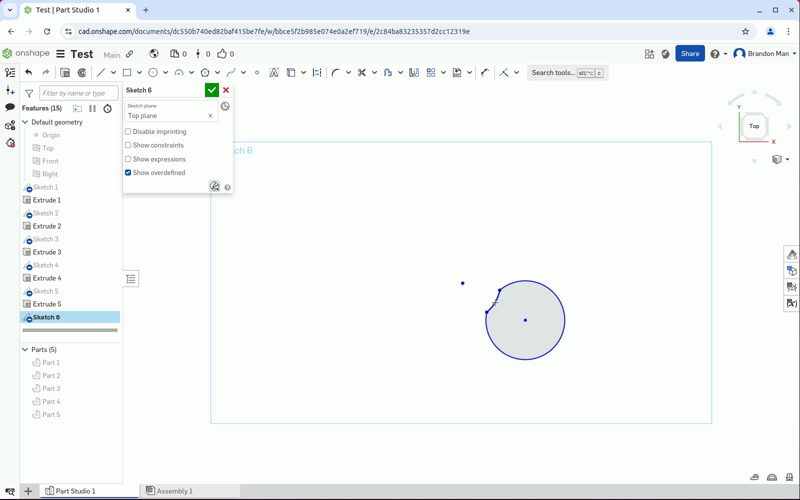
key_down(shift)
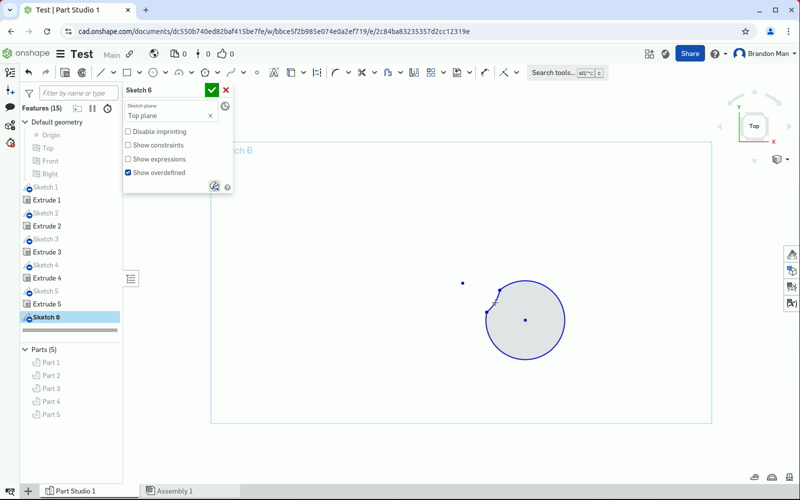
mouse_move(525, 319)
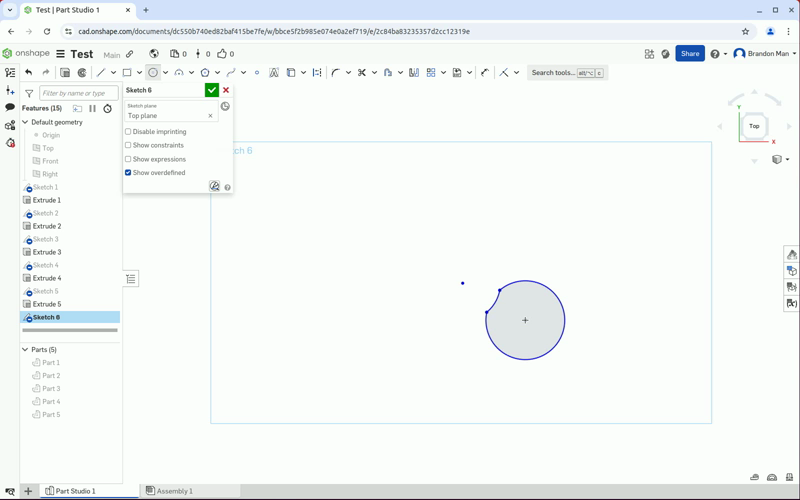
scroll(6)
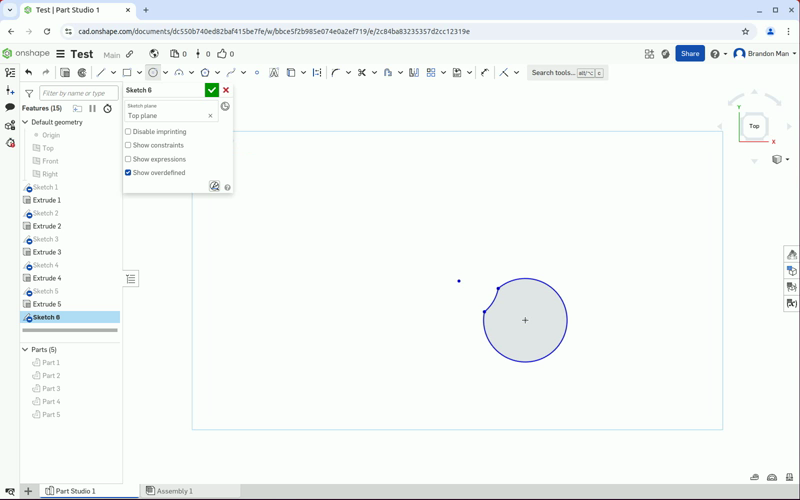
scroll(6)
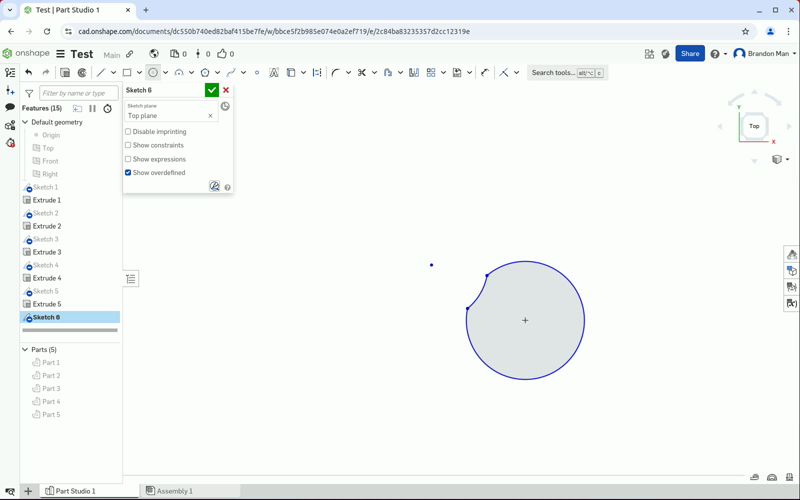
scroll(6)
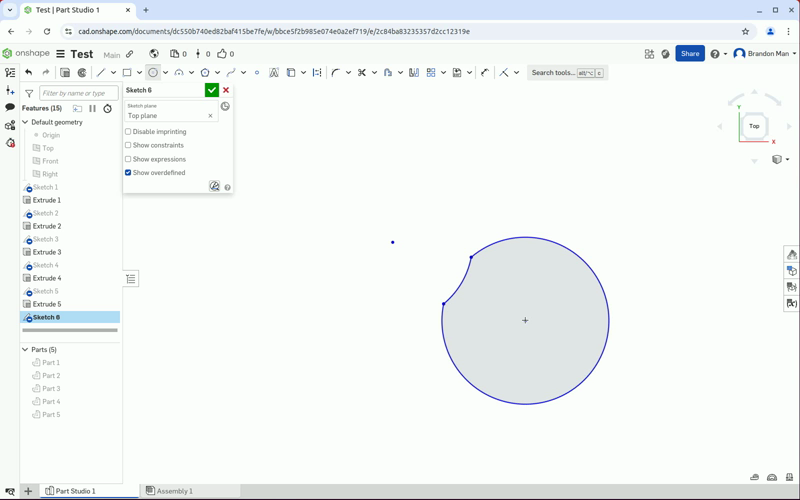
scroll(6)
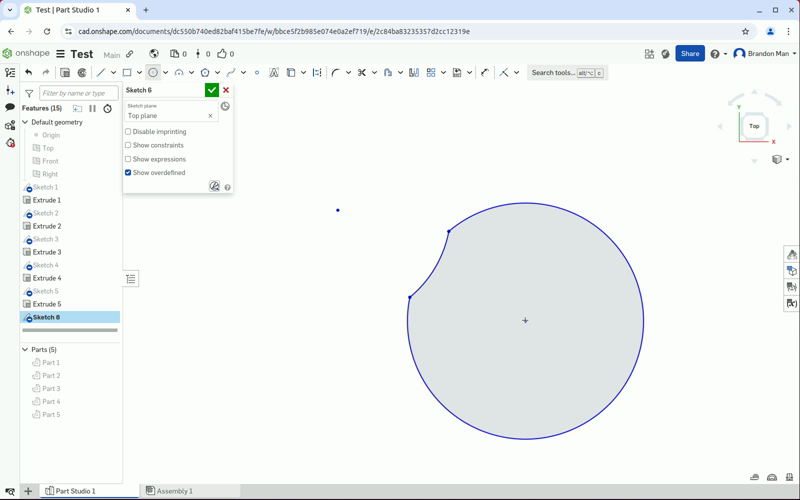
scroll(6)
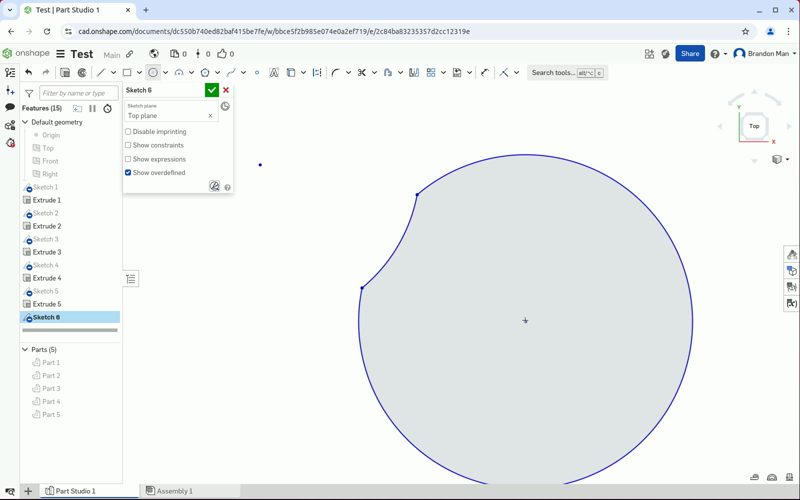
scroll(6)
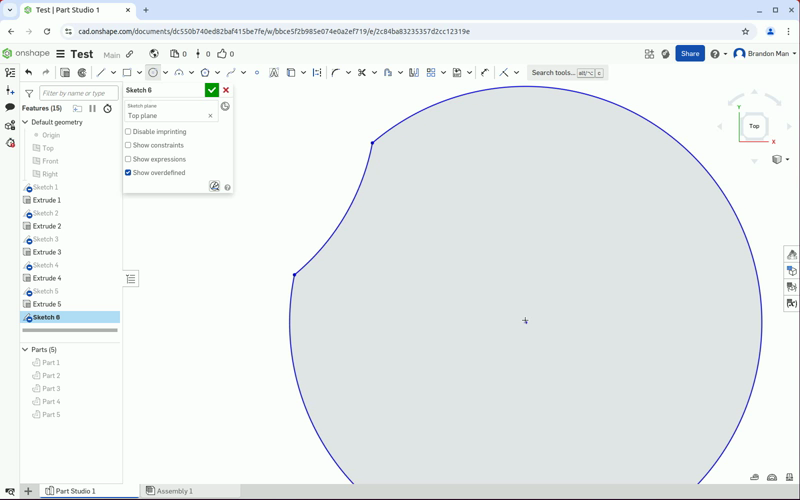
scroll(6)
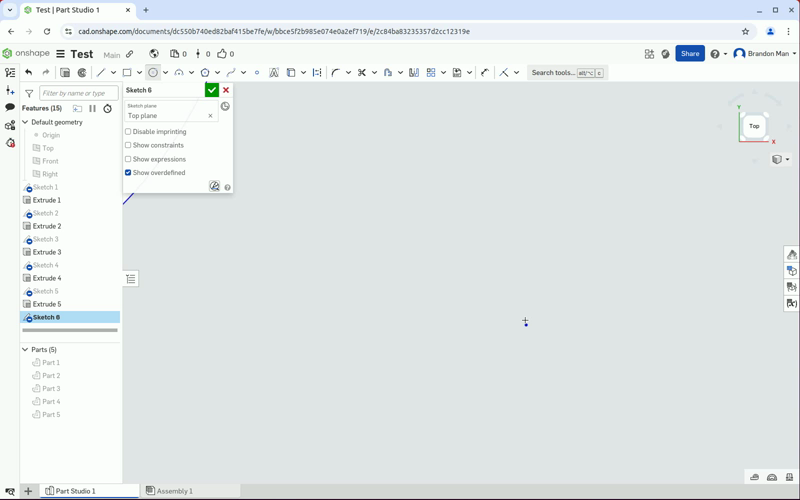
click(525, 319)
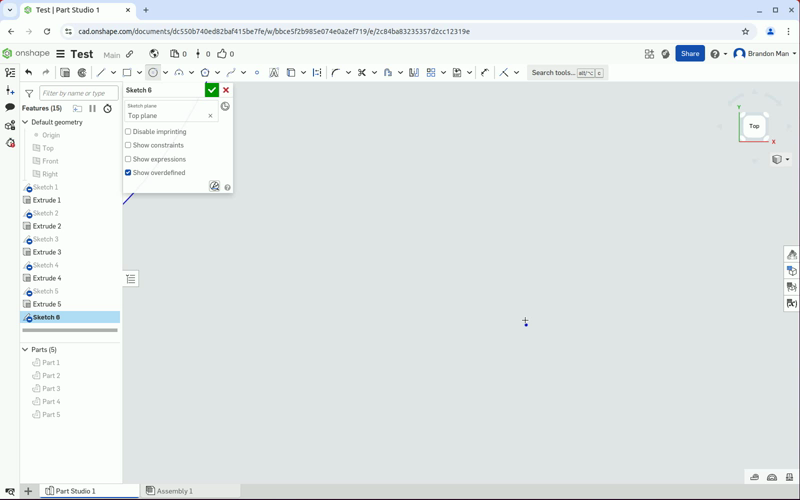
scroll(-6)
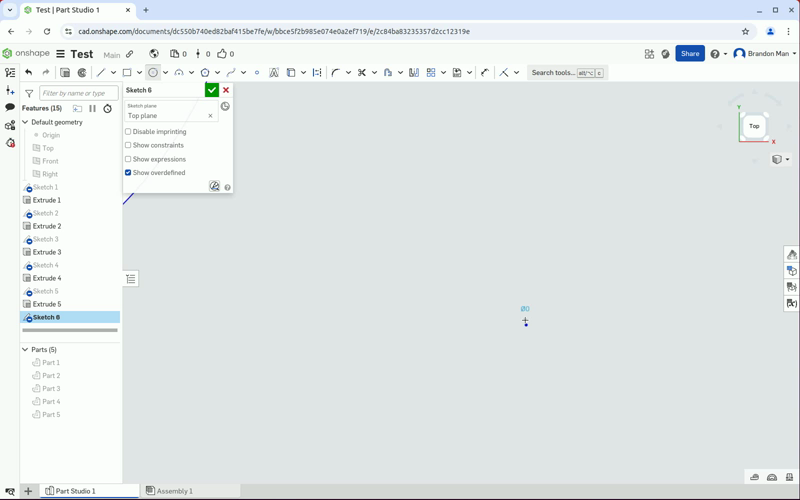
scroll(-6)
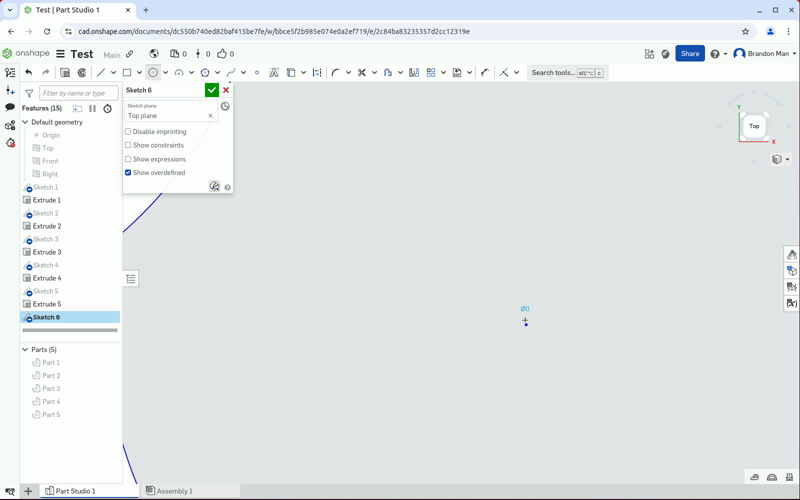
scroll(-6)
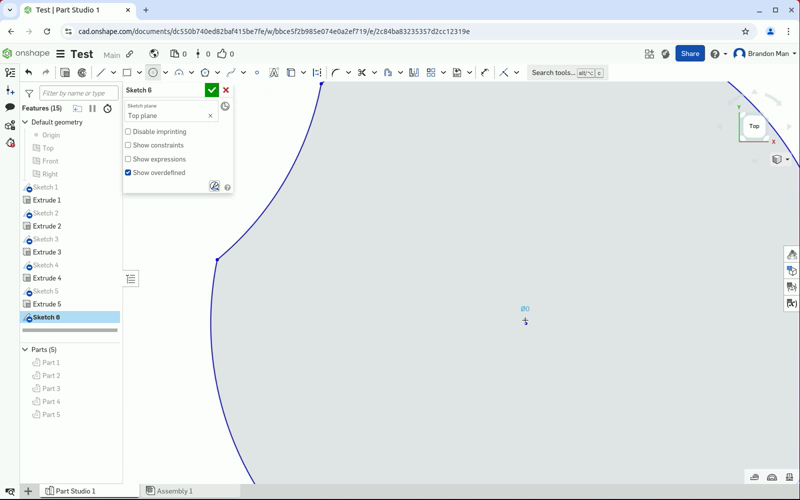
scroll(-6)
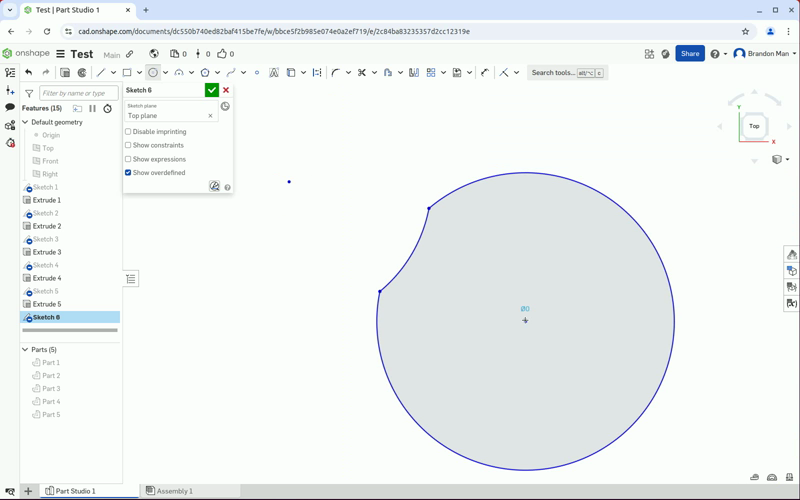
scroll(-6)
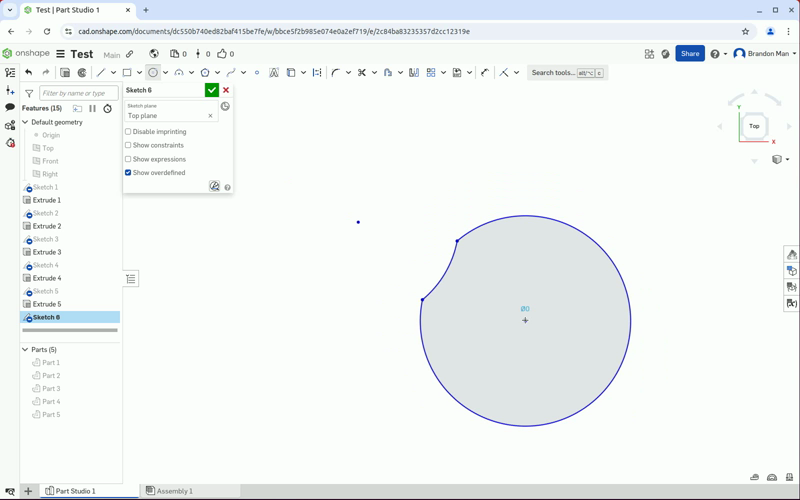
scroll(-6)
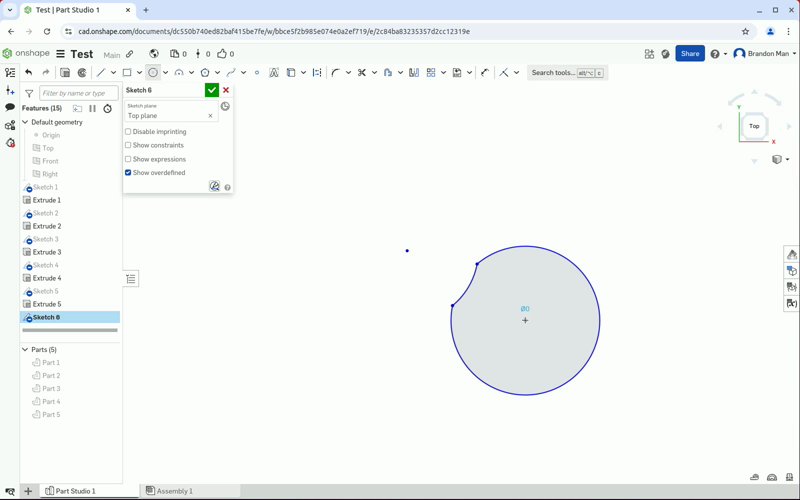
scroll(-6)
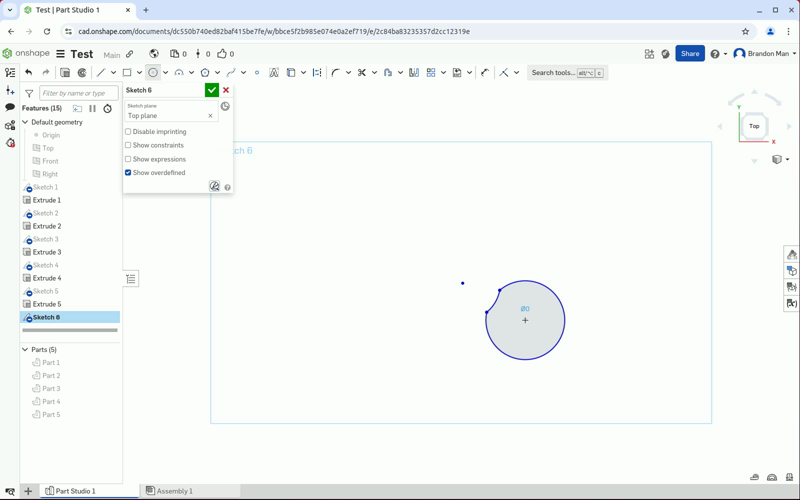
key_up(shift)
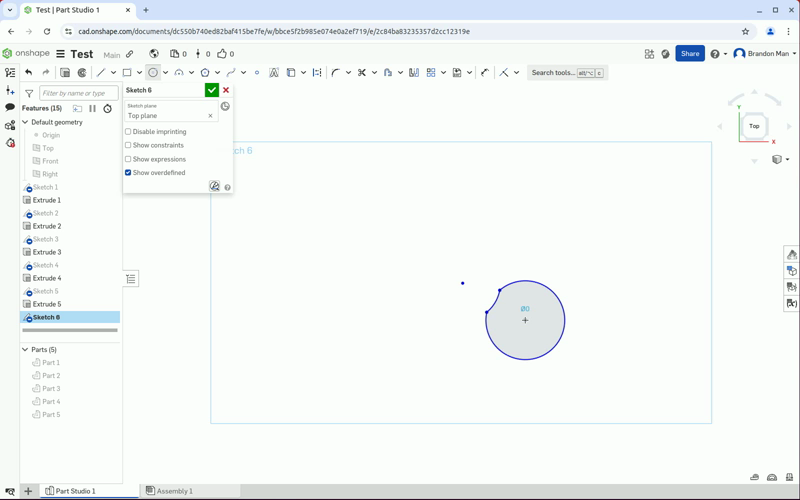
mouse_move(558, 319)
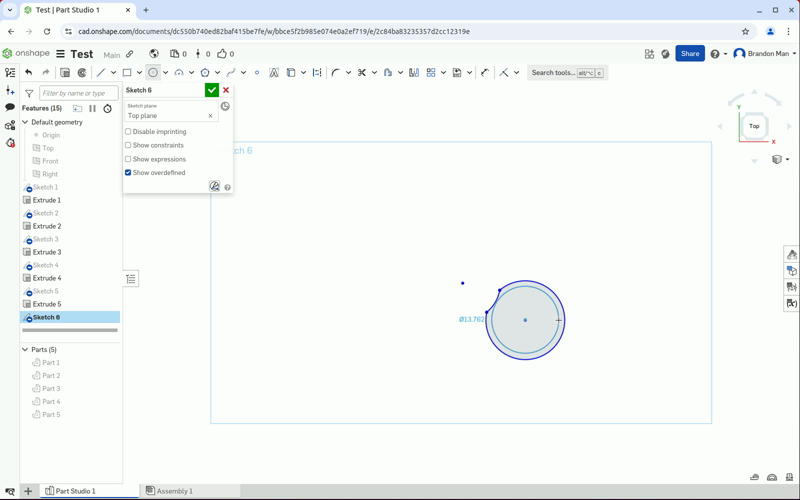
click(558, 319)
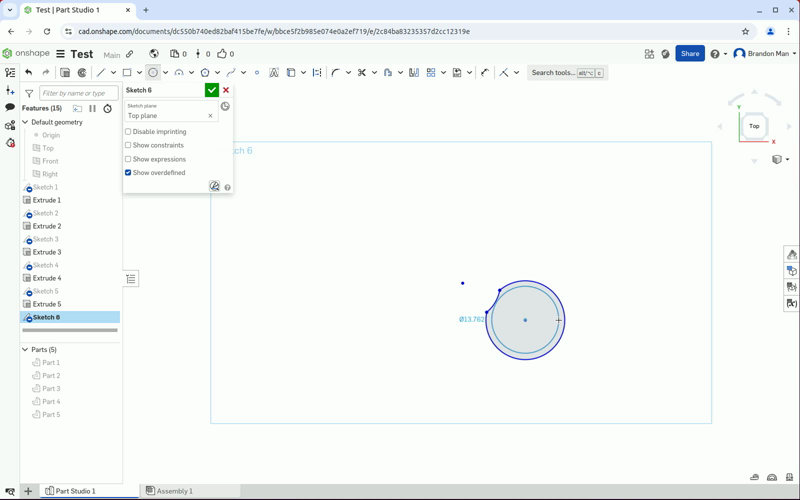
key(esc)
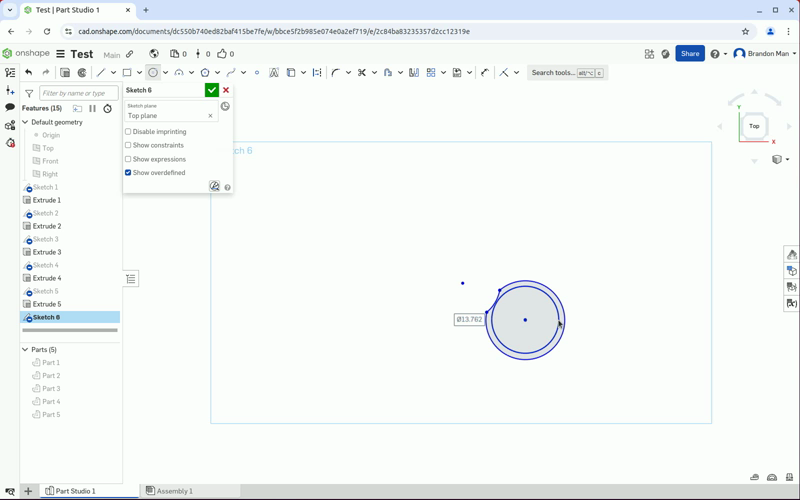
mouse_move(506, 350)
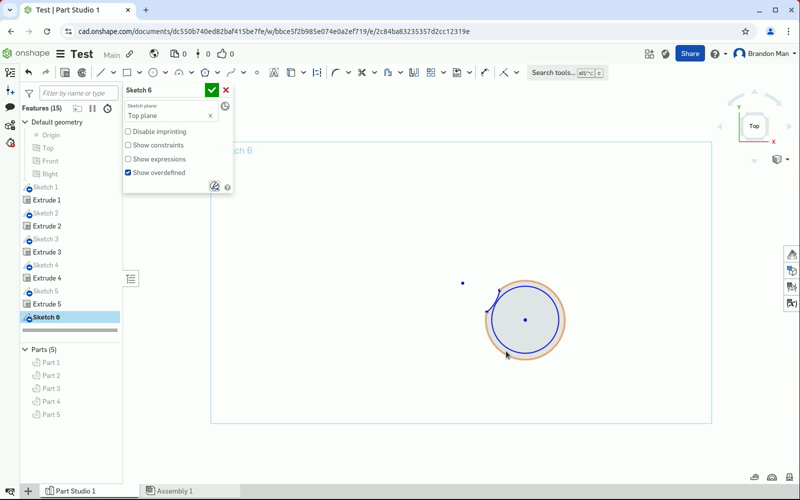
scroll(6)
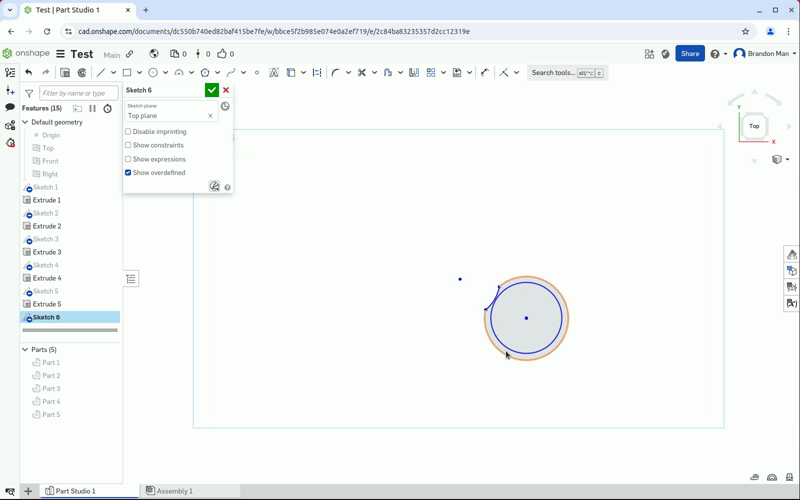
scroll(6)
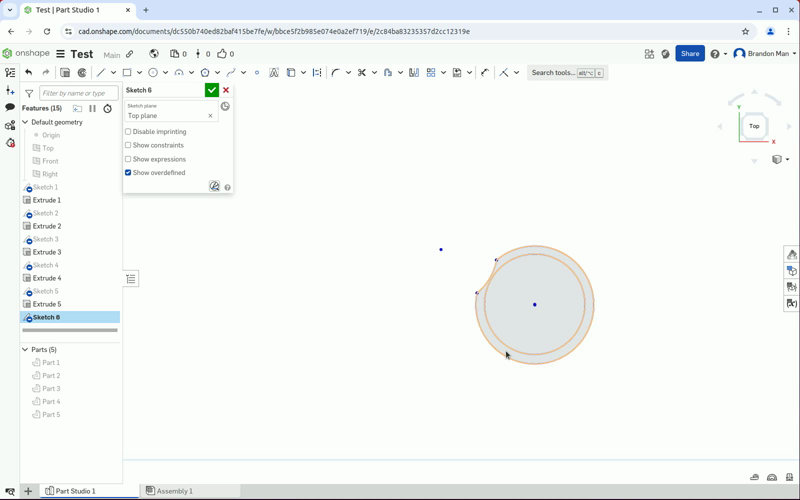
scroll(6)
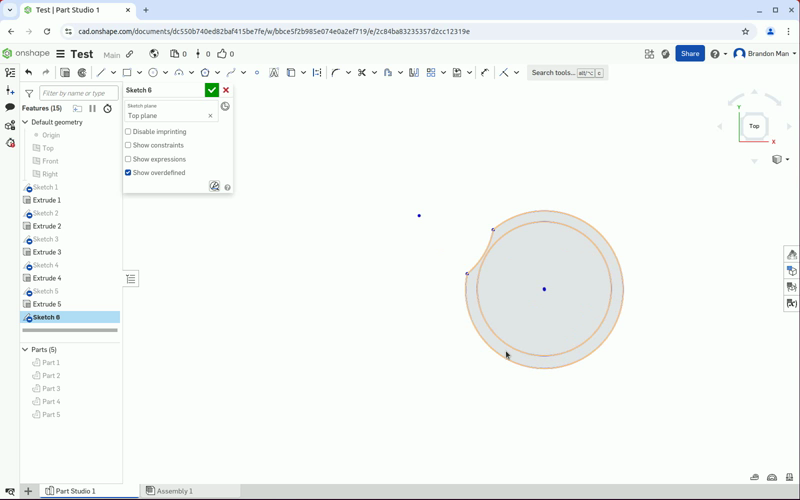
scroll(6)
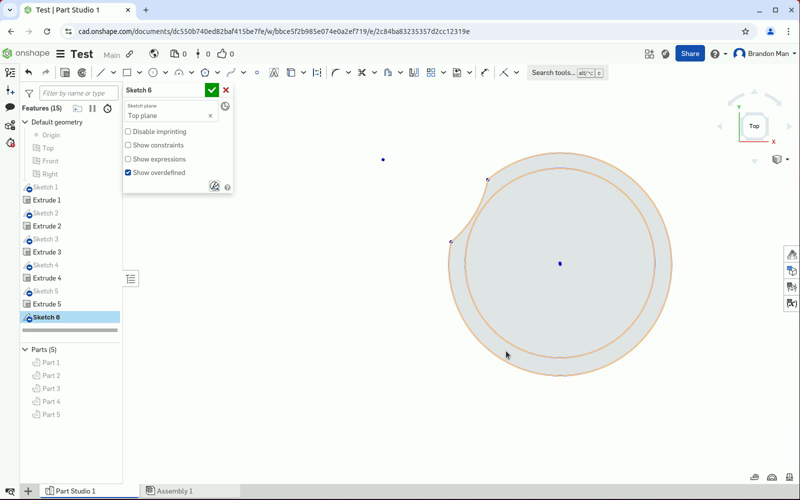
scroll(6)
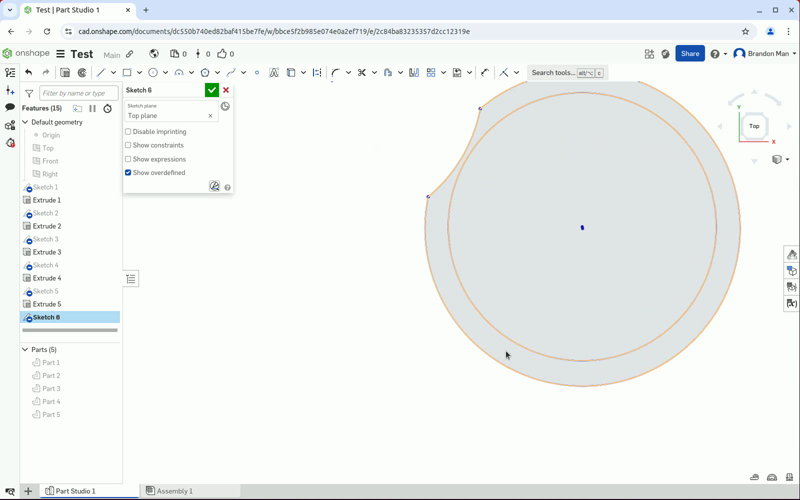
scroll(6)
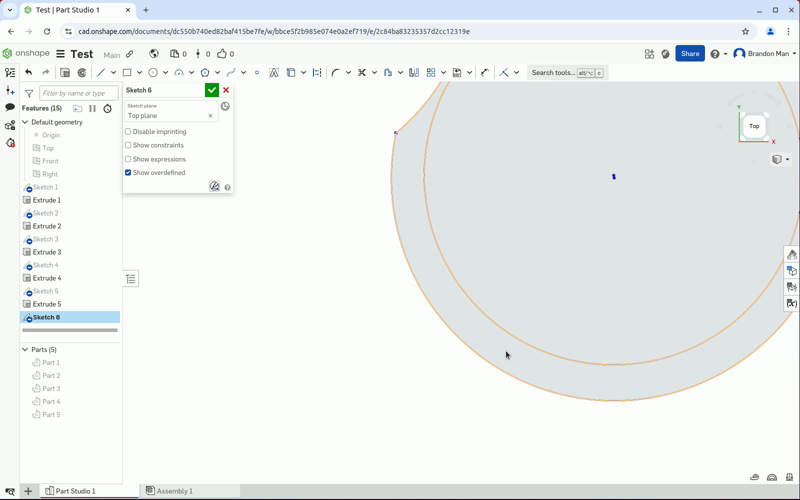
scroll(6)
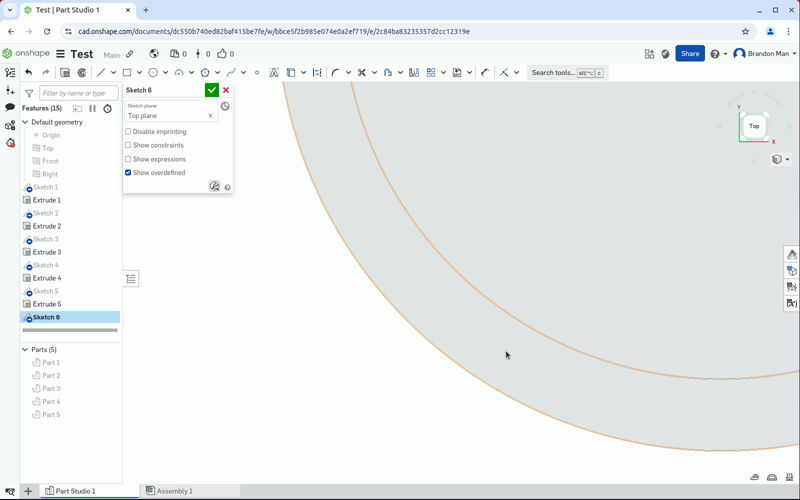
click(506, 350)
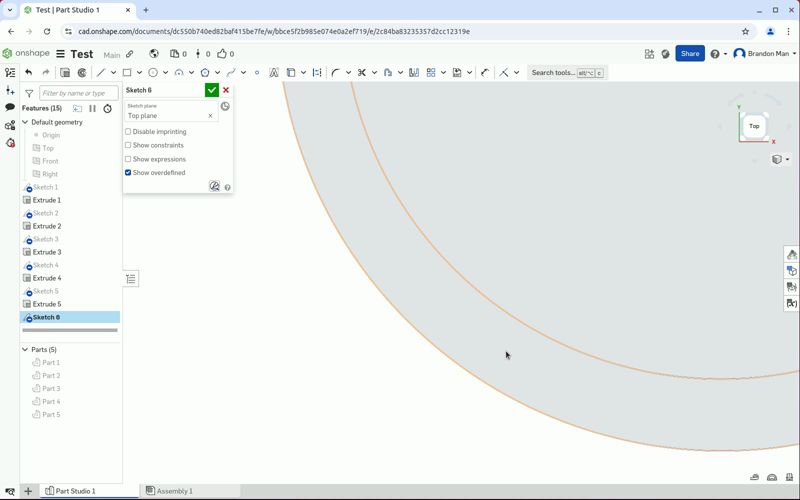
scroll(-6)
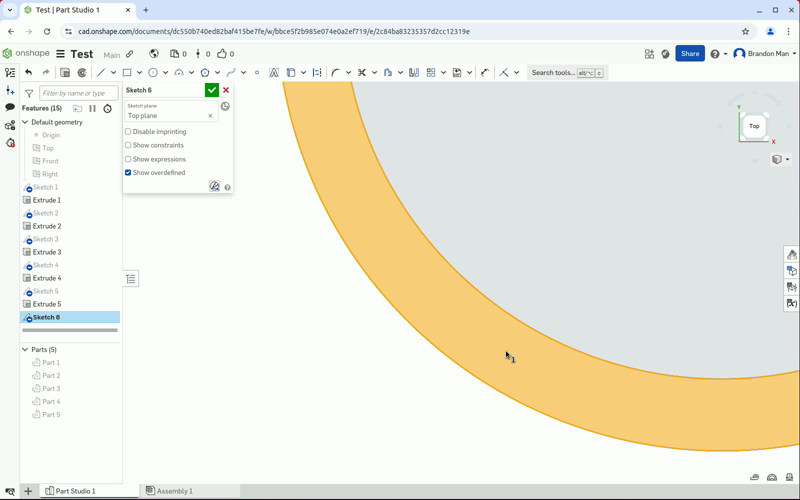
scroll(-6)
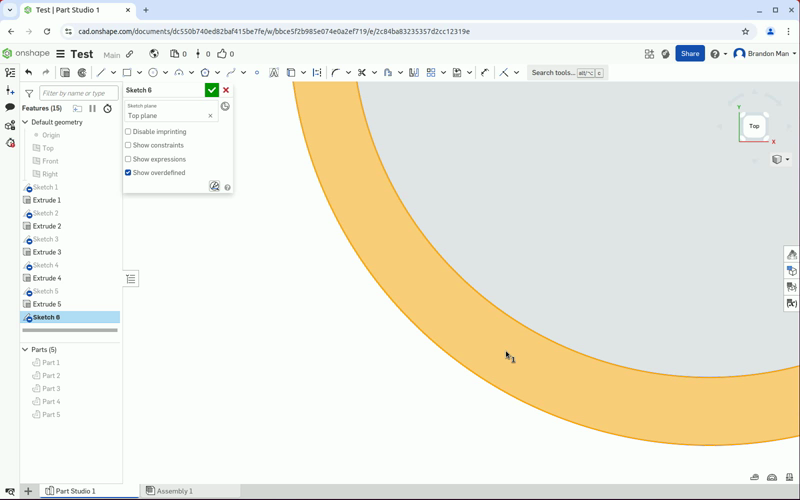
scroll(-6)
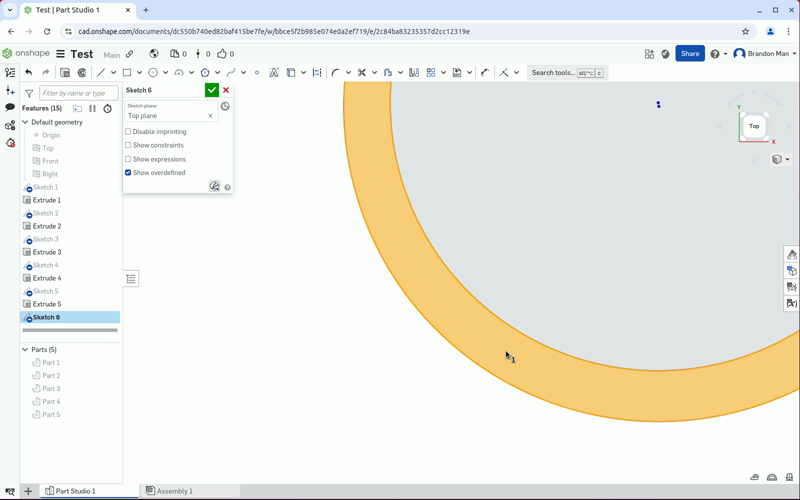
scroll(-6)
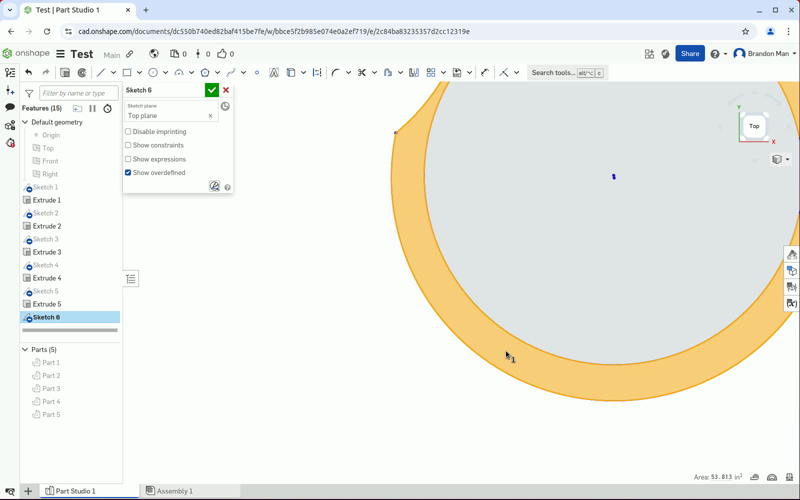
scroll(-6)
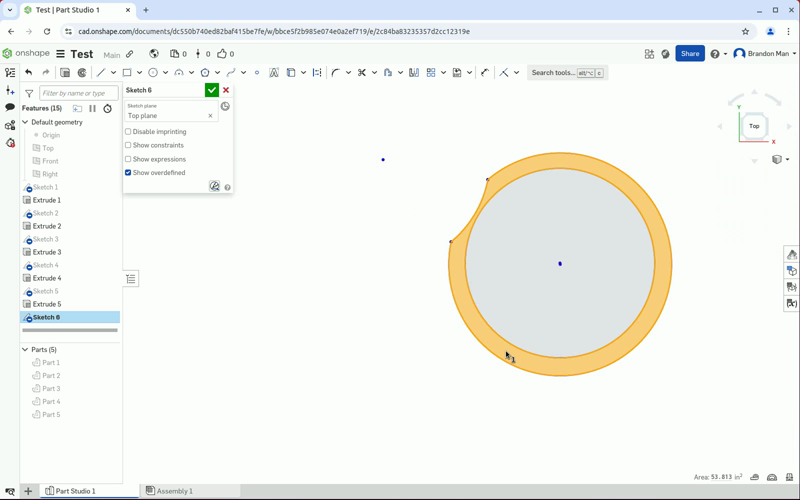
scroll(-6)
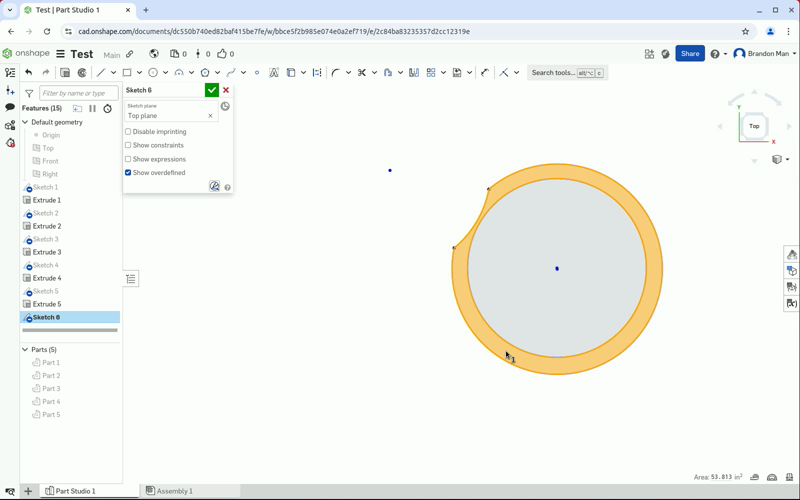
scroll(-6)
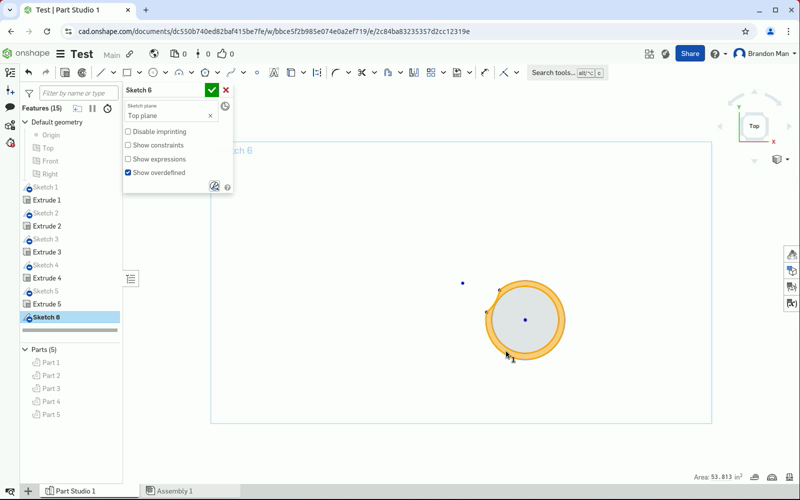
mouse_move(73, 352)
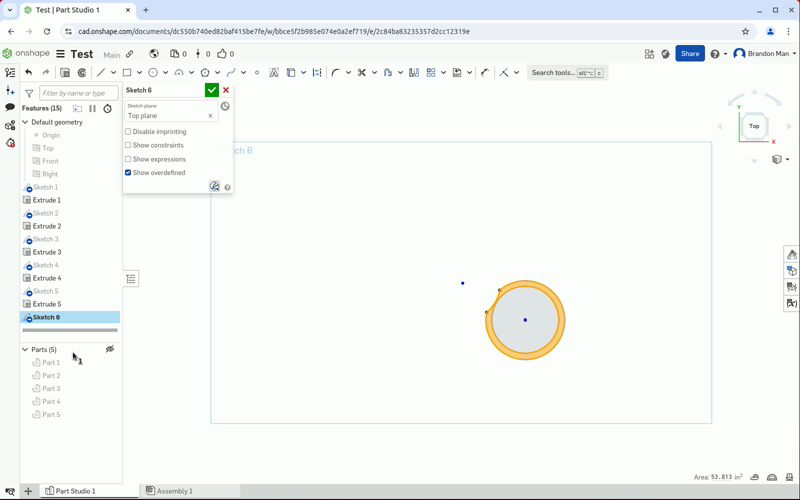
key(shift+y)
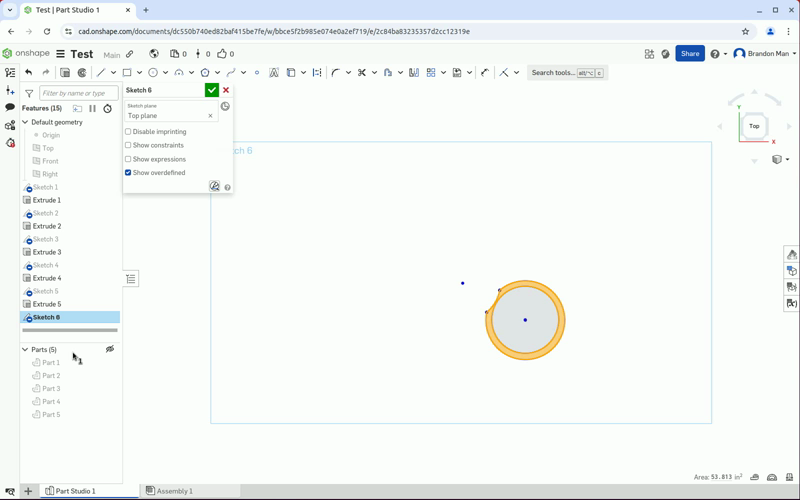
key(shift+e)
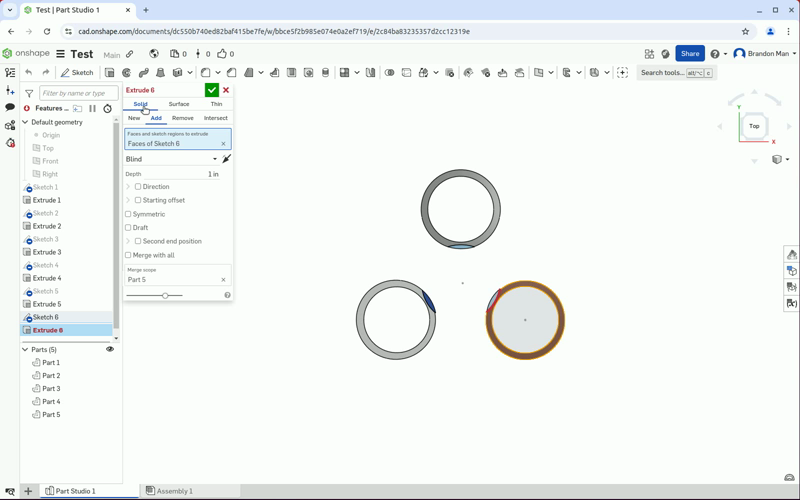
mouse_move(143, 106)
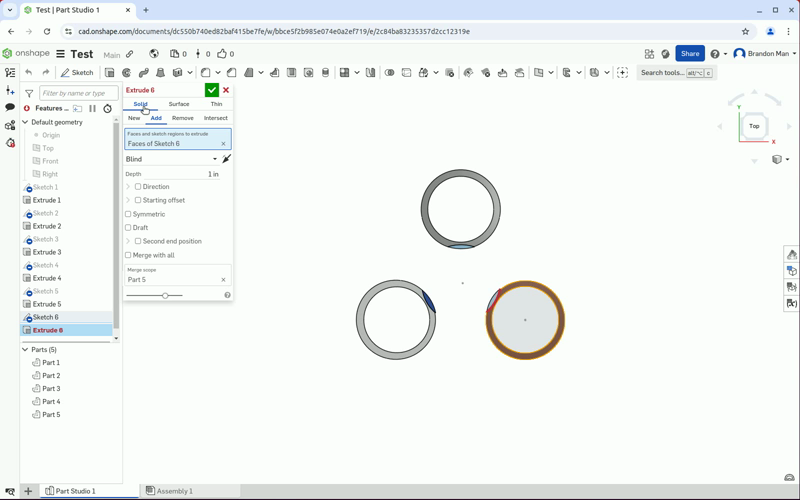
click(143, 106)
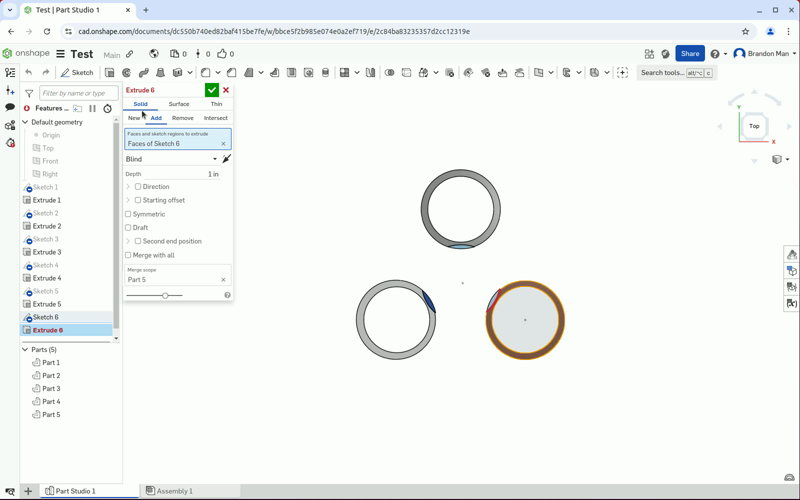
mouse_move(137, 120)
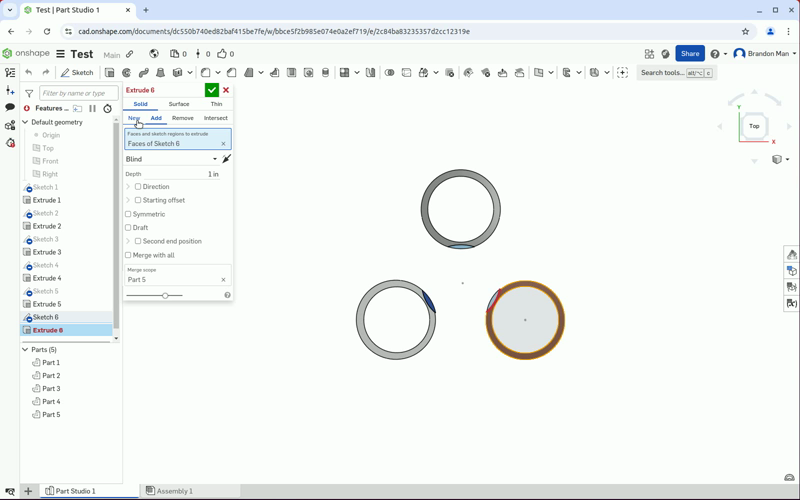
click(137, 120)
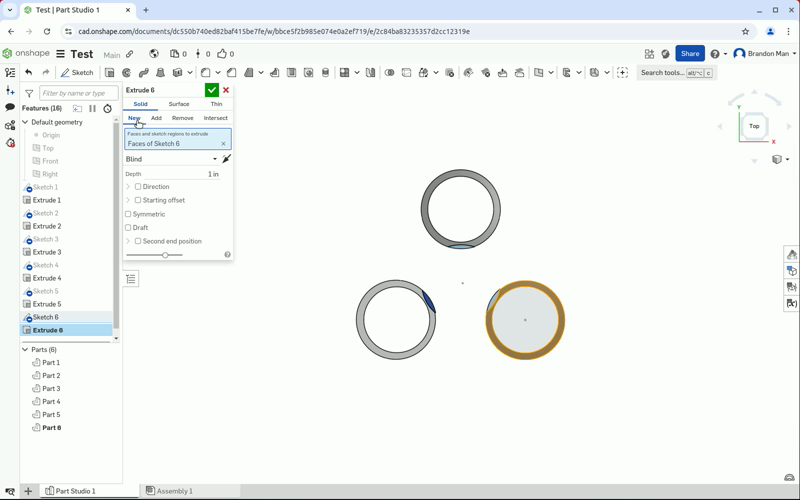
key(tab, 4)
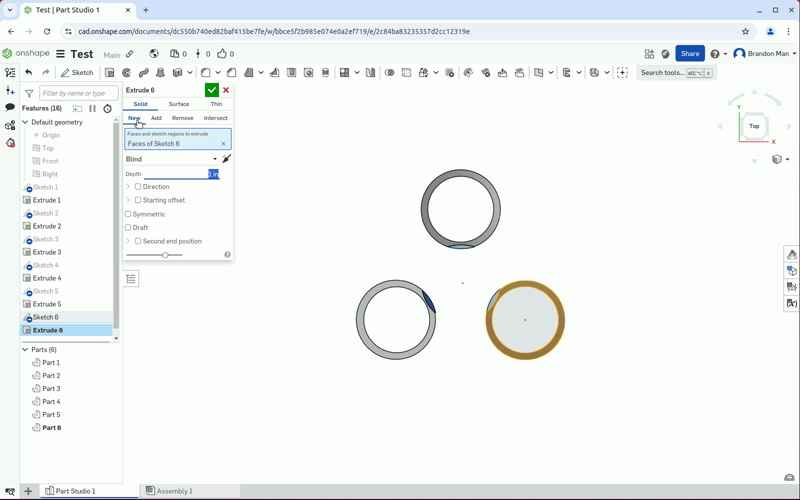
text(4.333)
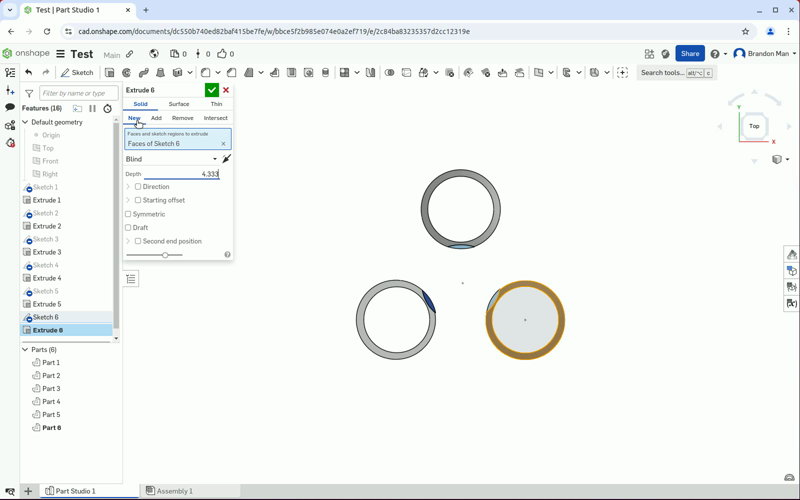
key(enter)
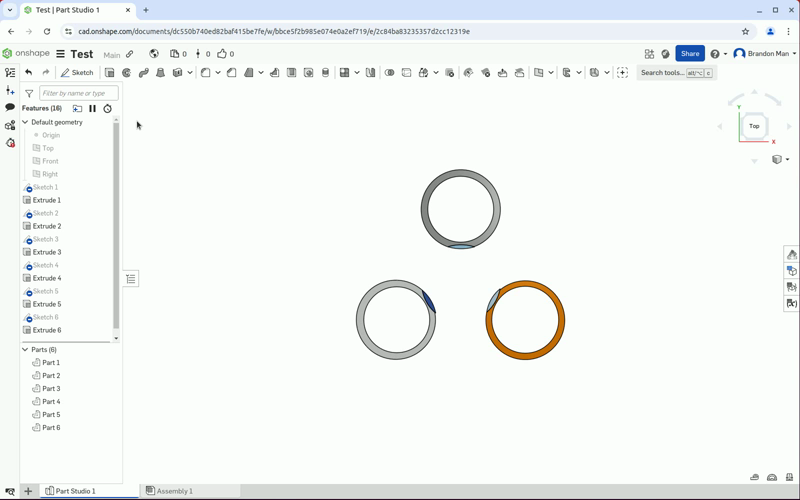
key(shift+h)
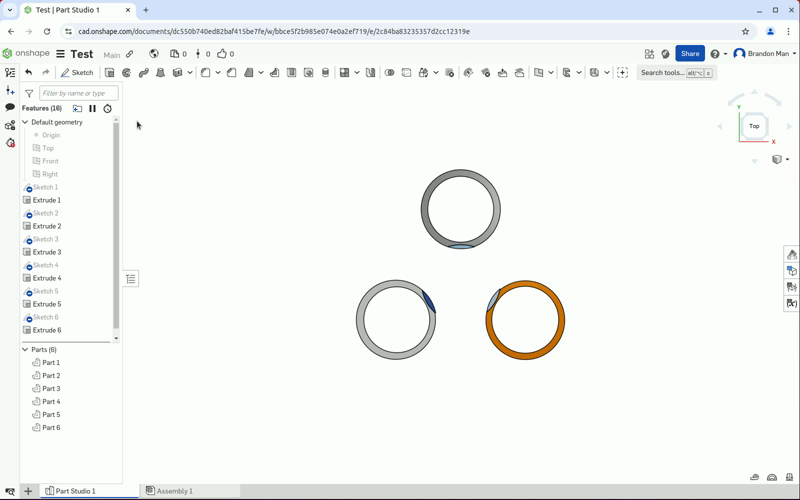
key(shift+h)
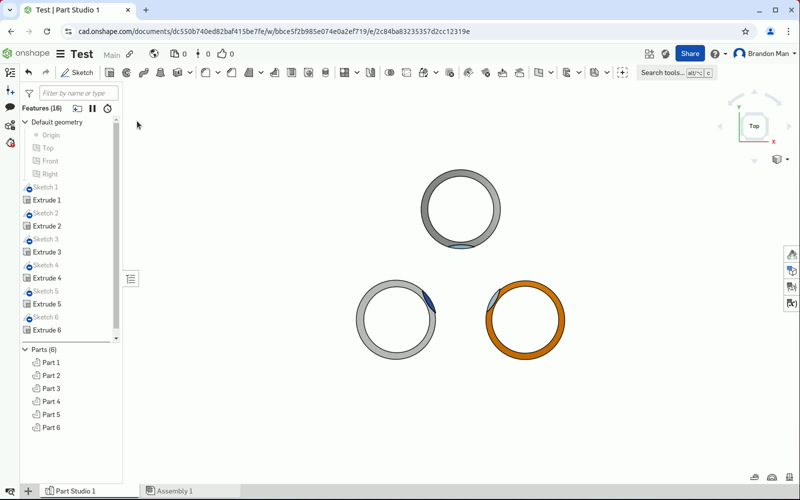
mouse_move(69, 189)
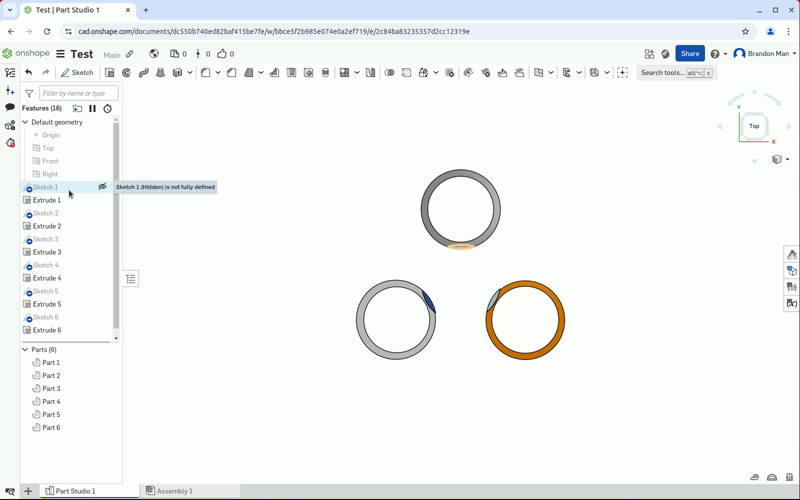
click(69, 189)
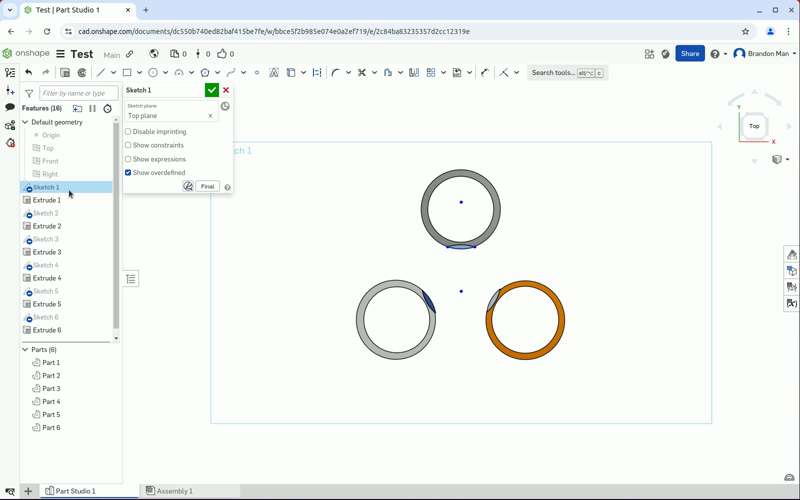
mouse_move(229, 92)
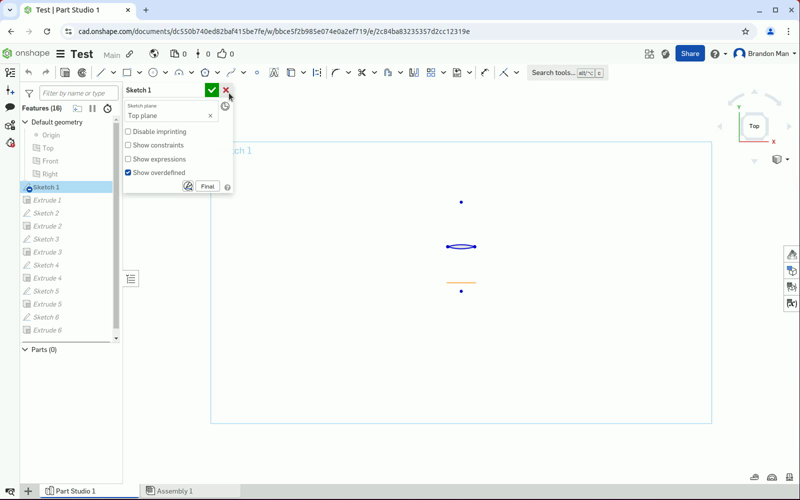
click(229, 92)
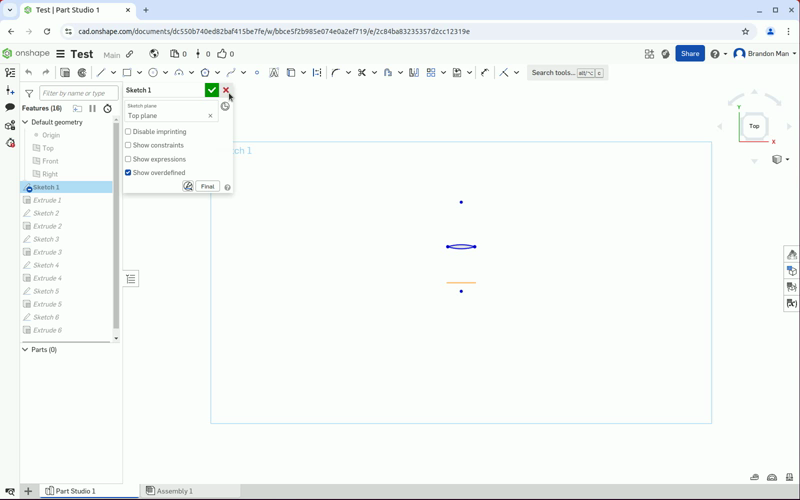
key(shift+s)
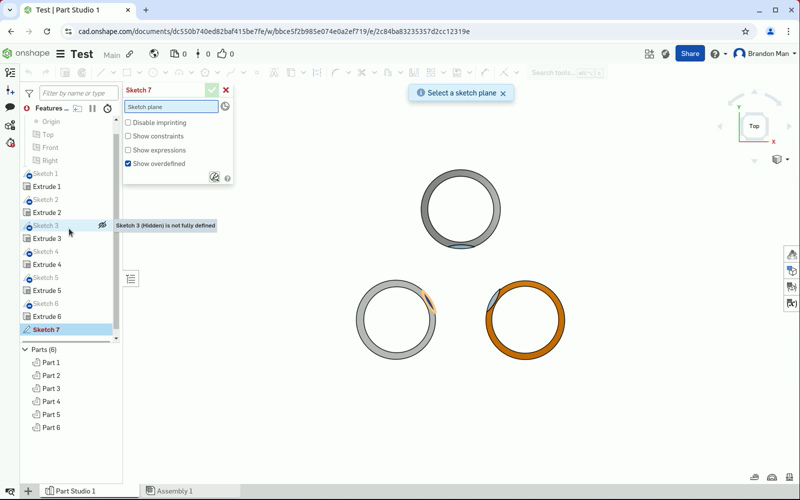
scroll(3)
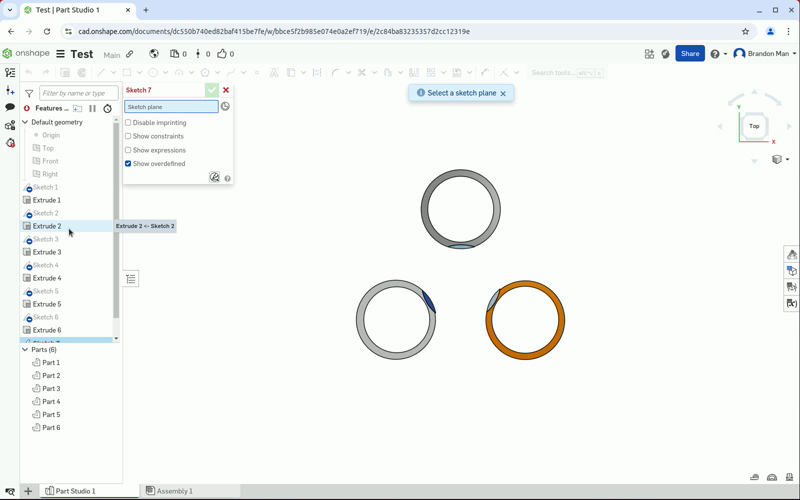
mouse_move(69, 150)
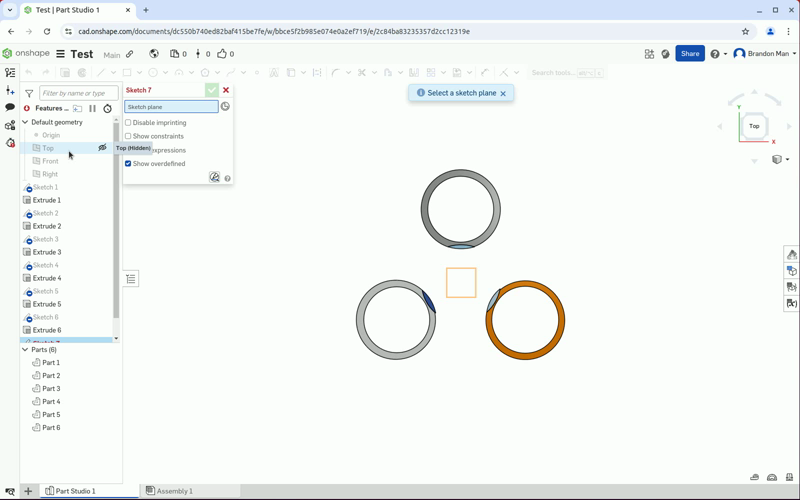
click(69, 150)
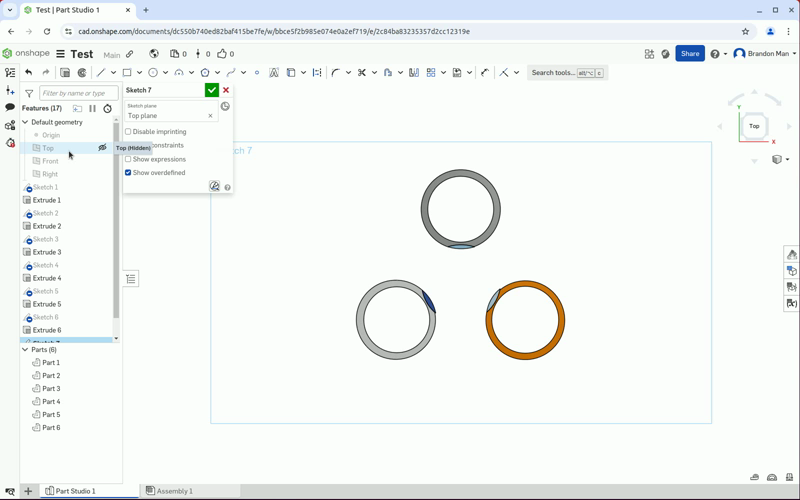
mouse_move(73, 352)
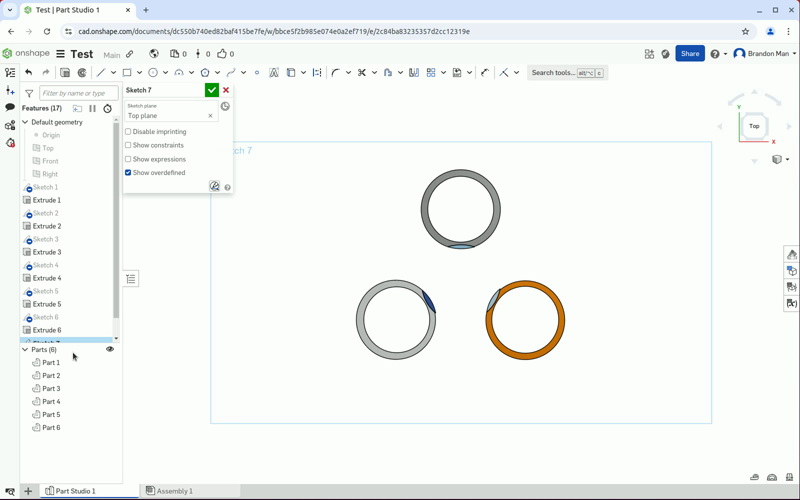
key(y)
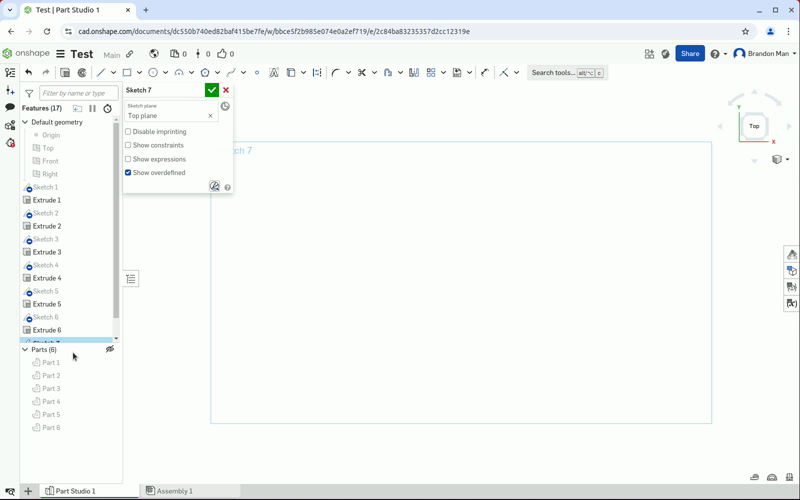
key(a)
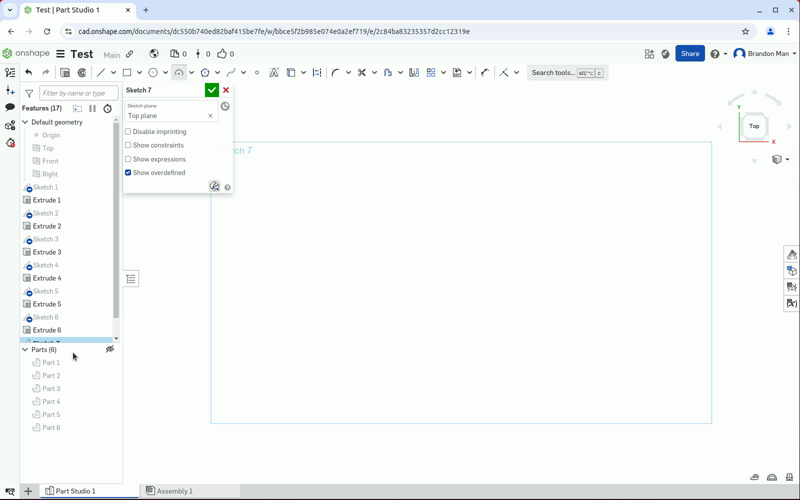
key_down(shift)
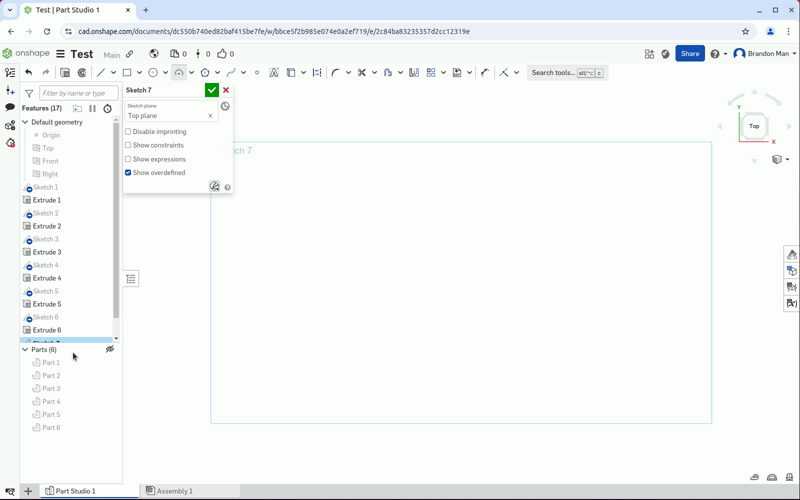
mouse_move(422, 290)
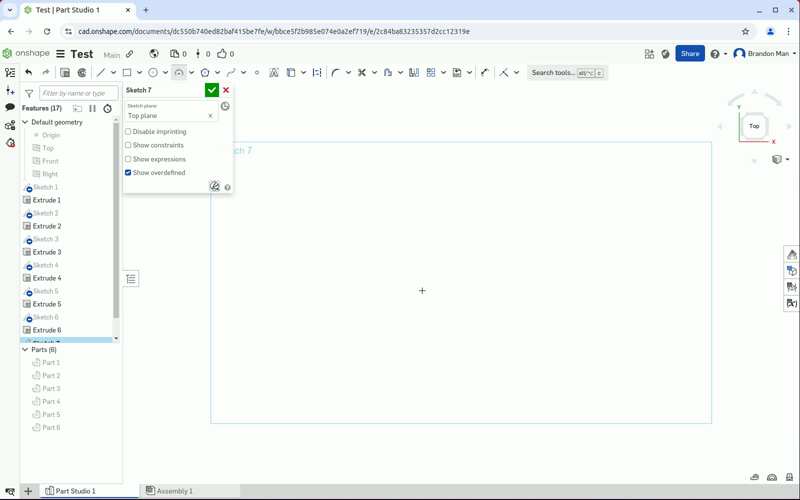
click(422, 290)
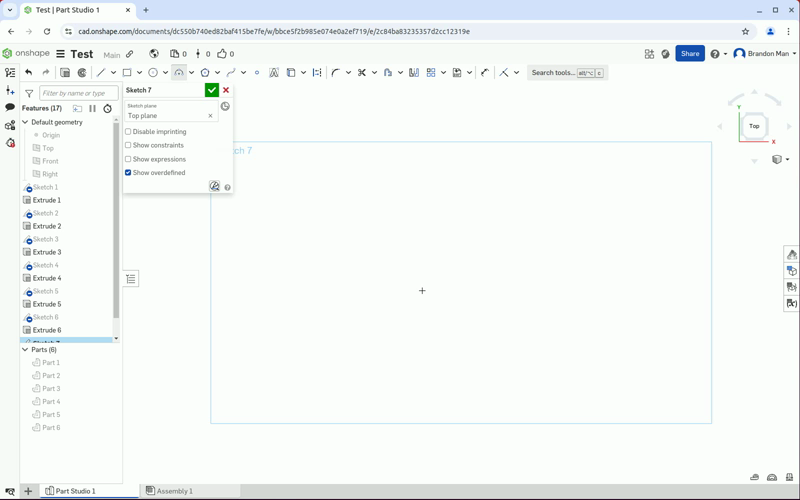
key_up(shift)
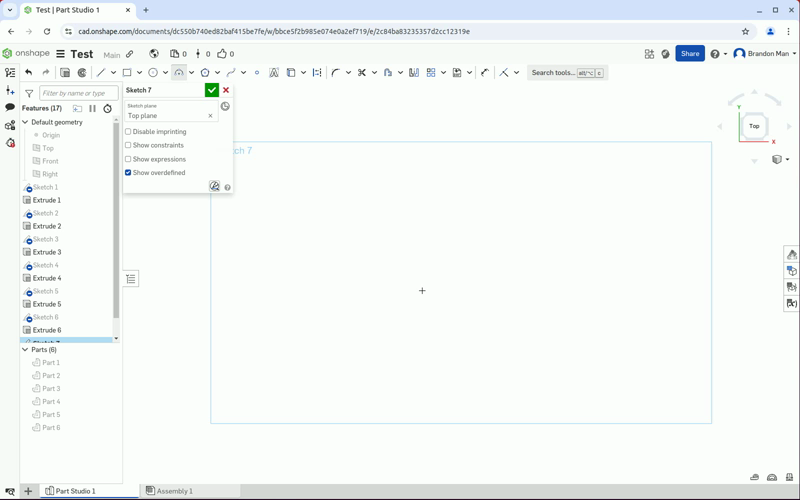
key_down(shift)
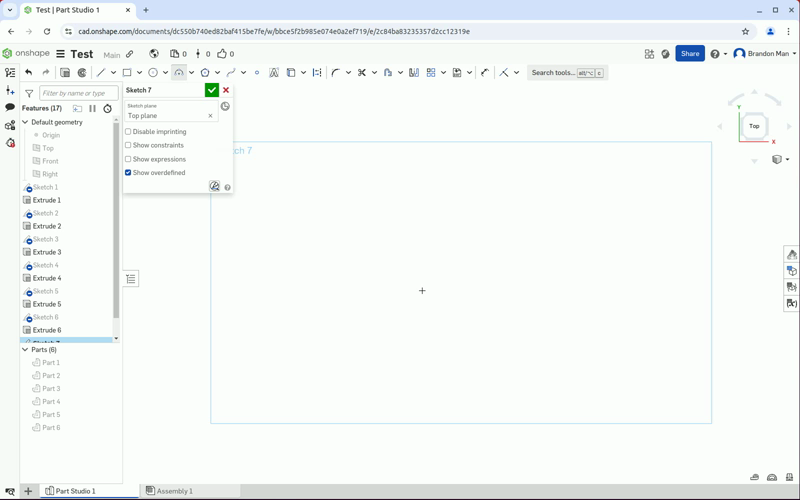
mouse_move(435, 312)
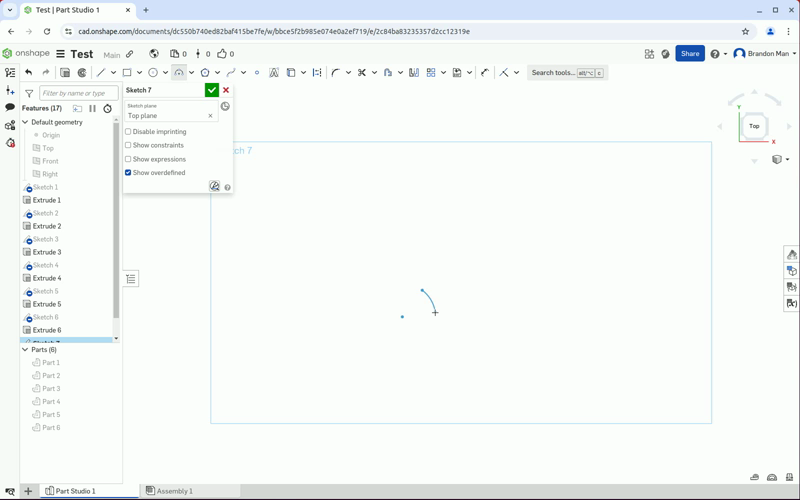
click(435, 312)
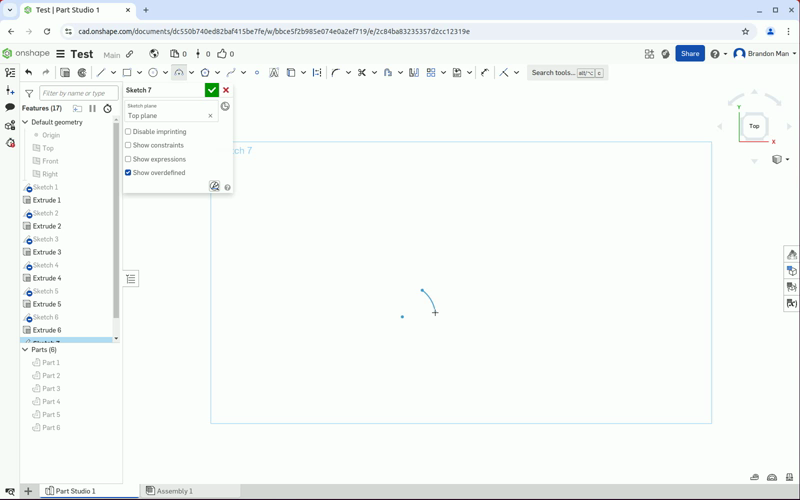
mouse_move(430, 300)
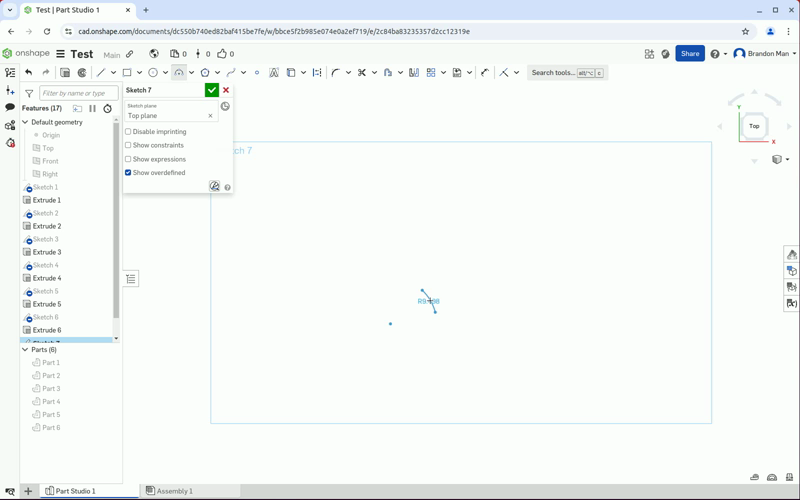
click(430, 300)
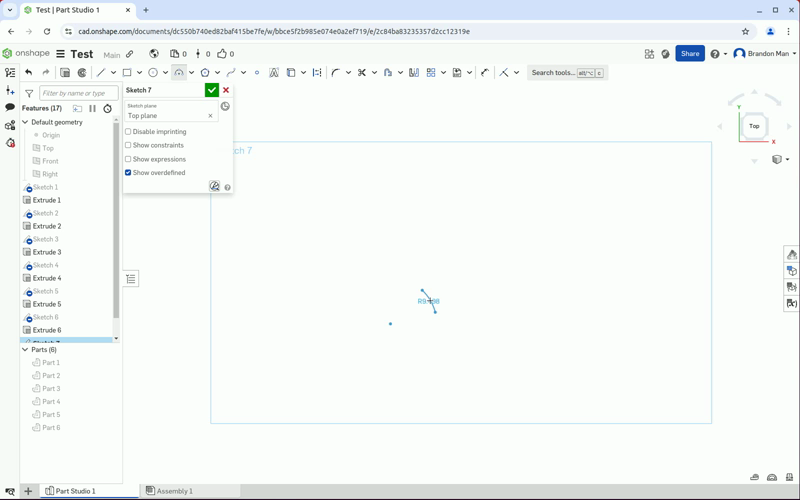
key_up(shift)
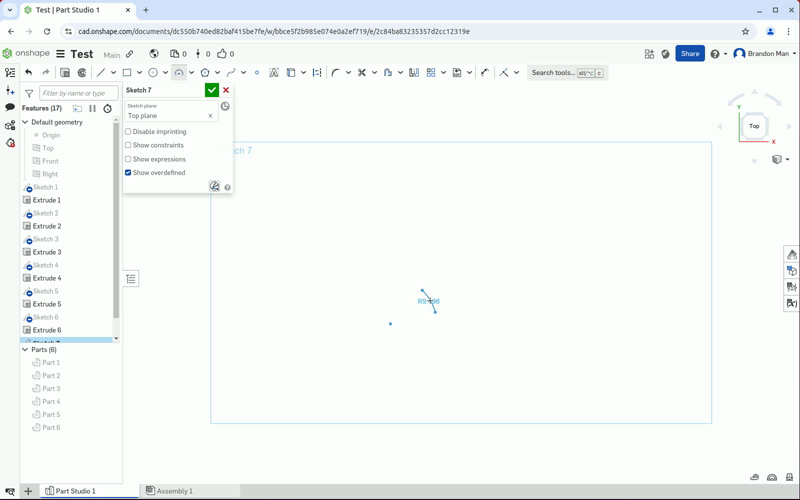
mouse_move(435, 312)
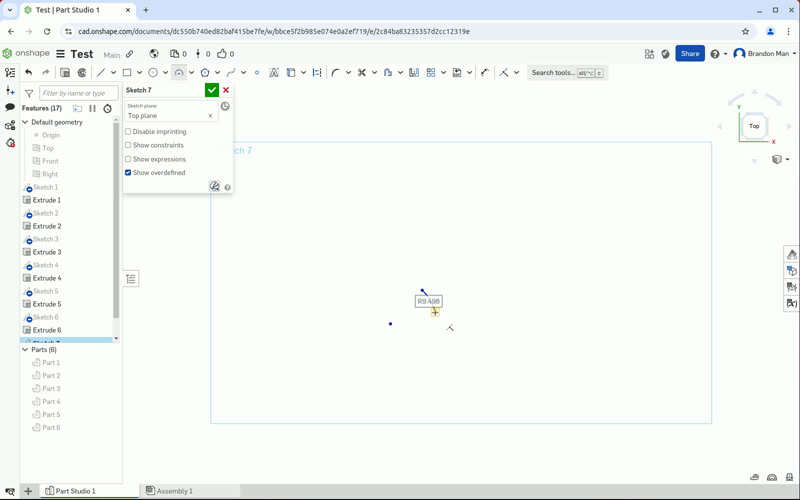
click(435, 312)
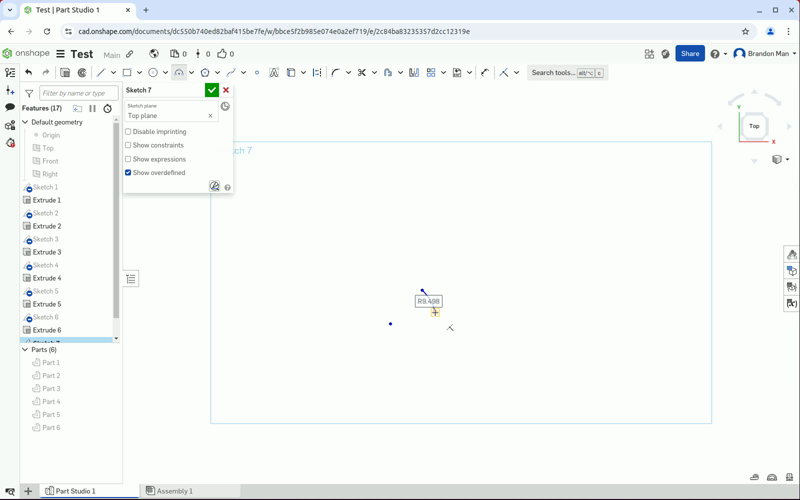
key_down(shift)
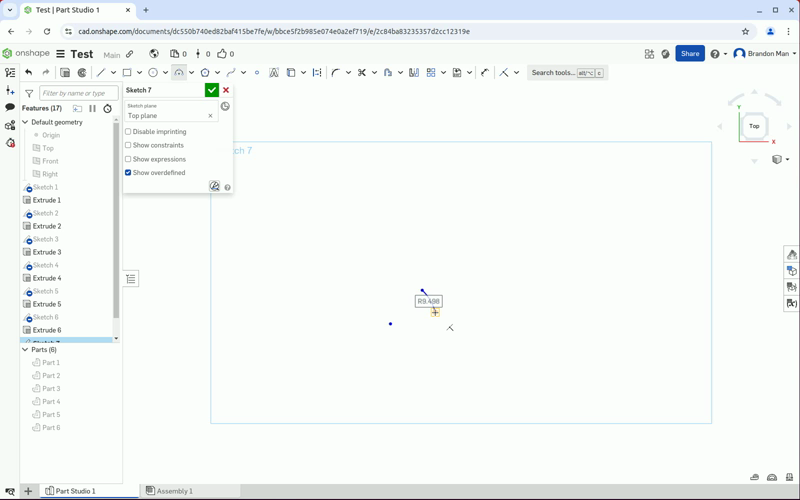
mouse_move(486, 312)
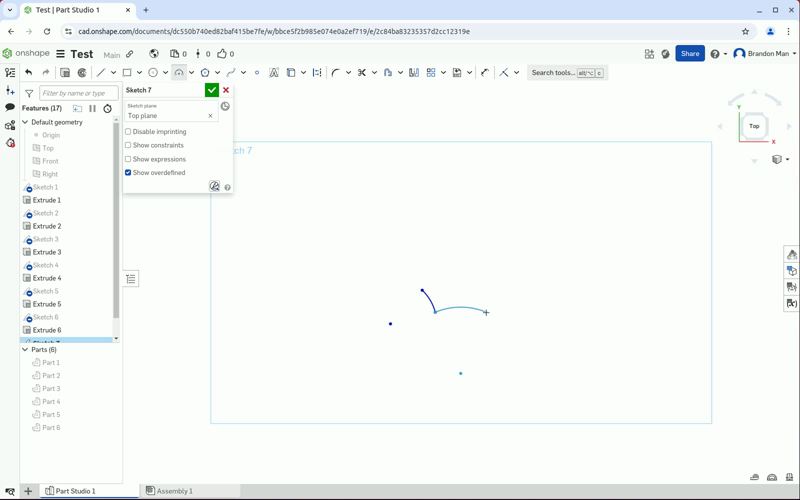
click(486, 312)
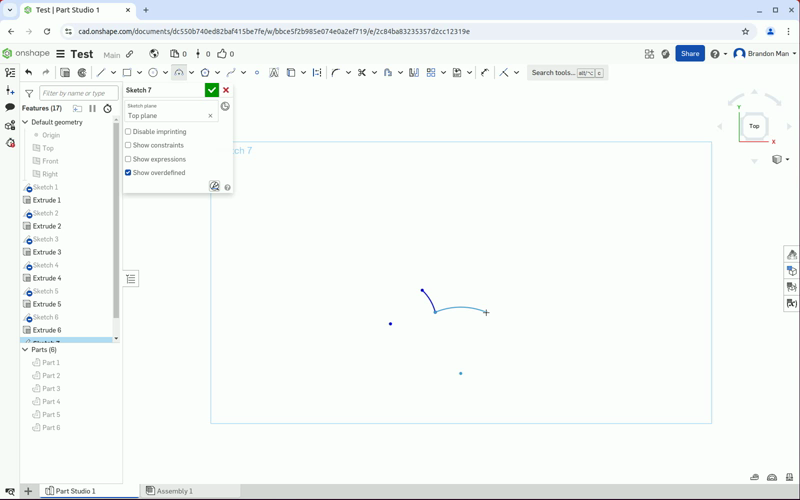
mouse_move(460, 321)
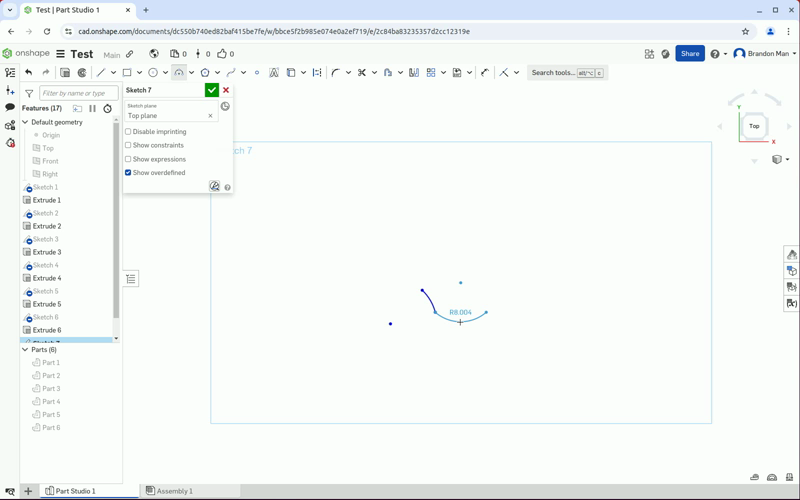
click(460, 321)
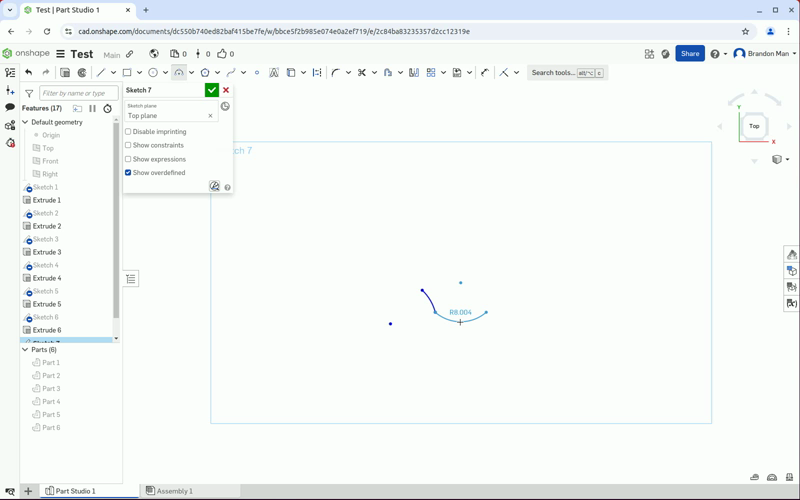
key_up(shift)
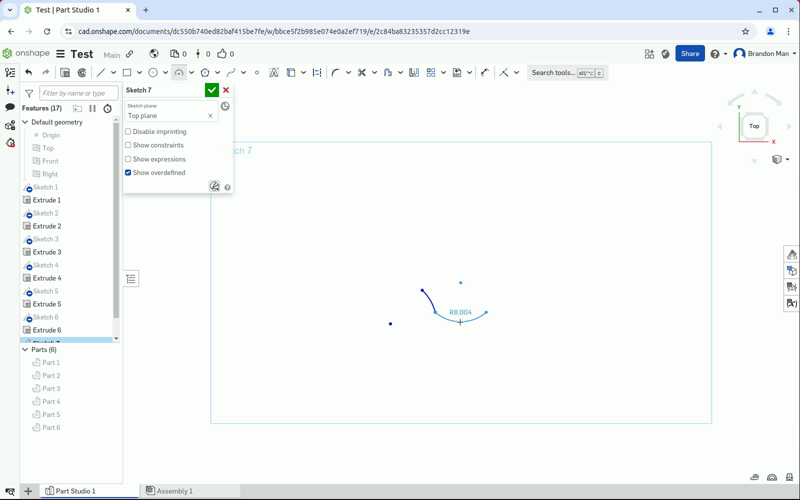
mouse_move(486, 312)
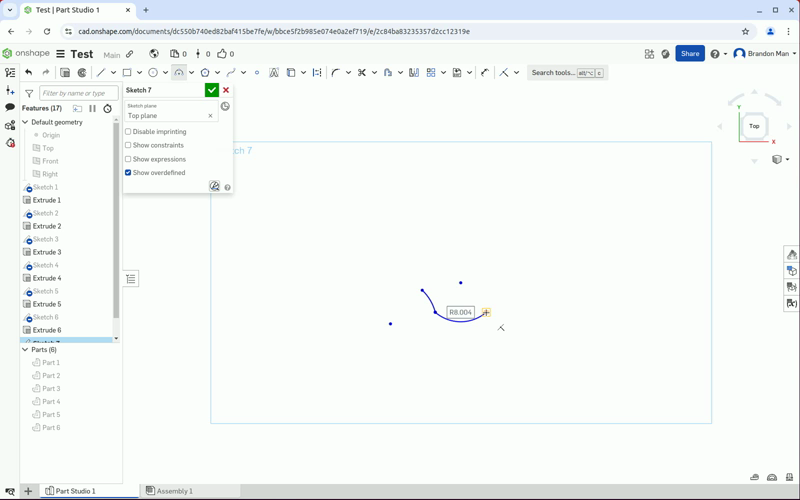
click(486, 312)
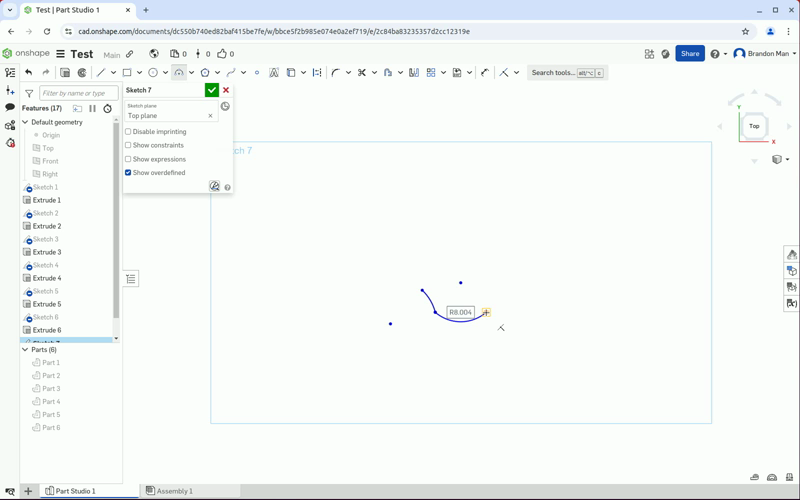
key_down(shift)
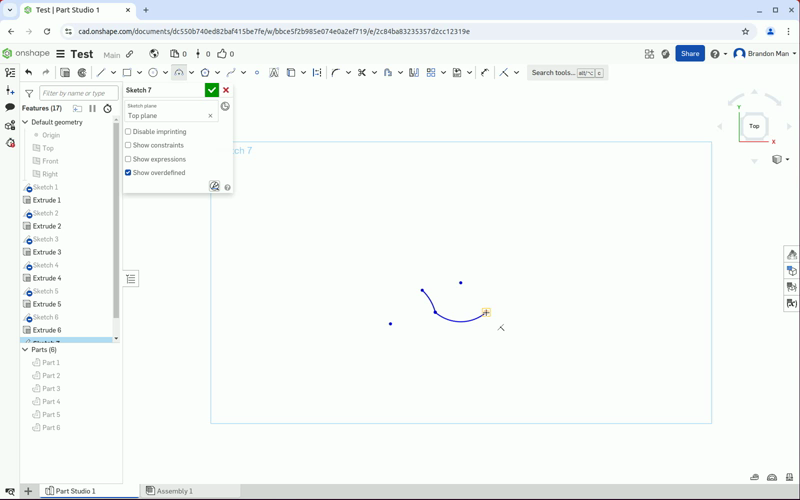
mouse_move(498, 290)
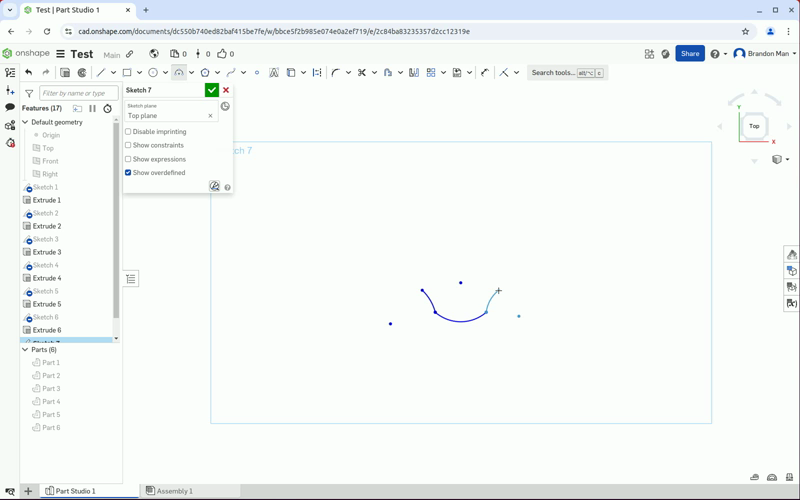
click(498, 290)
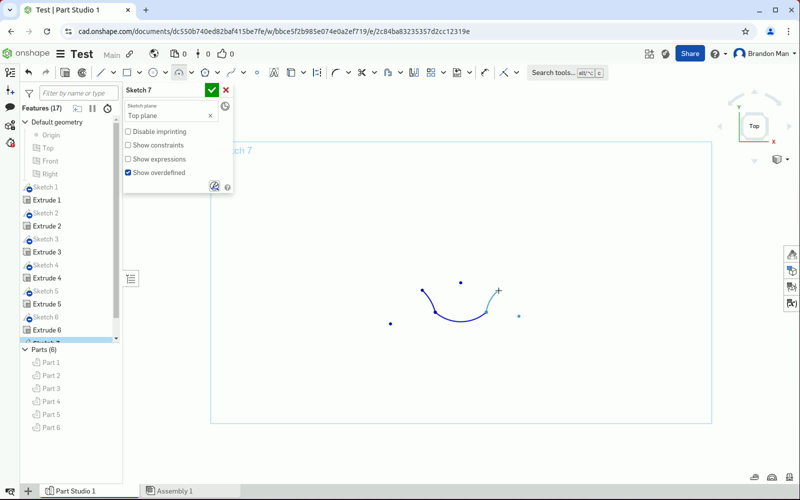
mouse_move(490, 300)
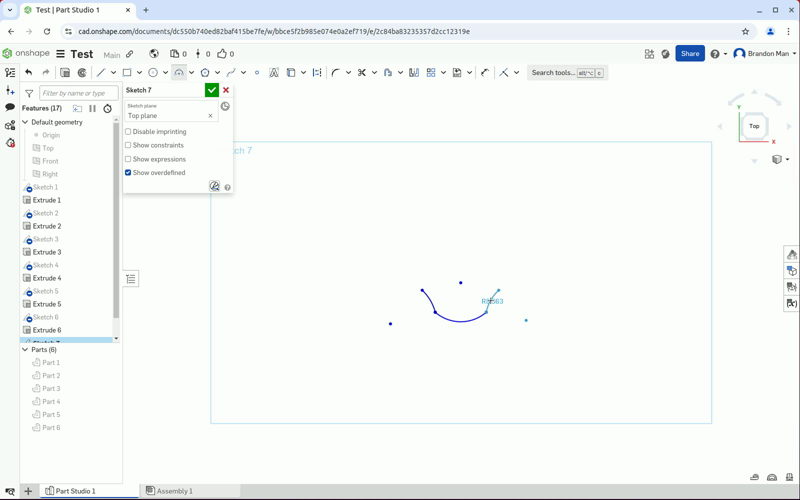
click(490, 300)
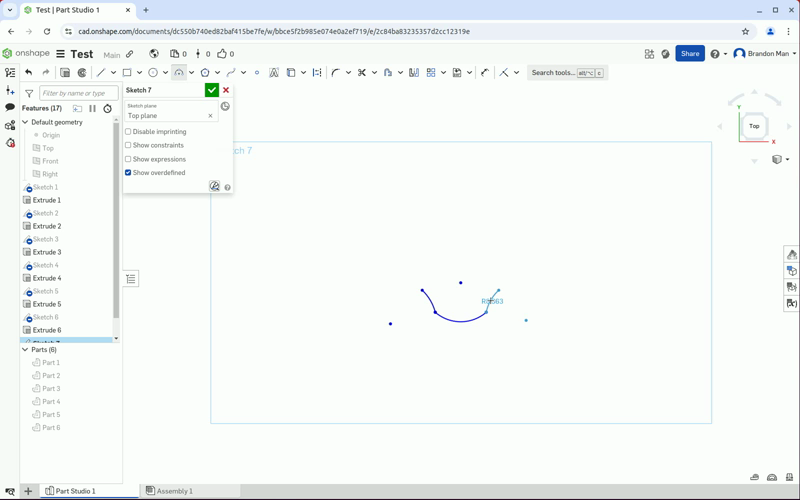
key_up(shift)
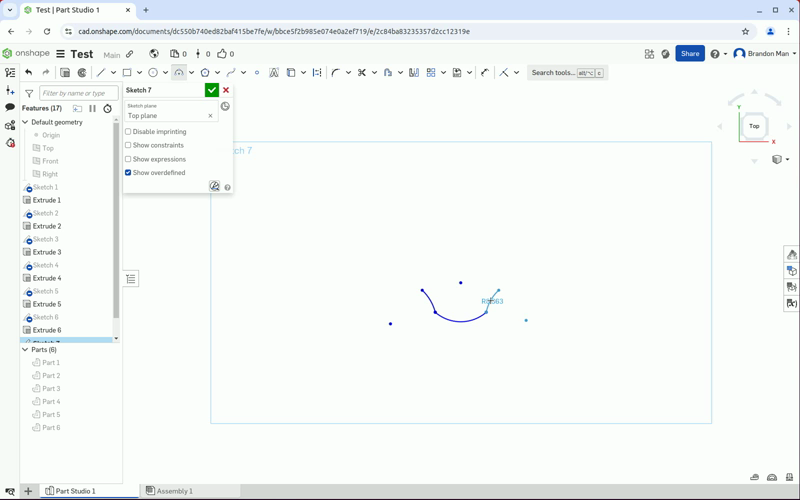
mouse_move(498, 290)
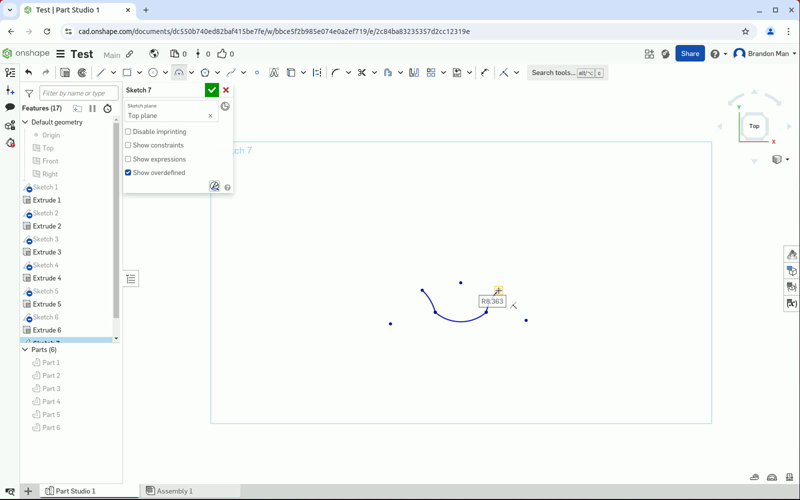
click(498, 290)
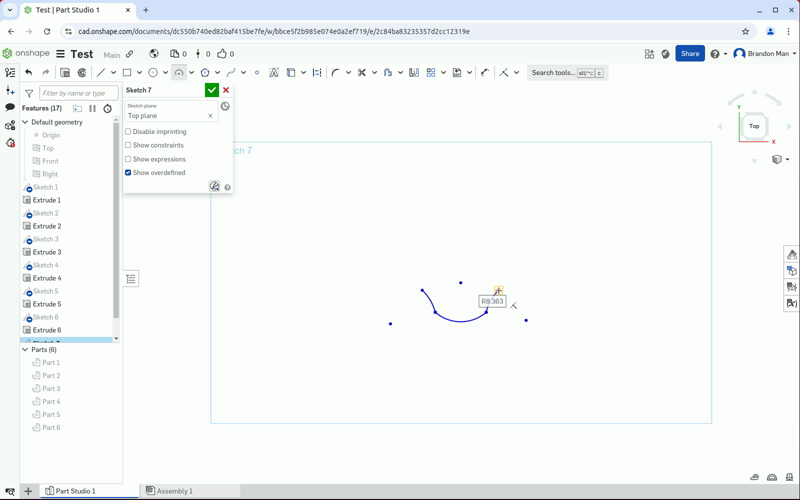
key_down(shift)
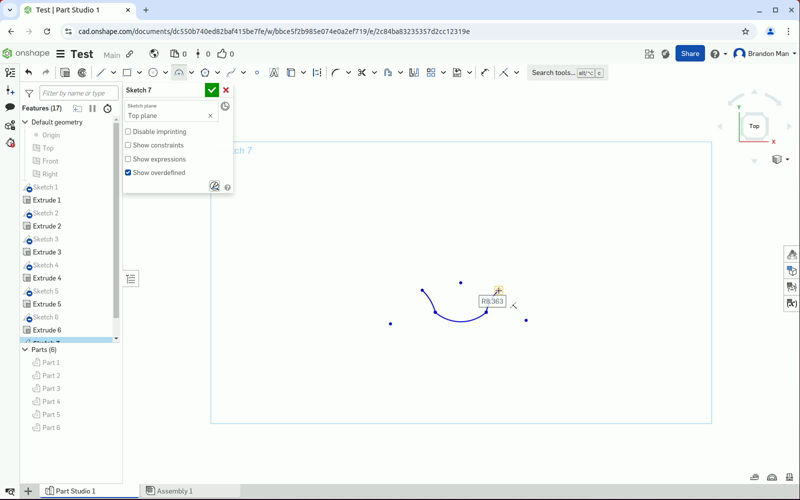
mouse_move(473, 245)
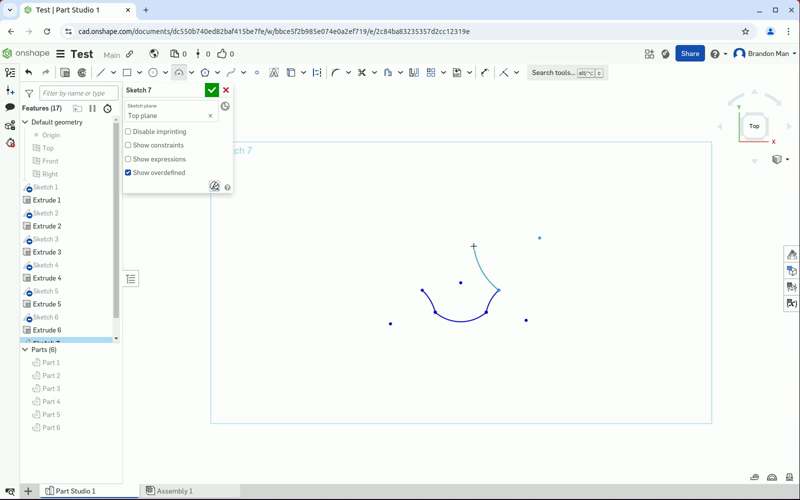
click(473, 245)
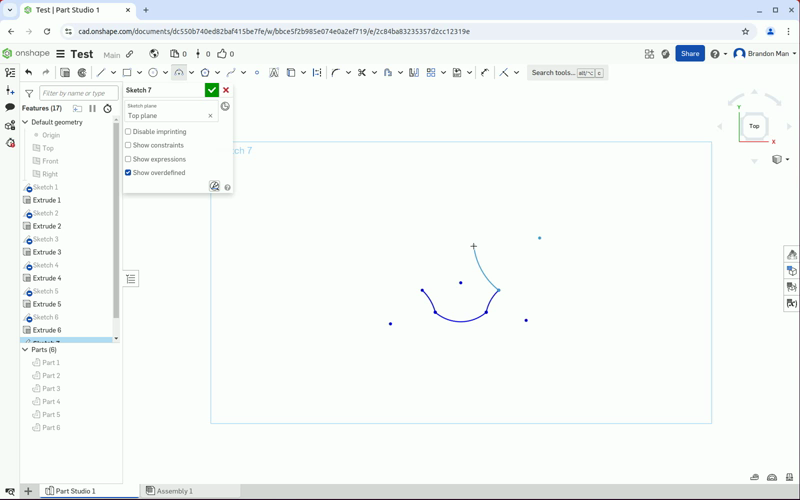
mouse_move(494, 263)
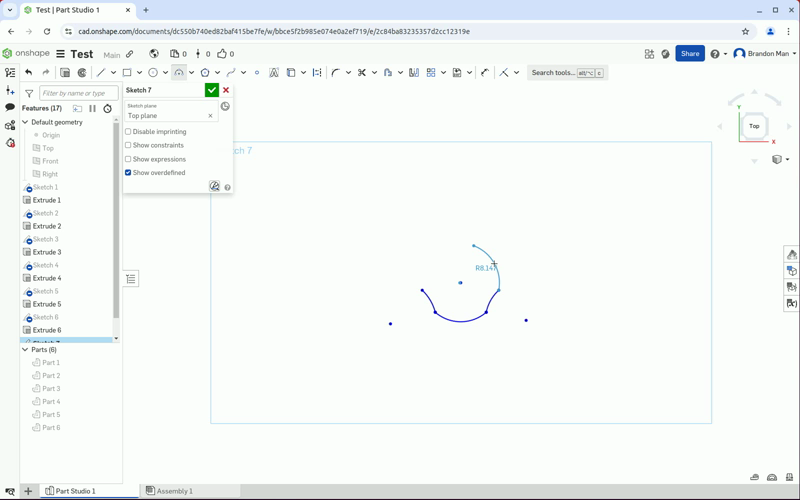
click(494, 263)
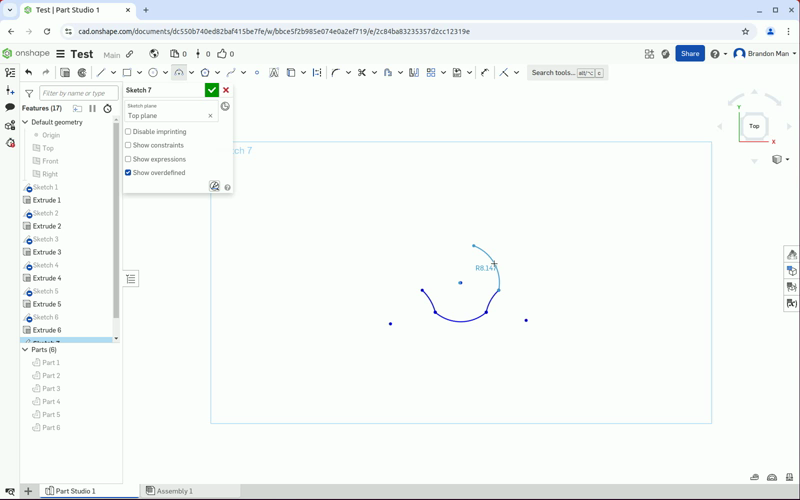
key_up(shift)
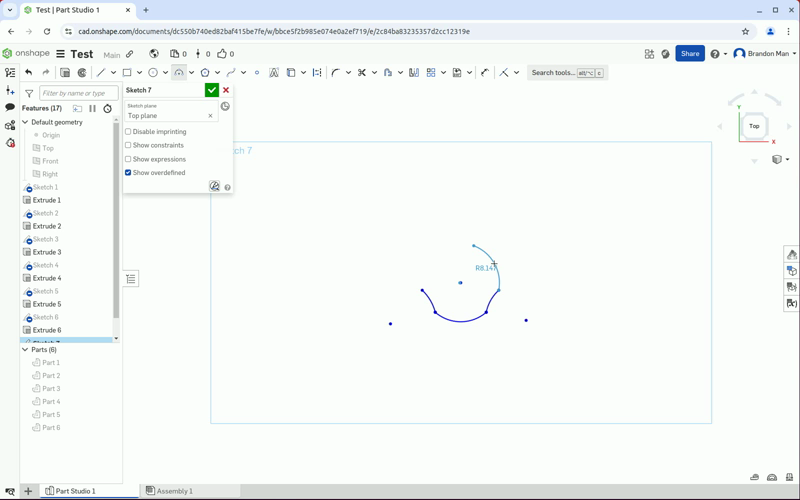
mouse_move(473, 245)
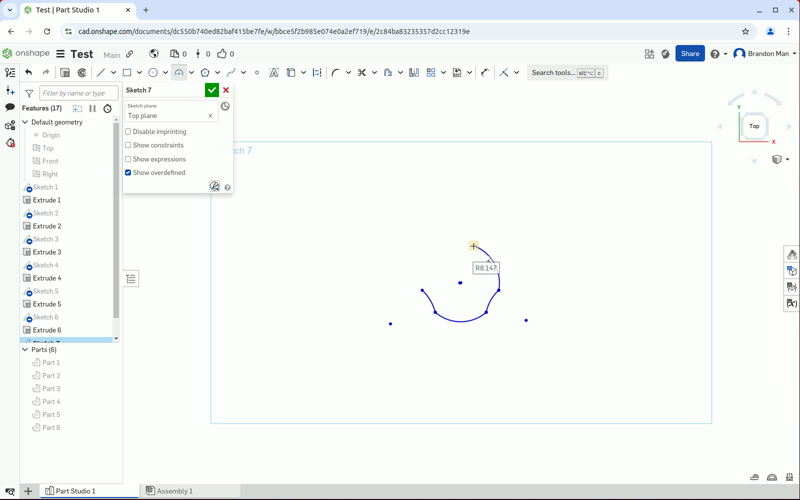
click(473, 245)
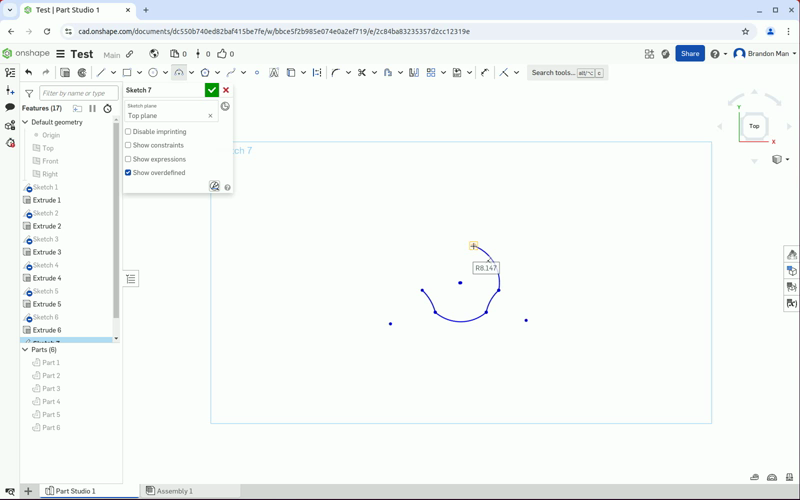
key_down(shift)
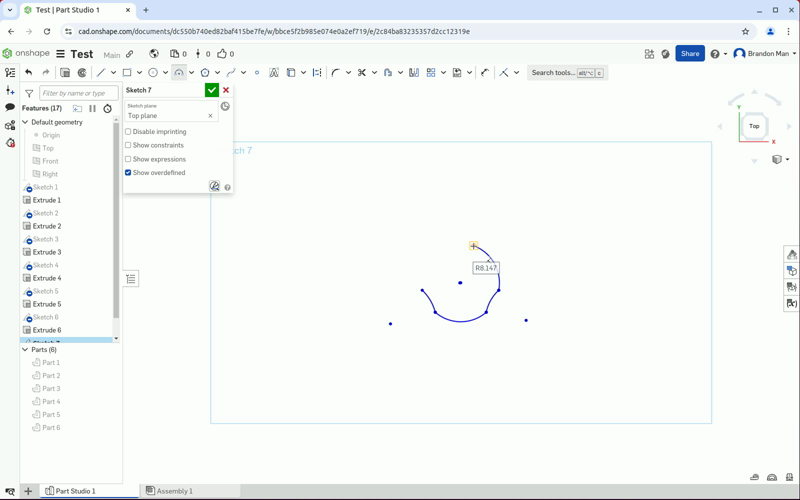
mouse_move(447, 245)
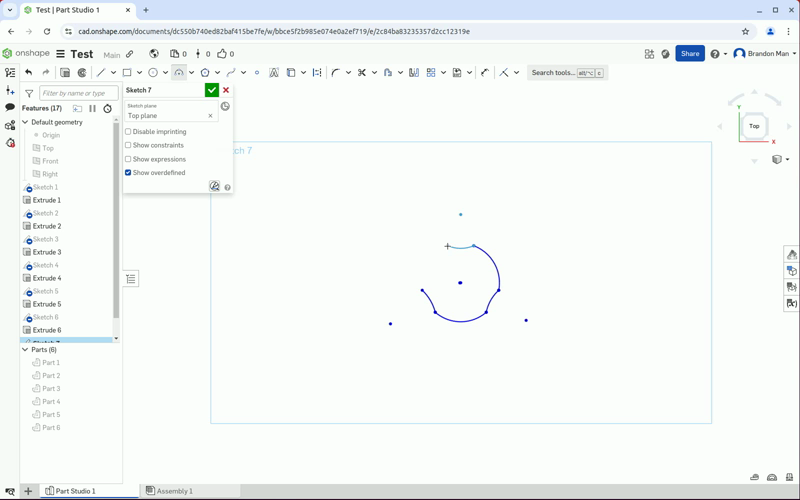
click(447, 245)
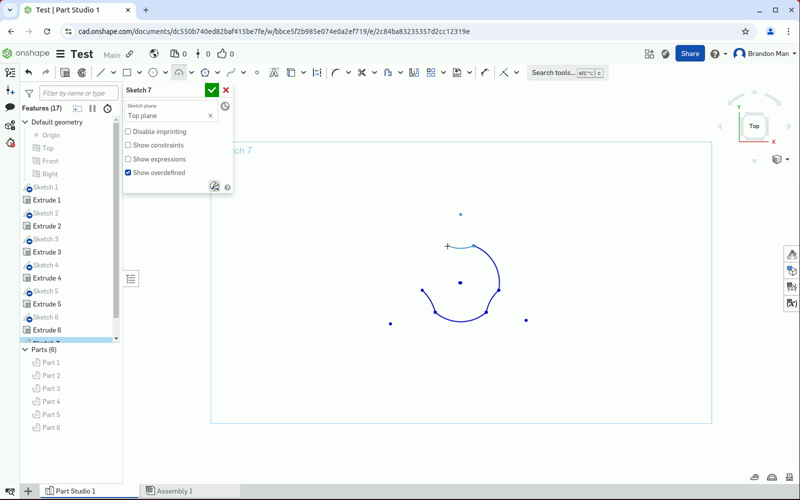
mouse_move(460, 248)
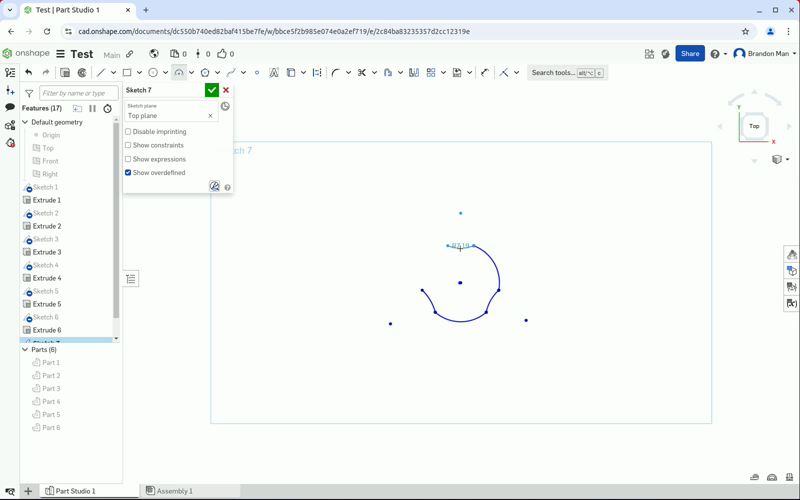
click(460, 248)
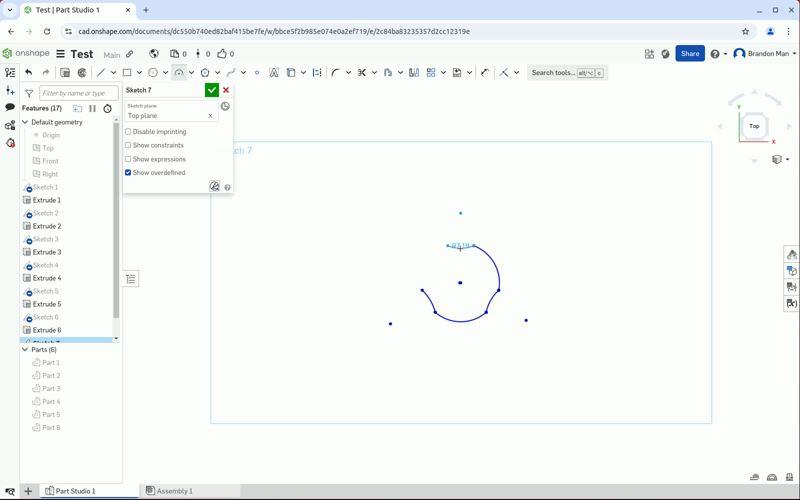
key_up(shift)
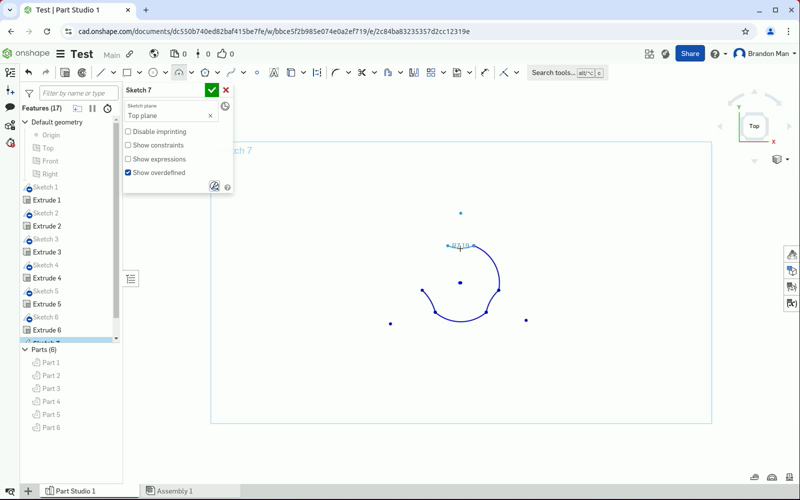
mouse_move(447, 245)
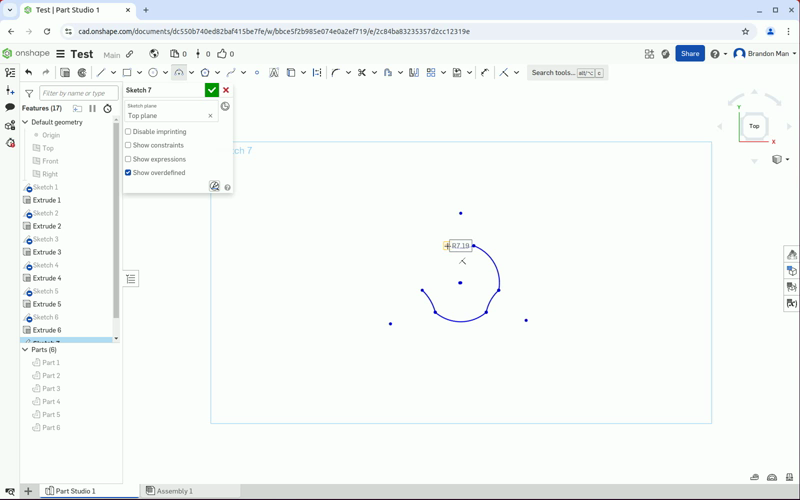
click(447, 245)
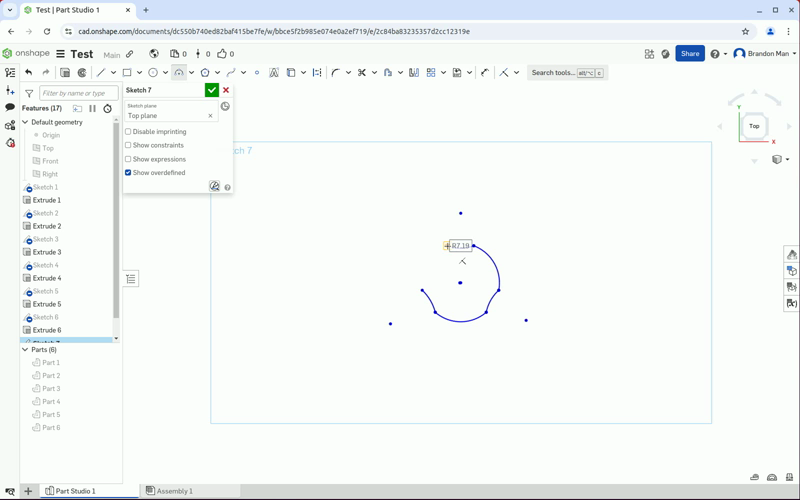
mouse_move(422, 290)
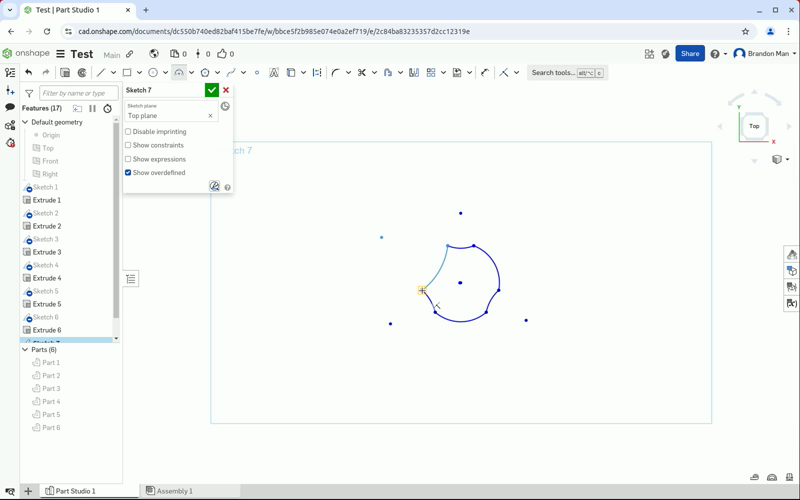
click(422, 290)
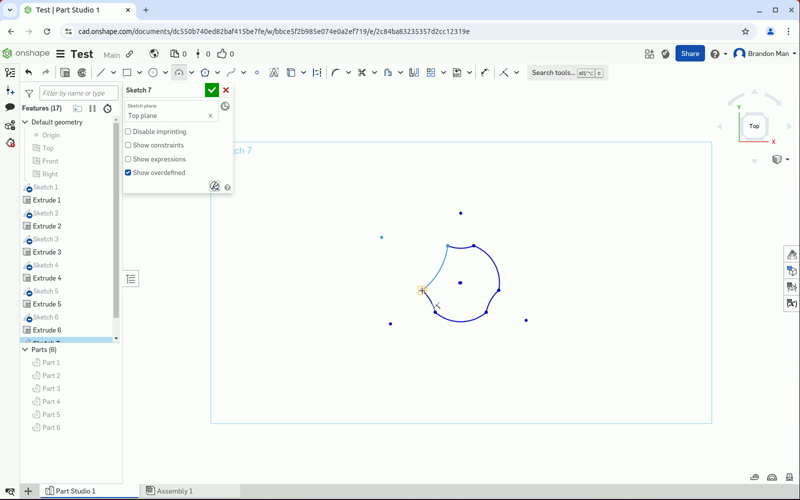
key_down(shift)
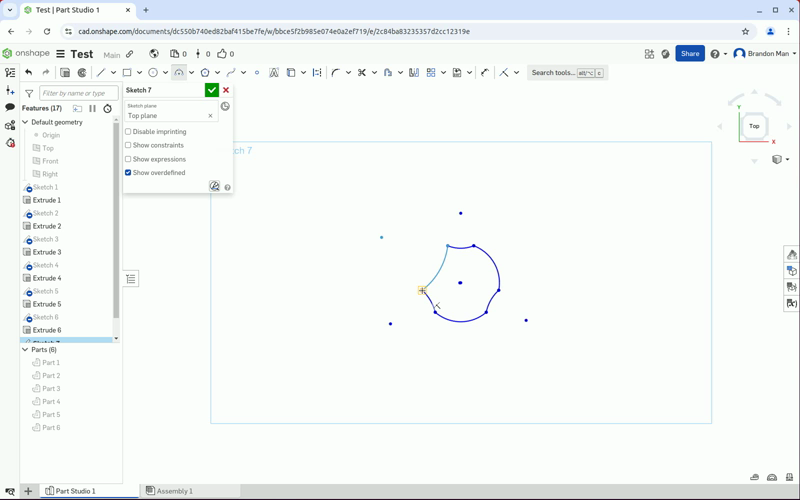
mouse_move(426, 263)
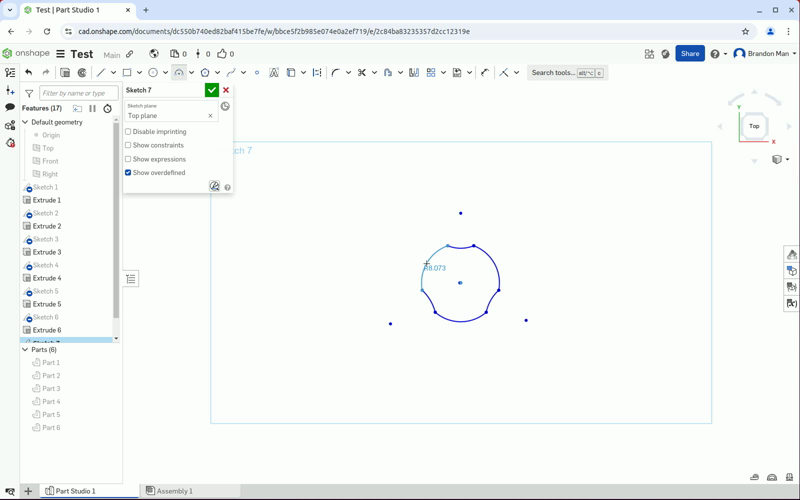
click(426, 263)
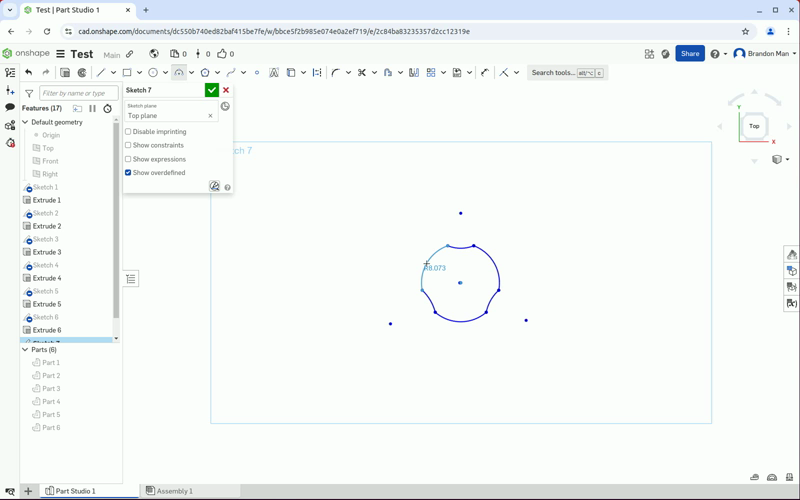
key_up(shift)
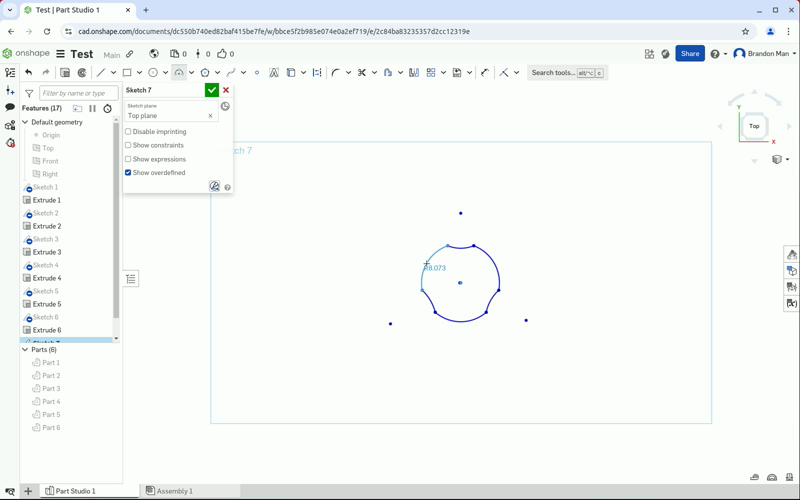
key(esc)
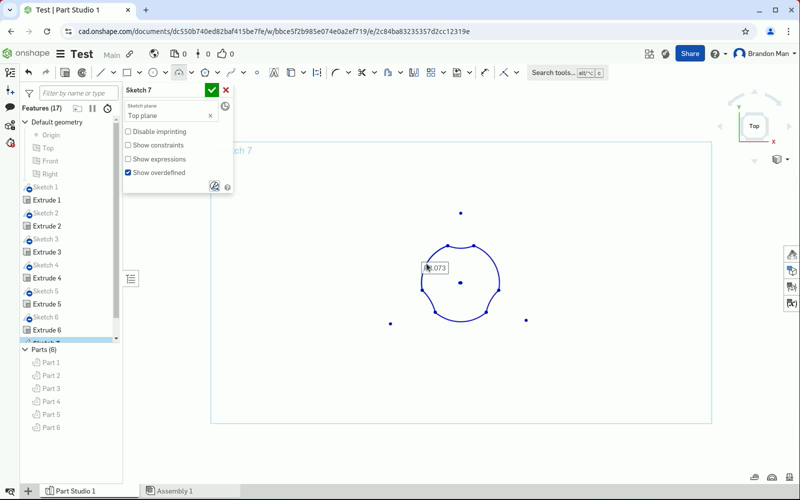
key(c)
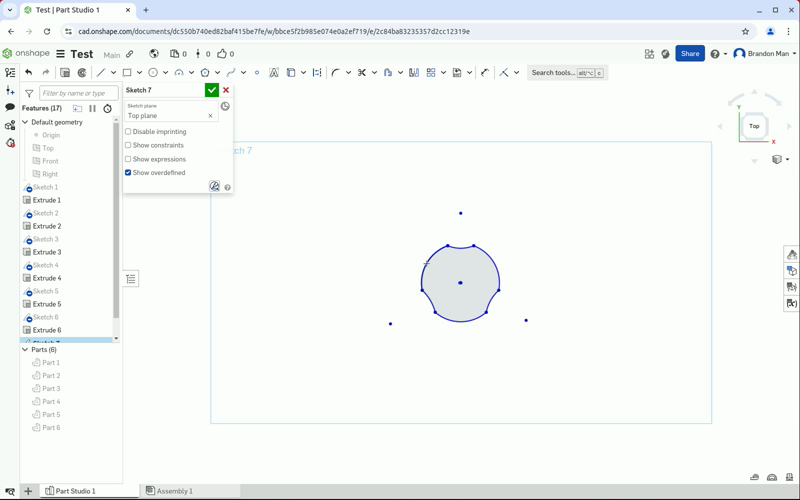
key_down(shift)
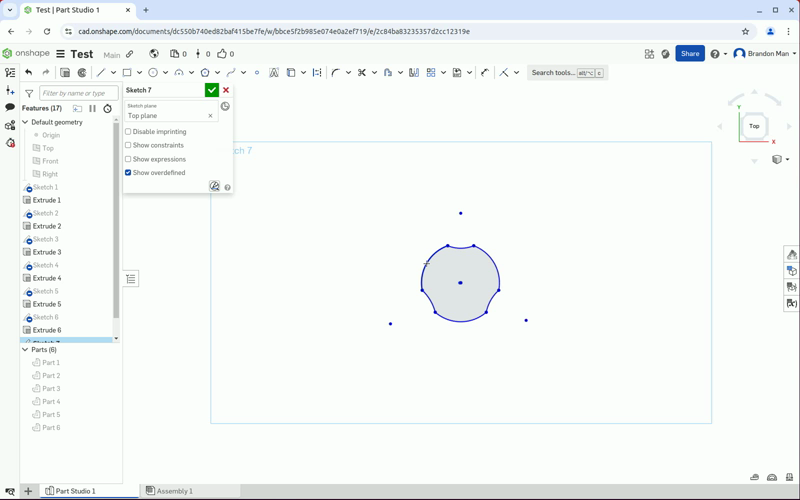
mouse_move(460, 282)
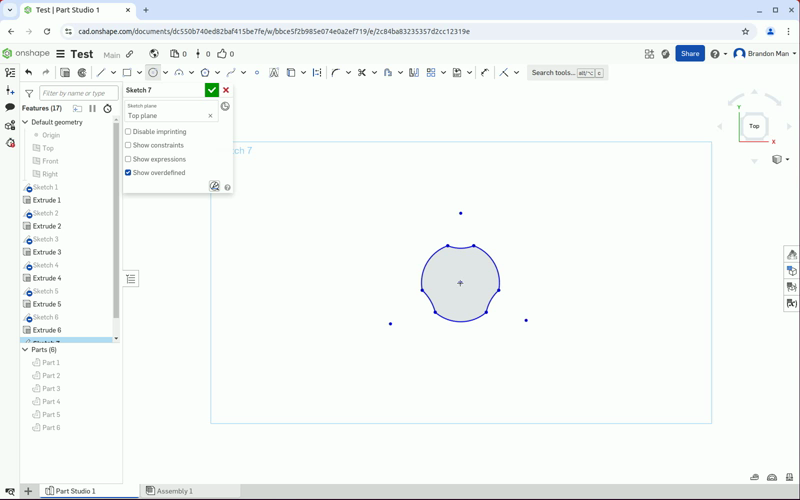
click(460, 282)
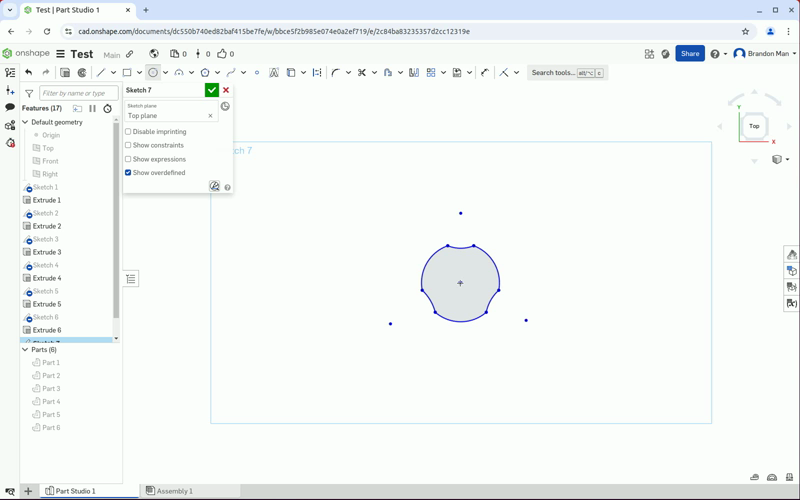
key_up(shift)
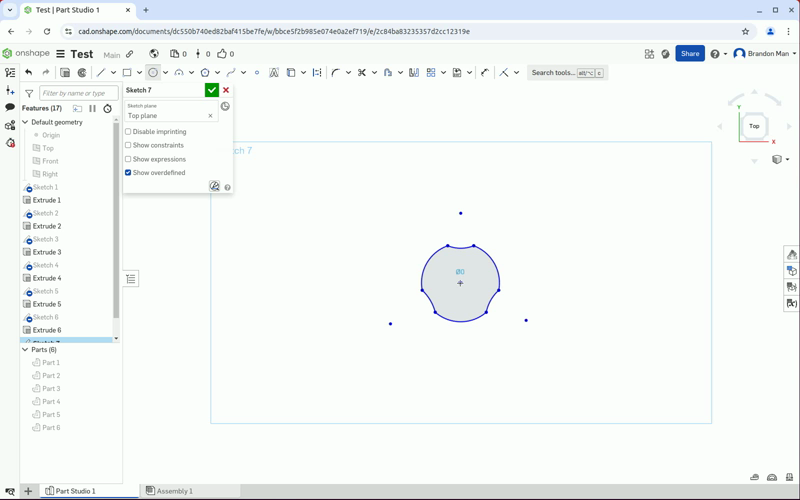
mouse_move(494, 282)
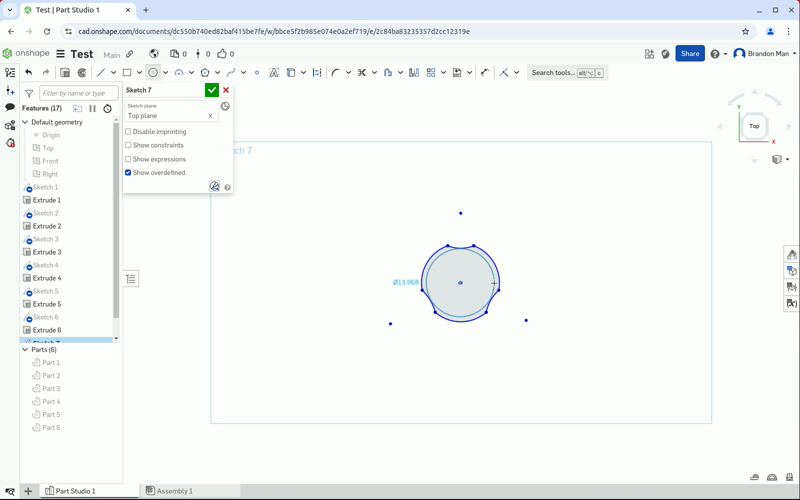
click(494, 282)
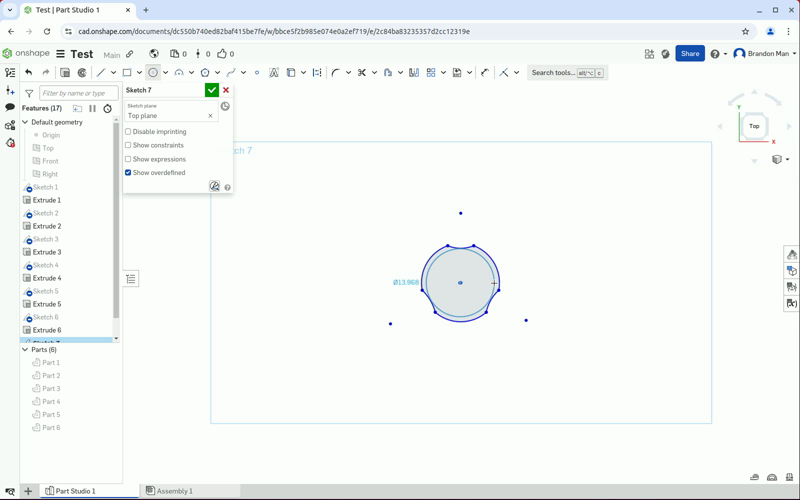
key(esc)
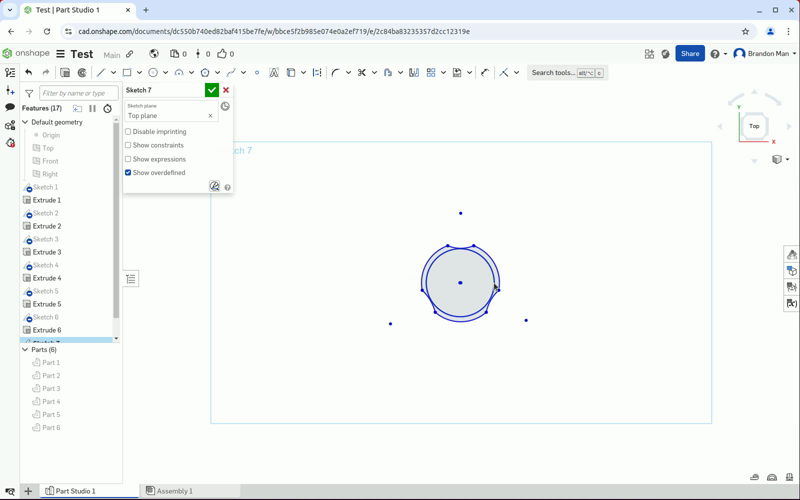
mouse_move(430, 263)
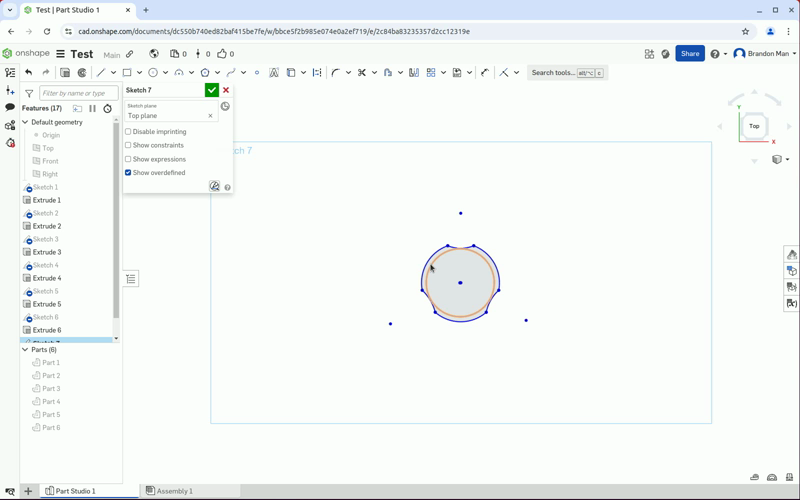
scroll(6)
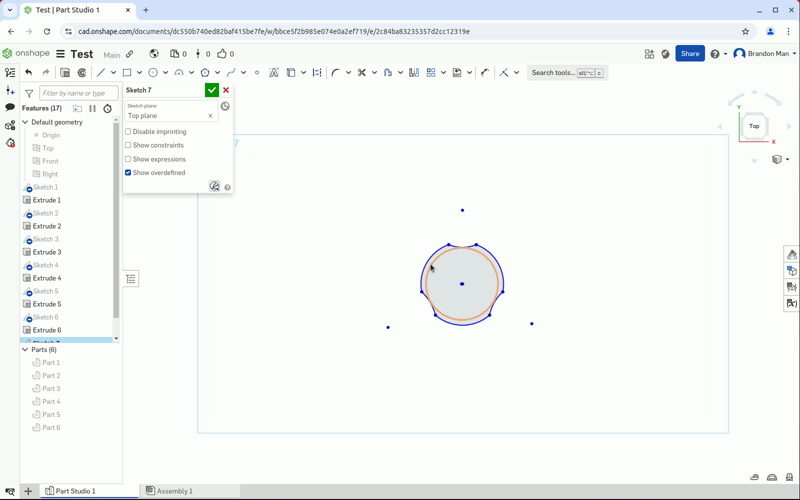
scroll(6)
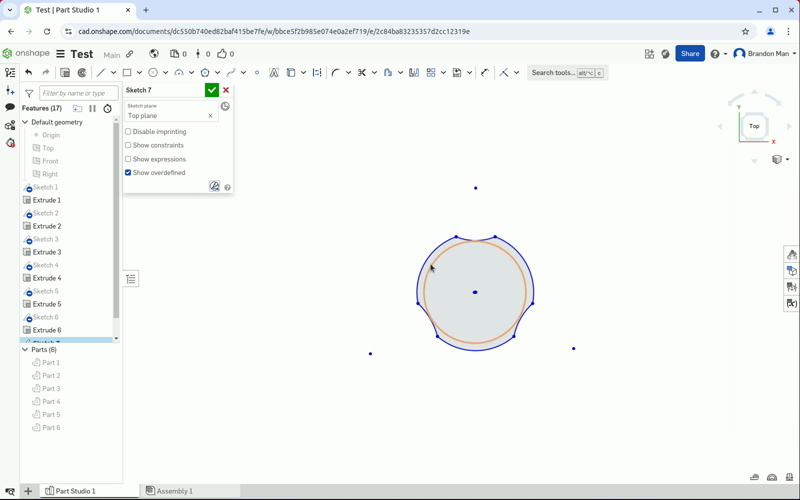
scroll(6)
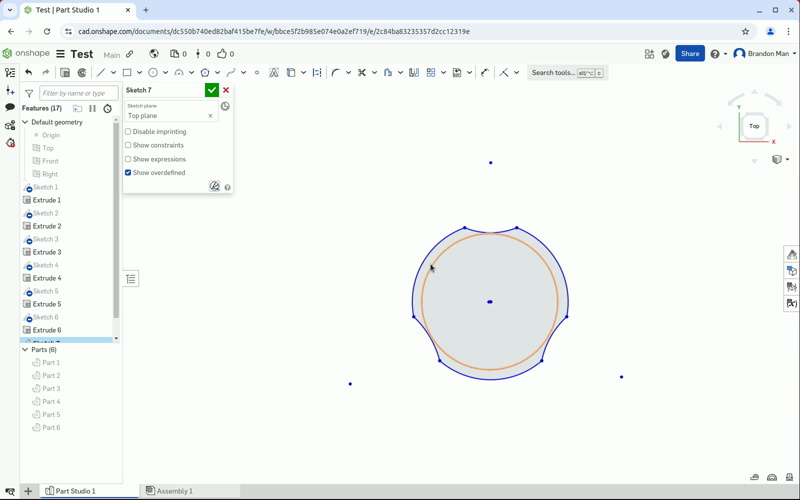
scroll(6)
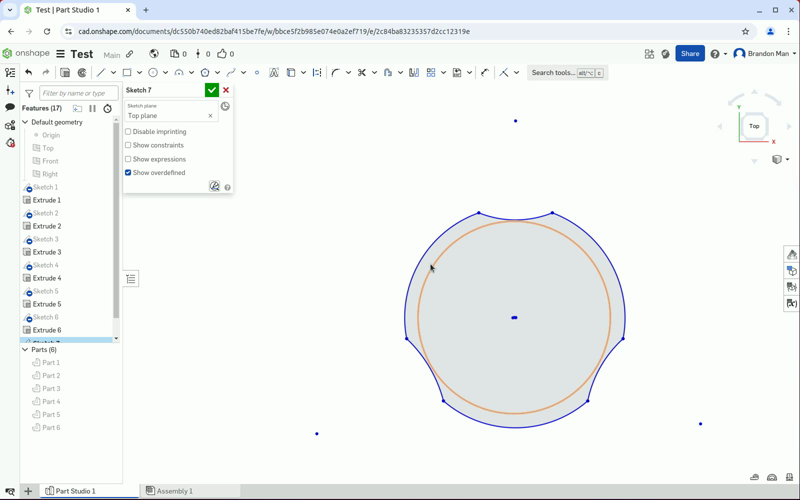
scroll(6)
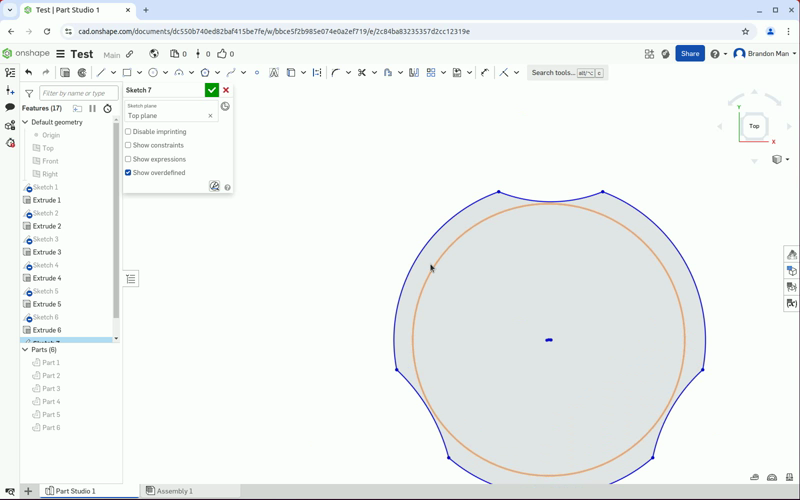
scroll(6)
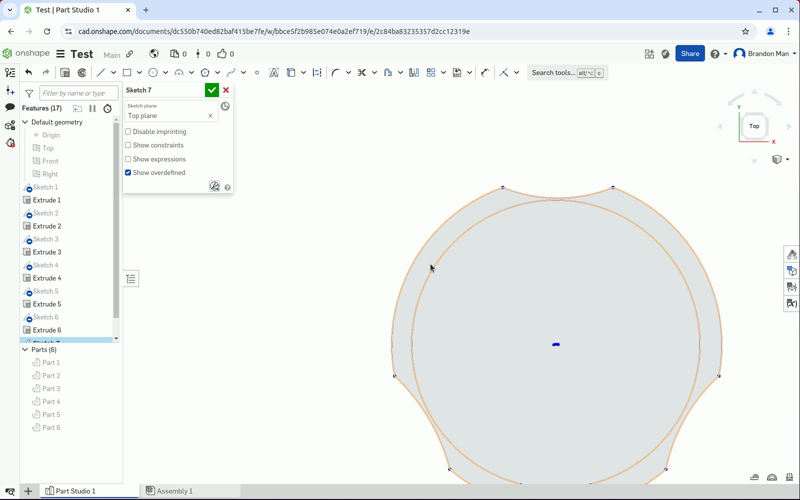
scroll(6)
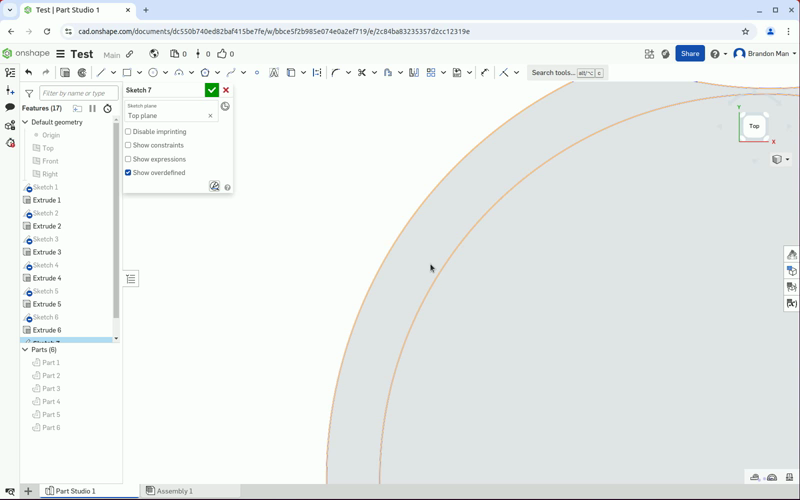
click(430, 263)
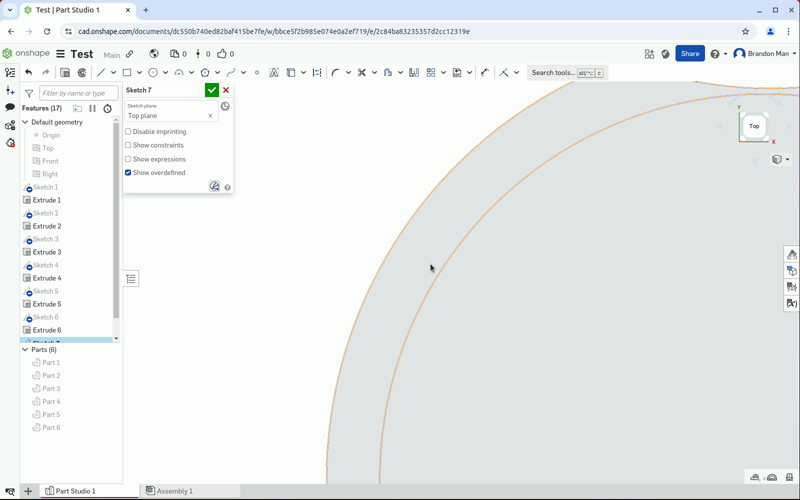
scroll(-6)
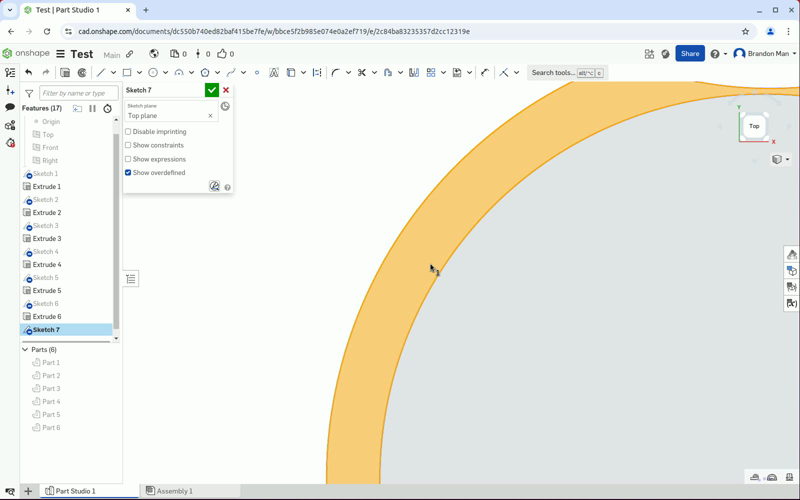
scroll(-6)
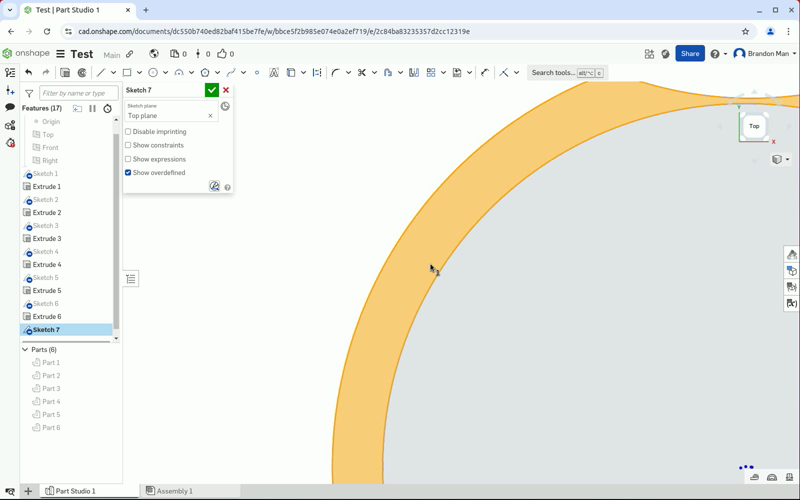
scroll(-6)
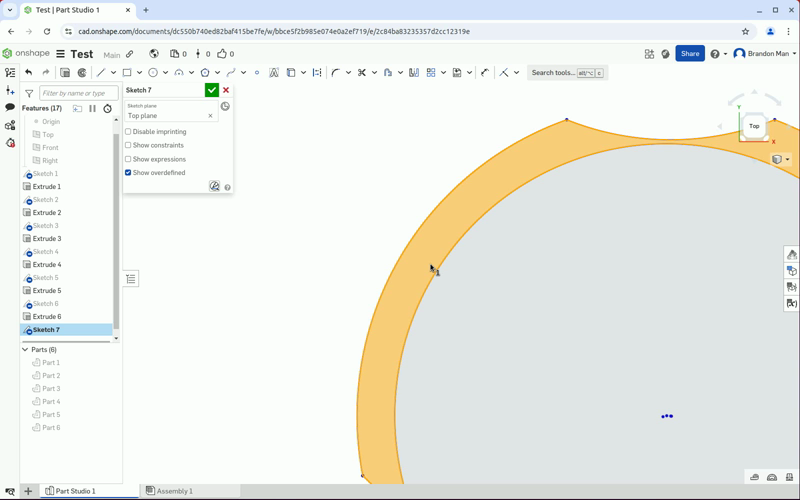
scroll(-6)
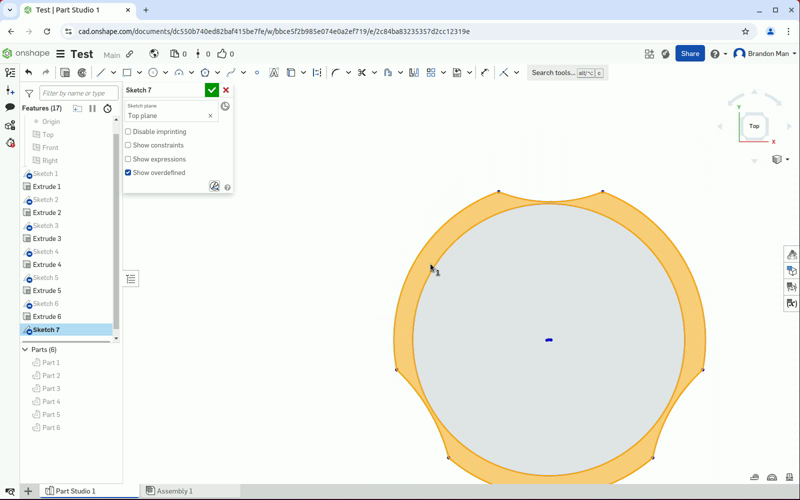
scroll(-6)
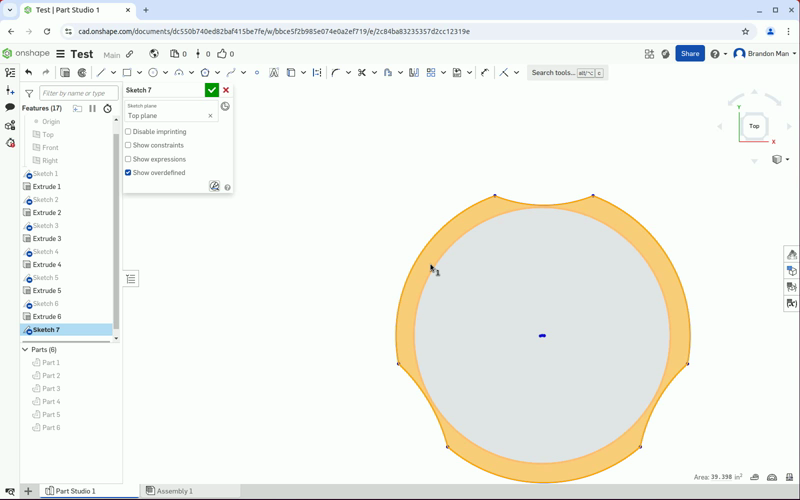
scroll(-6)
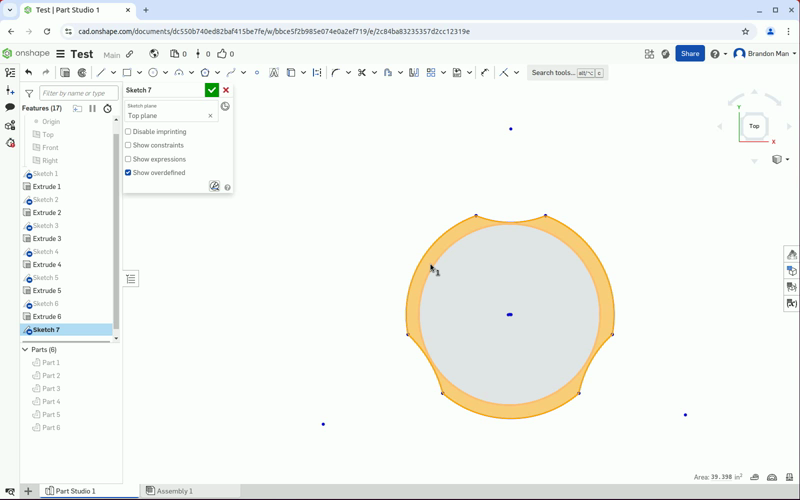
scroll(-6)
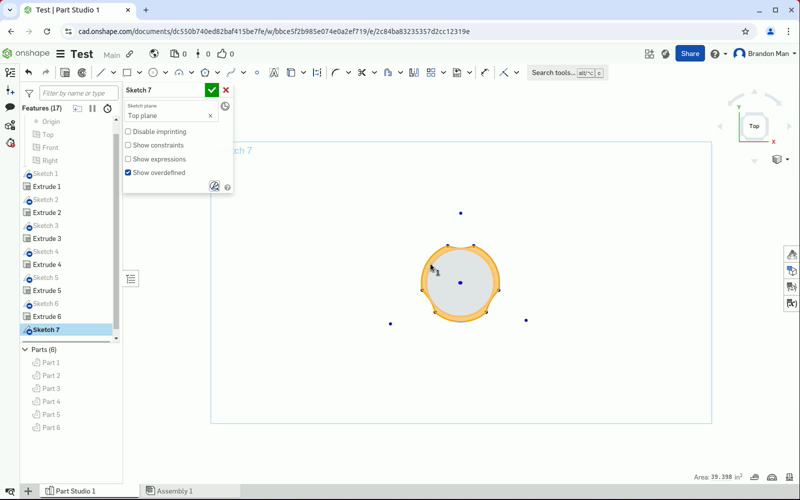
mouse_move(73, 352)
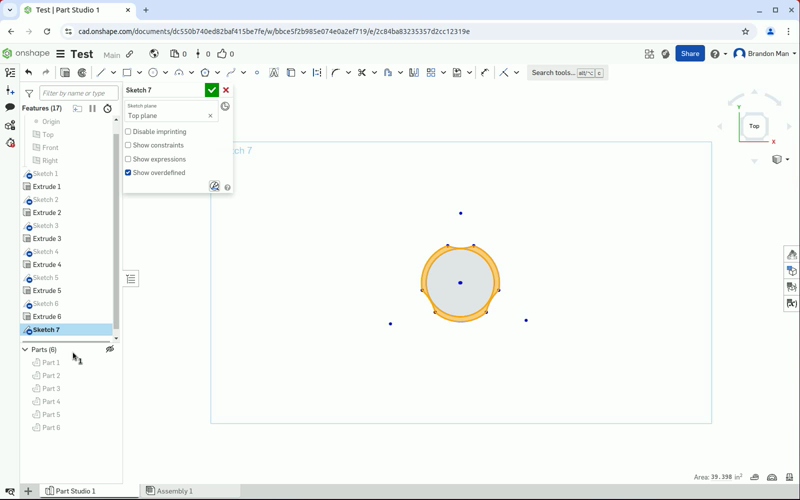
key(shift+y)
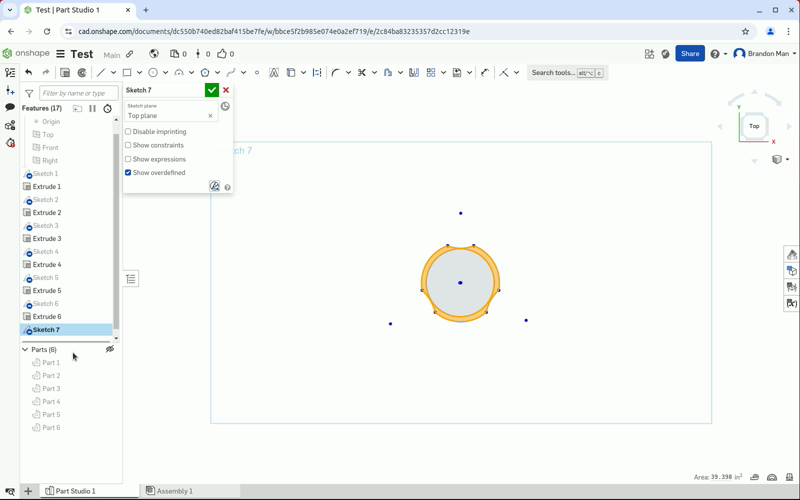
key(shift+e)
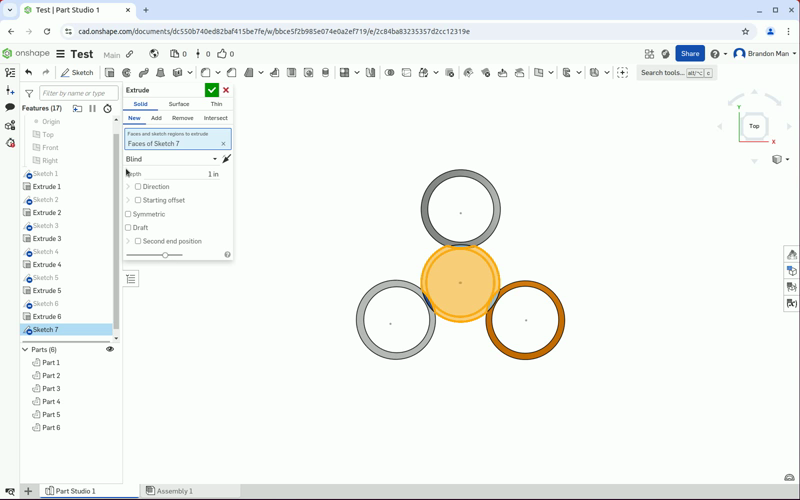
mouse_move(143, 106)
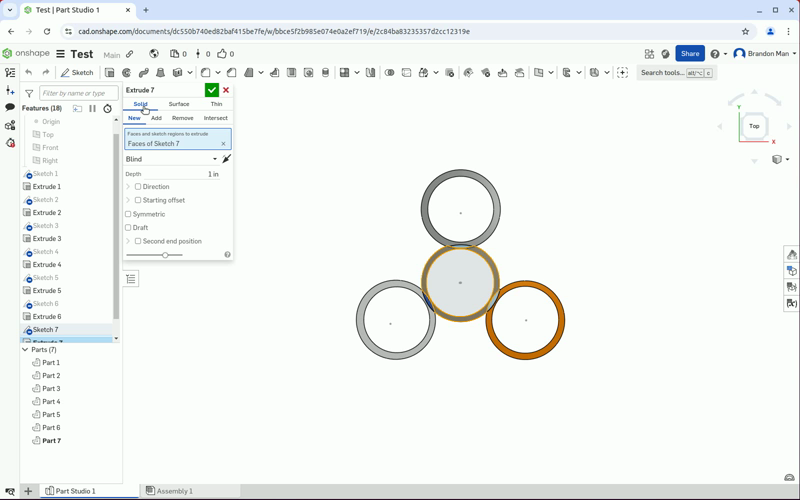
click(143, 106)
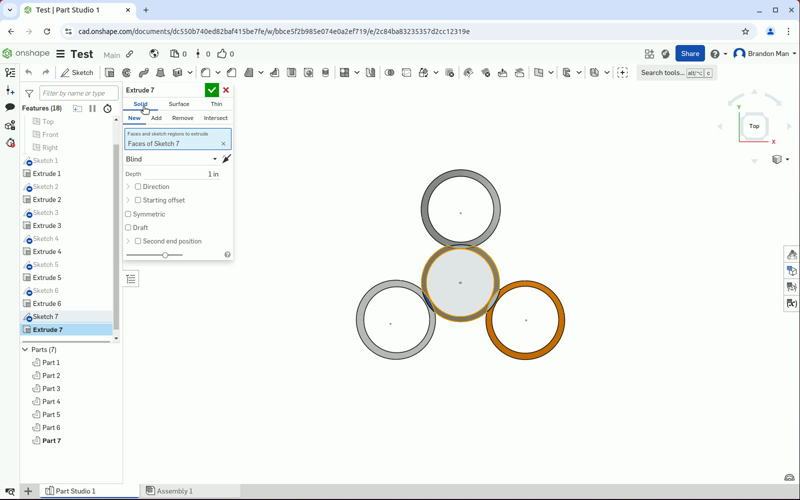
mouse_move(137, 120)
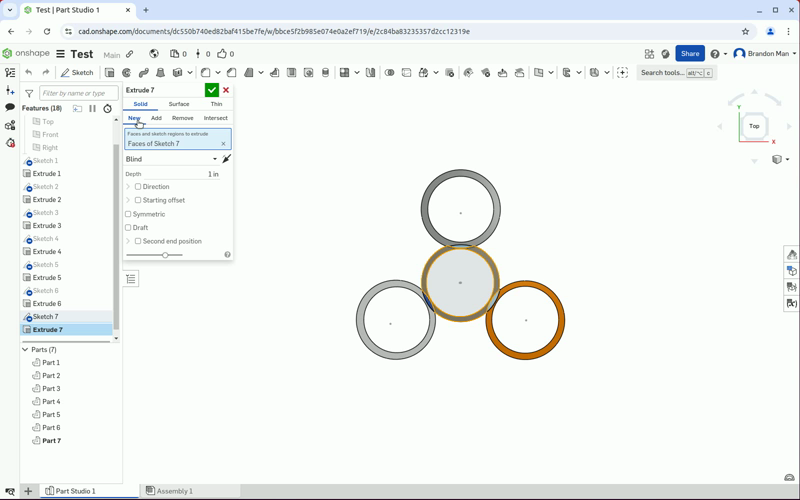
click(137, 120)
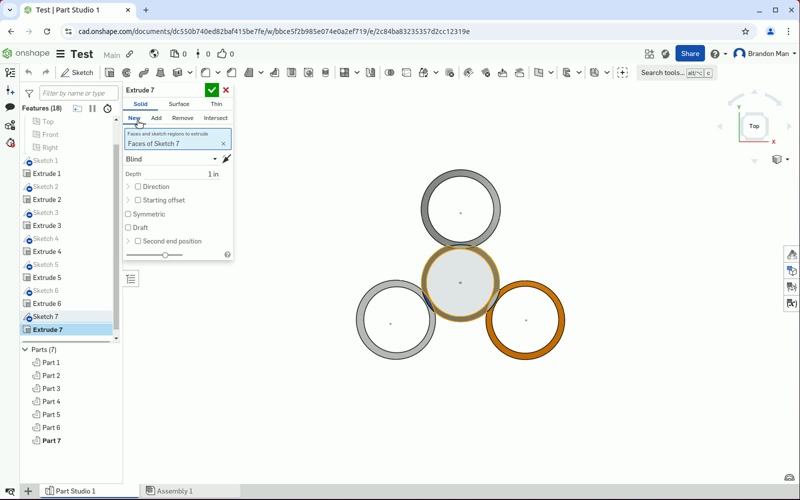
key(tab, 4)
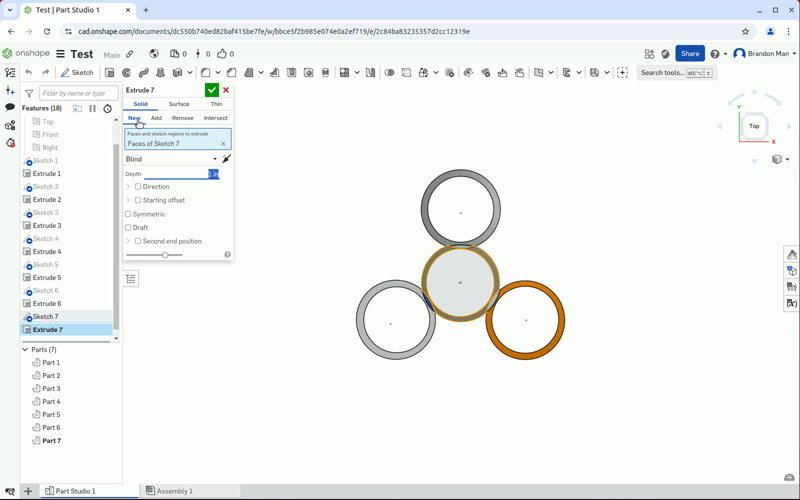
text(4.333)
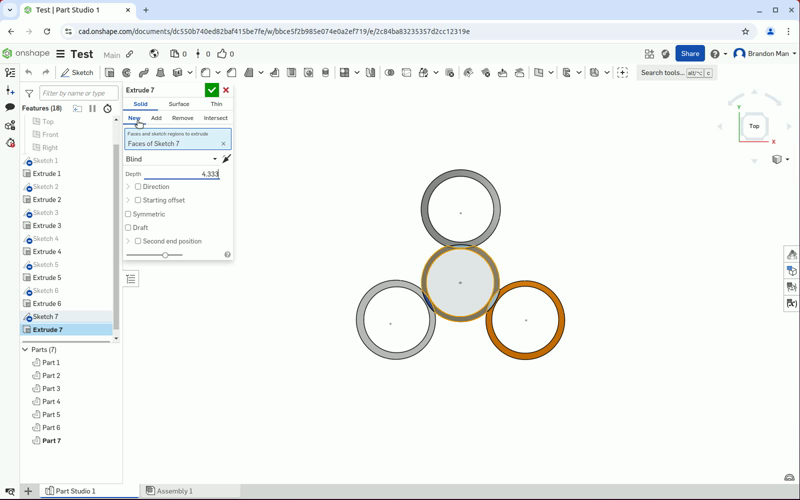
key(enter)
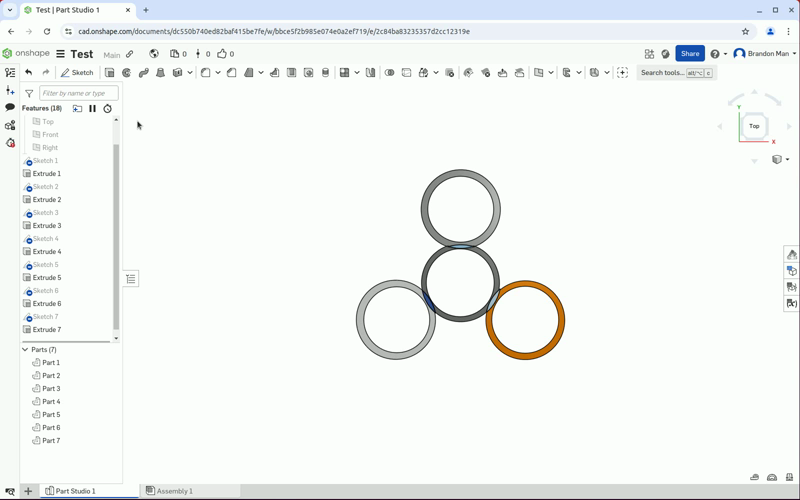
key(shift+h)
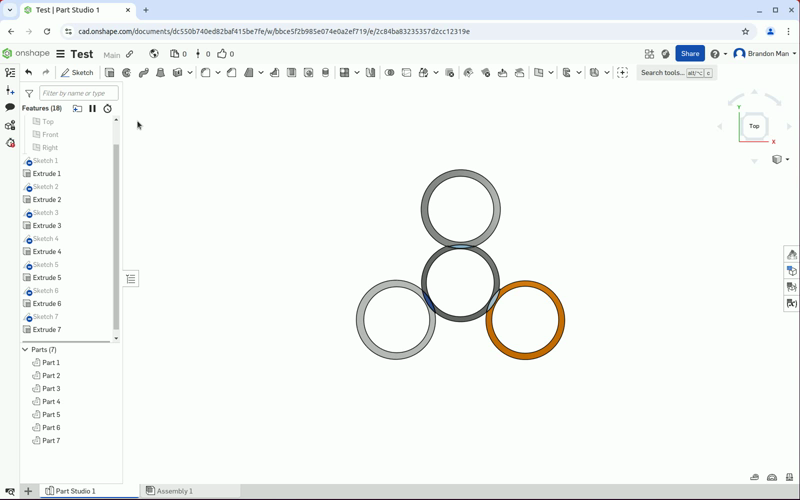
key(shift+h)
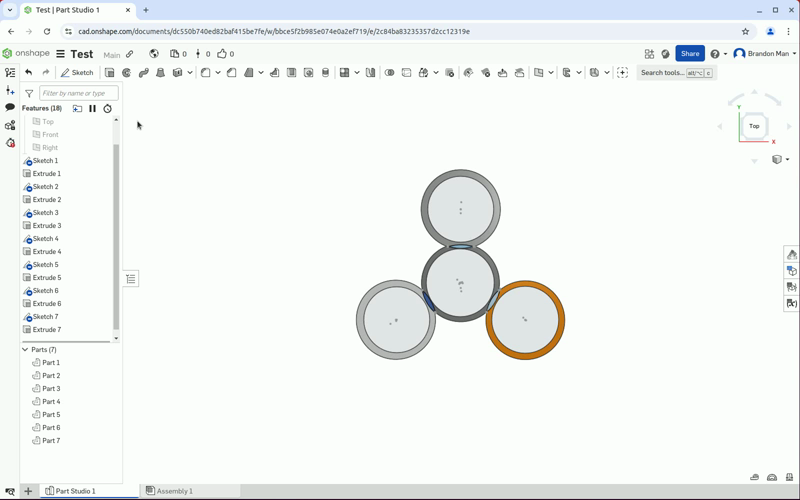
key(shift+7)
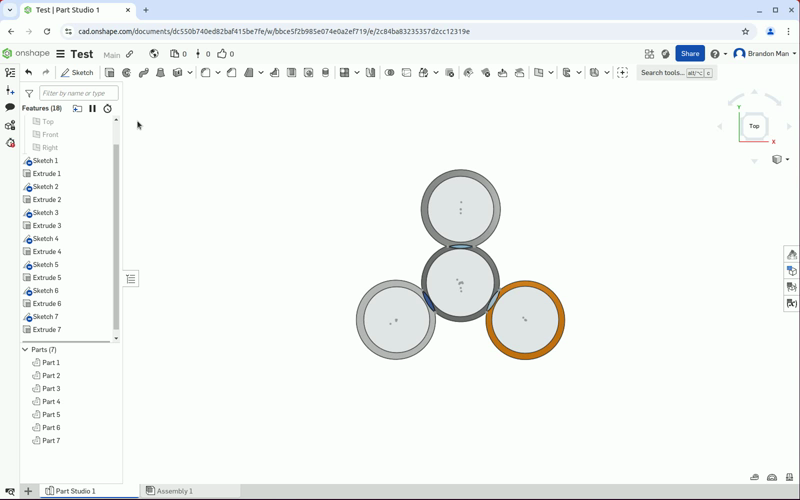
key(up, 3)
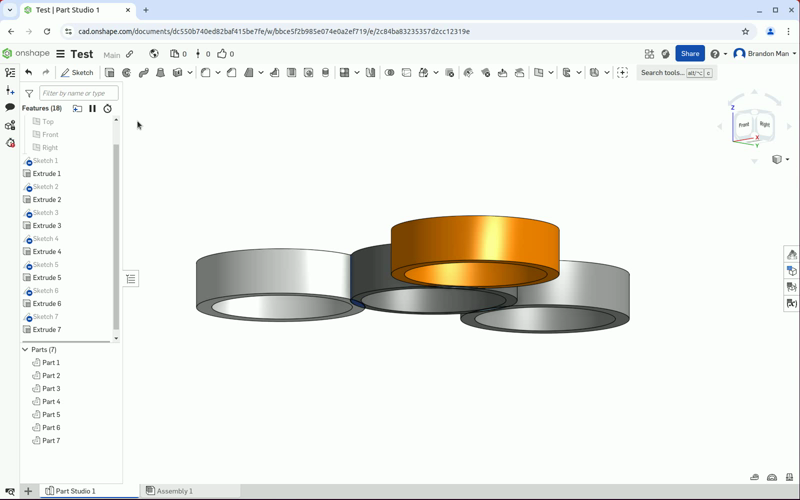
key(left, 3)
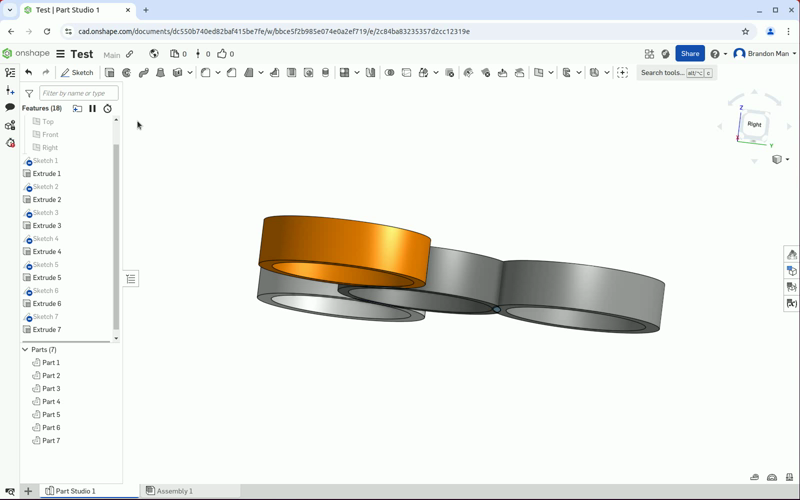
key(right, 3)
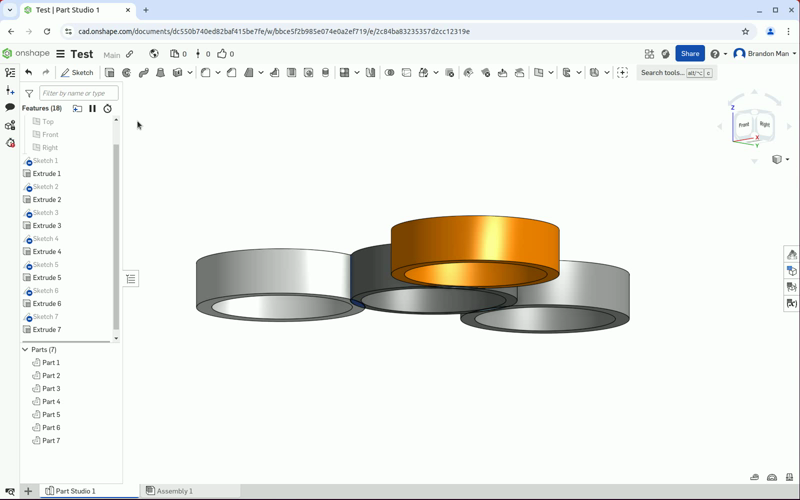
key(down, 3)
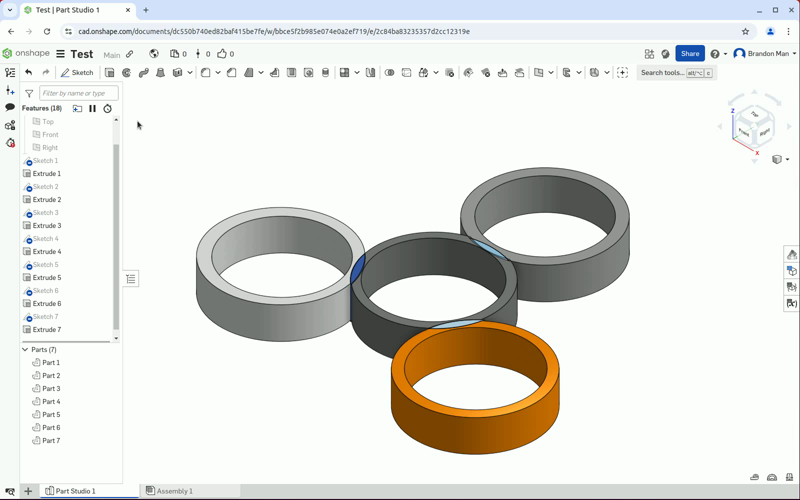
mouse_move(69, 163)
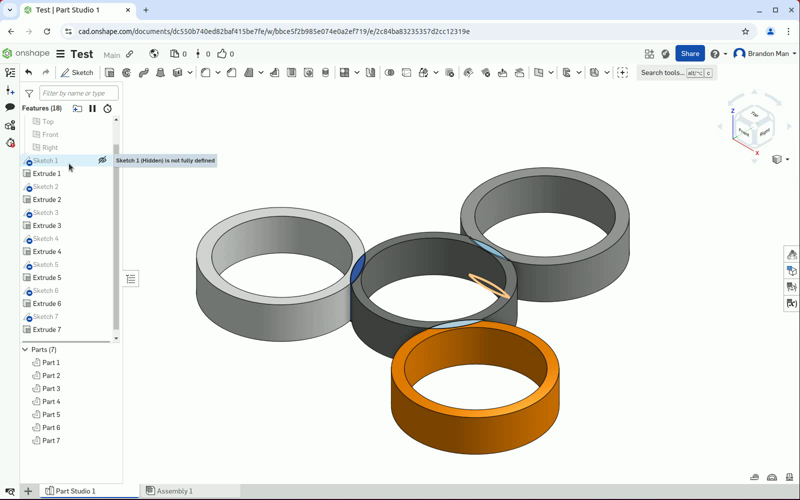
click(69, 163)